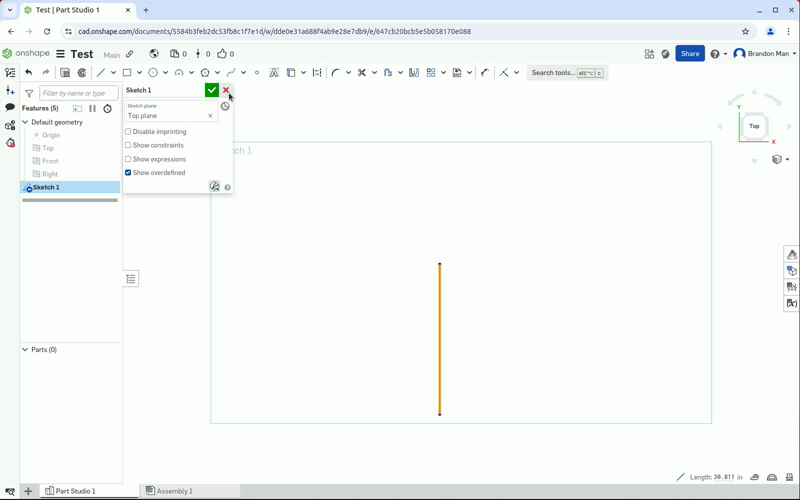
key(shift+h)
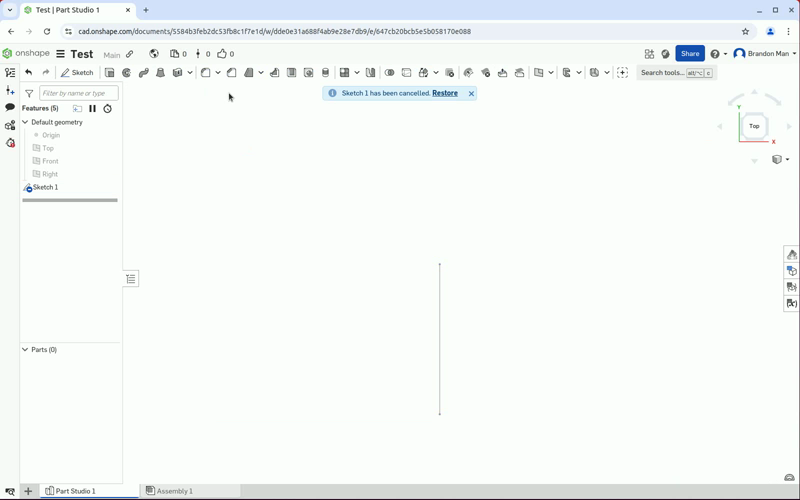
key(shift+s)
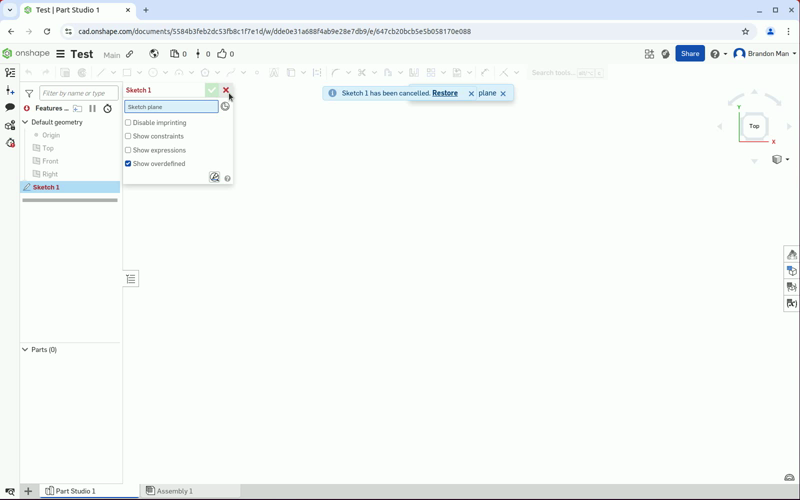
mouse_move(73, 150)
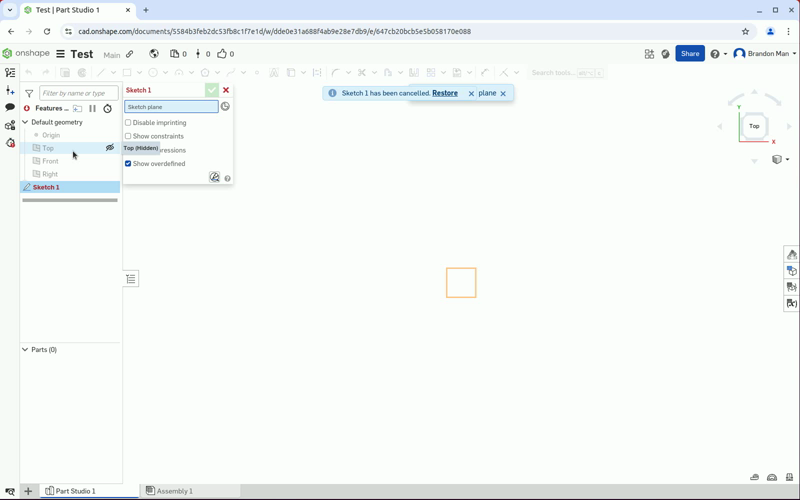
click(73, 150)
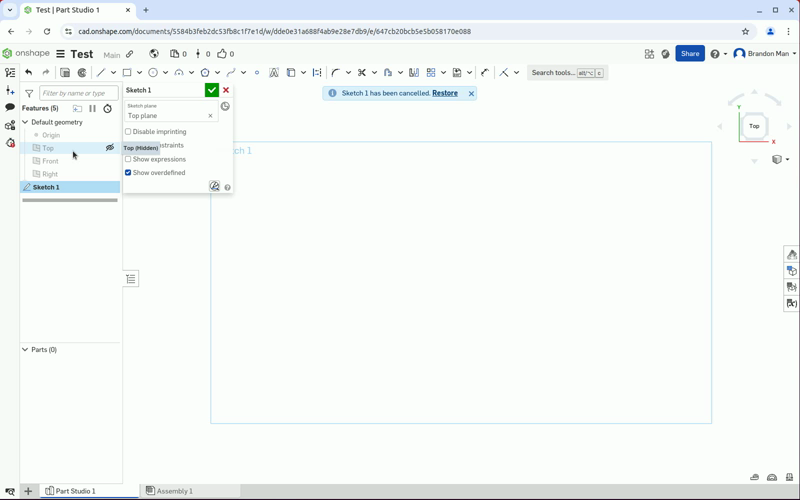
mouse_move(73, 352)
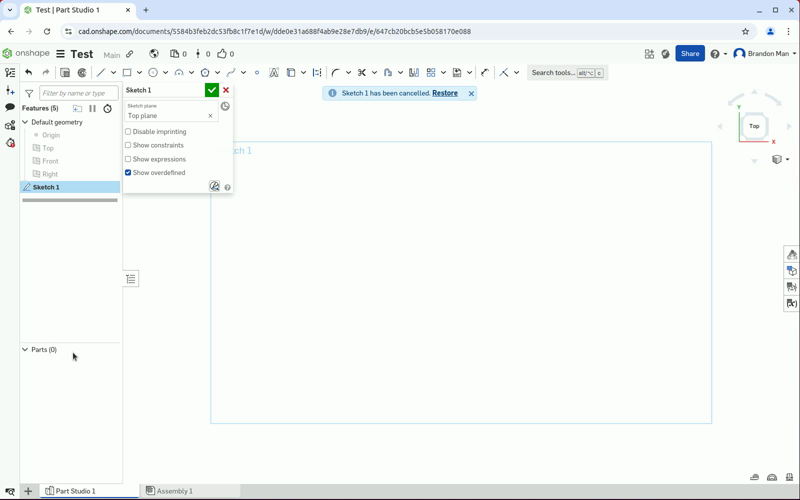
key(y)
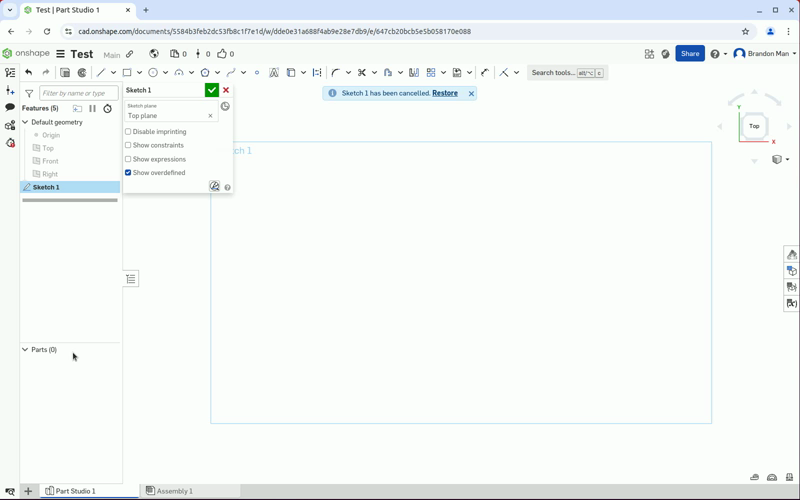
key(l)
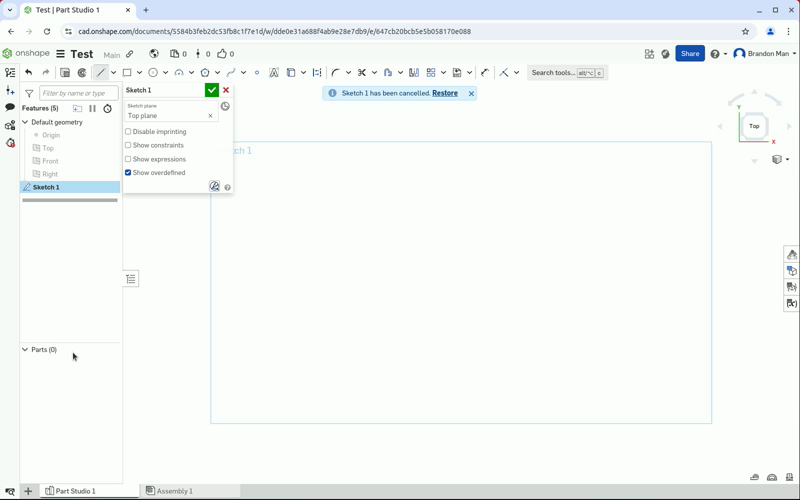
key_down(shift)
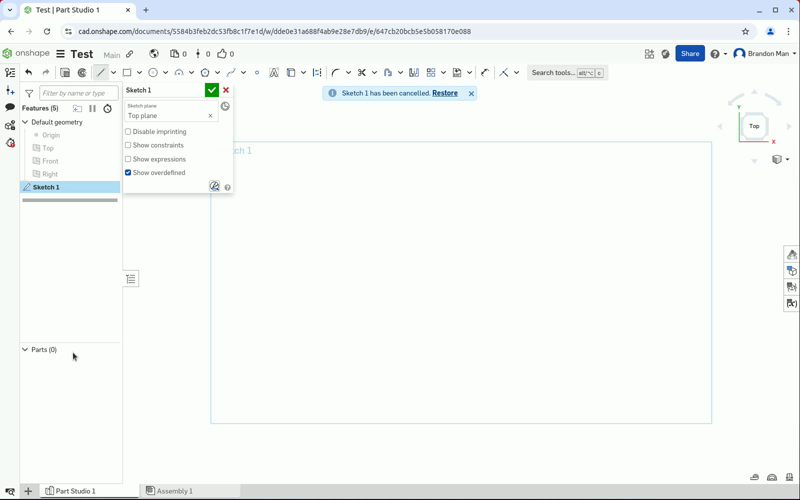
mouse_move(457, 282)
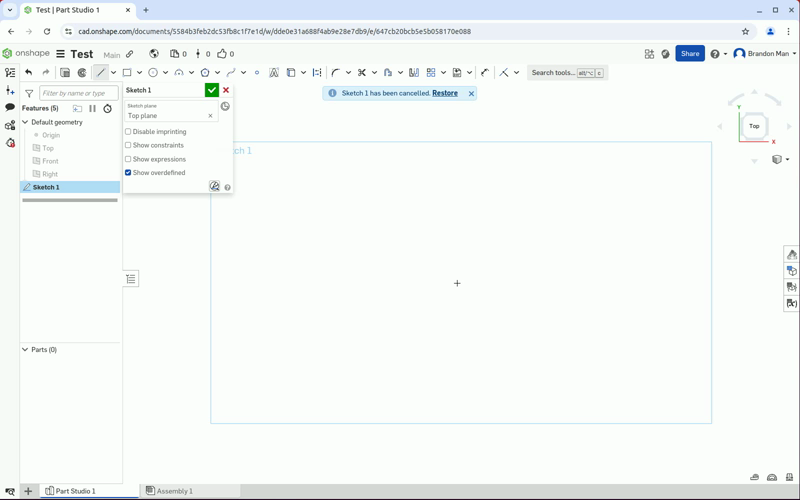
click(457, 282)
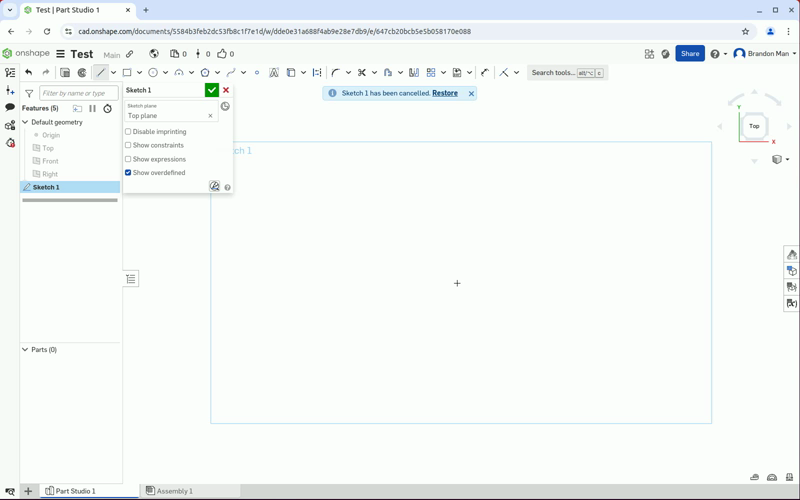
key_up(shift)
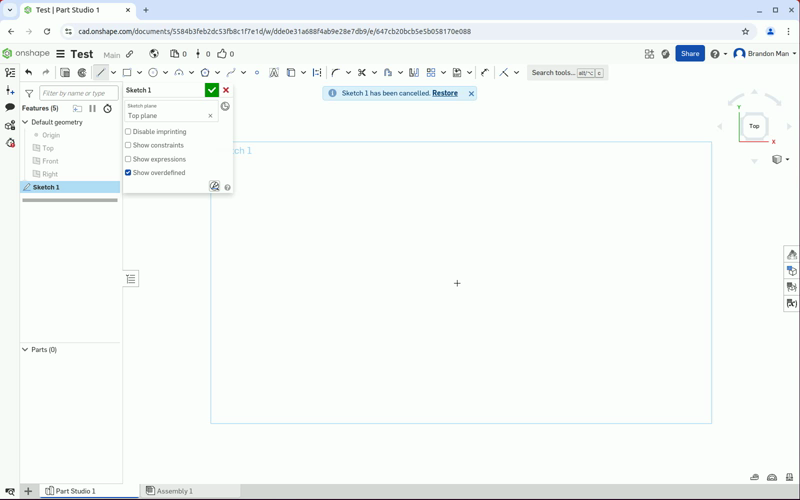
key_down(shift)
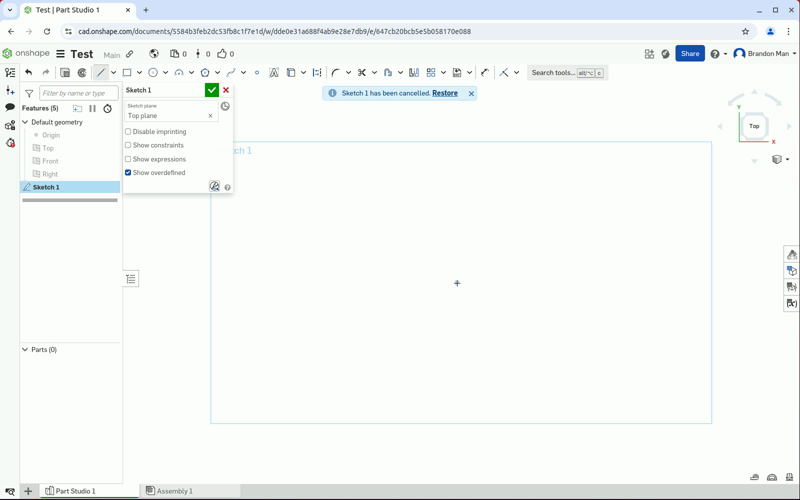
mouse_move(487, 282)
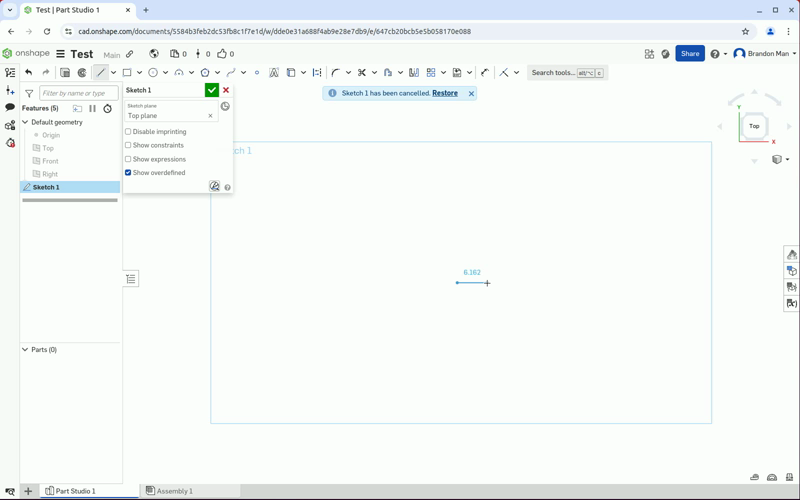
mouse_move(463, 282)
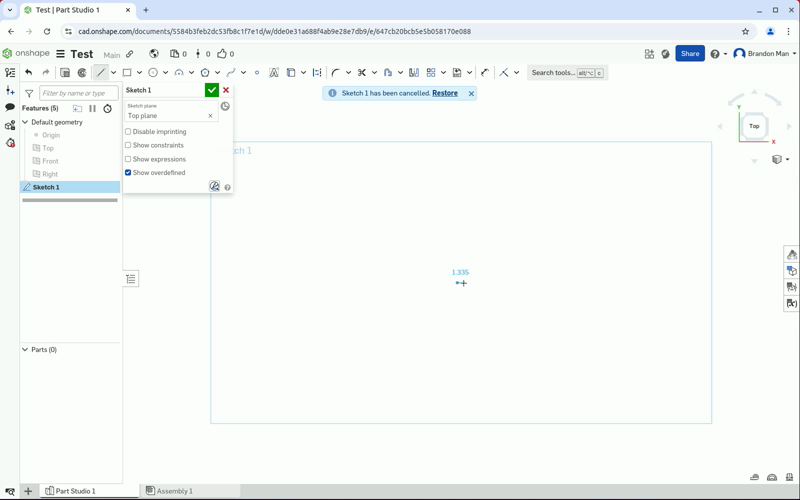
scroll(6)
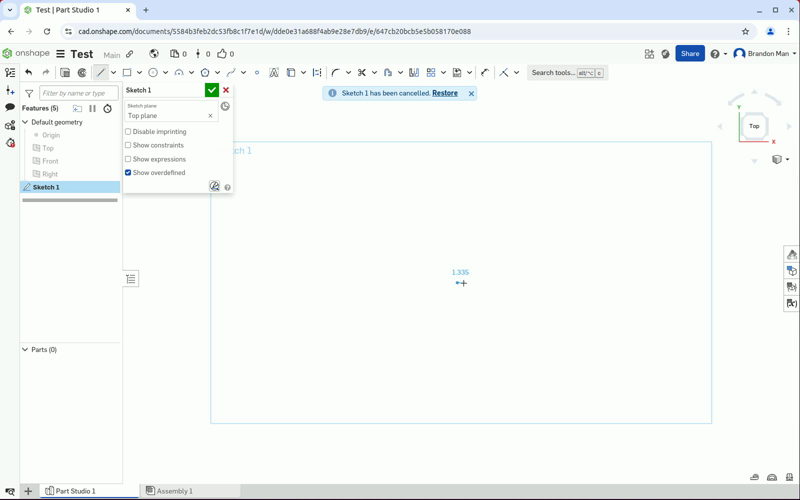
scroll(6)
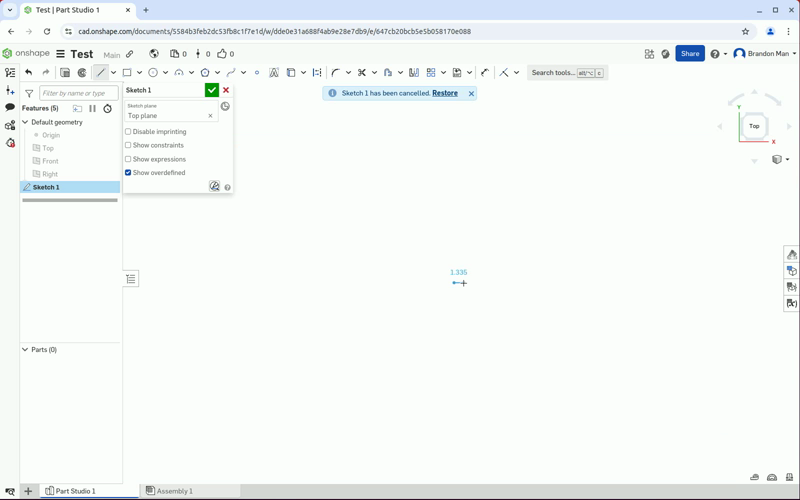
scroll(6)
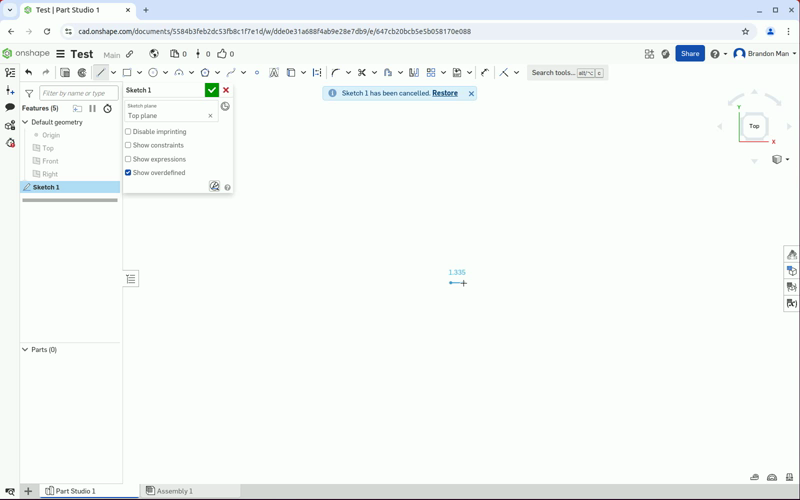
scroll(6)
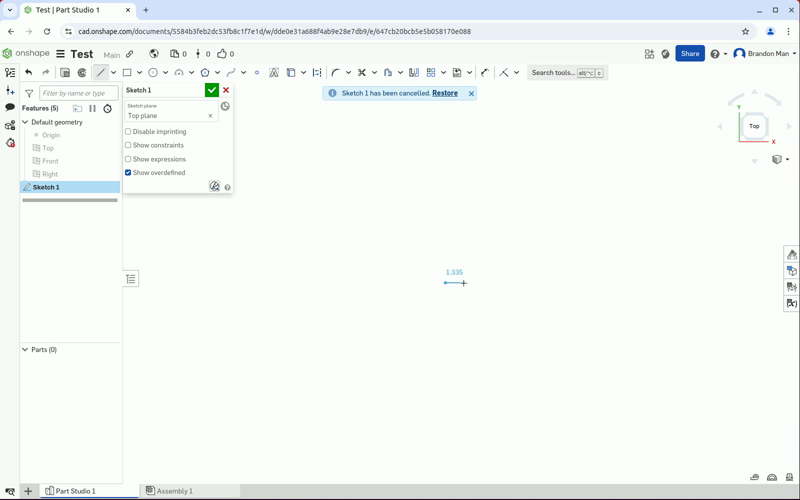
scroll(6)
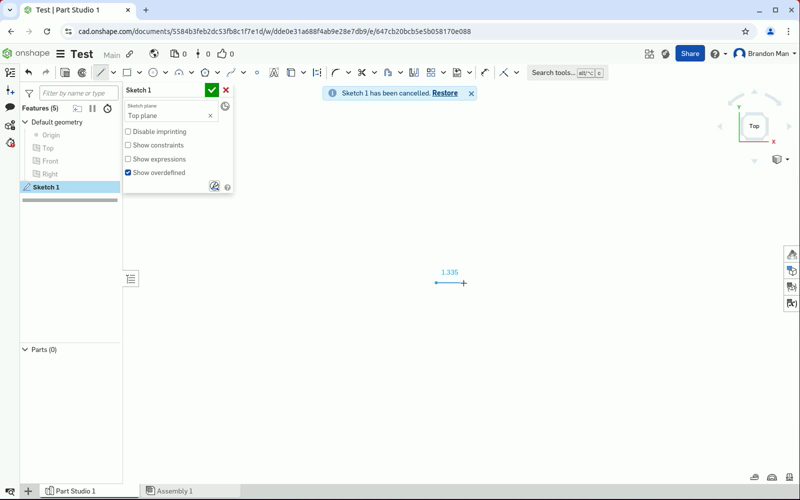
scroll(6)
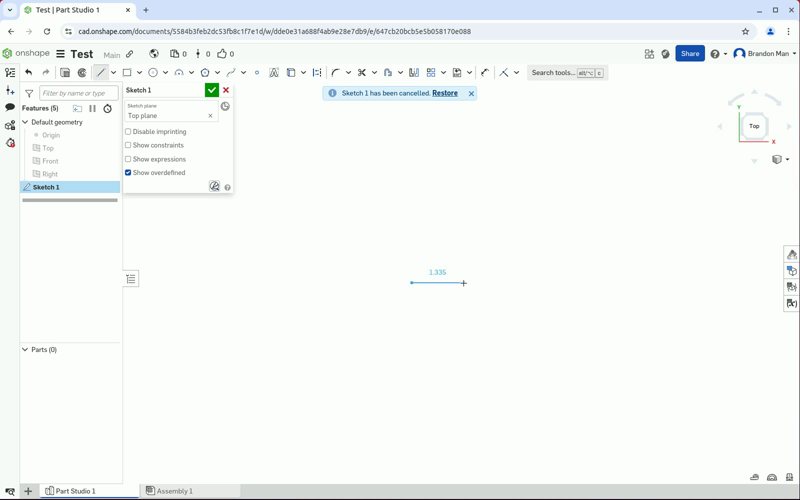
scroll(6)
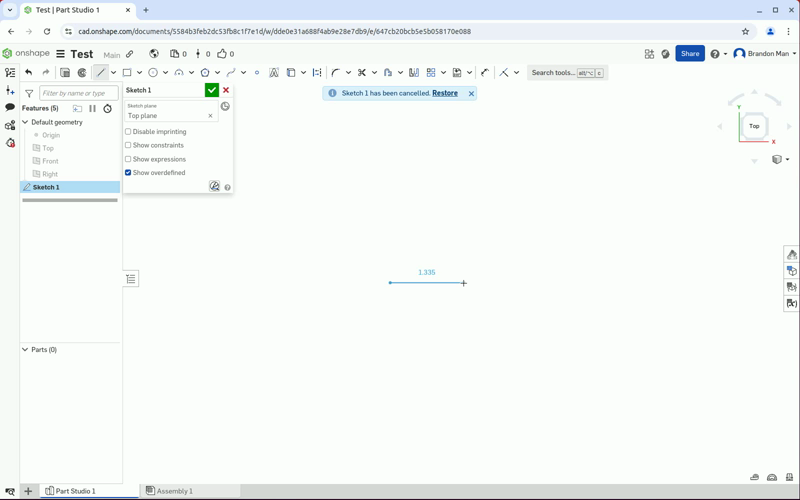
click(463, 282)
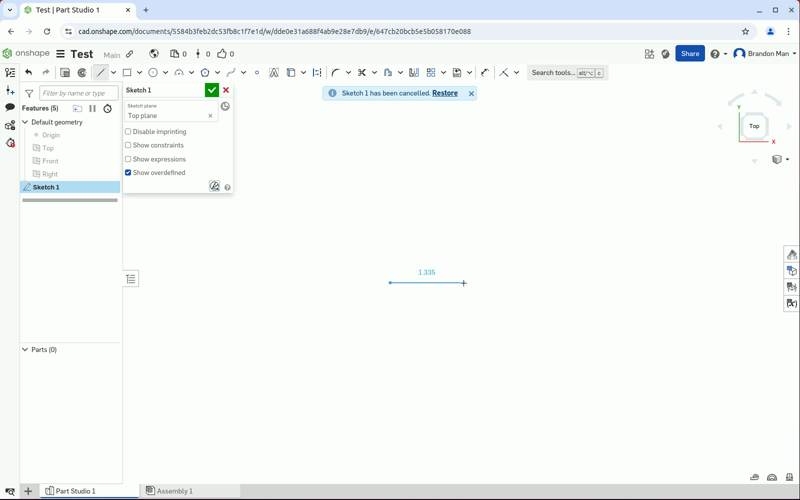
scroll(-6)
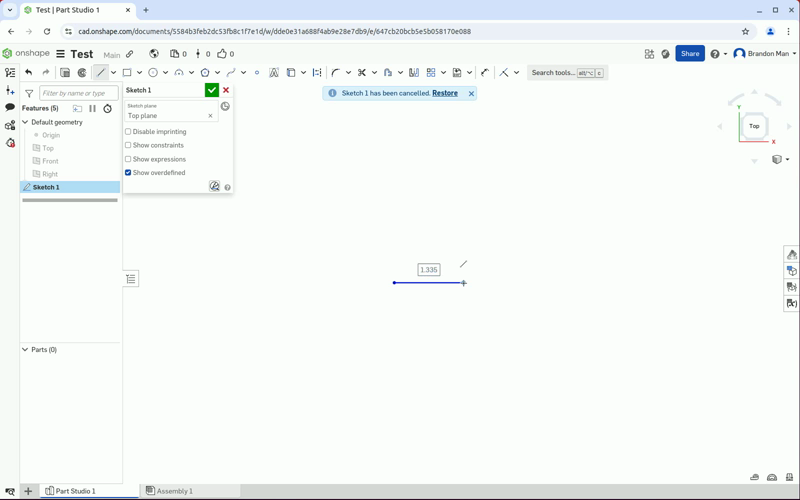
scroll(-6)
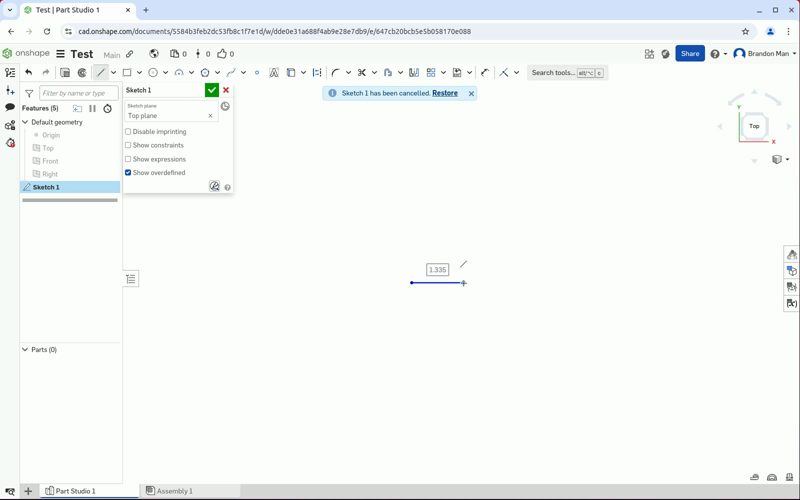
scroll(-6)
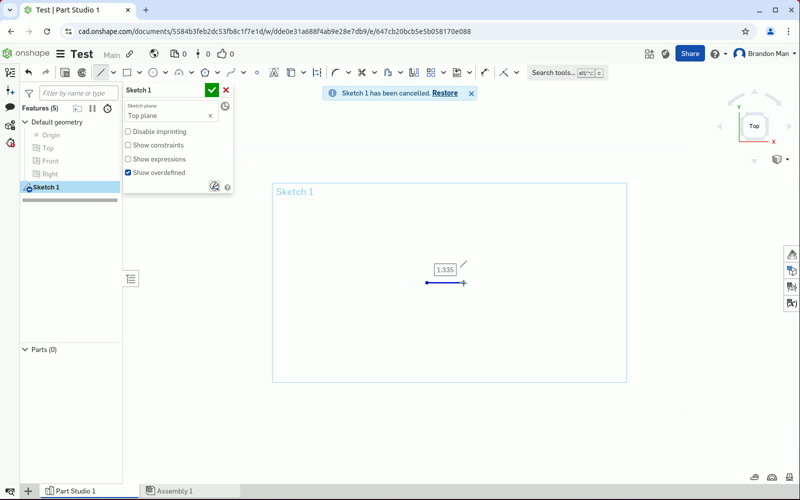
scroll(-6)
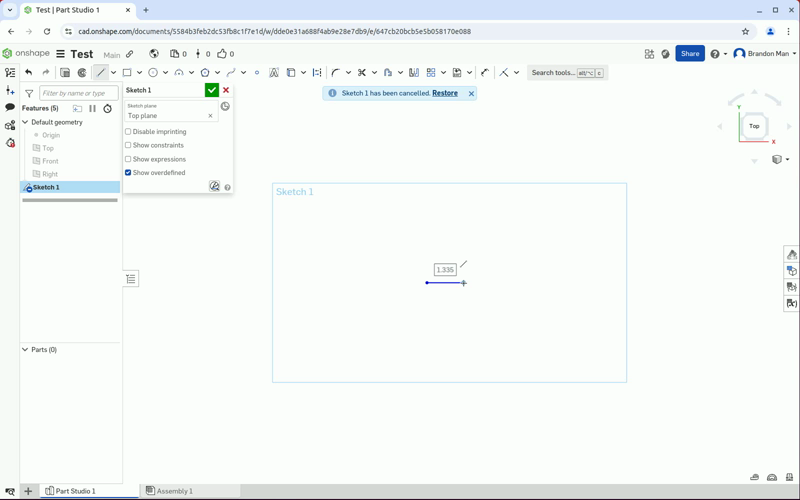
scroll(-6)
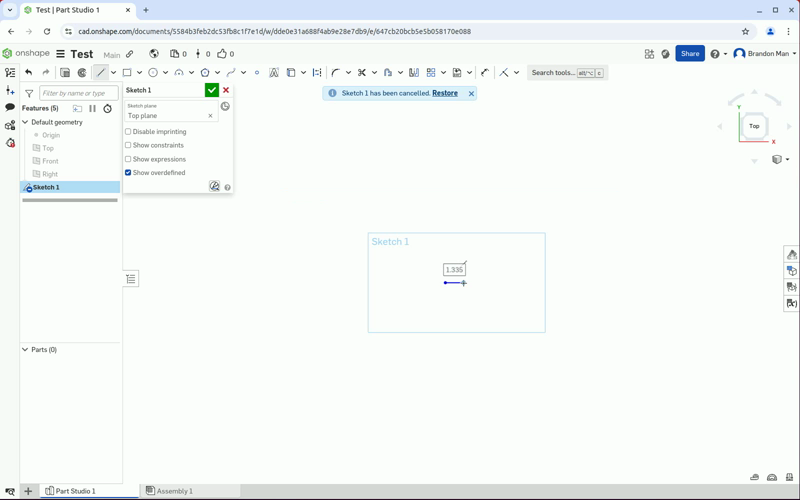
scroll(-6)
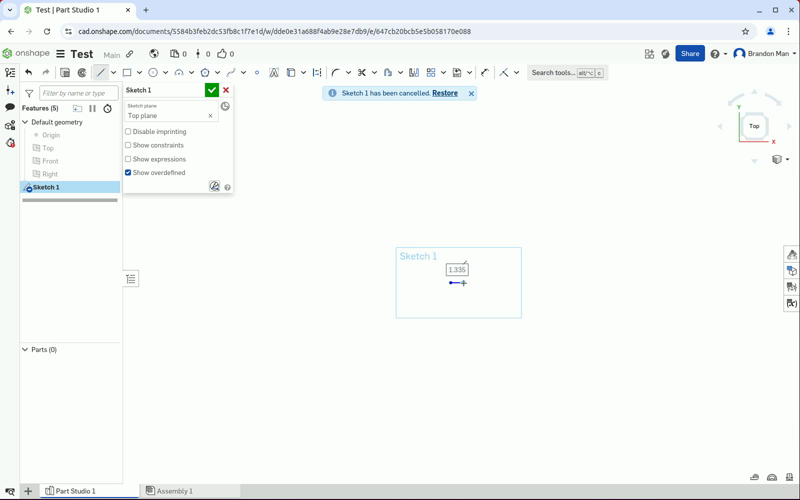
scroll(-6)
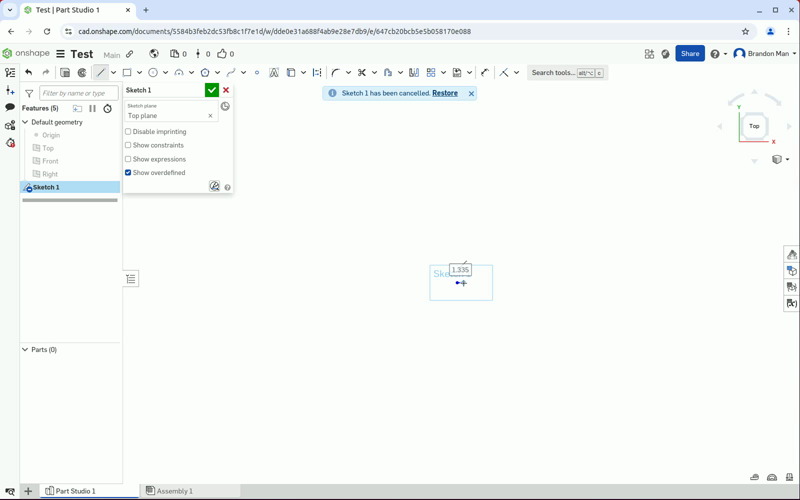
key_up(shift)
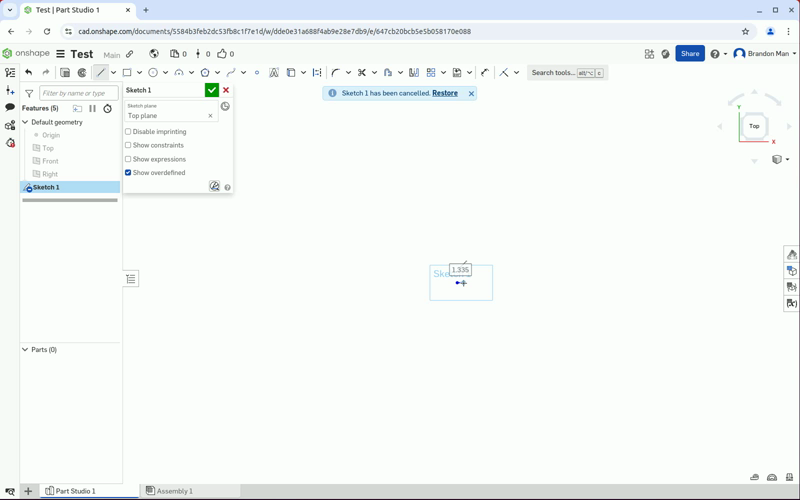
key_down(shift)
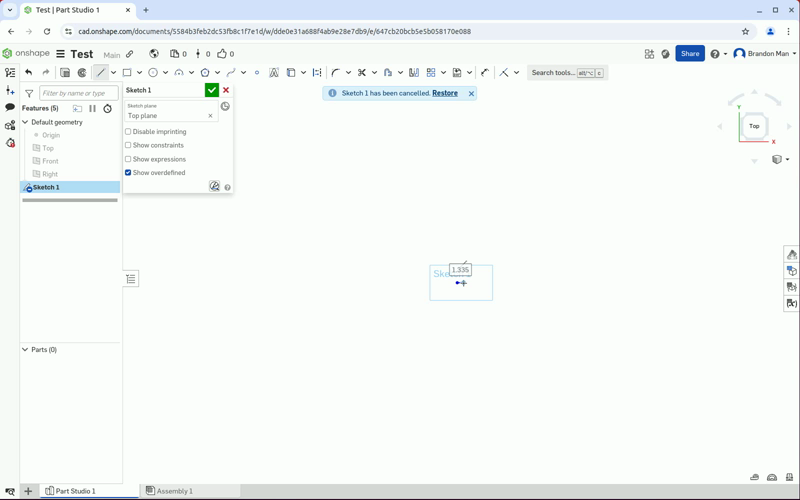
mouse_move(463, 187)
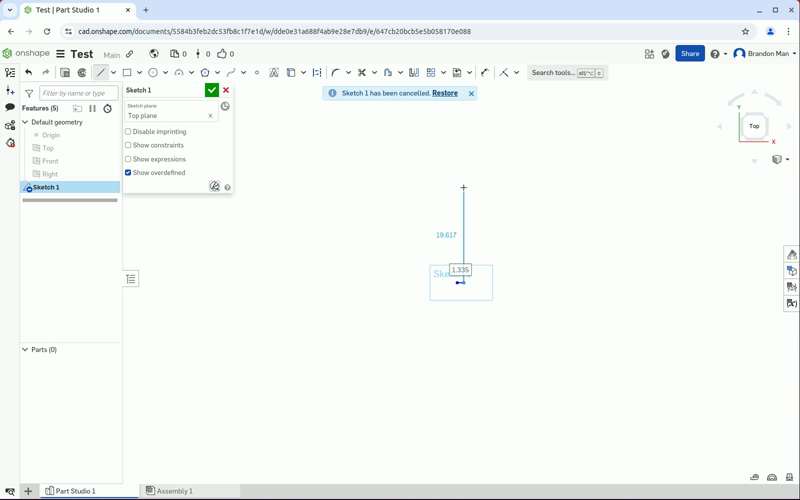
click(463, 187)
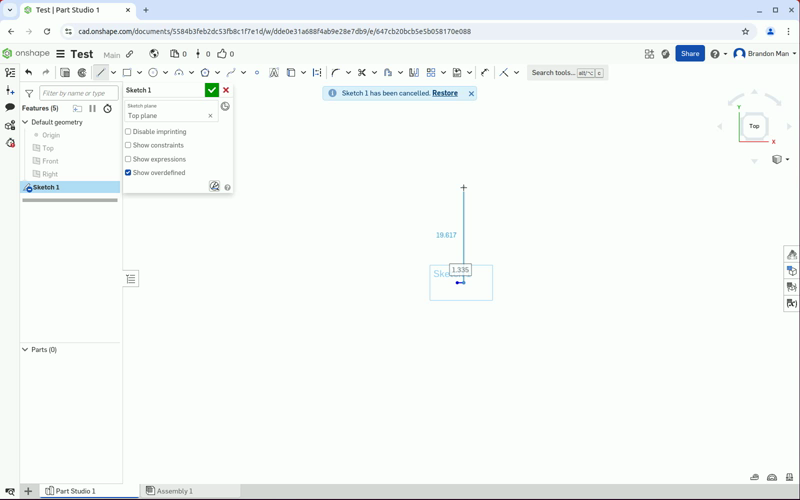
key_up(shift)
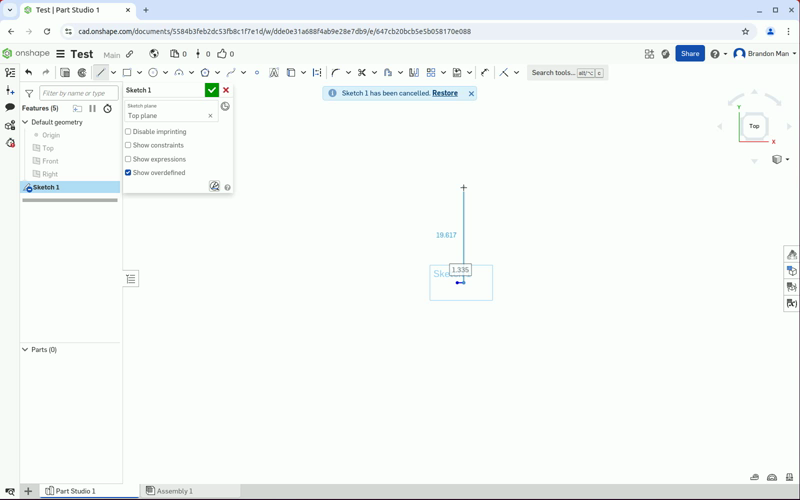
key_down(shift)
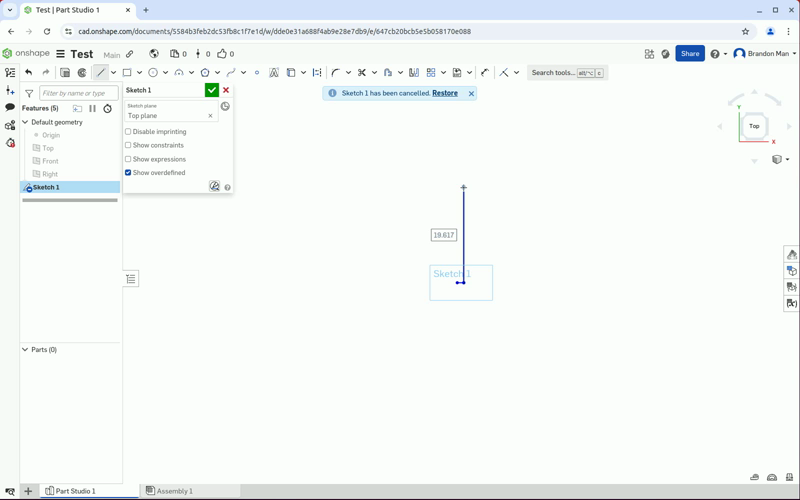
mouse_move(493, 187)
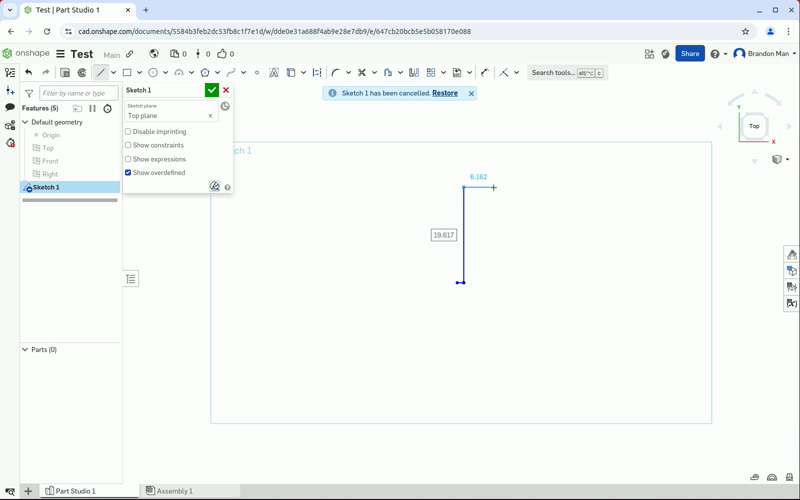
mouse_move(457, 180)
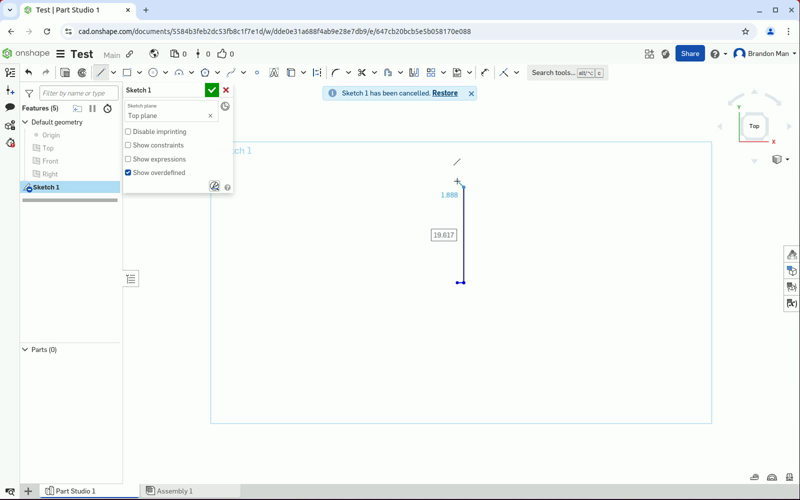
click(457, 180)
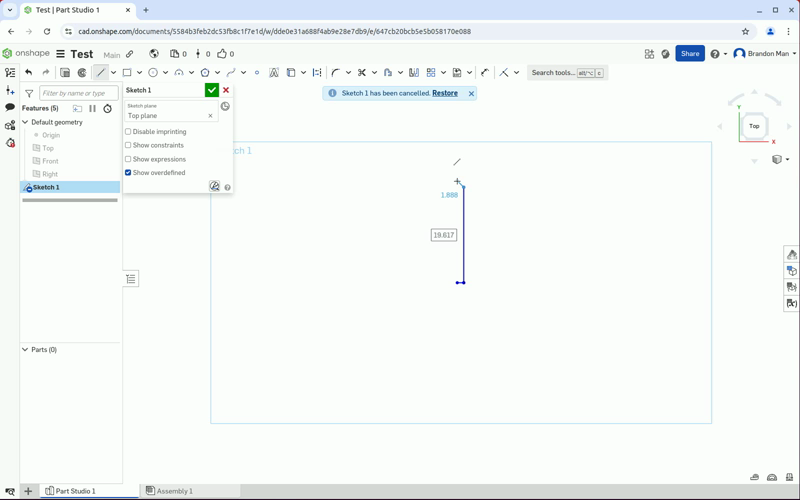
key_up(shift)
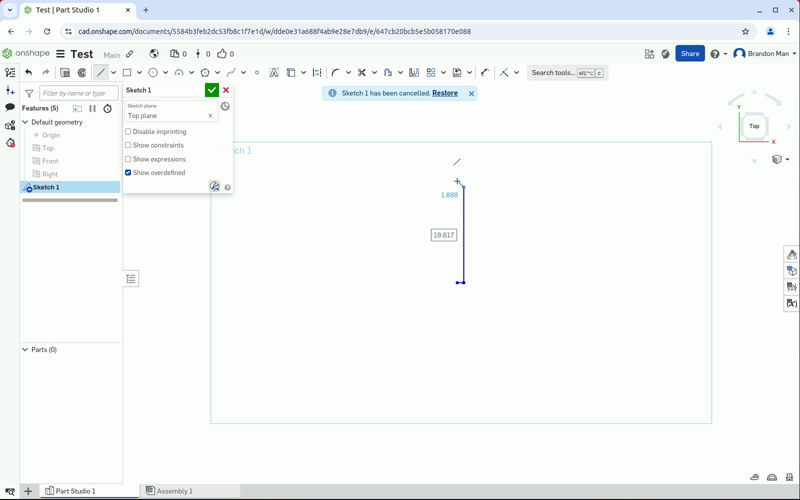
key_down(shift)
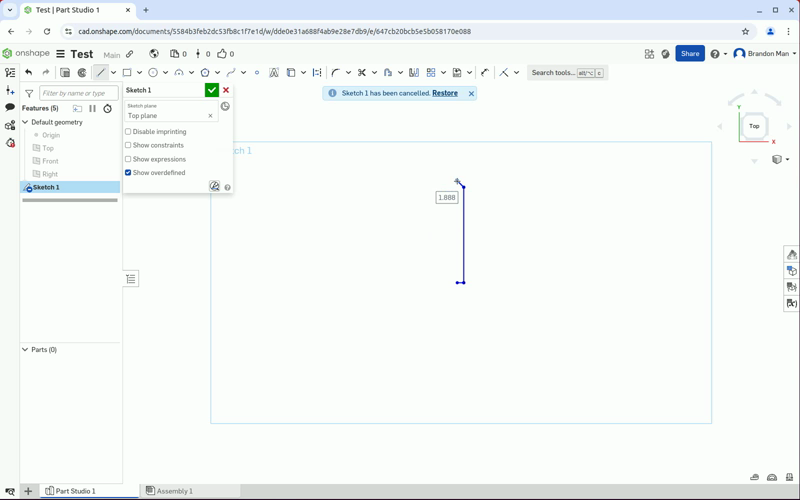
mouse_move(487, 180)
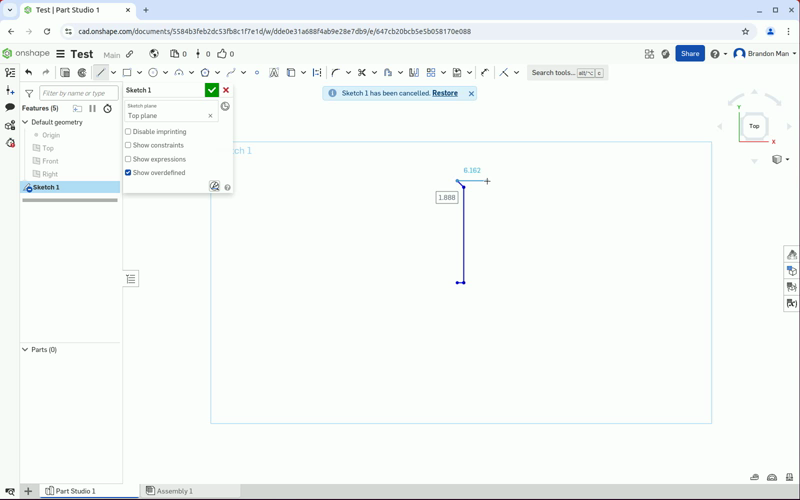
mouse_move(457, 189)
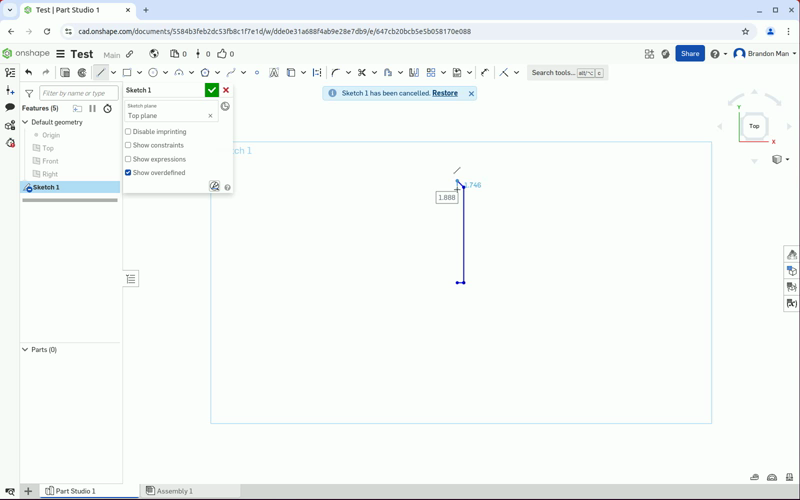
click(457, 189)
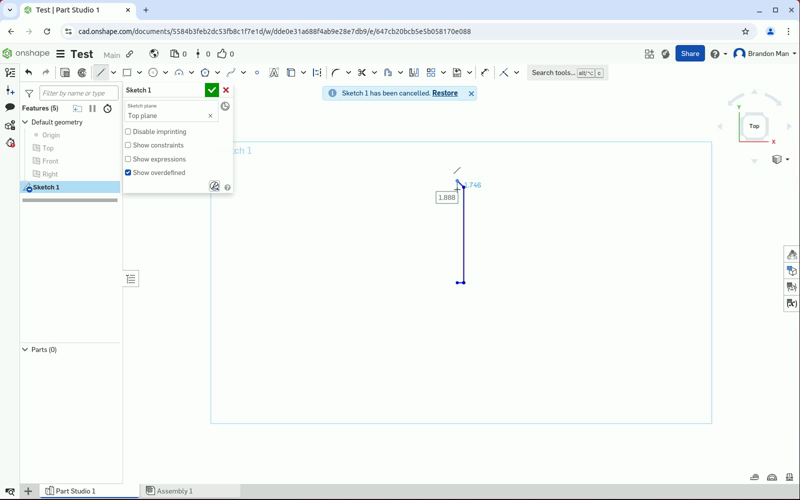
key_up(shift)
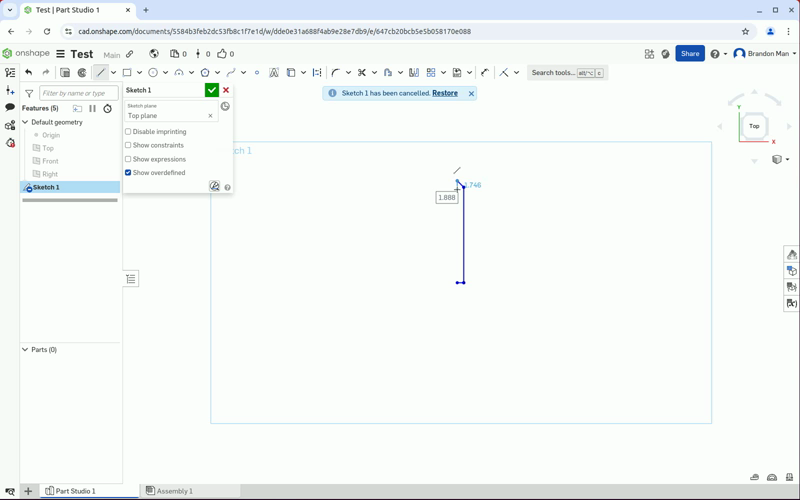
key_down(shift)
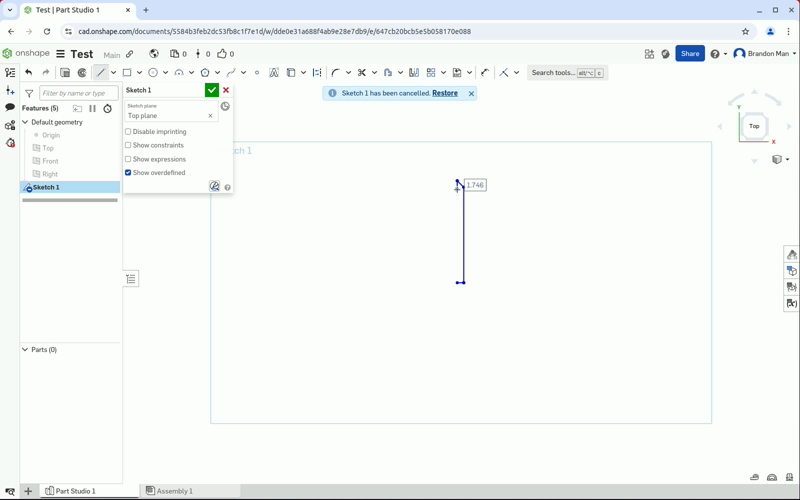
mouse_move(487, 189)
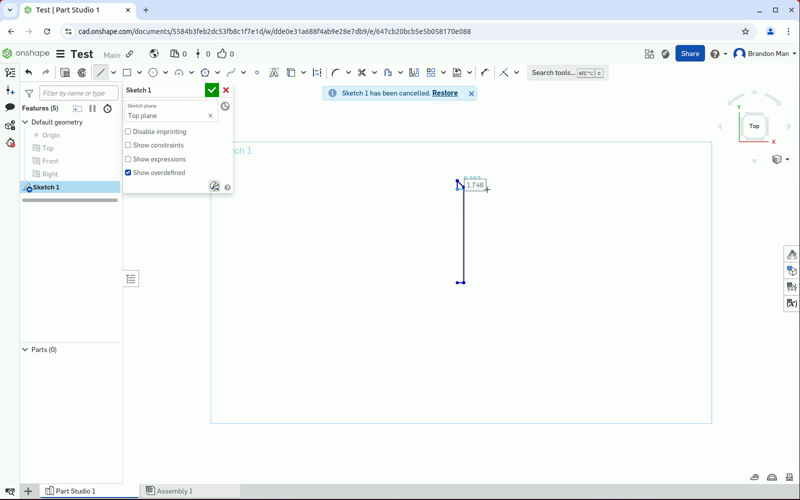
mouse_move(457, 195)
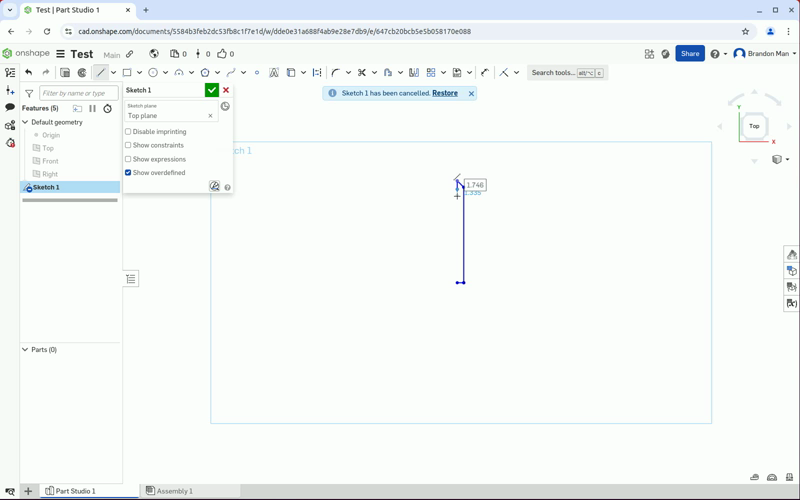
scroll(6)
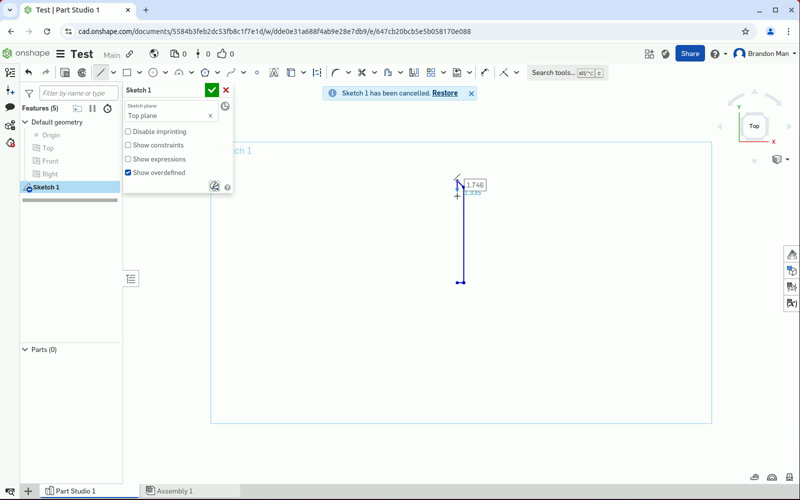
scroll(6)
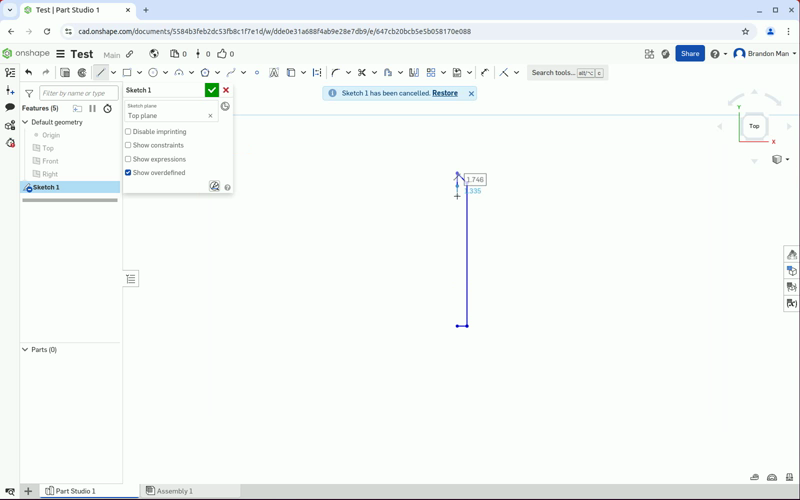
scroll(6)
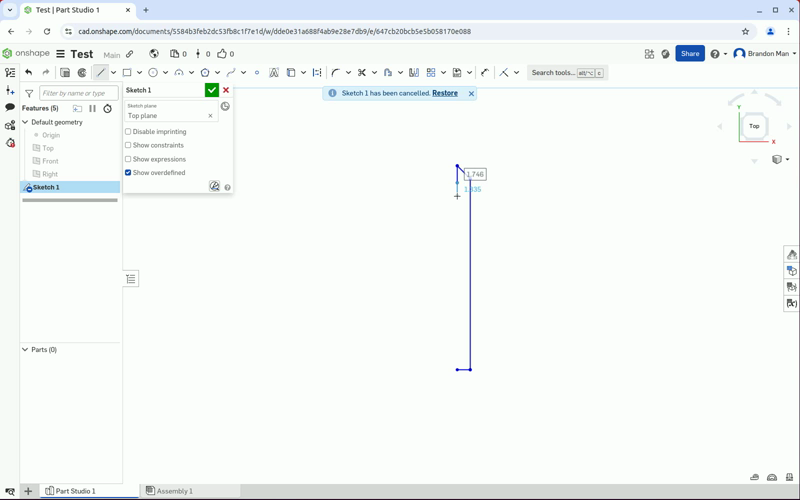
scroll(6)
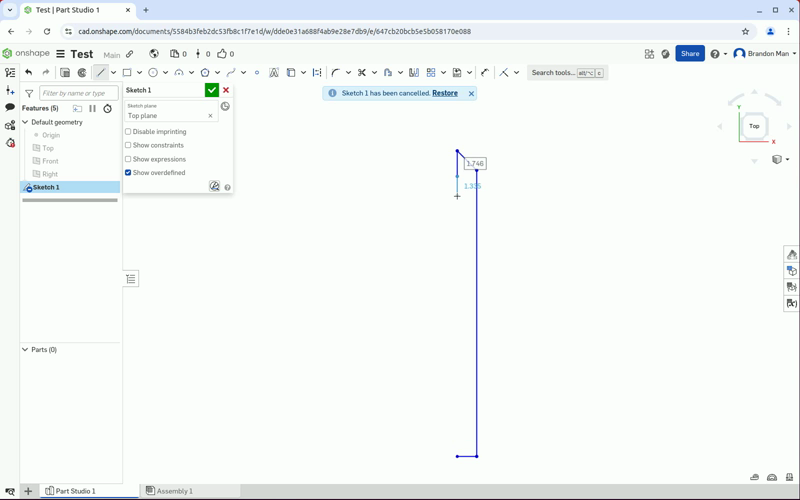
scroll(6)
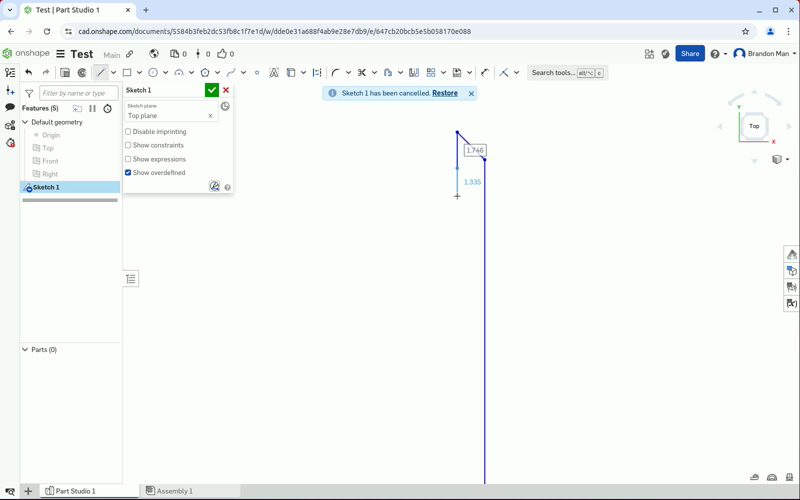
scroll(6)
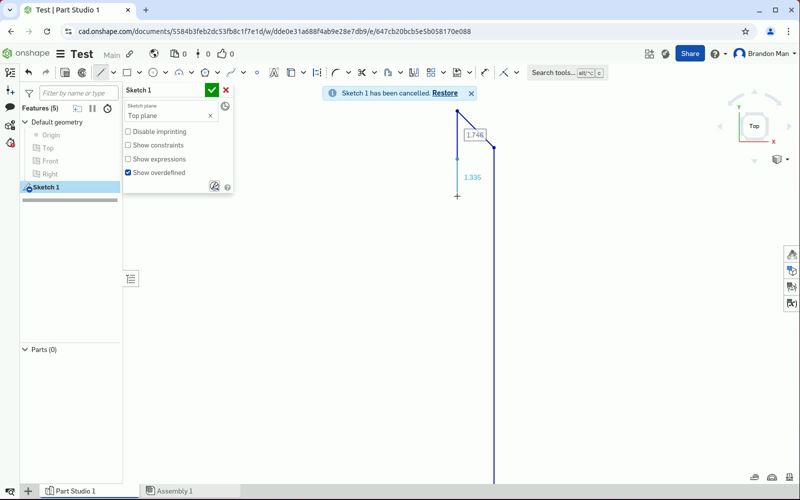
scroll(6)
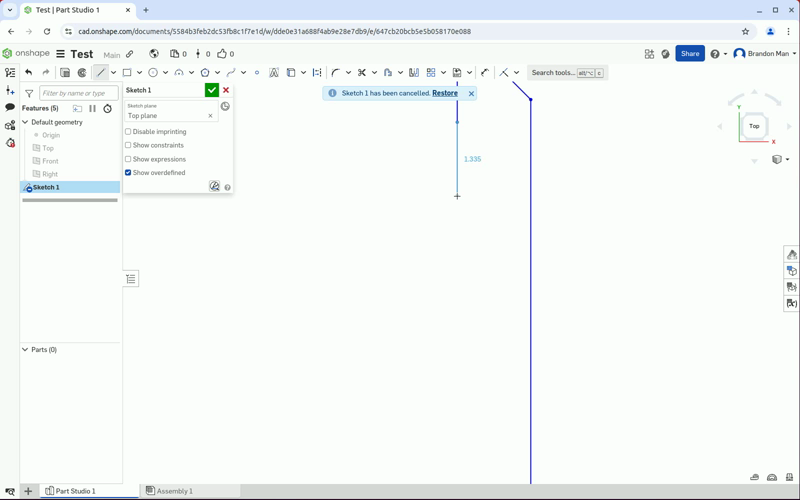
click(457, 195)
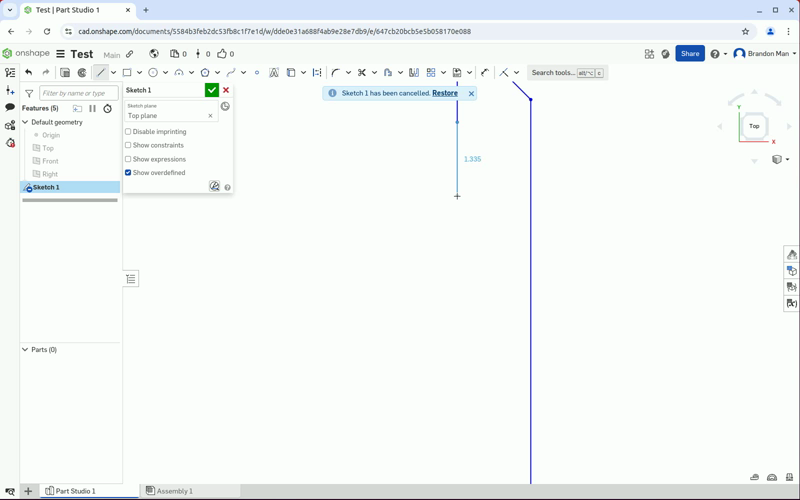
scroll(-6)
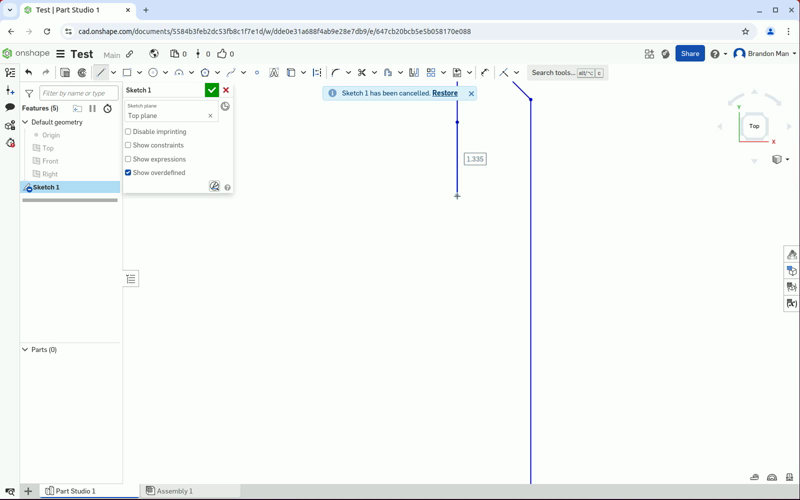
scroll(-6)
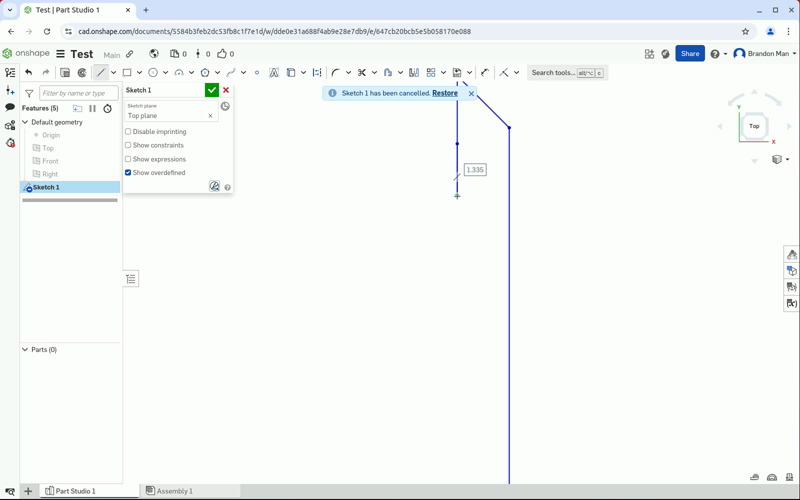
scroll(-6)
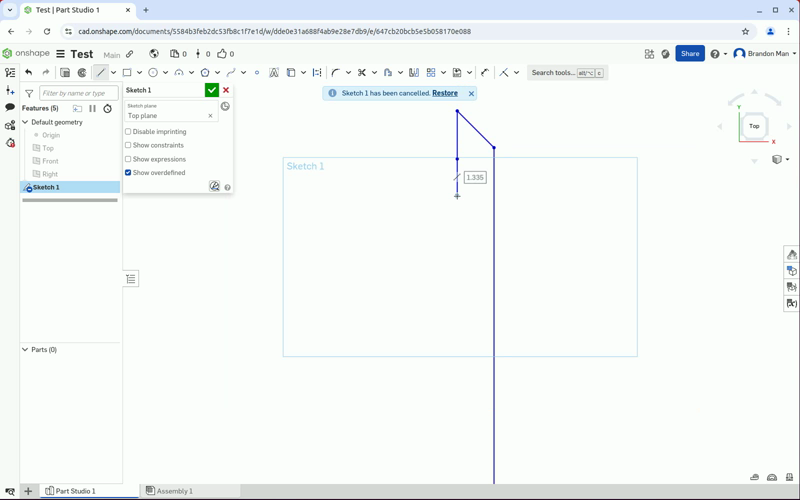
scroll(-6)
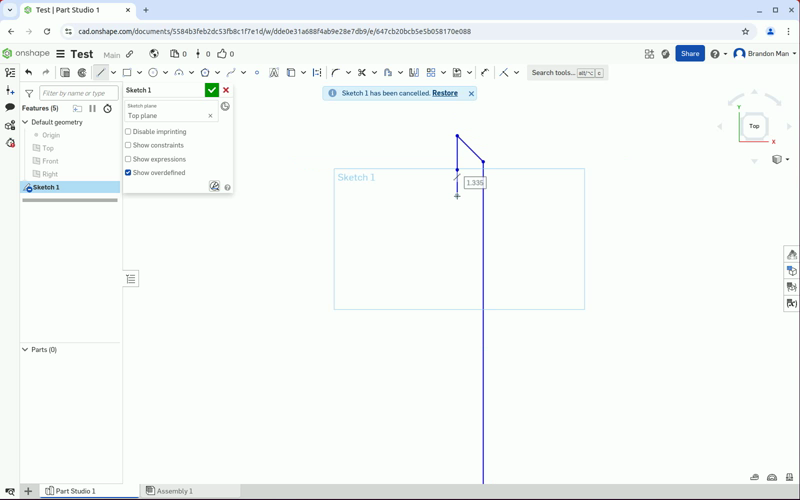
scroll(-6)
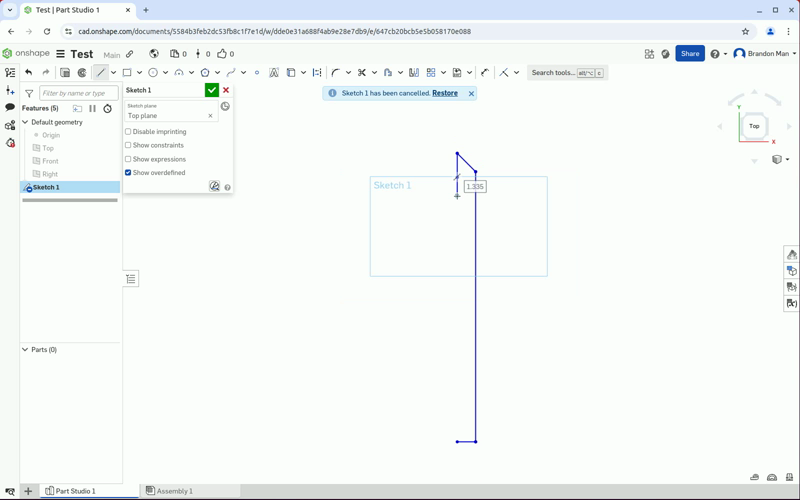
scroll(-6)
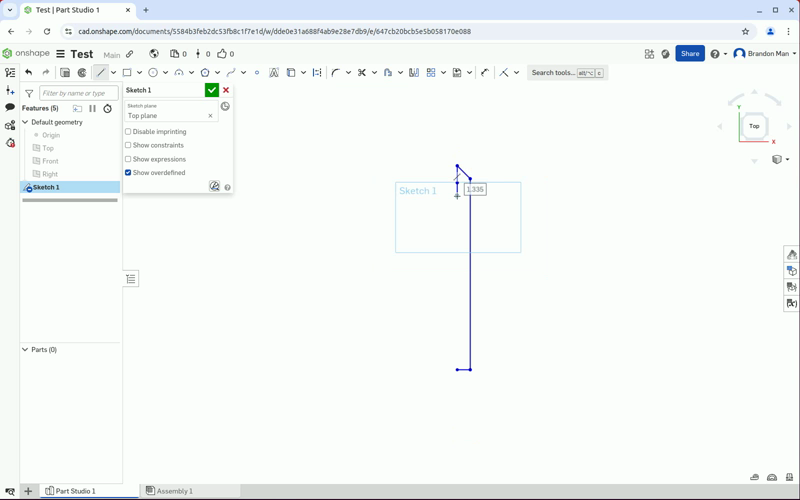
scroll(-6)
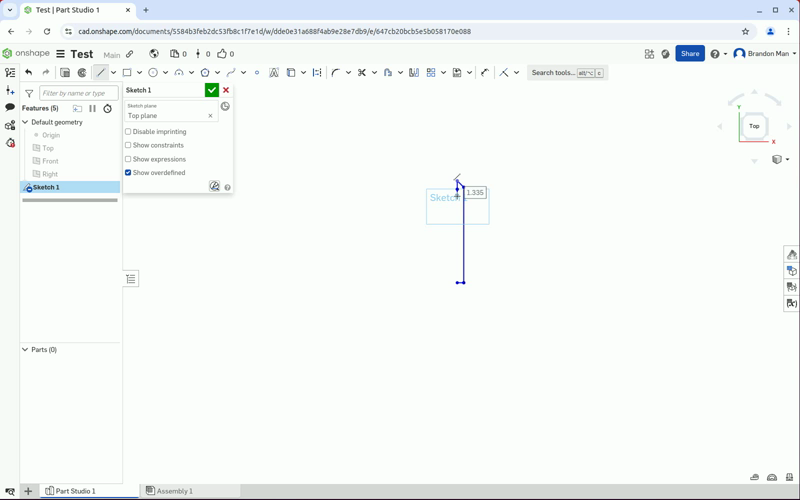
key_up(shift)
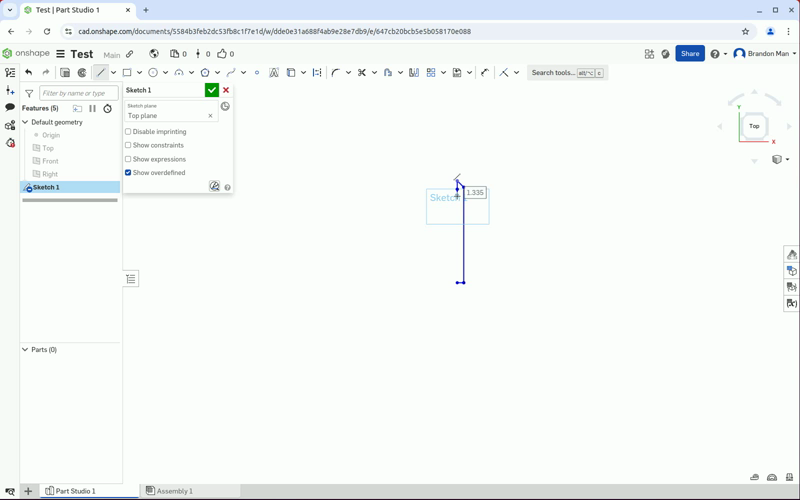
key_down(shift)
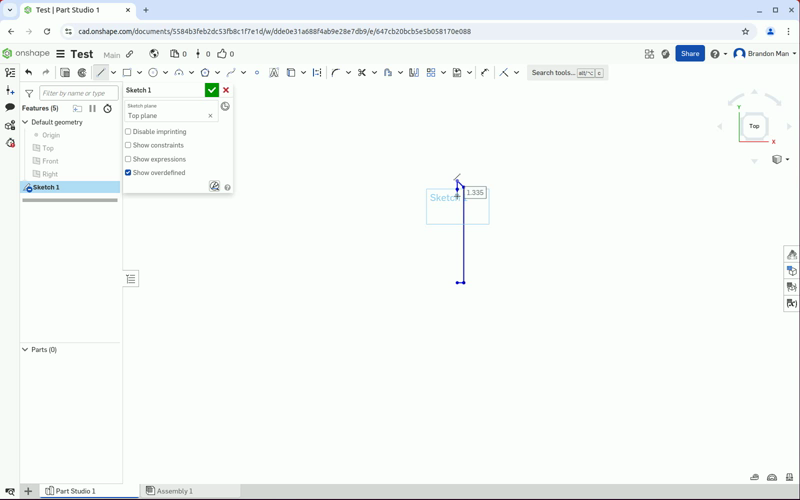
mouse_move(487, 195)
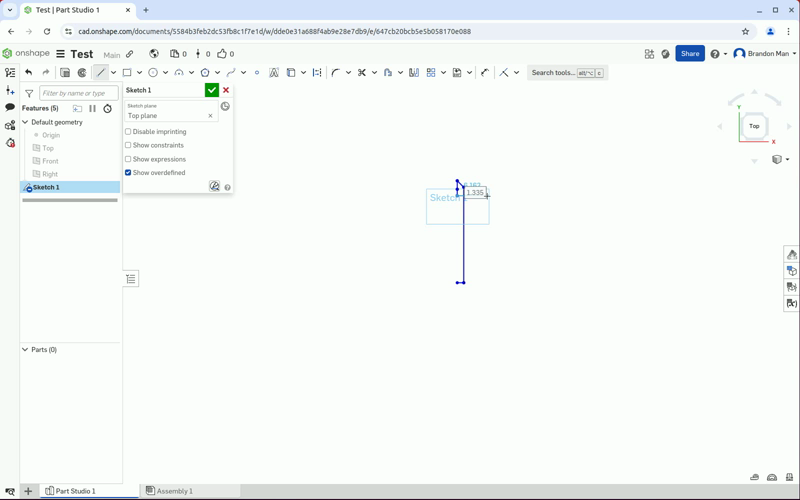
mouse_move(457, 204)
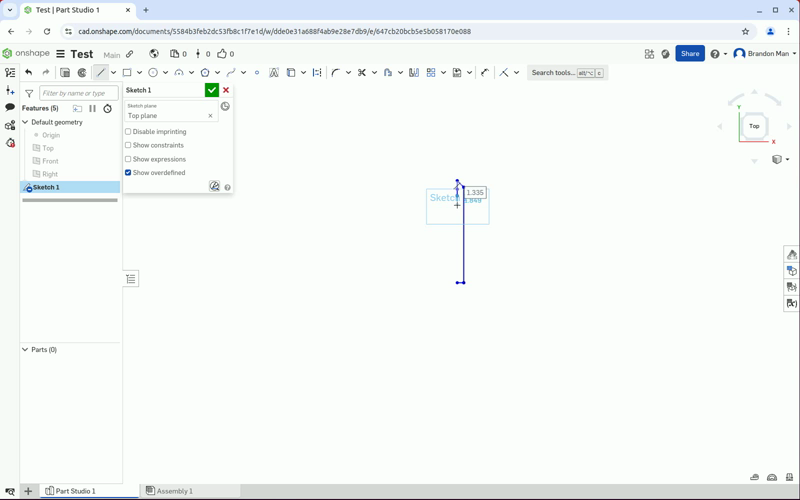
click(457, 204)
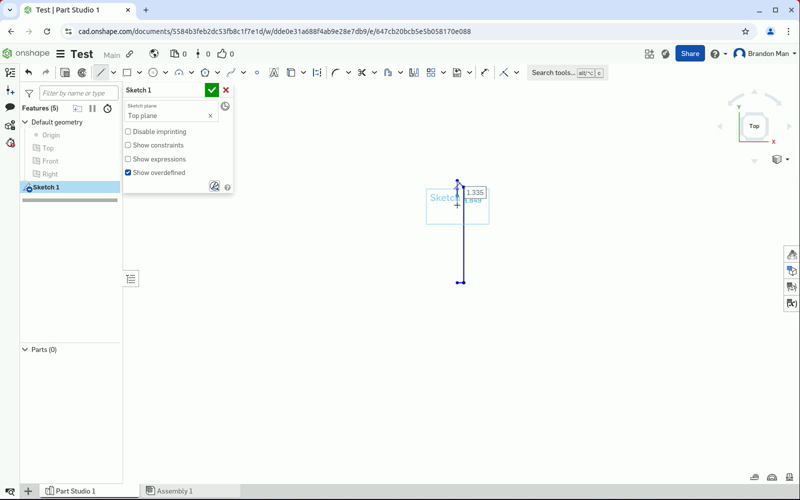
key_up(shift)
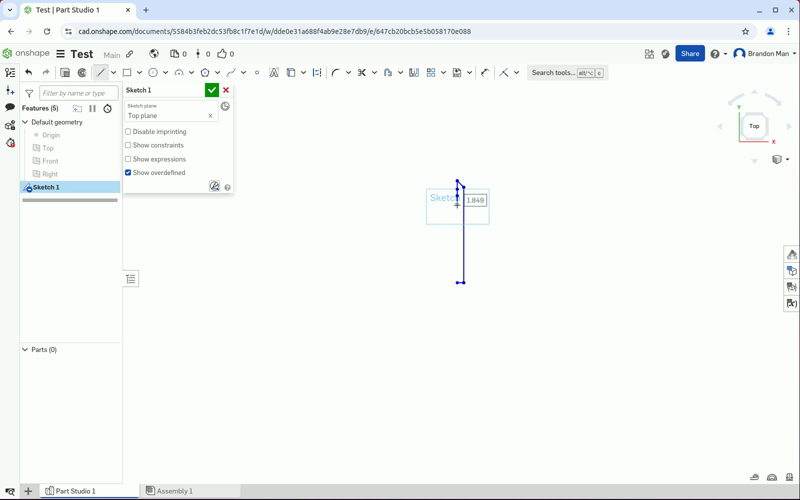
key_down(shift)
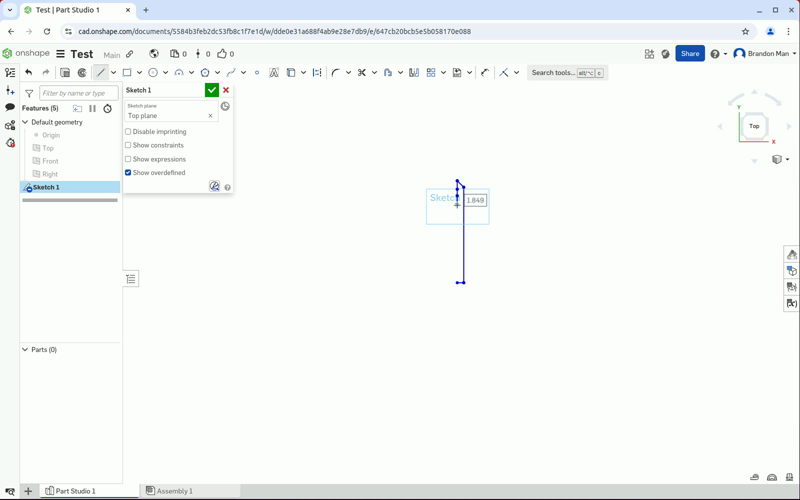
mouse_move(457, 282)
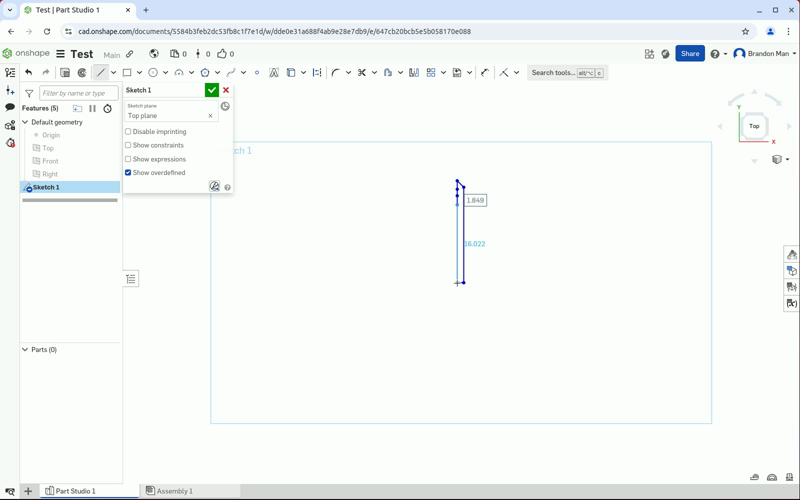
key_up(shift)
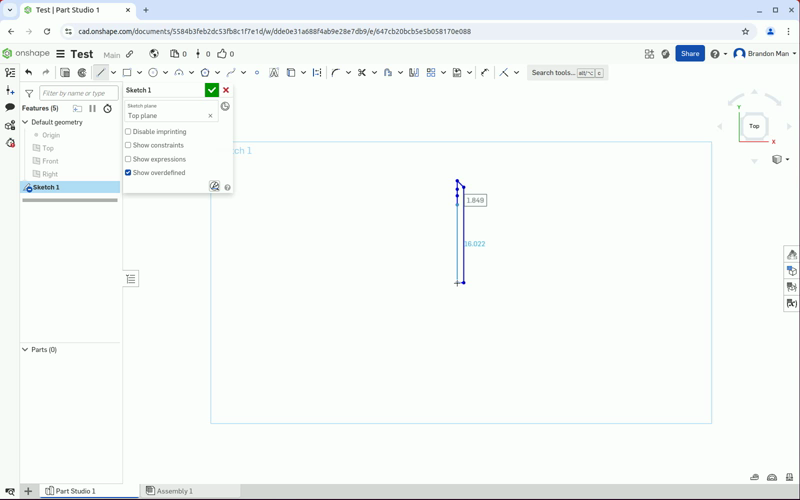
click(457, 282)
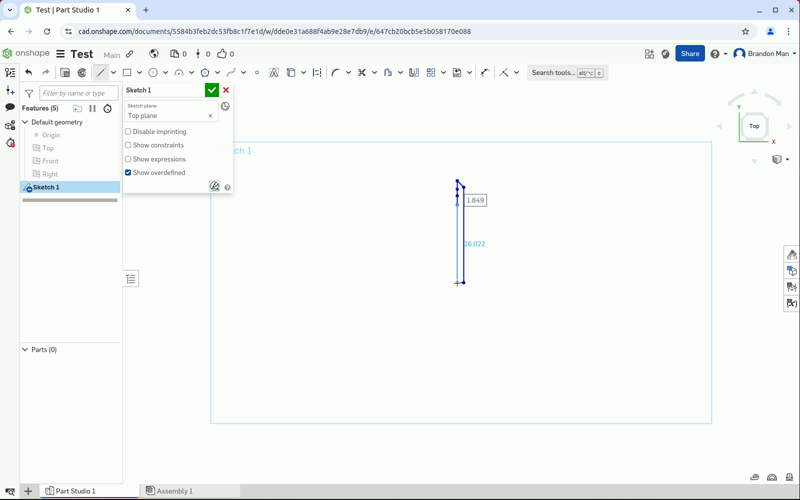
key(esc)
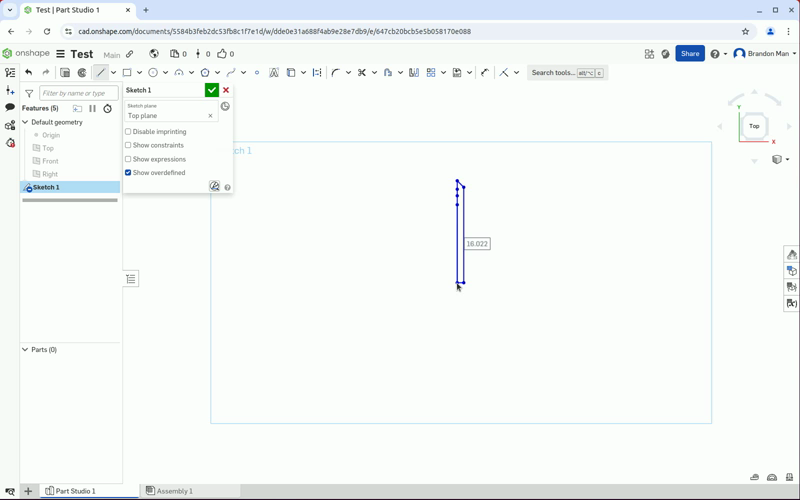
mouse_move(457, 248)
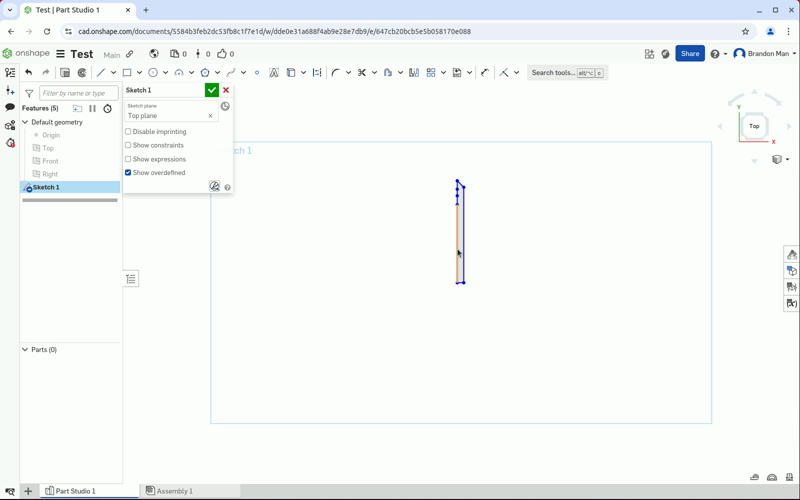
scroll(6)
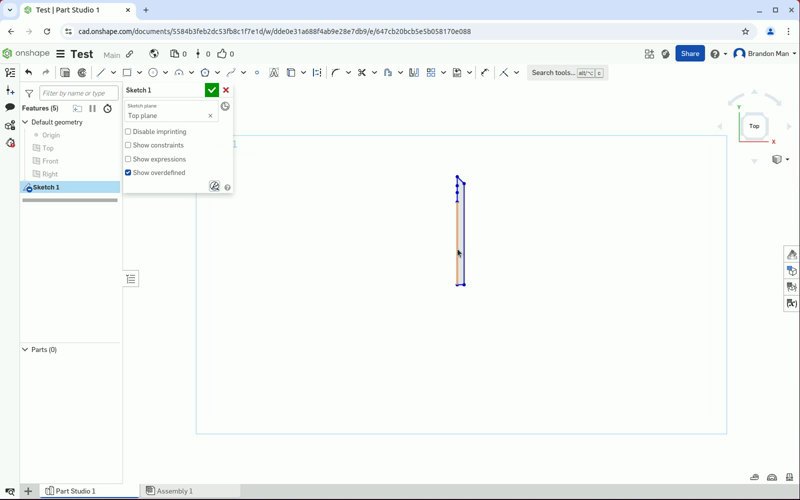
scroll(6)
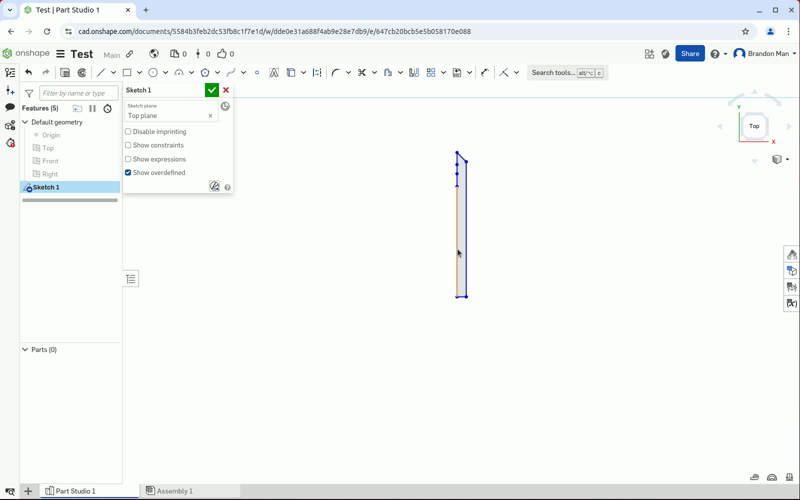
scroll(6)
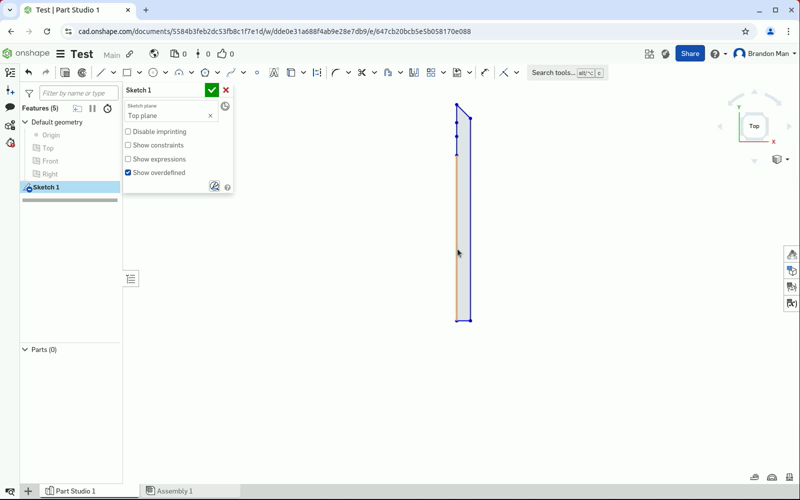
scroll(6)
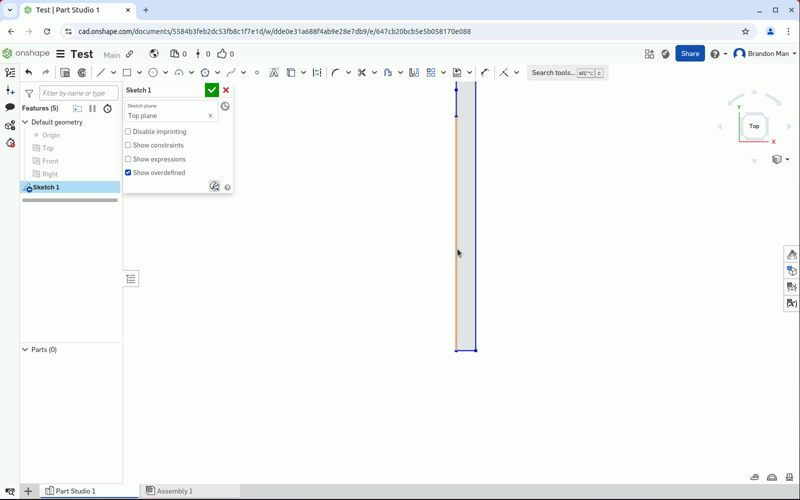
scroll(6)
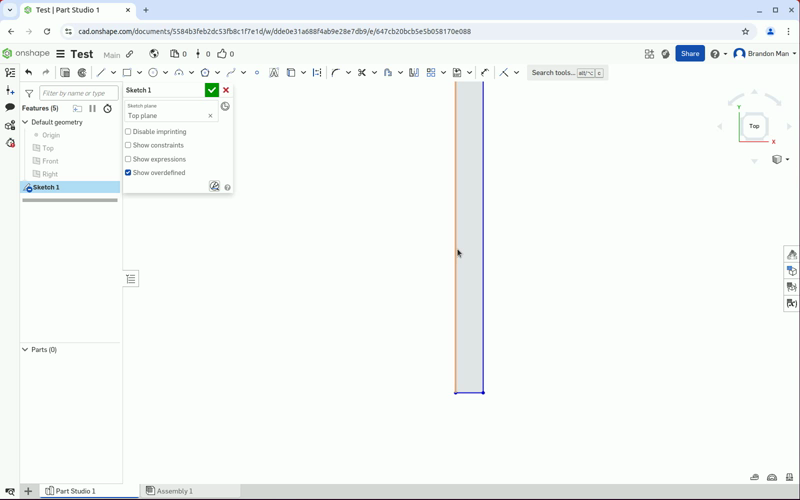
scroll(6)
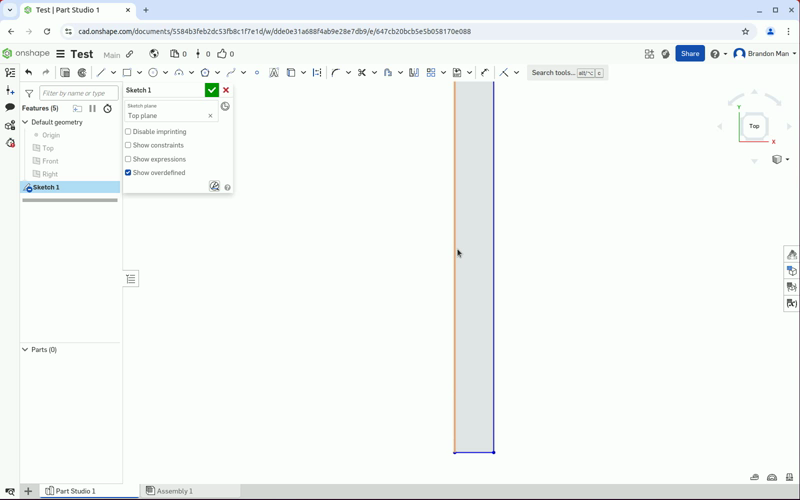
scroll(6)
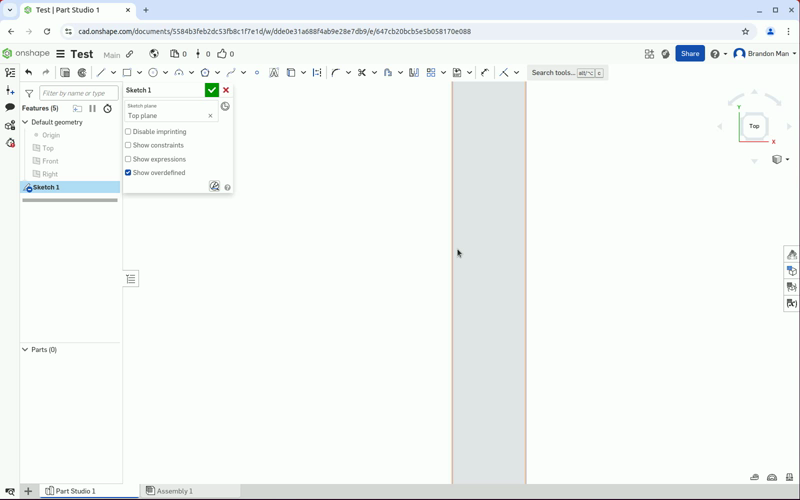
click(457, 248)
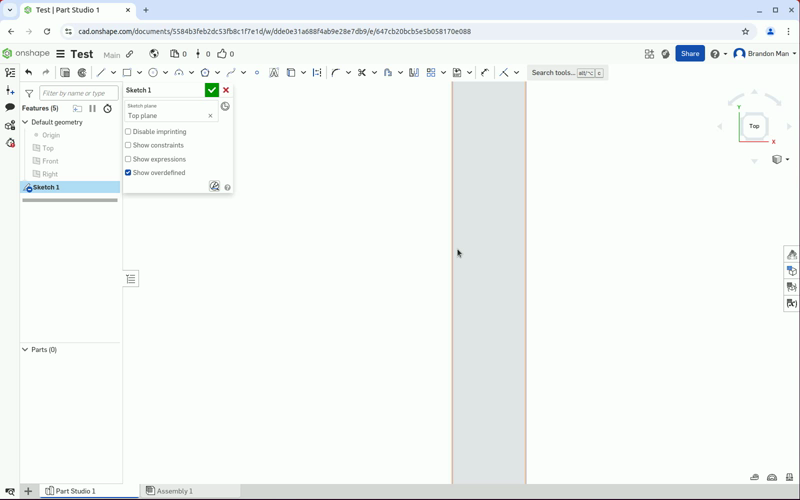
scroll(-6)
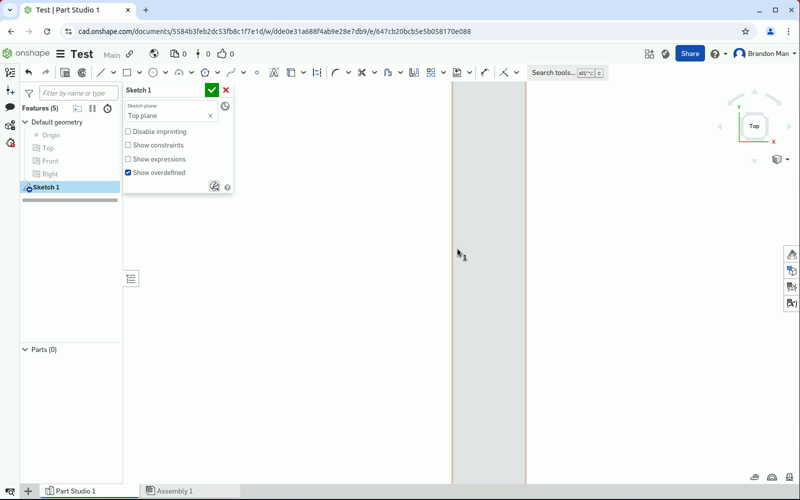
scroll(-6)
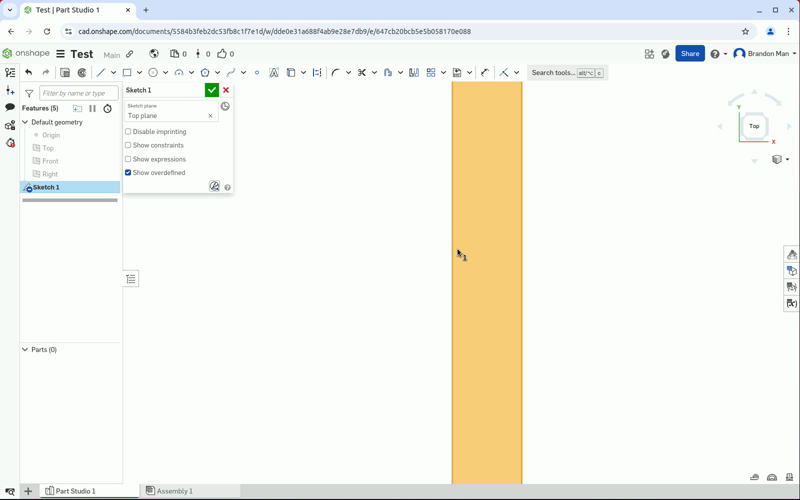
scroll(-6)
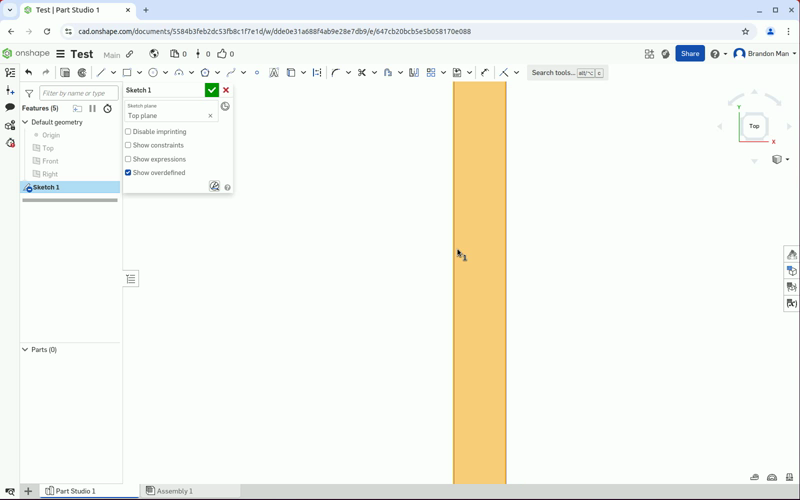
scroll(-6)
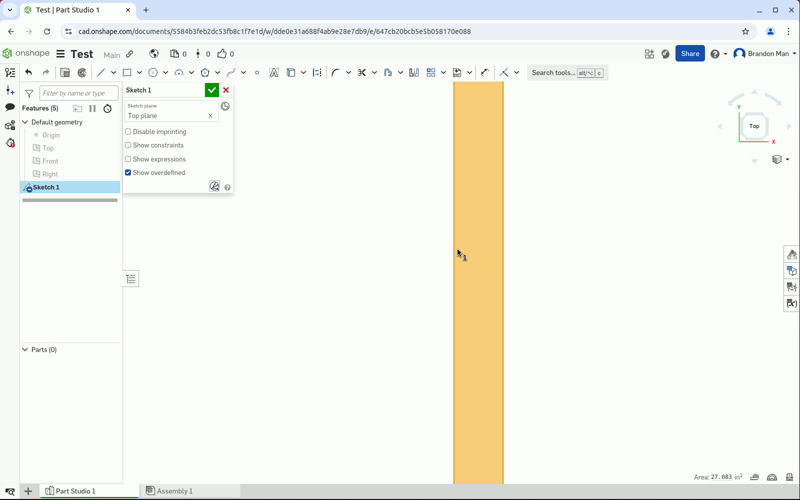
scroll(-6)
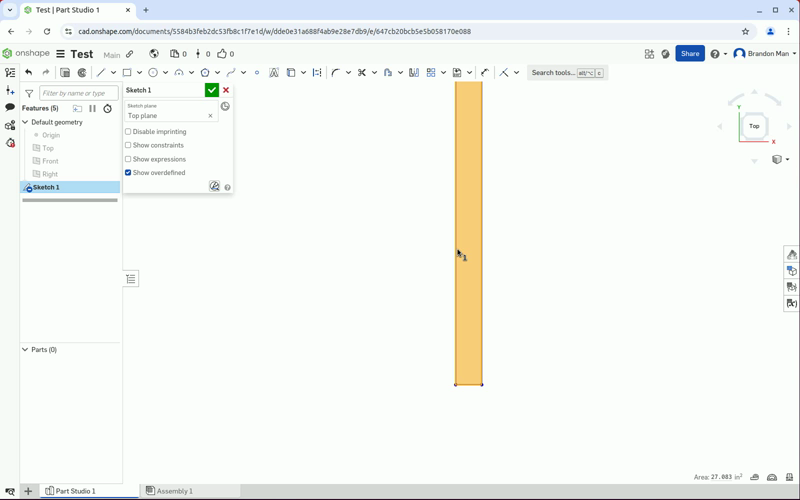
scroll(-6)
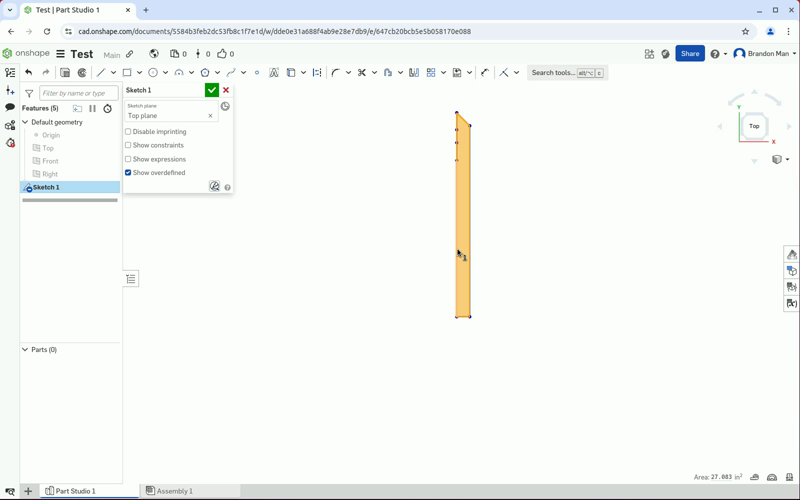
scroll(-6)
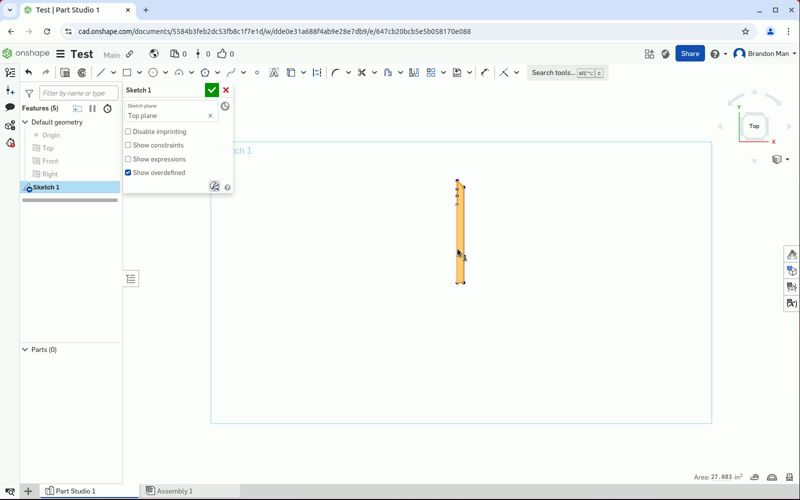
mouse_move(73, 352)
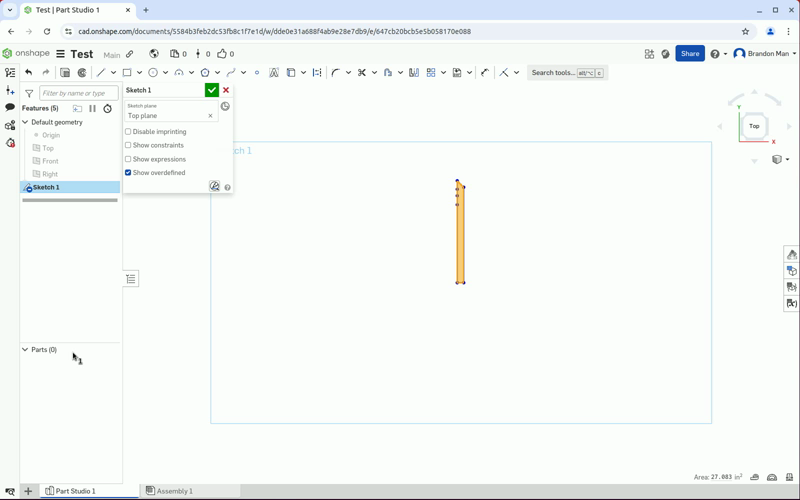
key(shift+y)
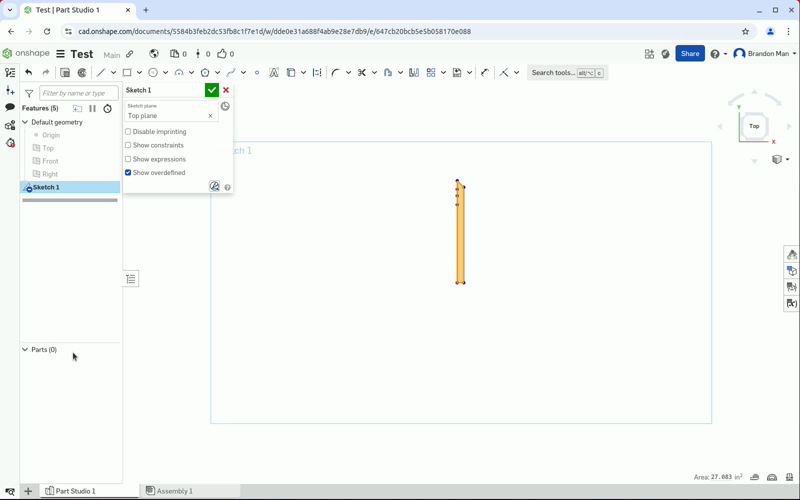
key(shift+e)
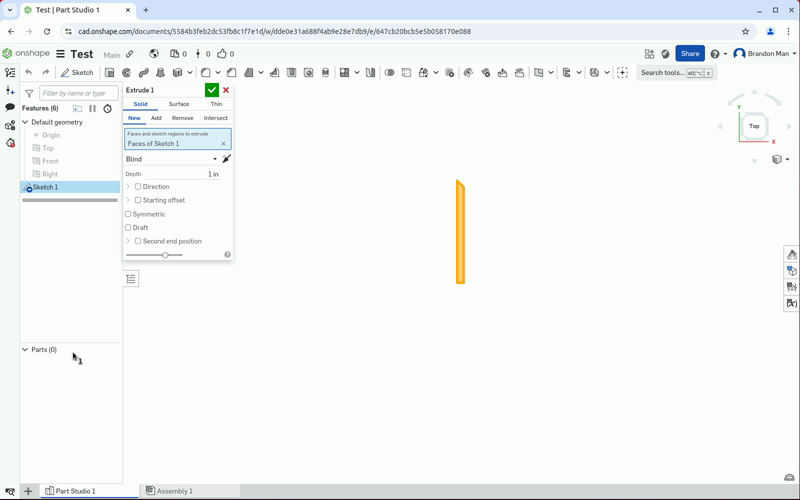
mouse_move(143, 106)
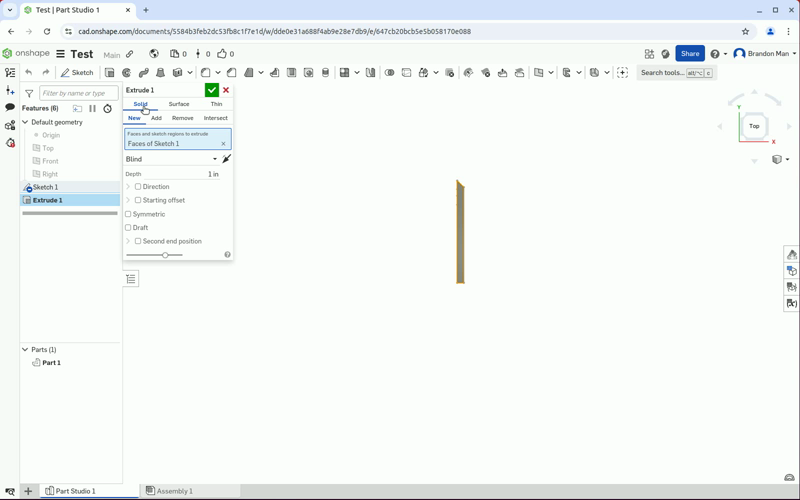
click(143, 106)
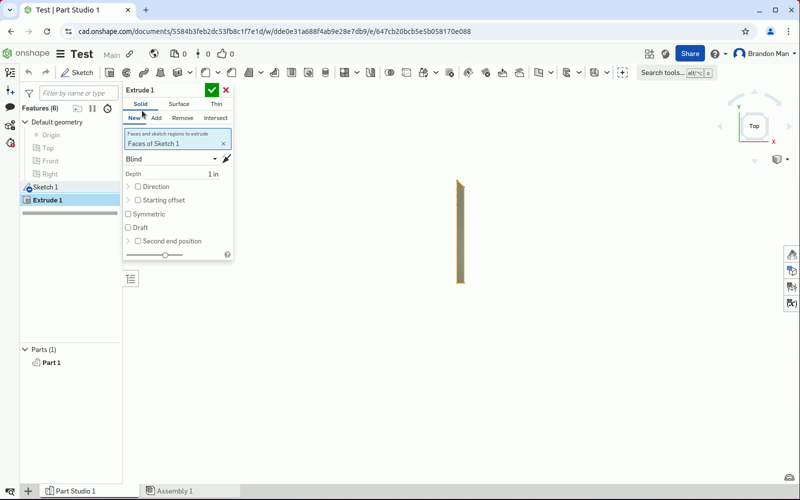
mouse_move(137, 120)
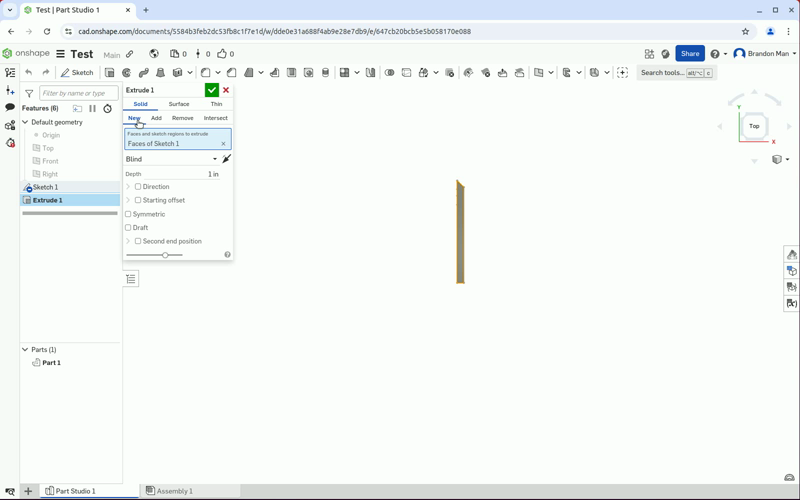
click(137, 120)
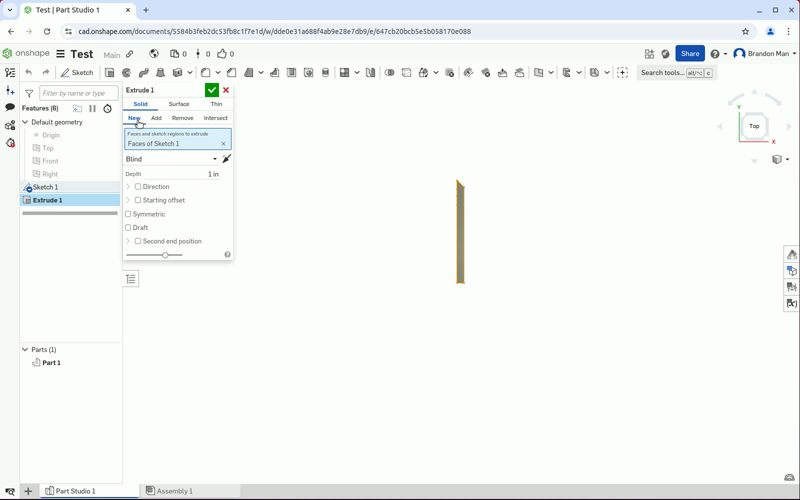
key(tab, 4)
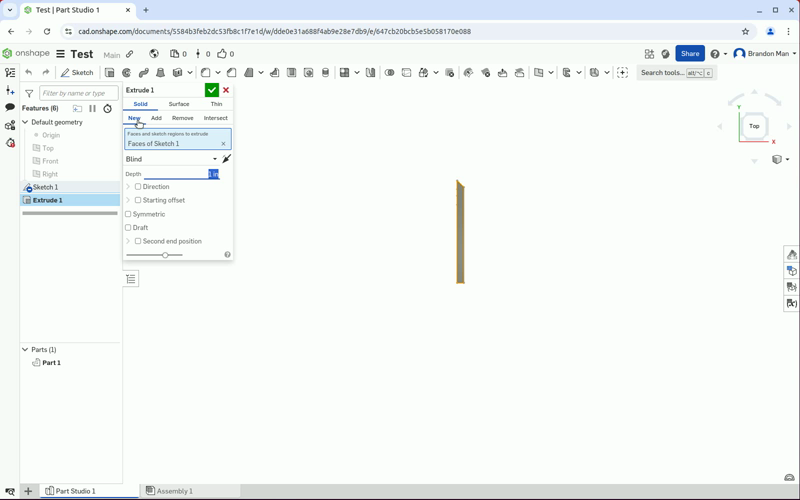
text(0.482)
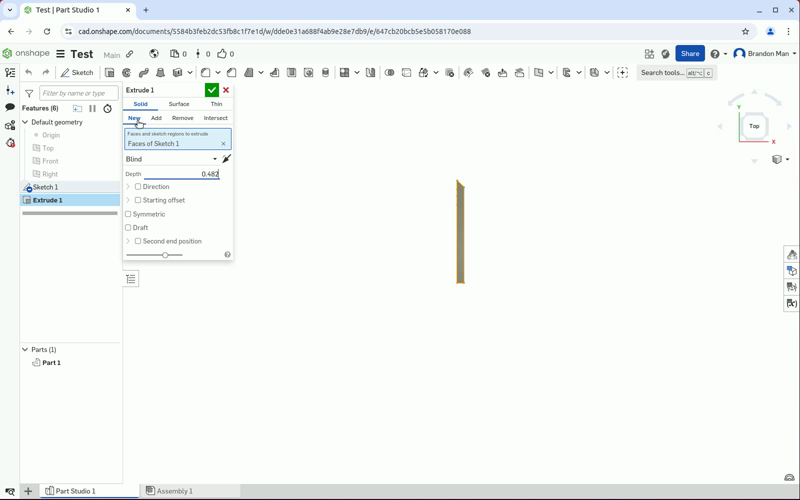
key(tab, 3)
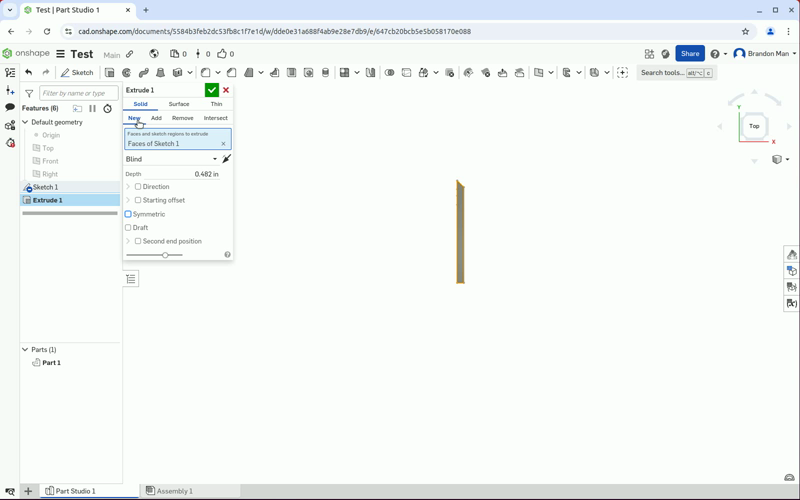
key(space)
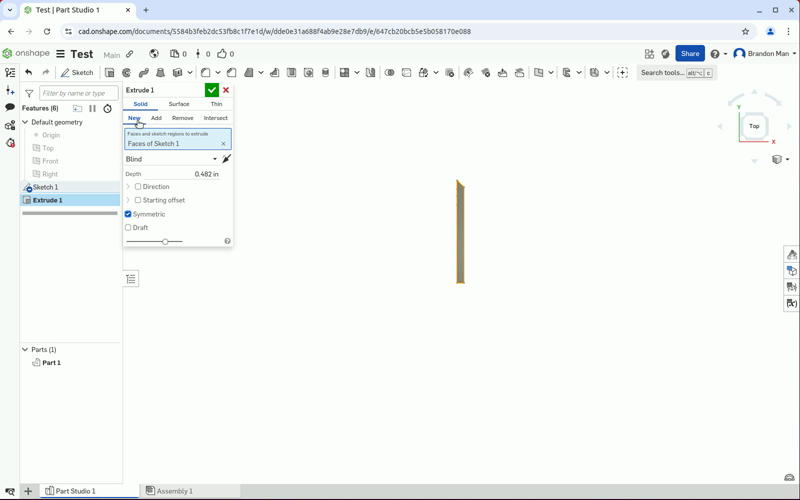
key(enter)
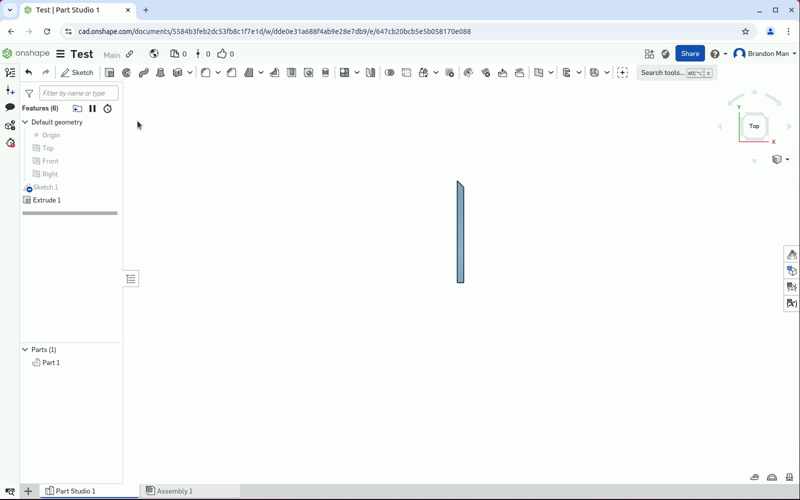
key(shift+h)
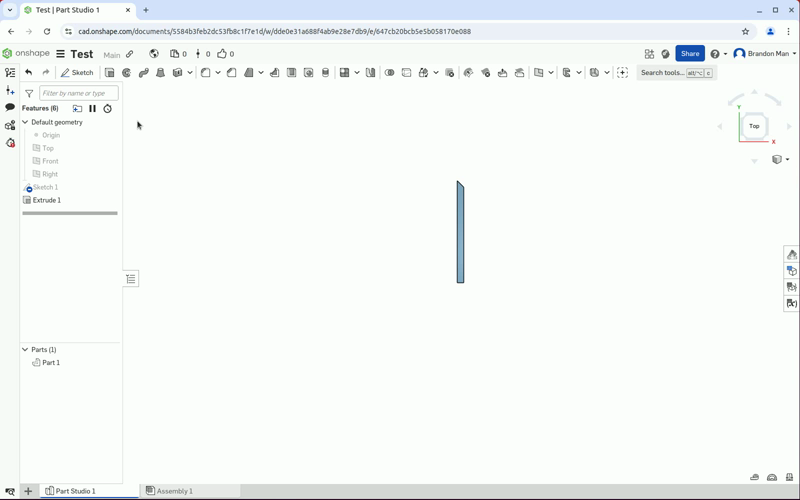
key(shift+h)
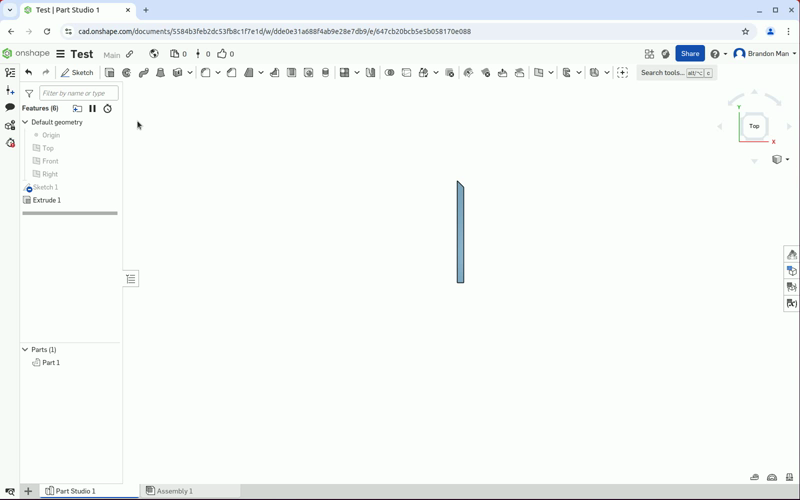
mouse_move(73, 189)
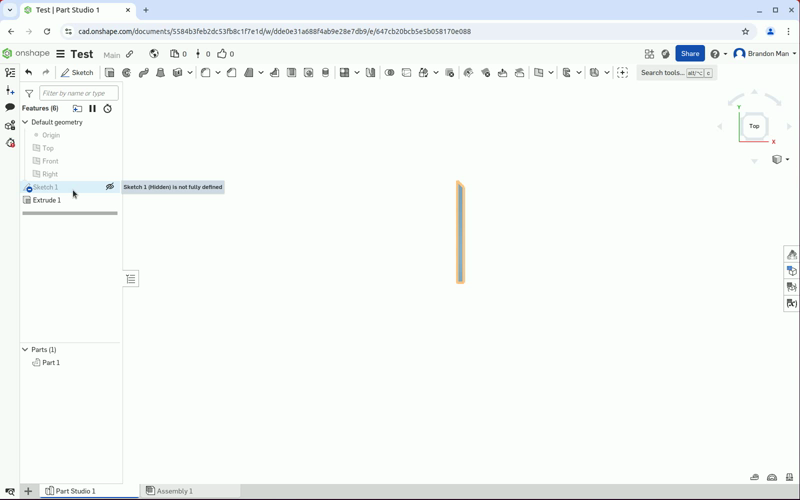
click(73, 189)
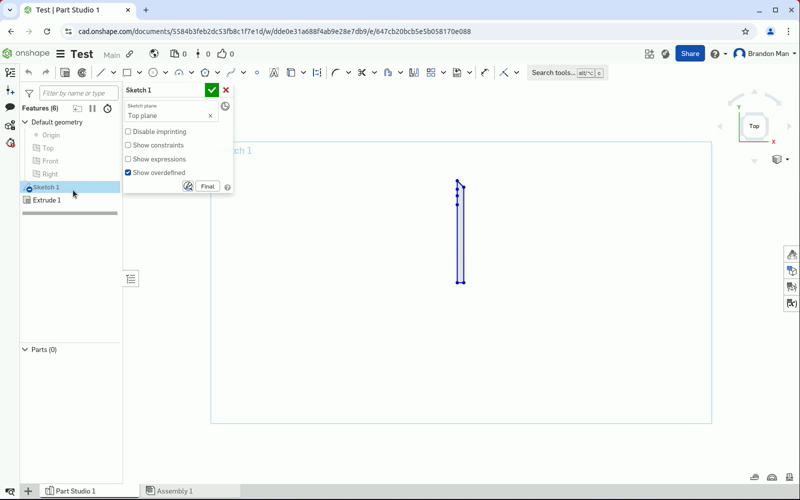
mouse_move(229, 92)
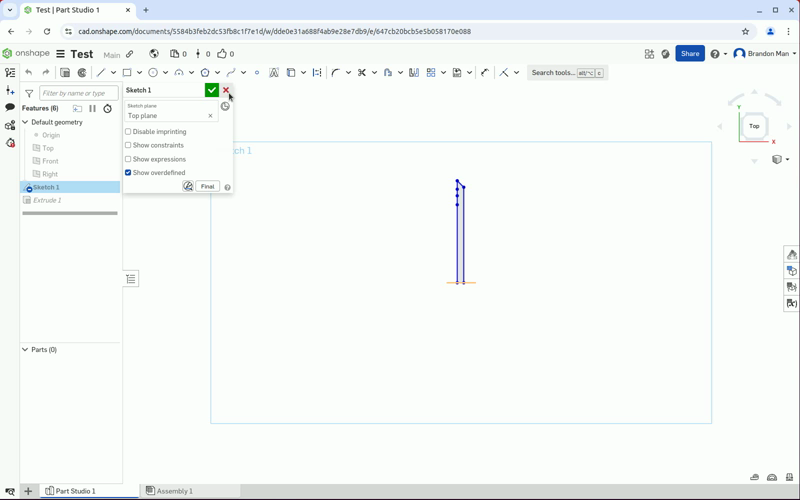
click(229, 92)
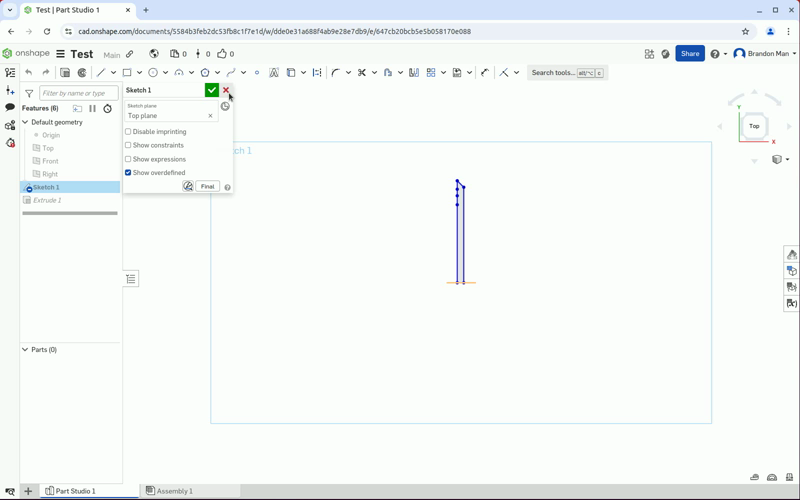
key(shift+s)
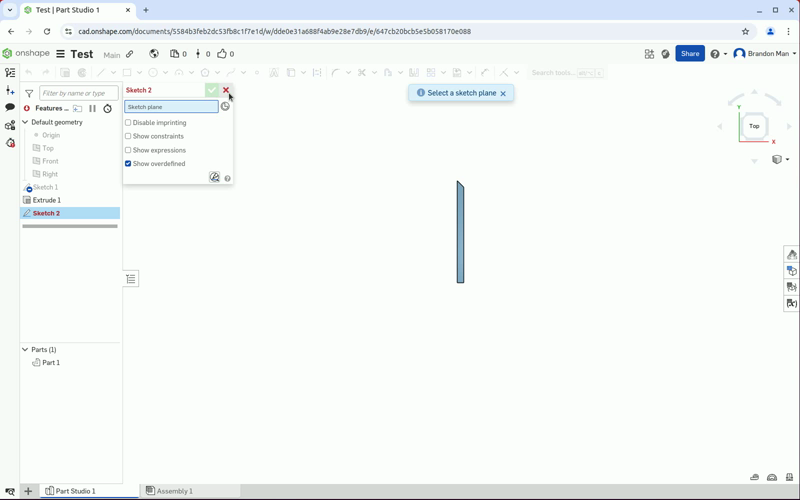
mouse_move(73, 150)
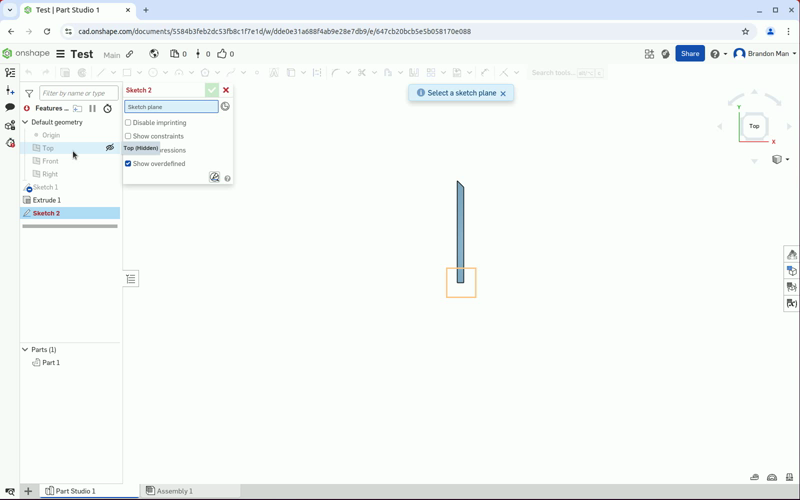
click(73, 150)
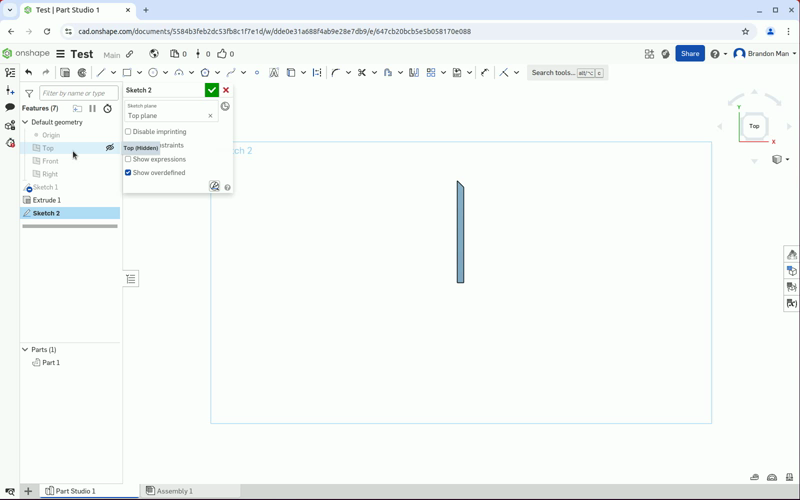
mouse_move(73, 352)
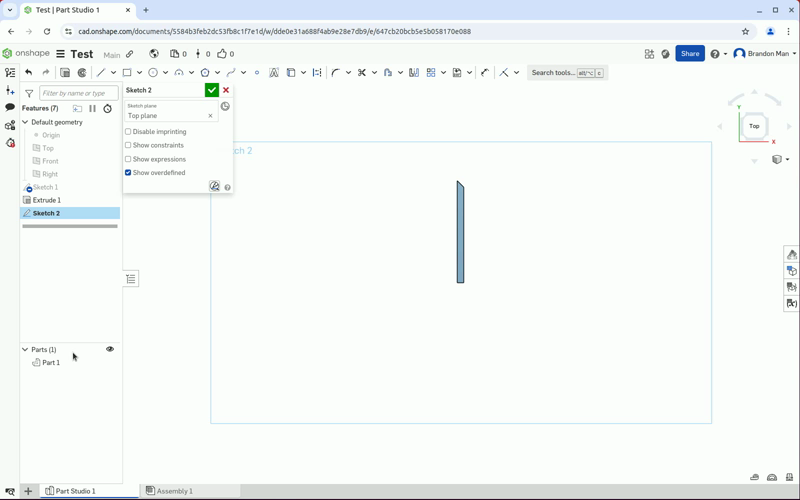
key(y)
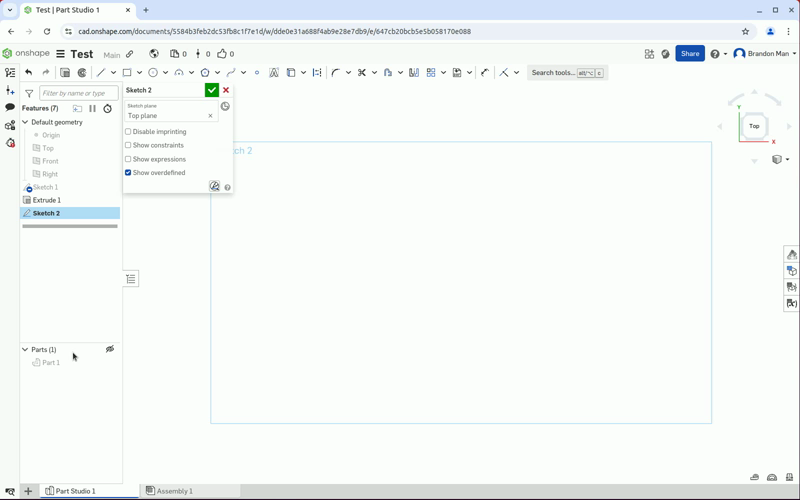
key(l)
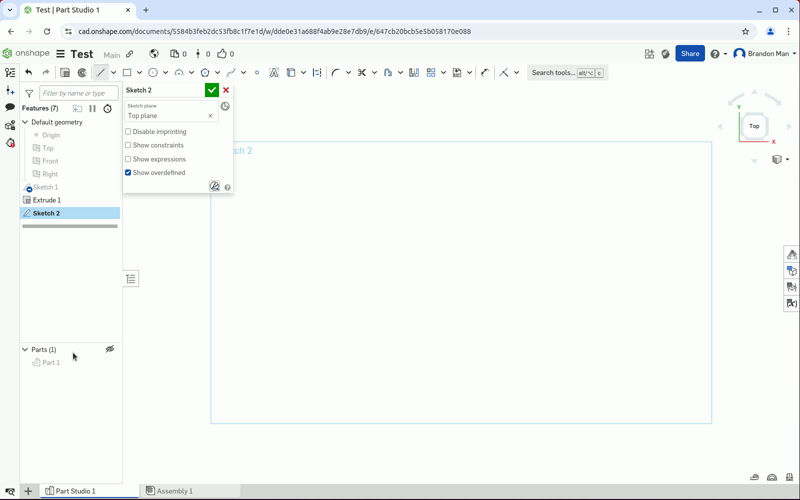
key_down(shift)
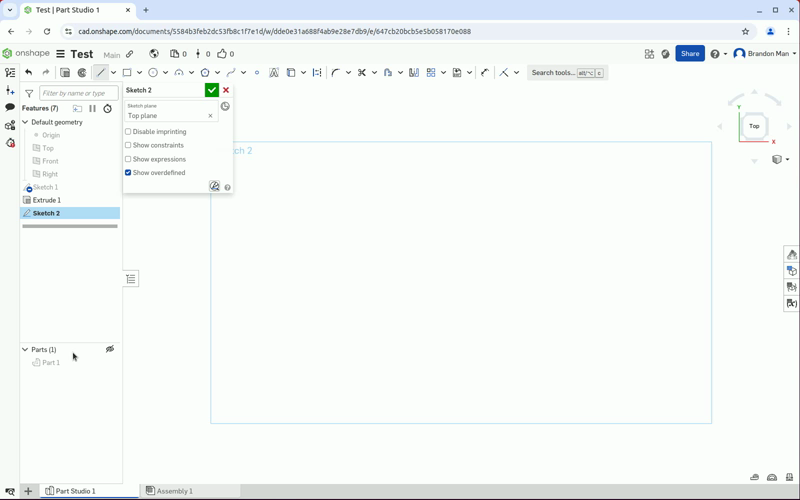
mouse_move(429, 176)
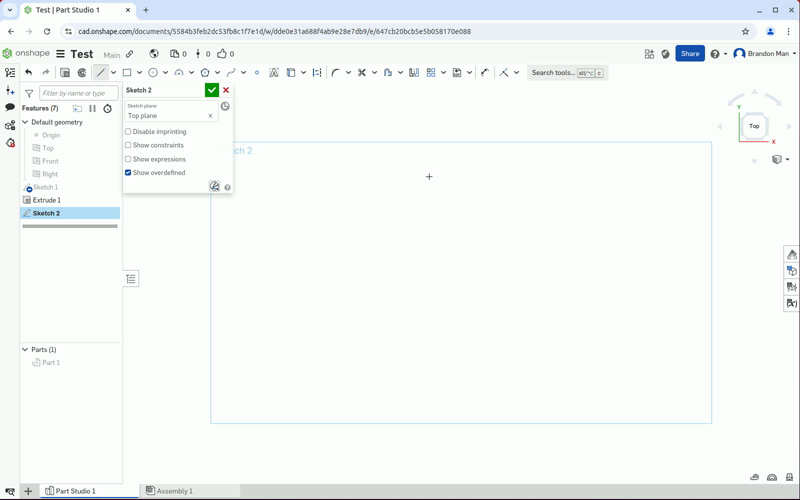
click(429, 176)
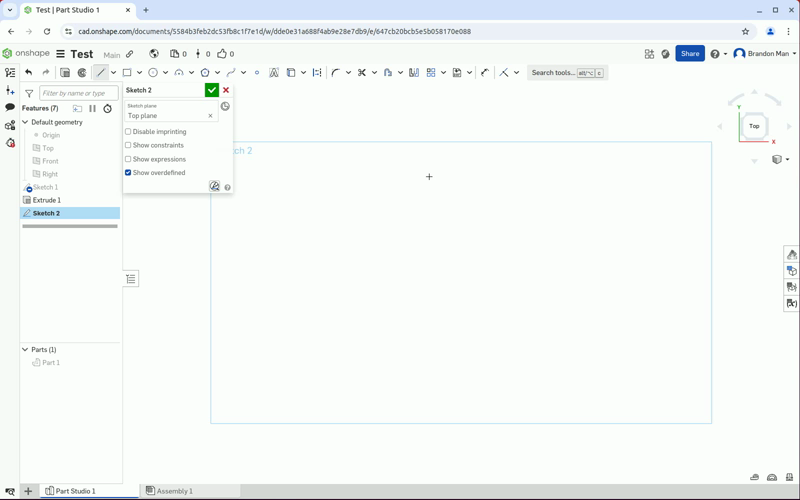
key_up(shift)
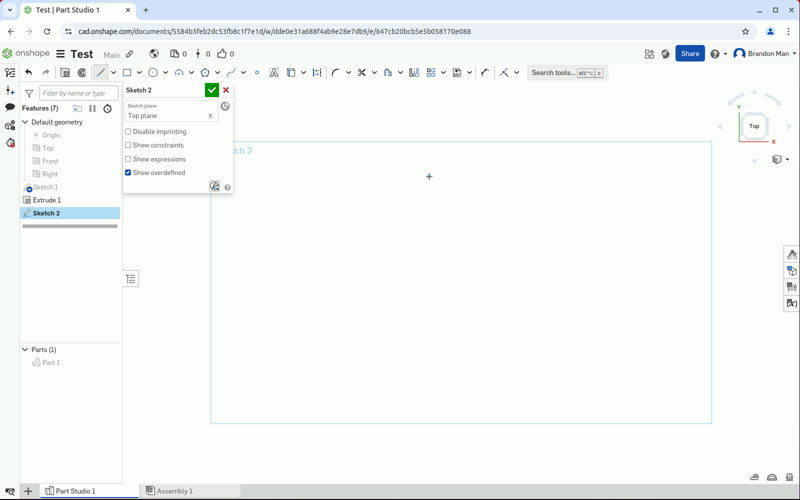
key_down(shift)
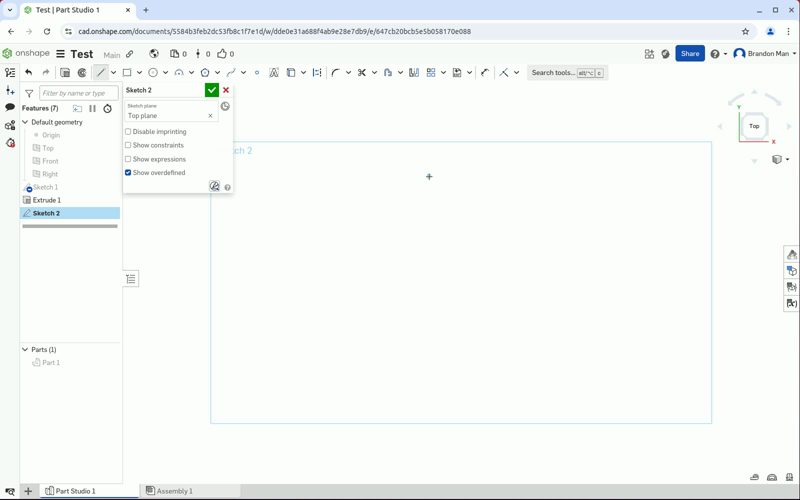
mouse_move(459, 176)
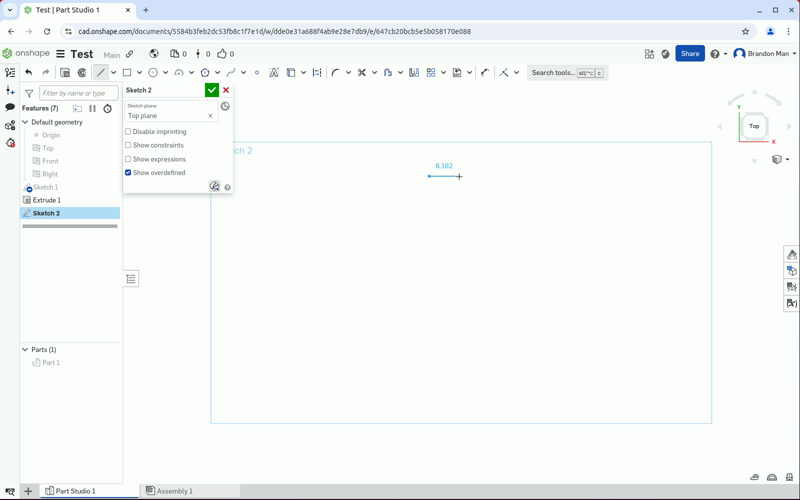
mouse_move(433, 180)
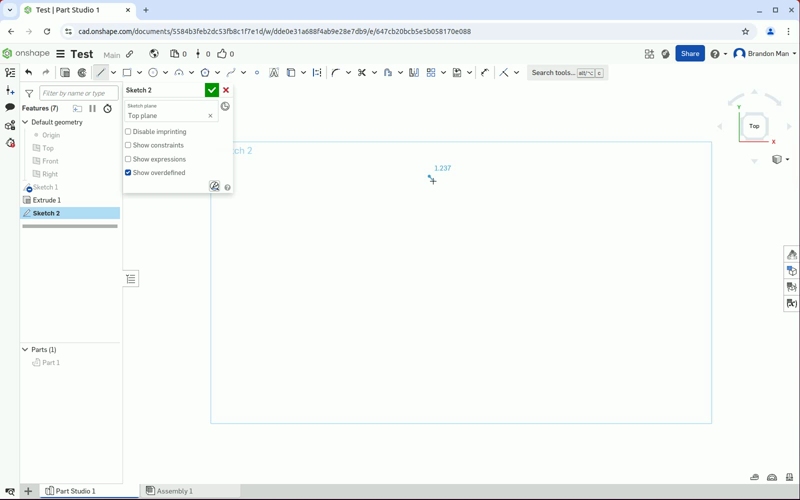
scroll(6)
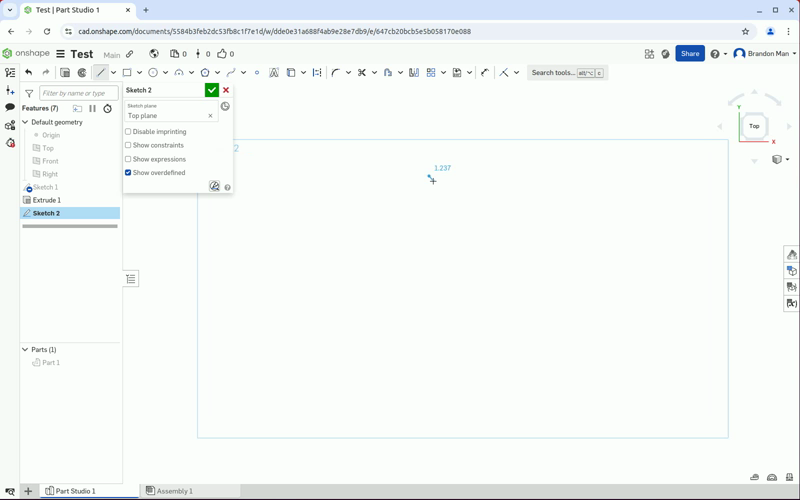
scroll(6)
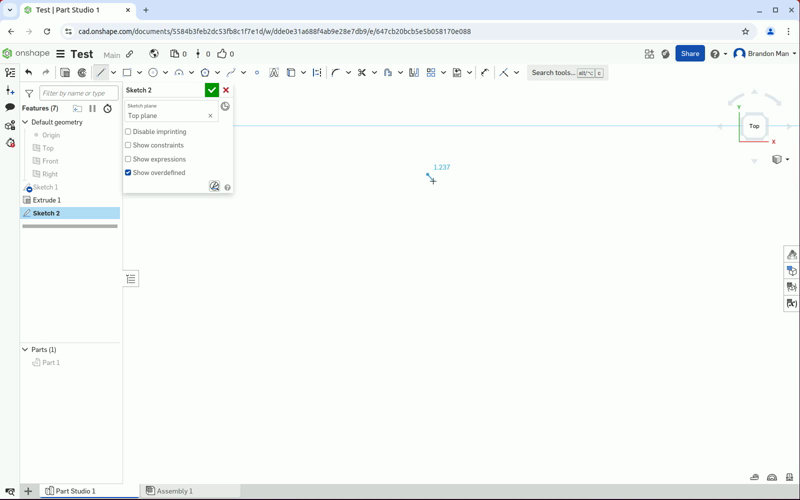
scroll(6)
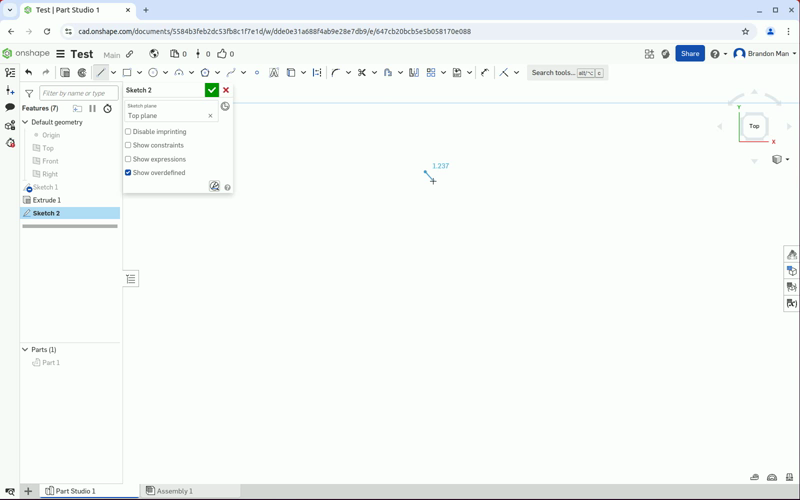
scroll(6)
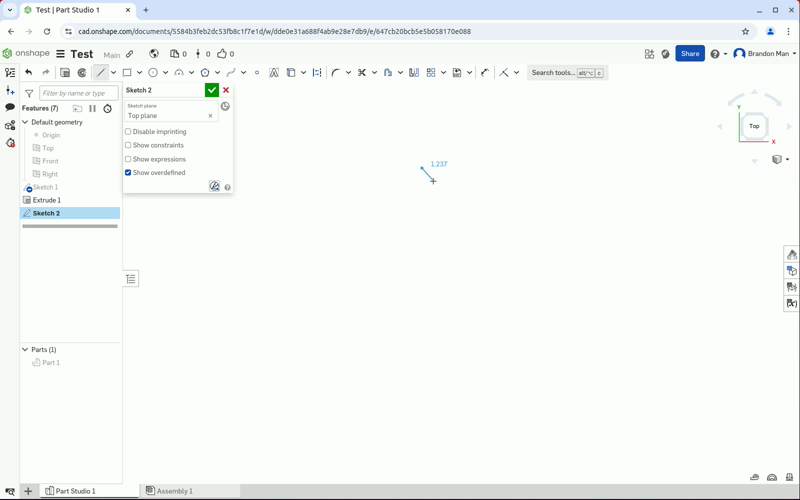
scroll(6)
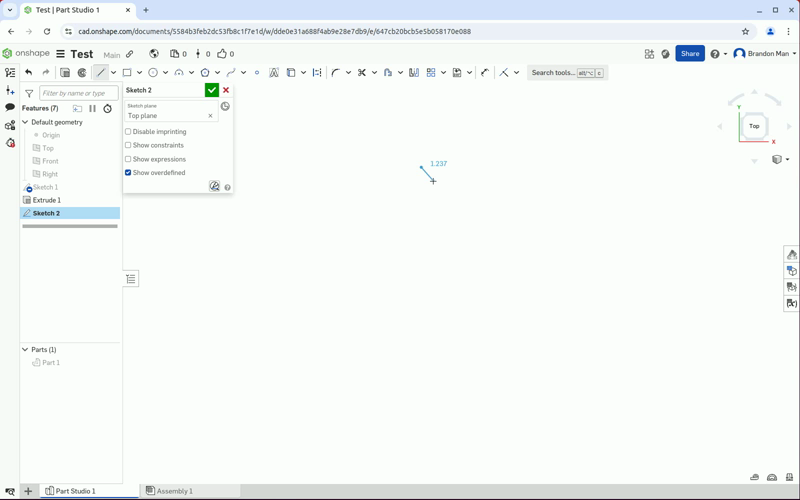
scroll(6)
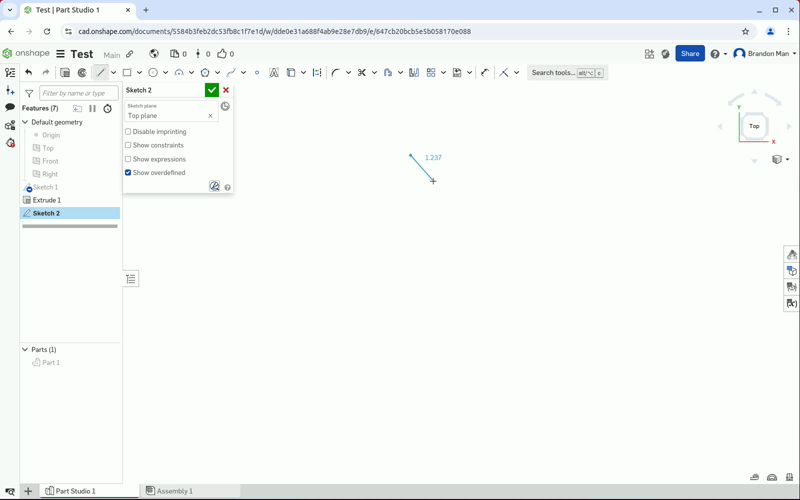
scroll(6)
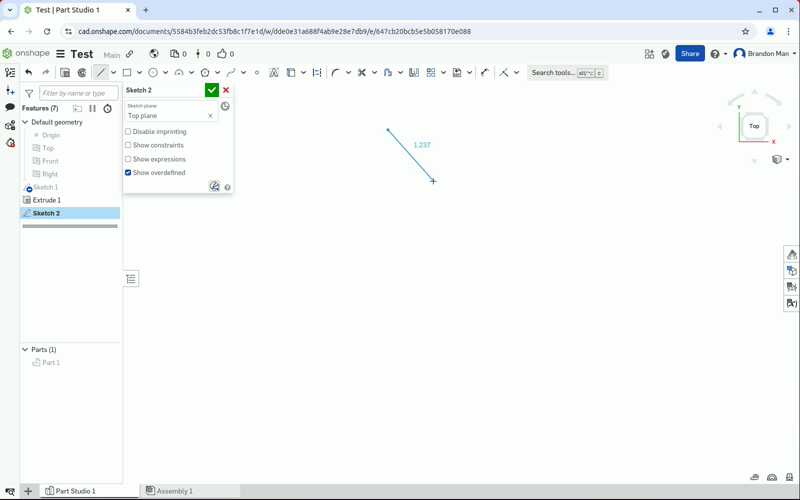
click(433, 180)
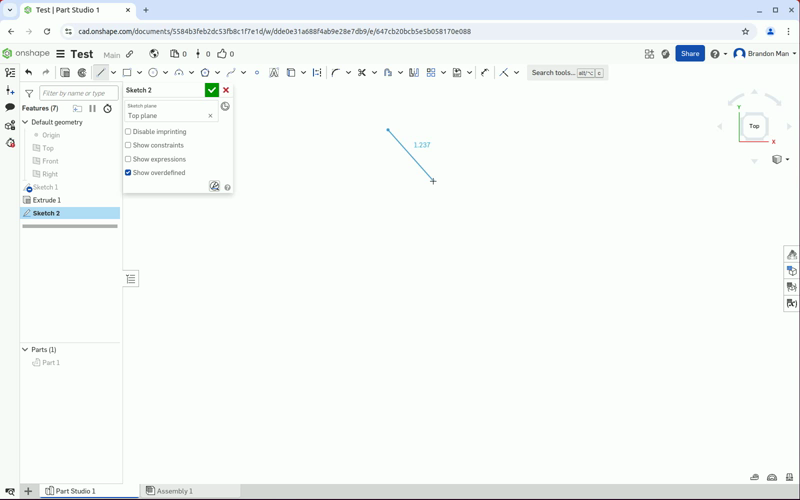
scroll(-6)
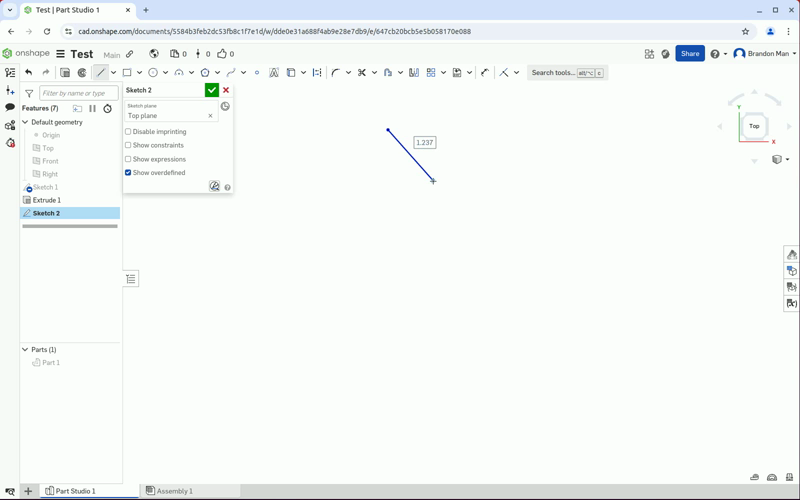
scroll(-6)
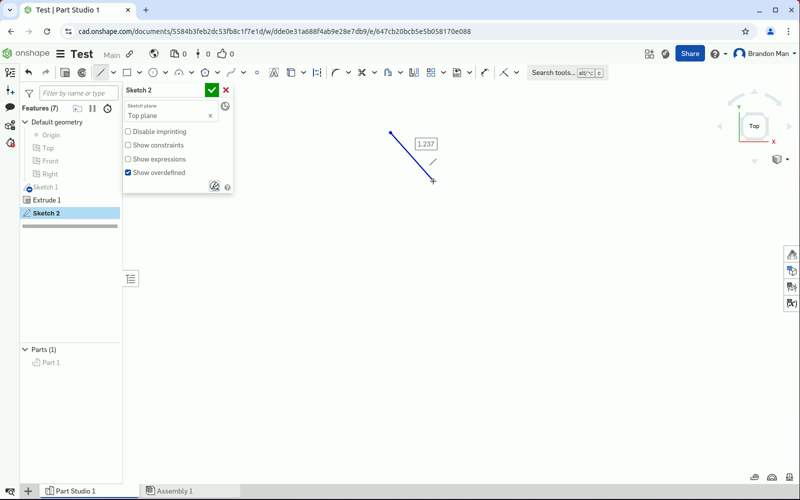
scroll(-6)
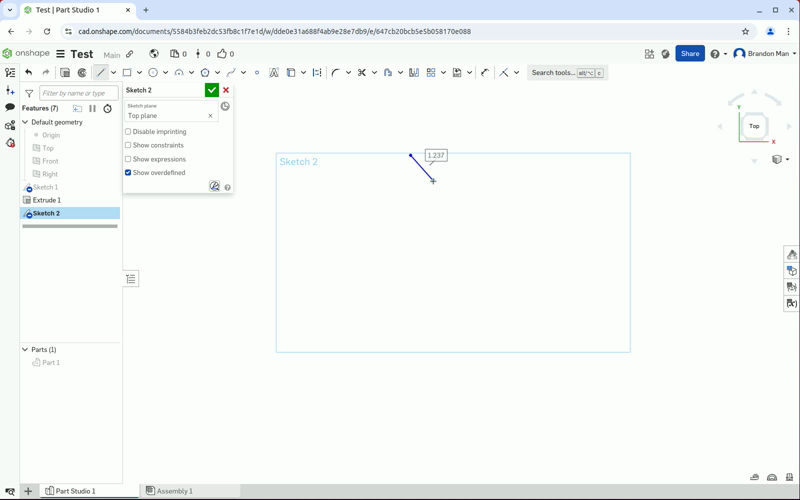
scroll(-6)
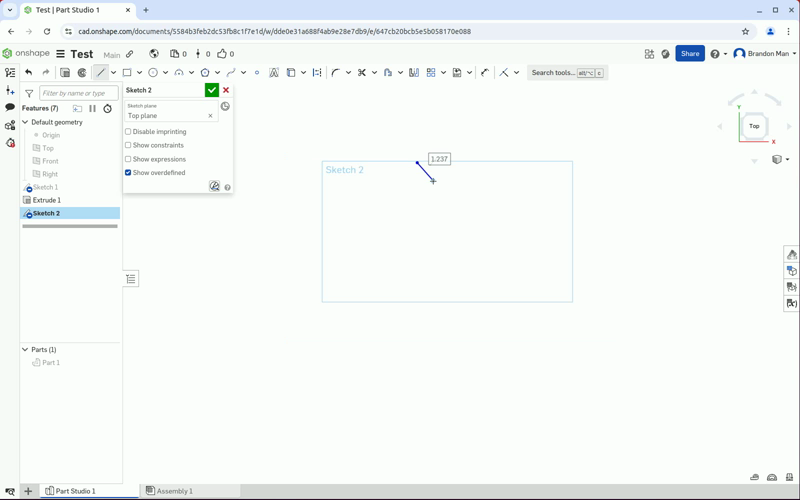
scroll(-6)
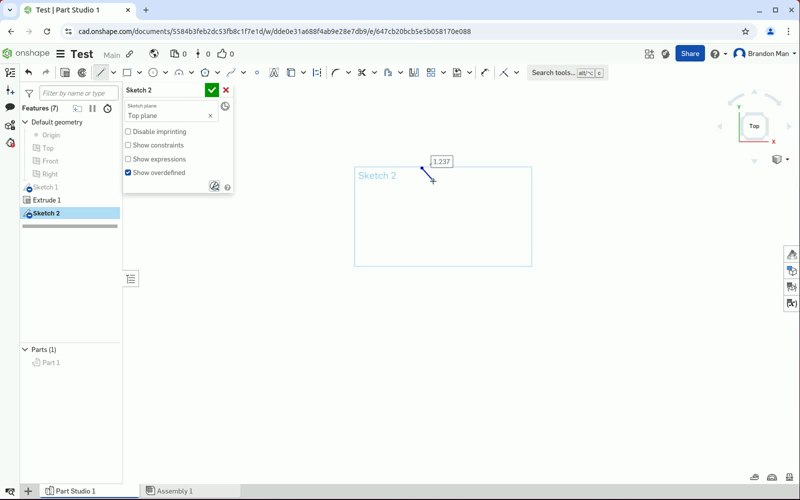
scroll(-6)
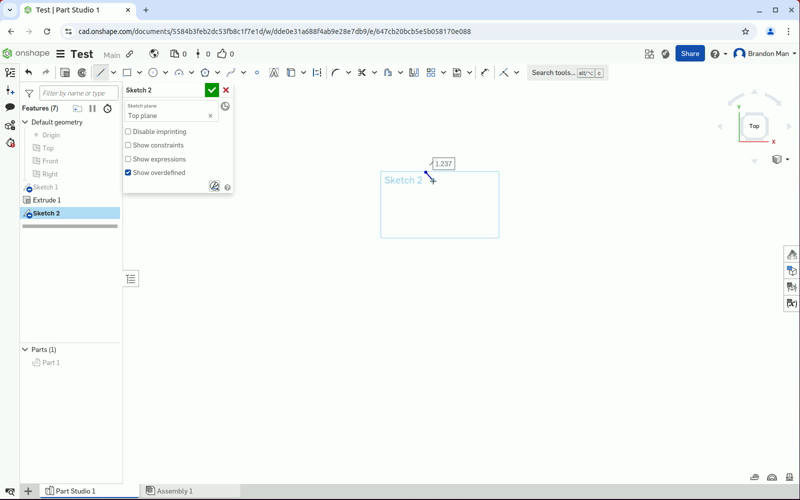
scroll(-6)
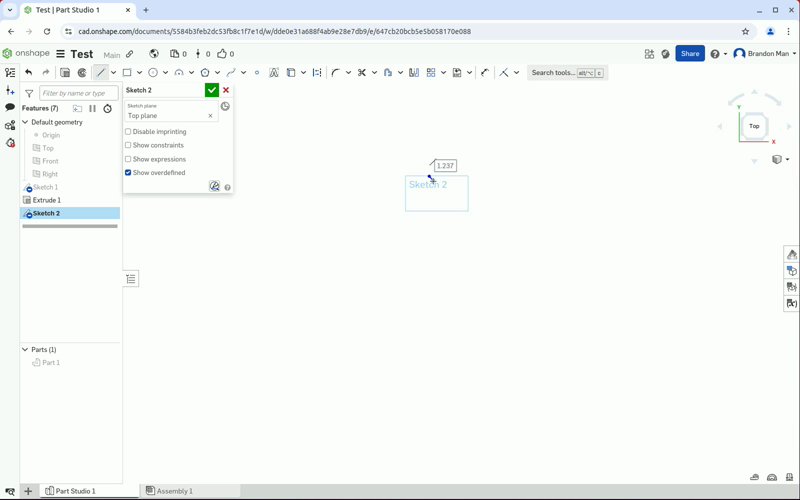
key_up(shift)
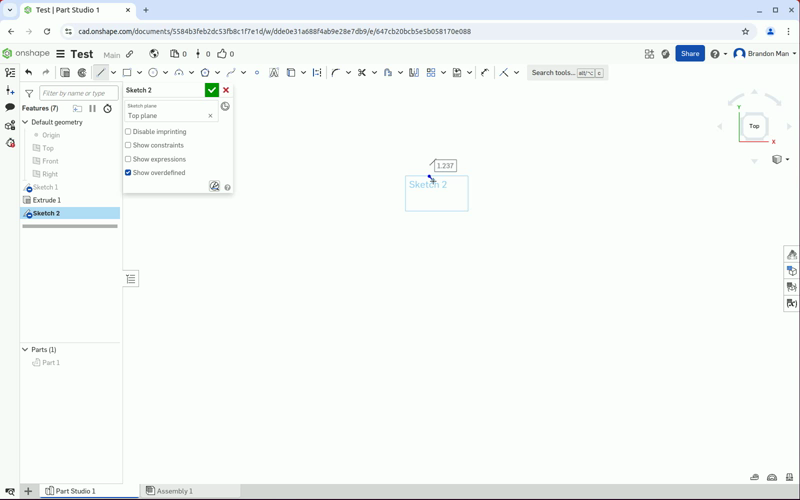
key_down(shift)
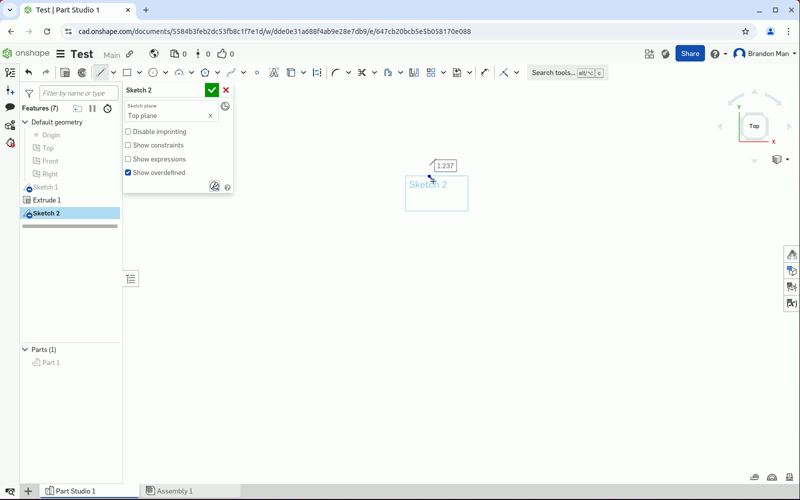
mouse_move(463, 180)
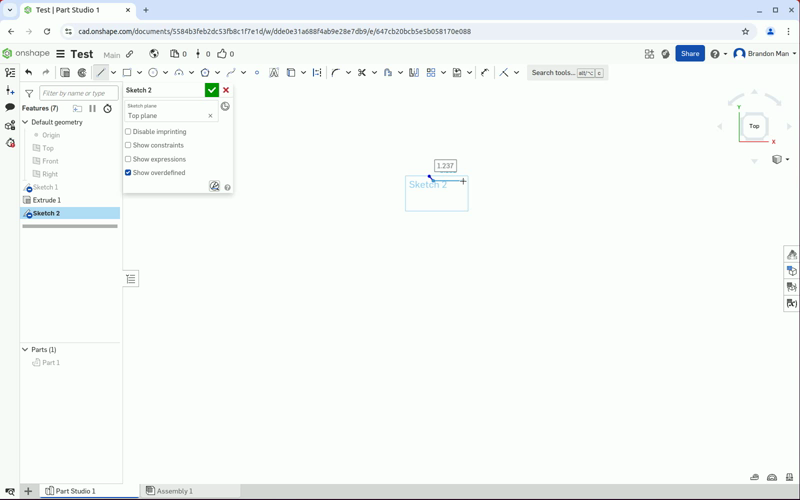
mouse_move(458, 205)
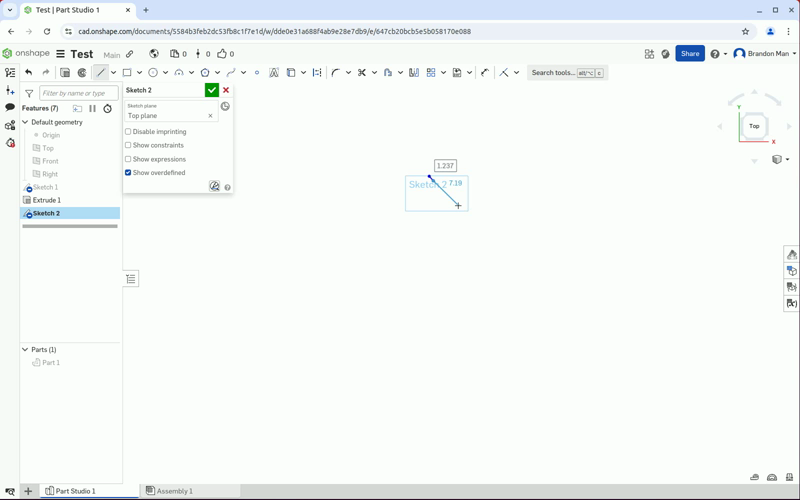
click(458, 205)
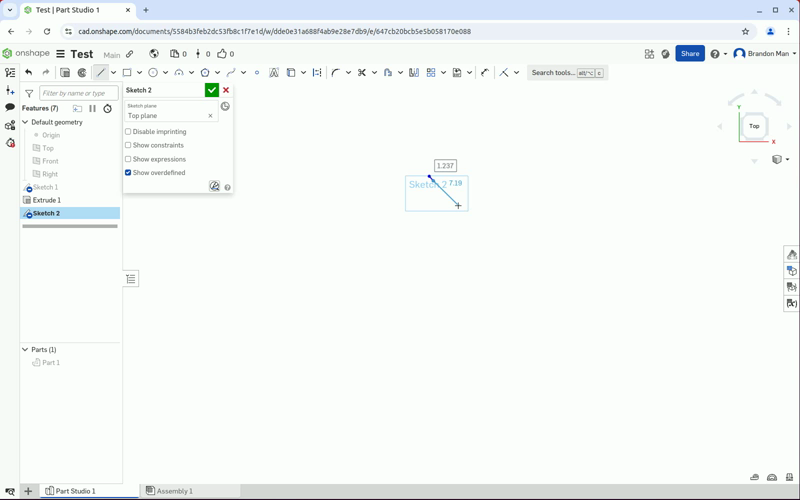
key_up(shift)
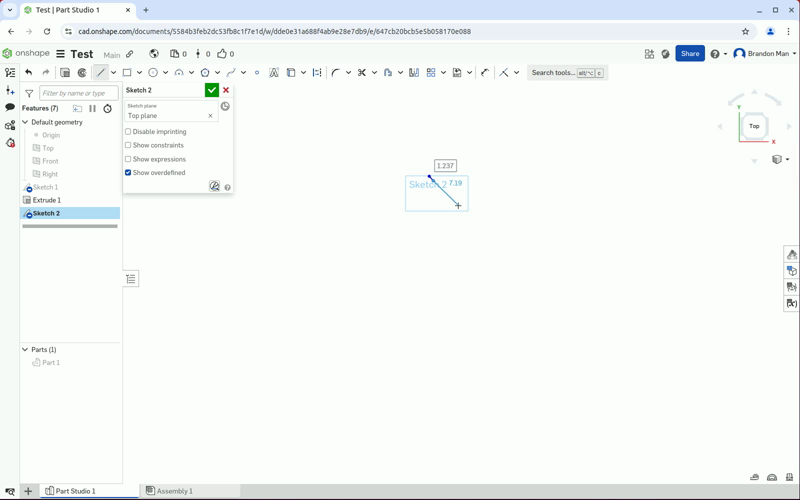
key_down(shift)
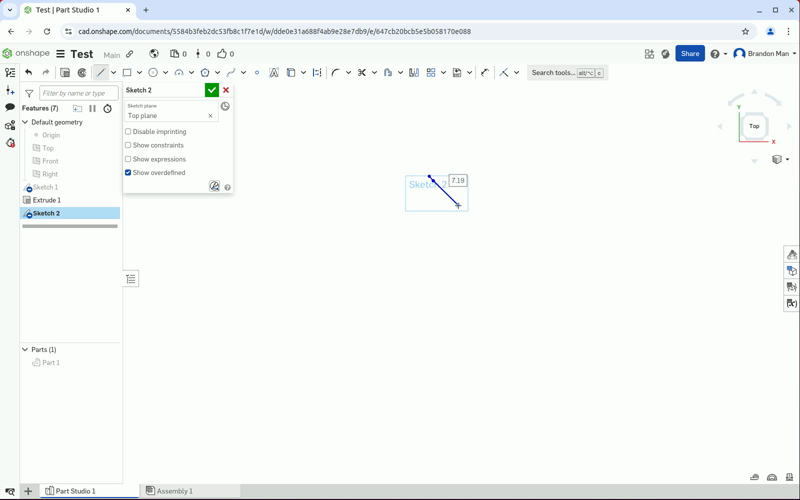
mouse_move(488, 205)
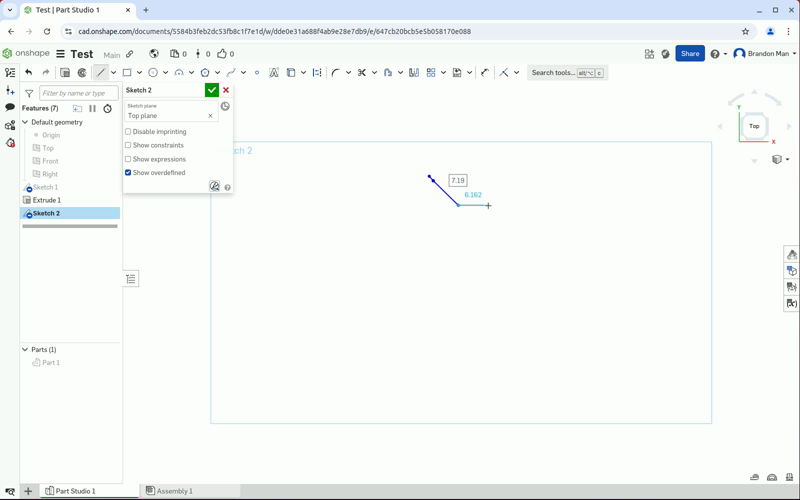
mouse_move(458, 196)
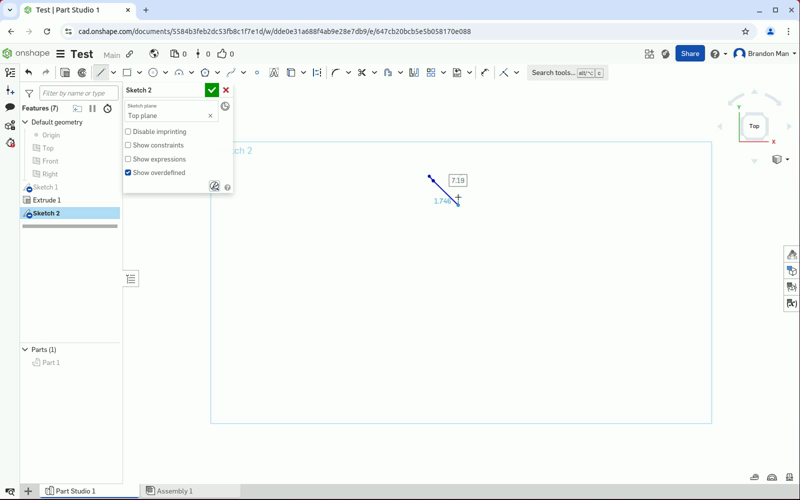
click(458, 196)
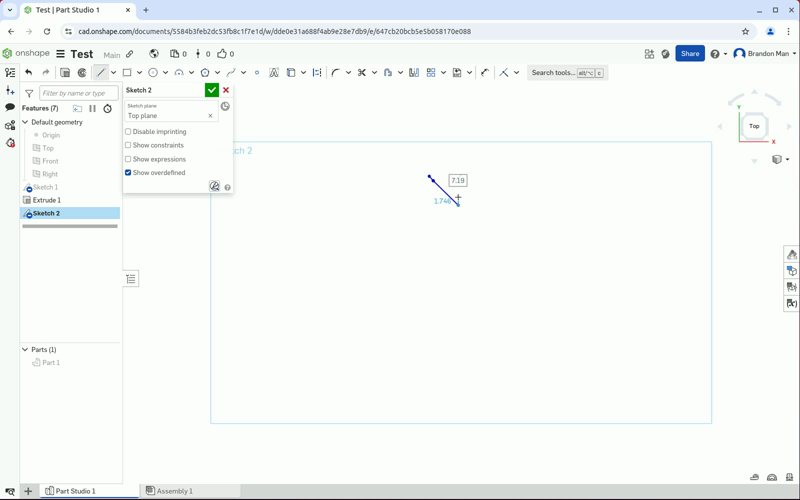
key_up(shift)
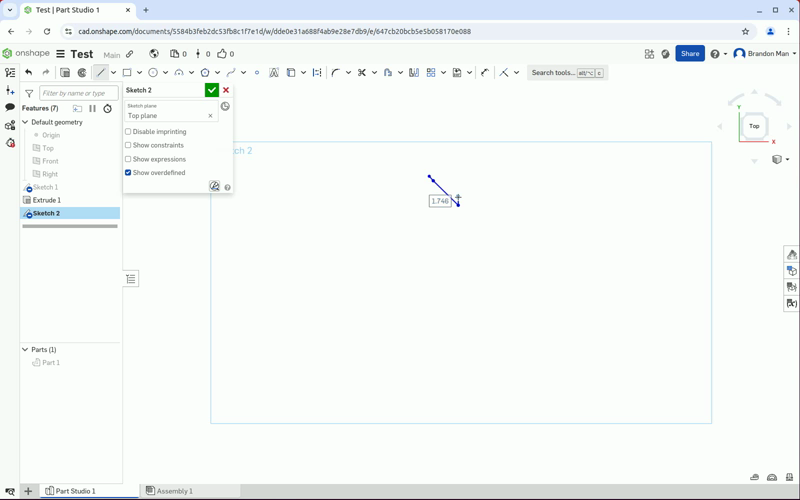
key_down(shift)
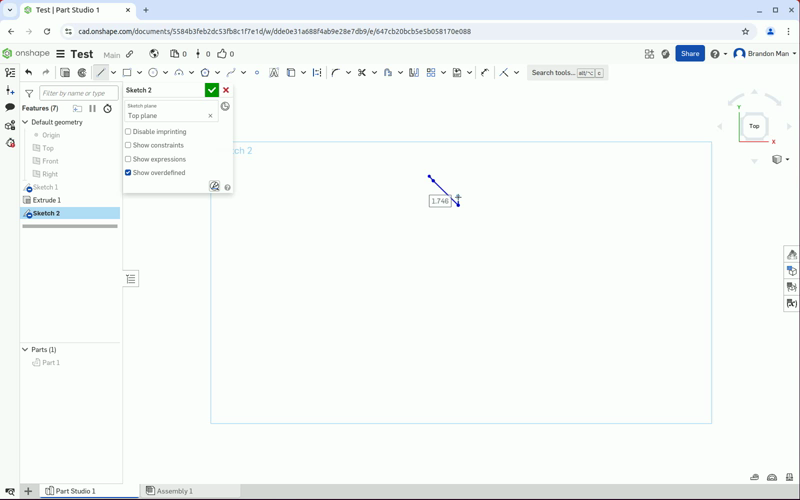
mouse_move(488, 196)
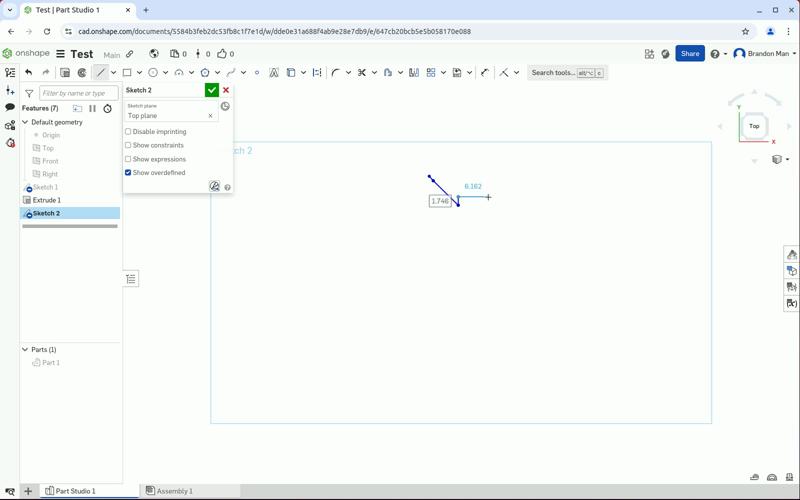
mouse_move(437, 176)
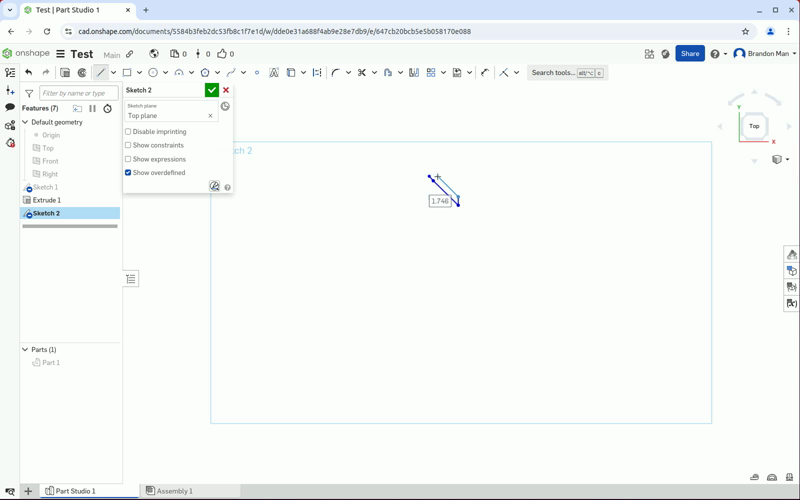
click(437, 176)
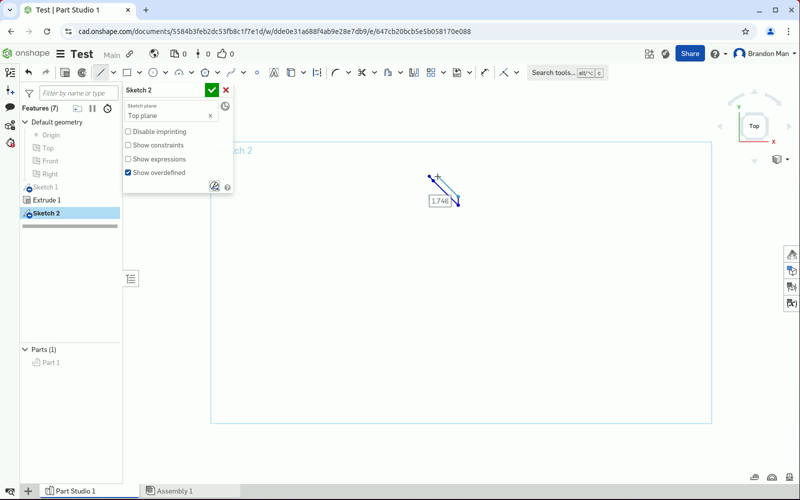
key_up(shift)
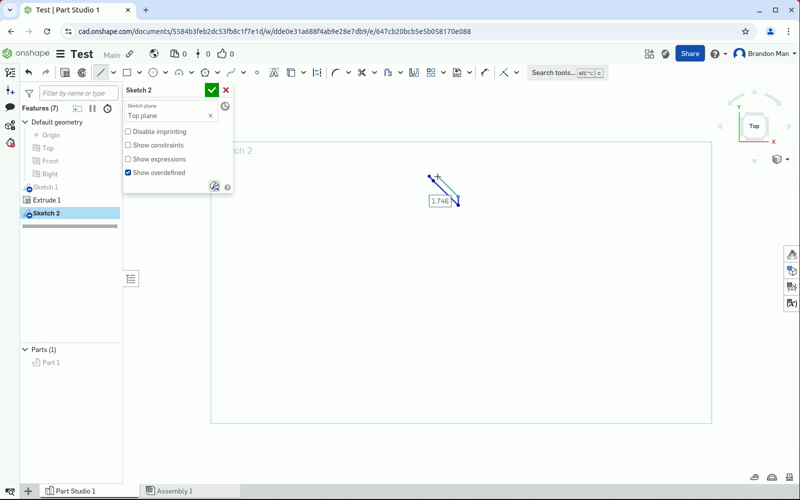
key_down(shift)
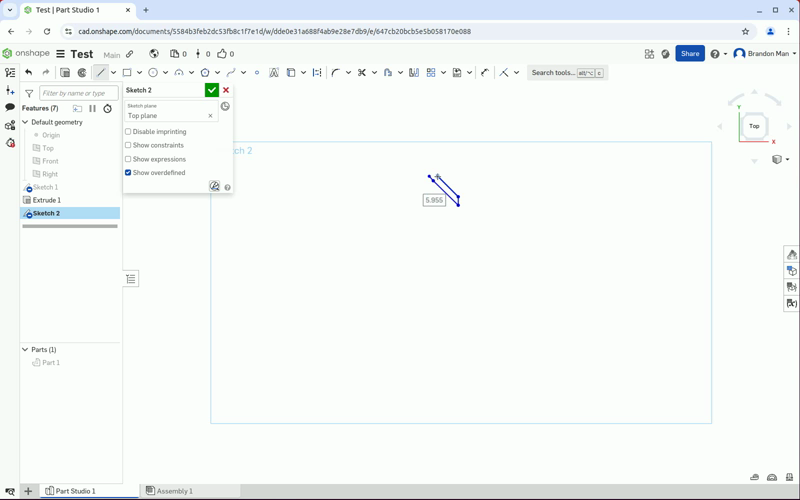
mouse_move(467, 176)
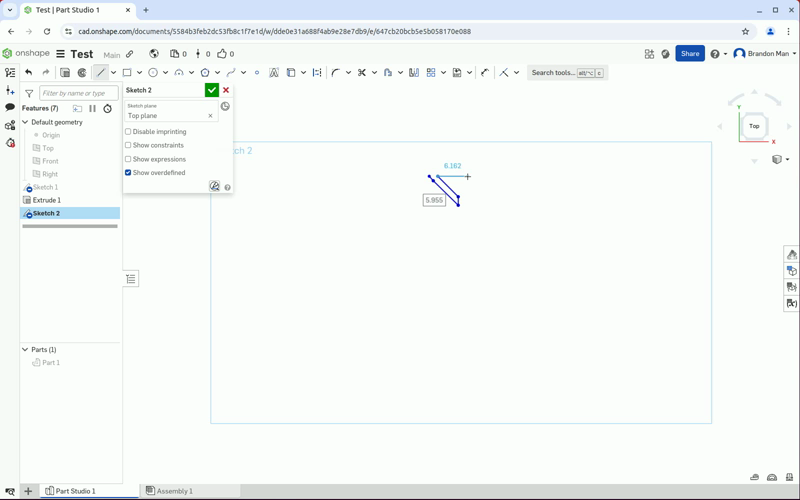
mouse_move(444, 176)
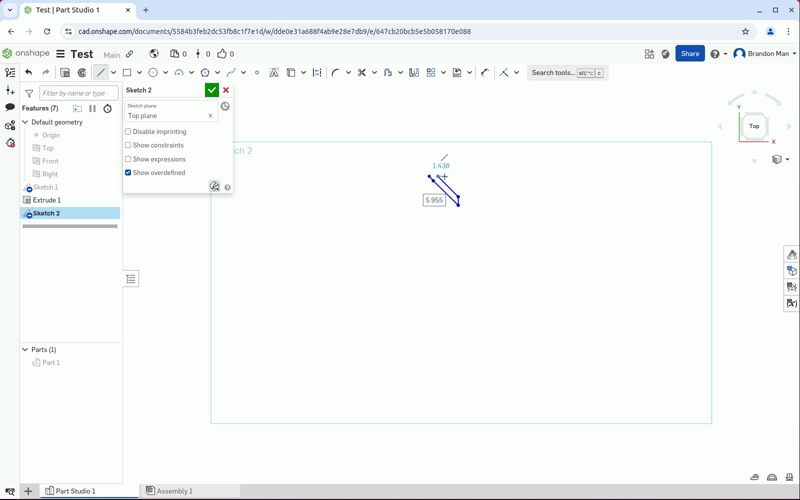
scroll(6)
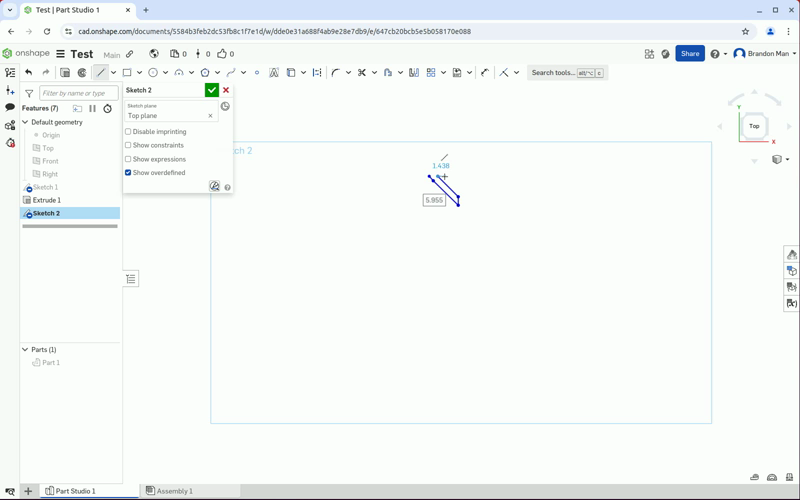
scroll(6)
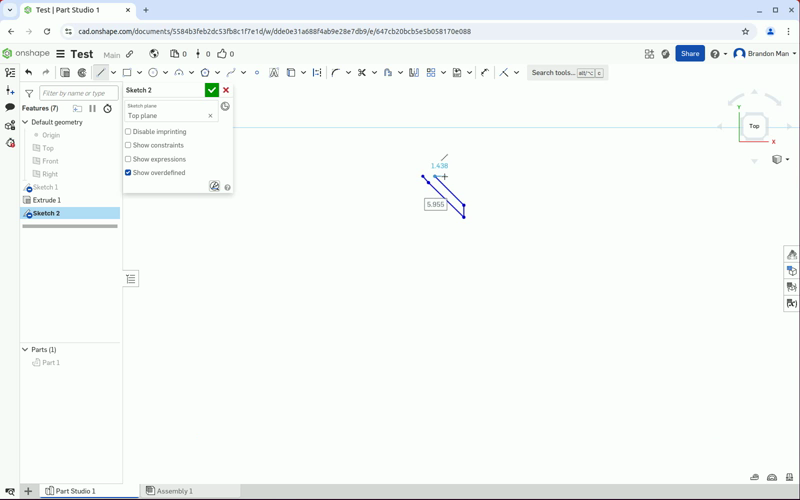
scroll(6)
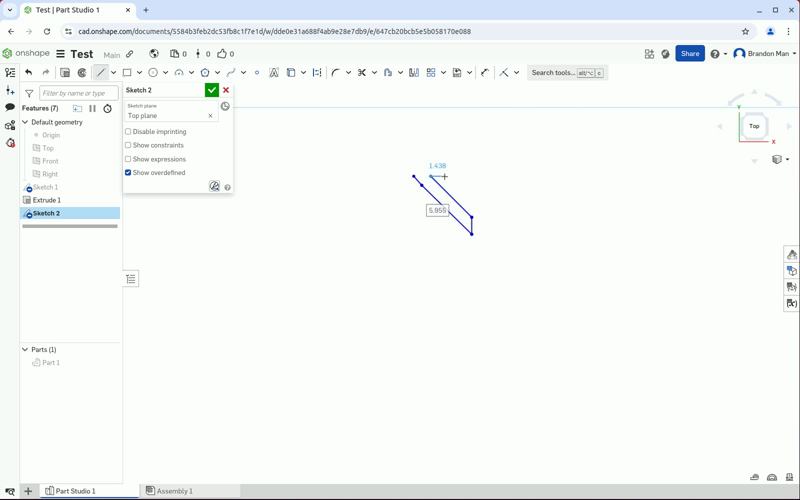
scroll(6)
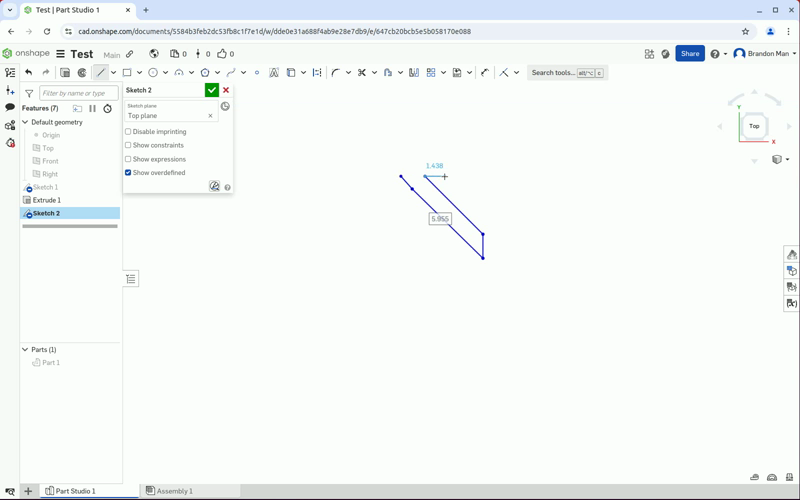
scroll(6)
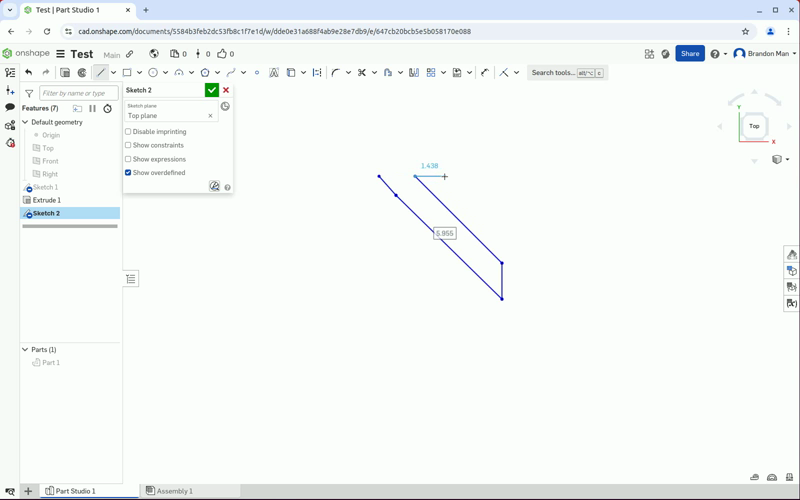
scroll(6)
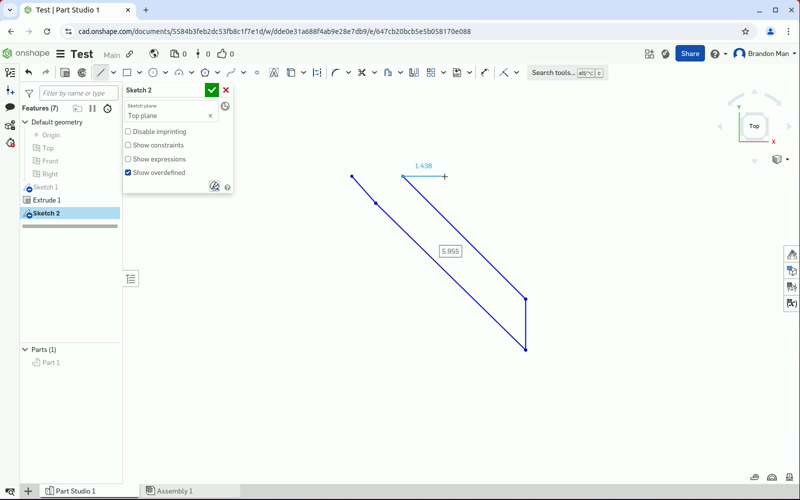
scroll(6)
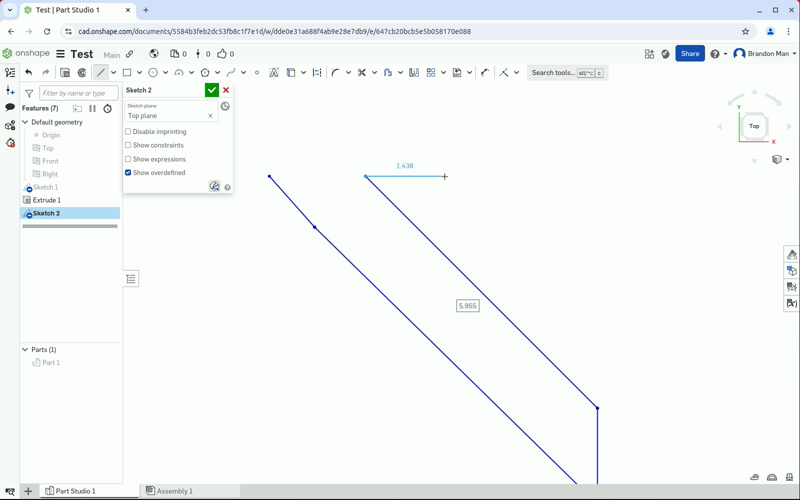
click(444, 176)
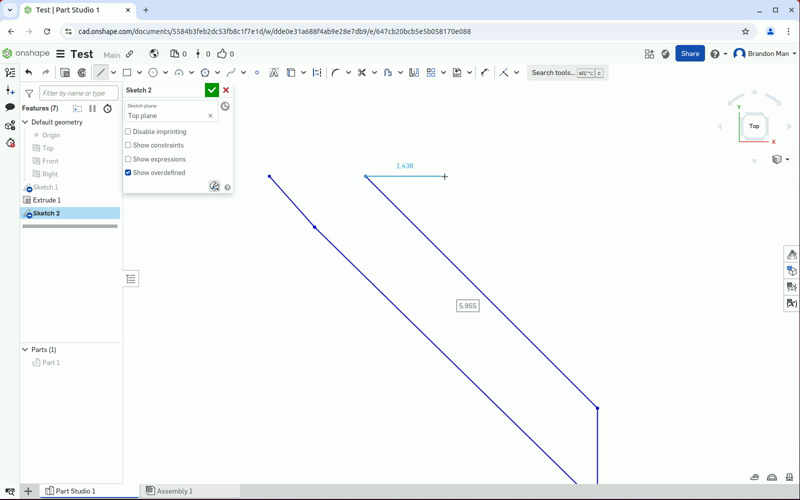
scroll(-6)
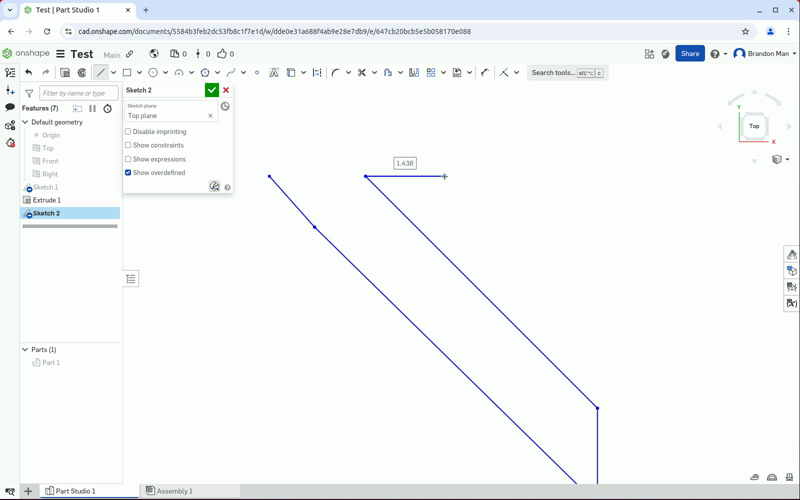
scroll(-6)
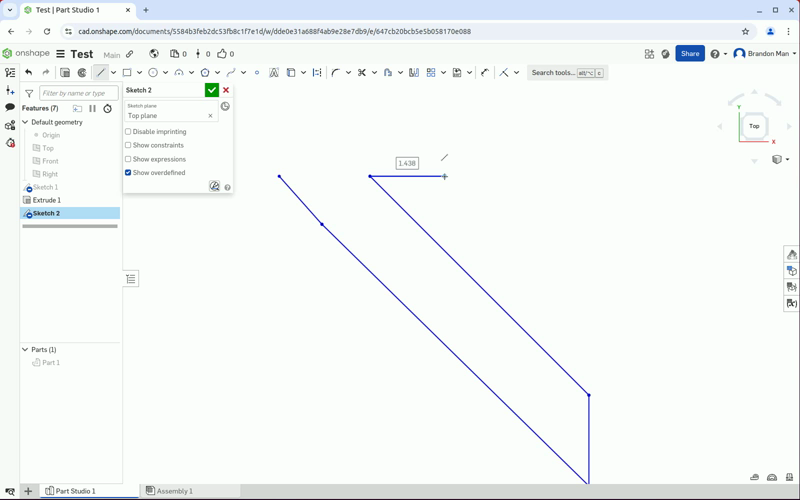
scroll(-6)
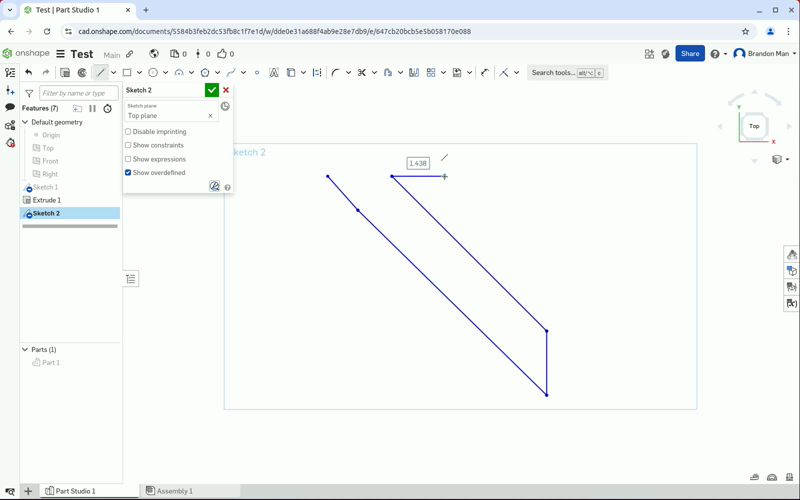
scroll(-6)
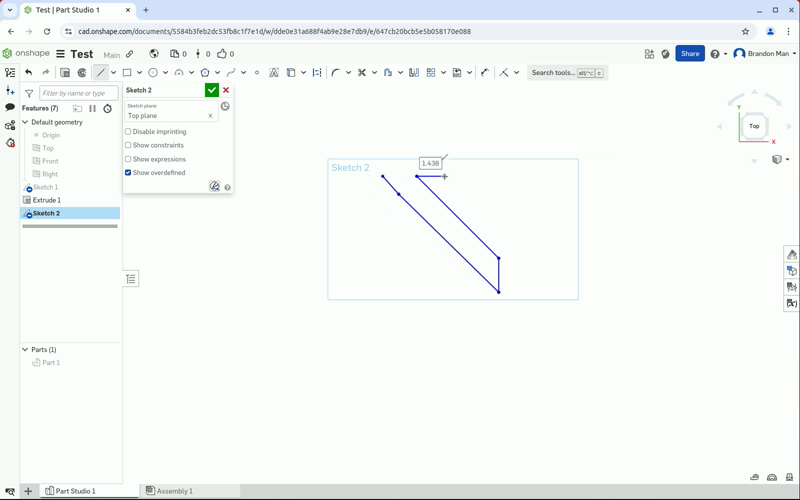
scroll(-6)
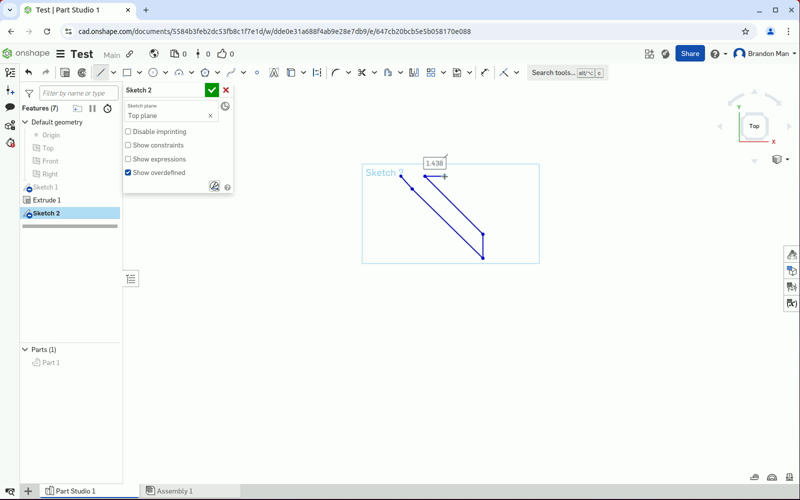
scroll(-6)
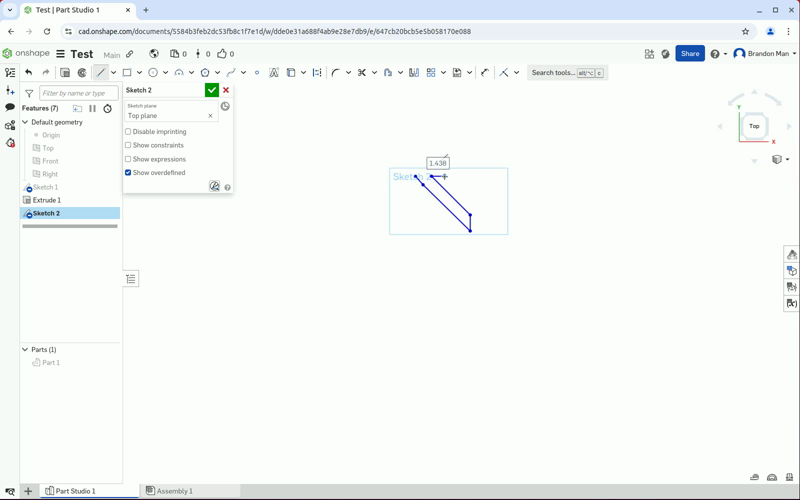
scroll(-6)
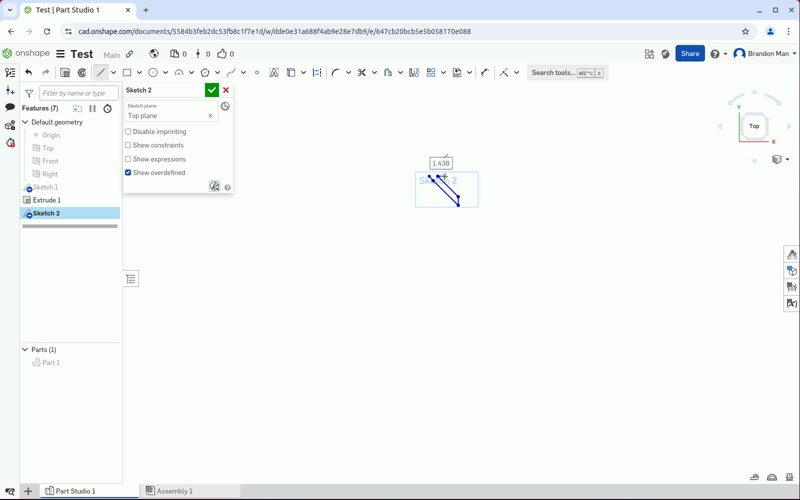
key_up(shift)
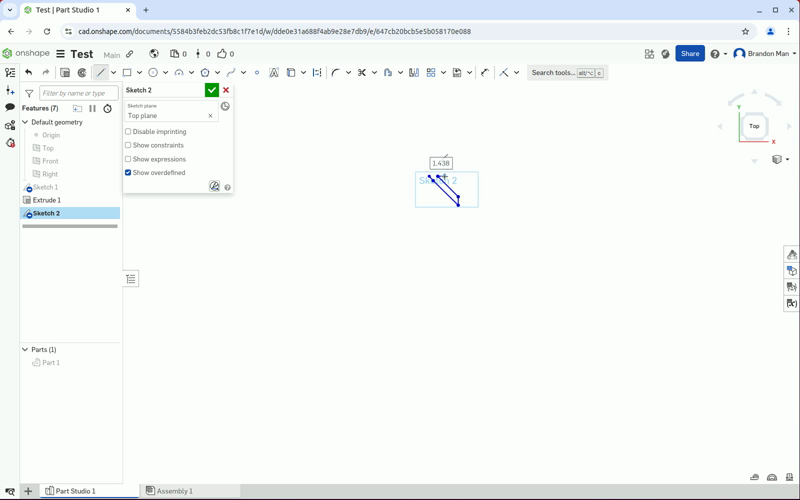
key_down(shift)
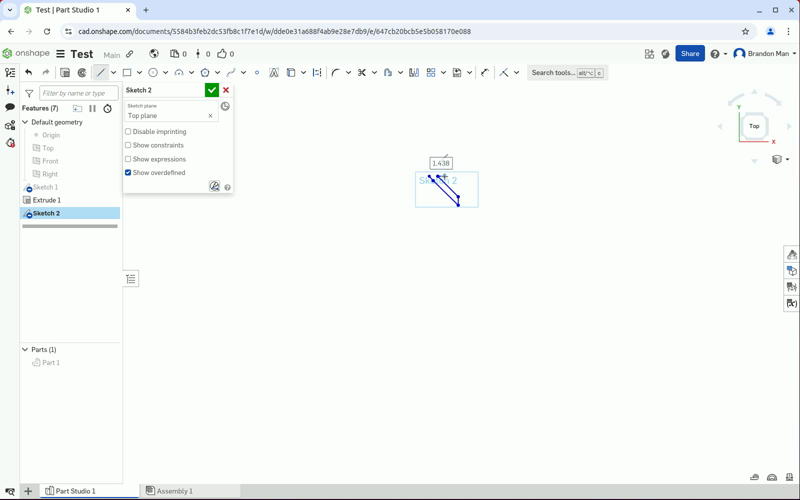
mouse_move(474, 176)
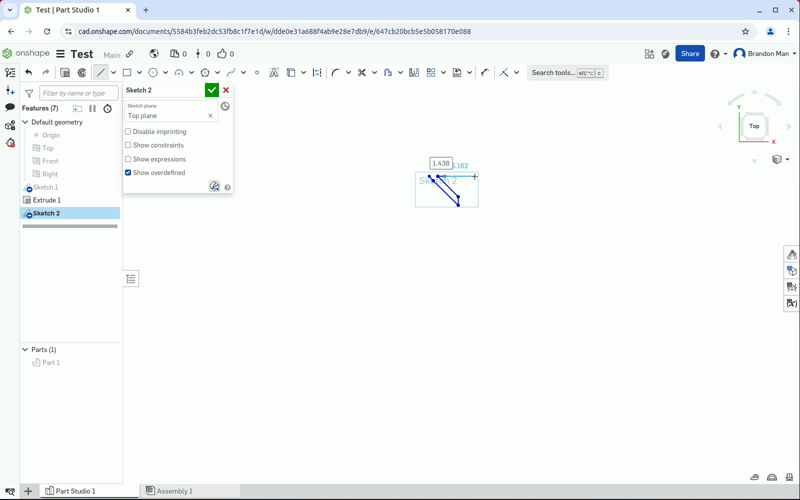
mouse_move(453, 176)
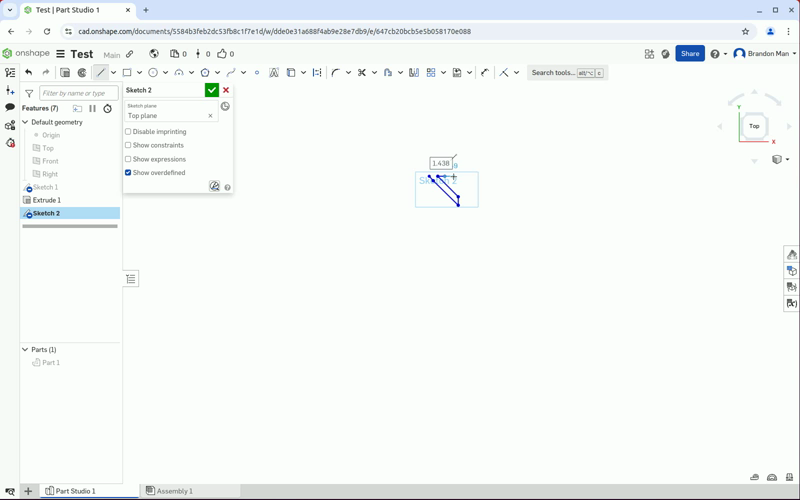
click(453, 176)
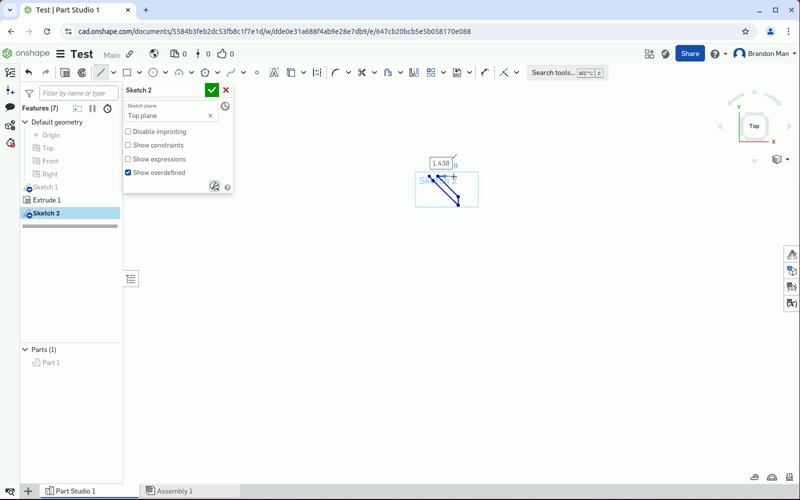
key_up(shift)
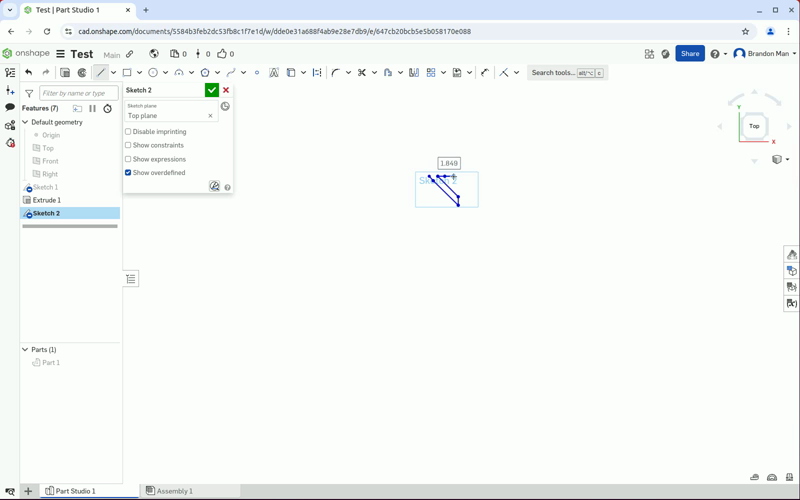
key_down(shift)
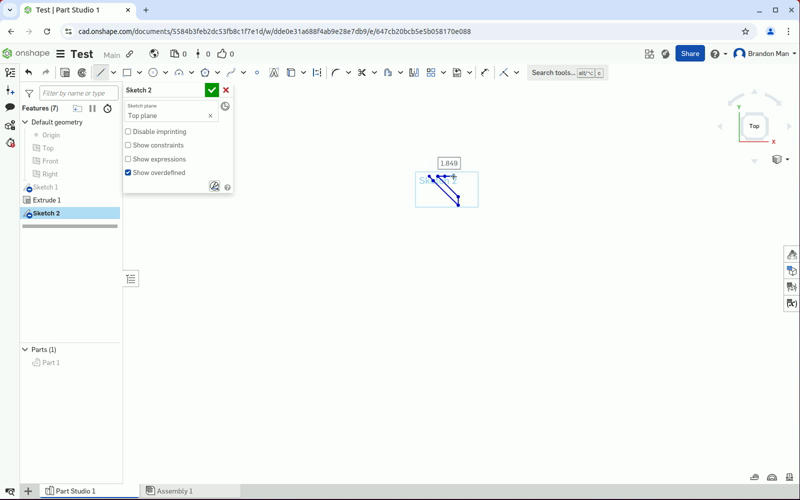
mouse_move(483, 176)
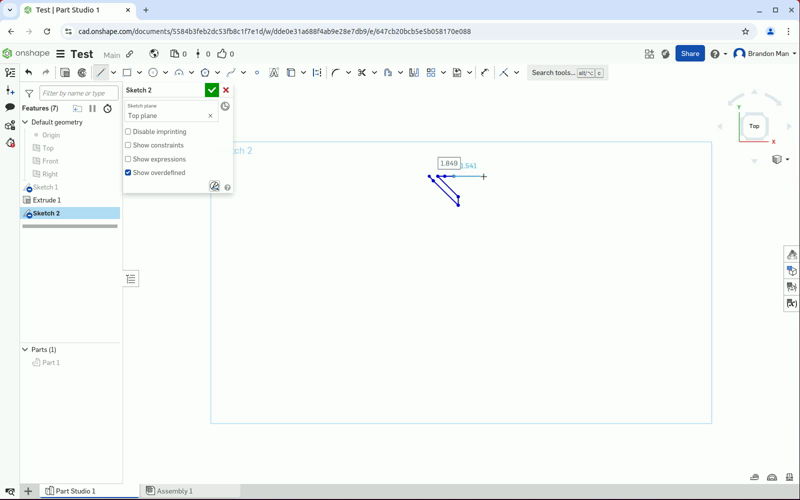
mouse_move(448, 170)
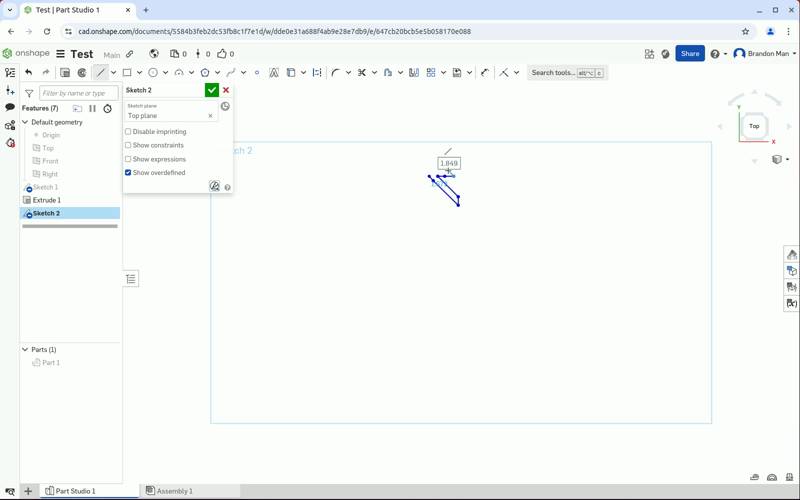
click(448, 170)
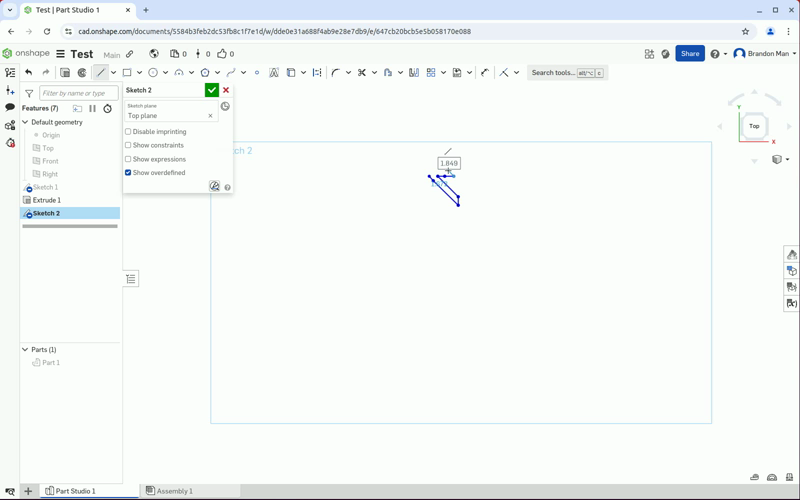
key_up(shift)
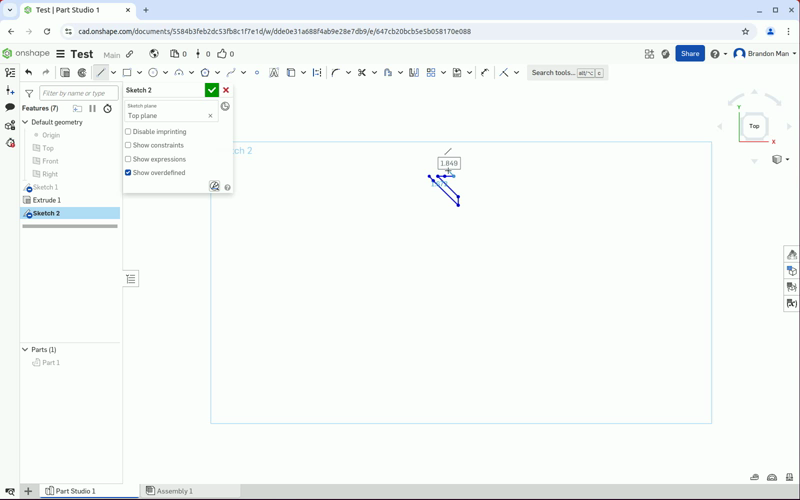
key_down(shift)
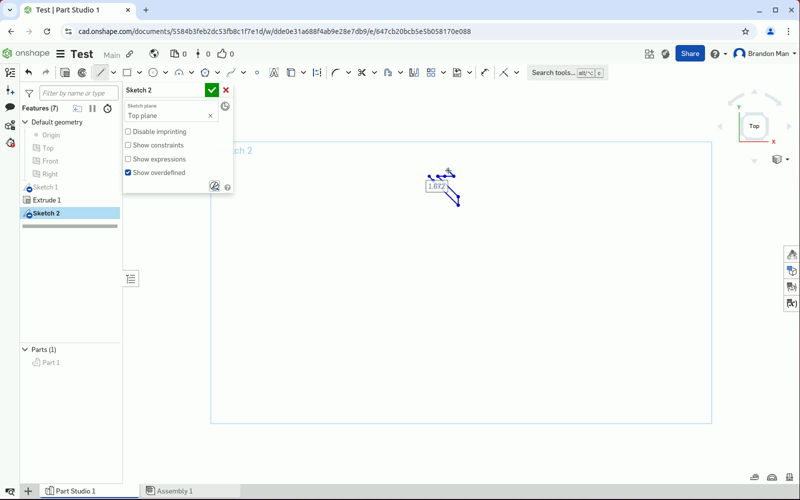
mouse_move(478, 170)
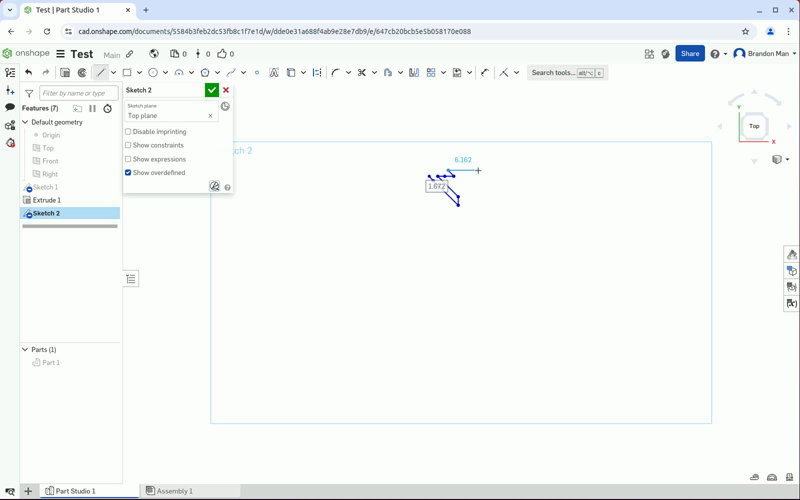
mouse_move(437, 170)
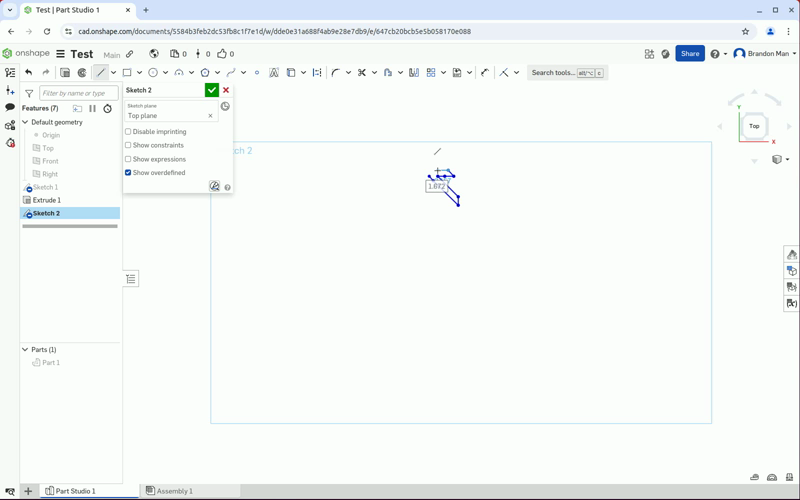
click(437, 170)
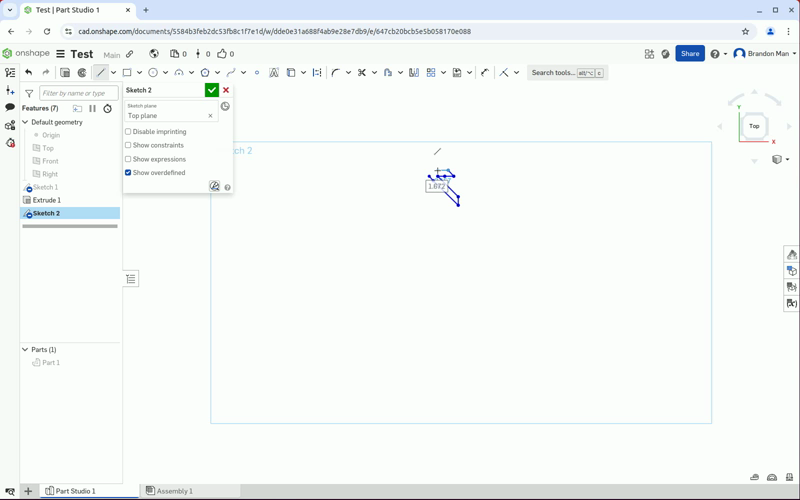
key_up(shift)
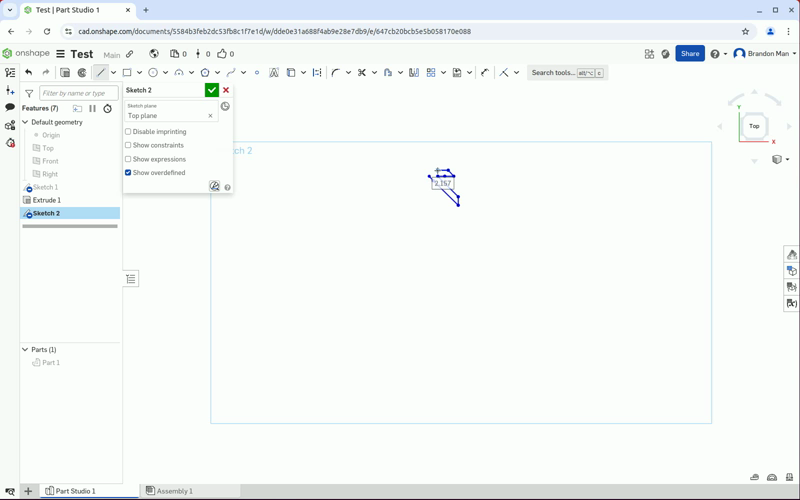
key_down(shift)
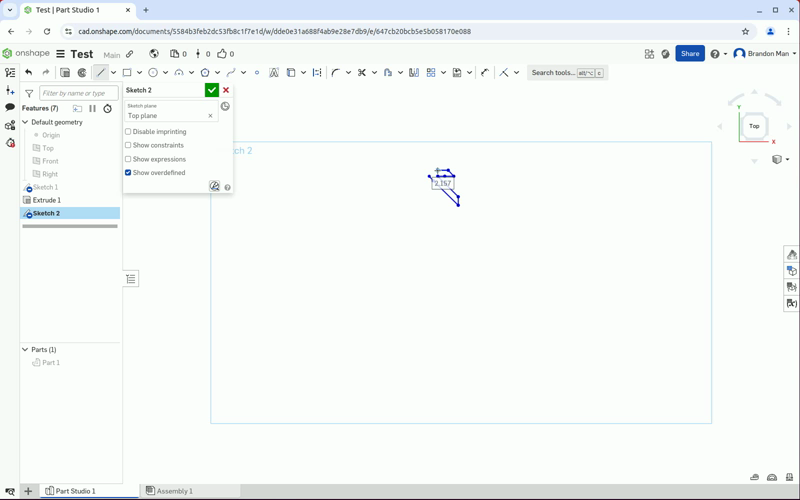
mouse_move(467, 170)
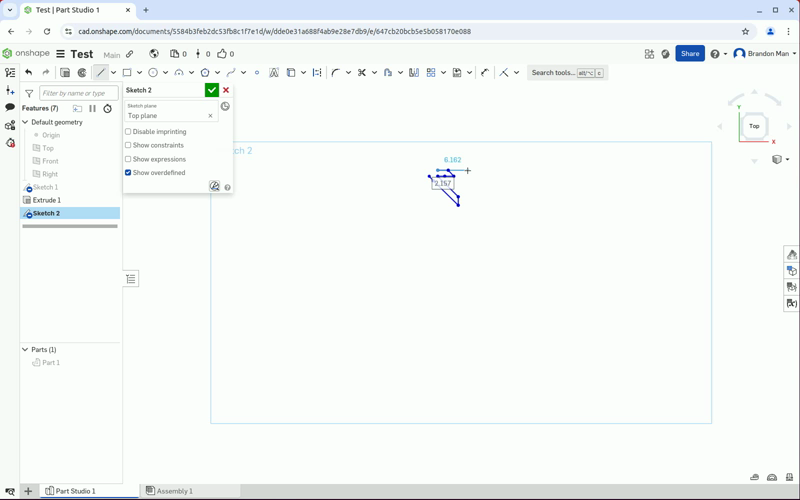
mouse_move(433, 174)
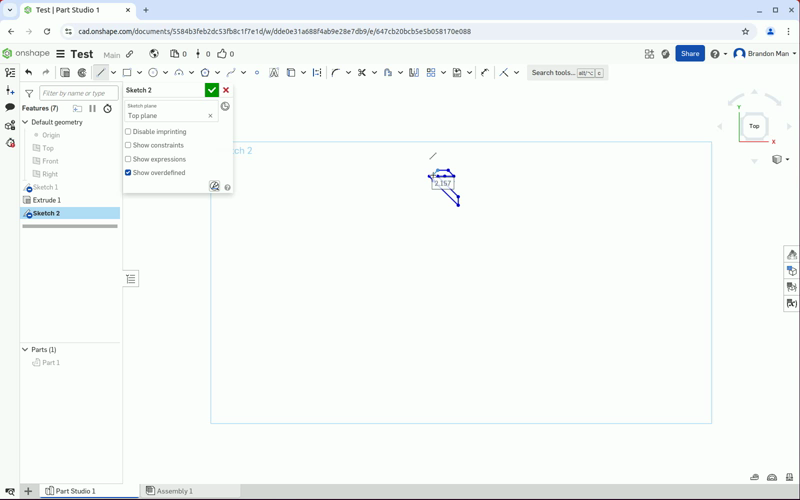
scroll(6)
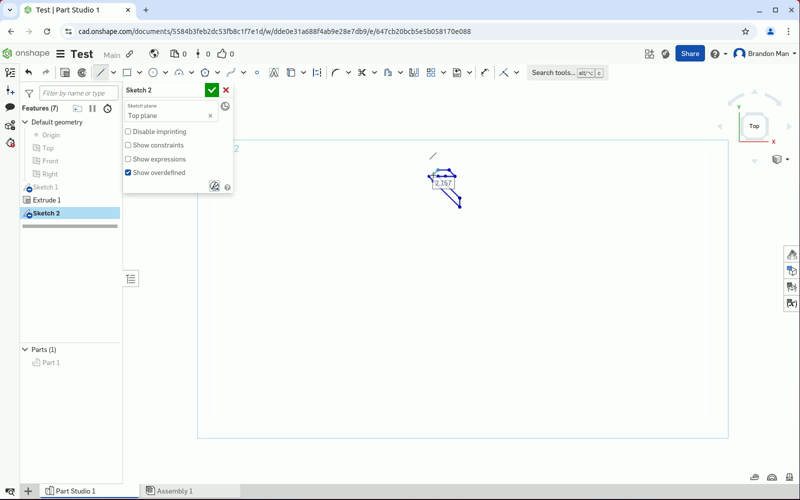
scroll(6)
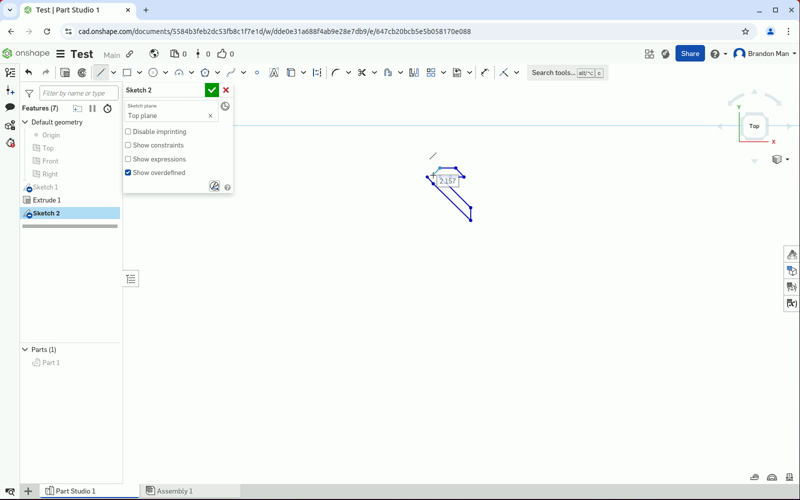
scroll(6)
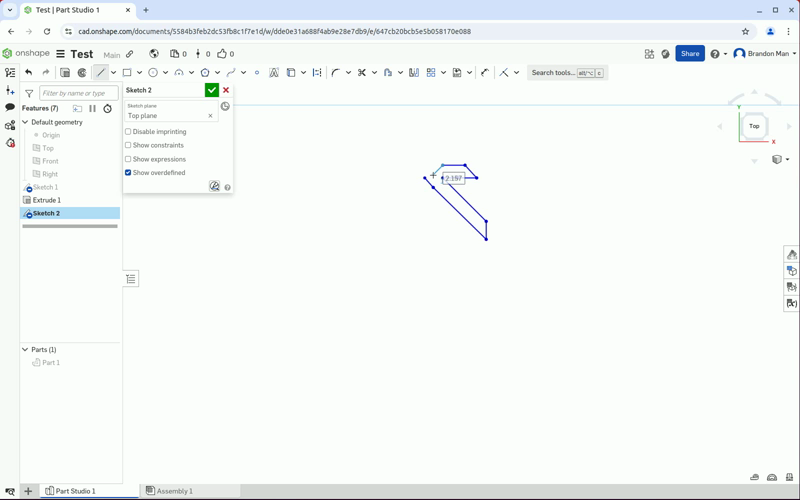
scroll(6)
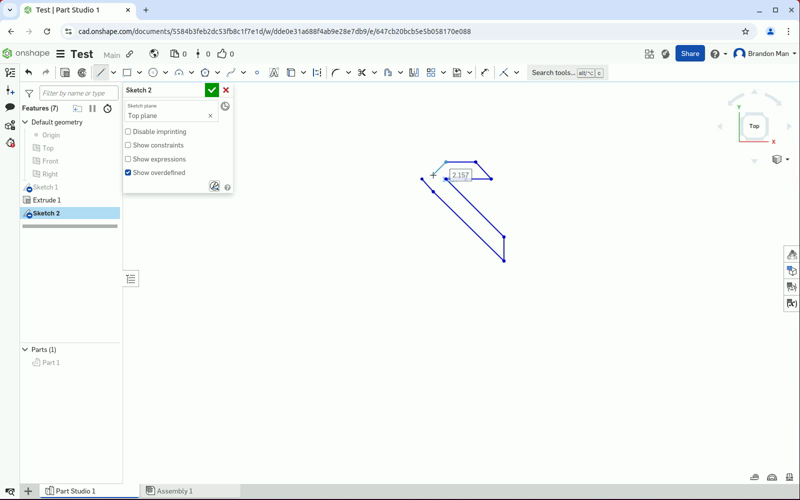
scroll(6)
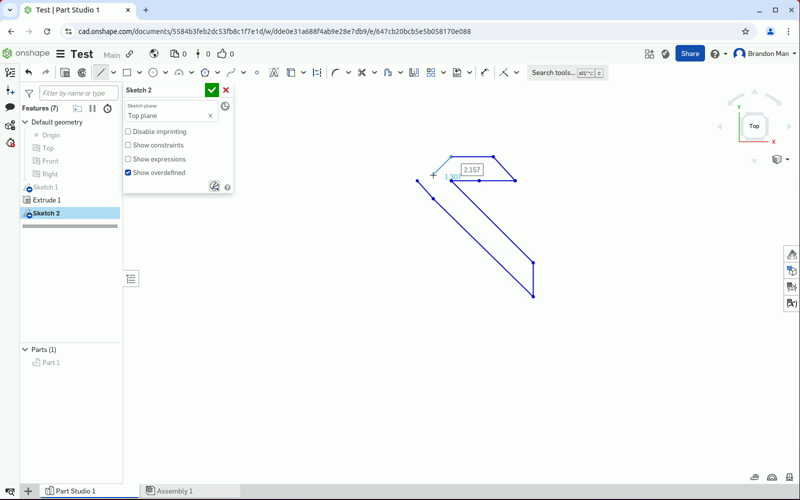
scroll(6)
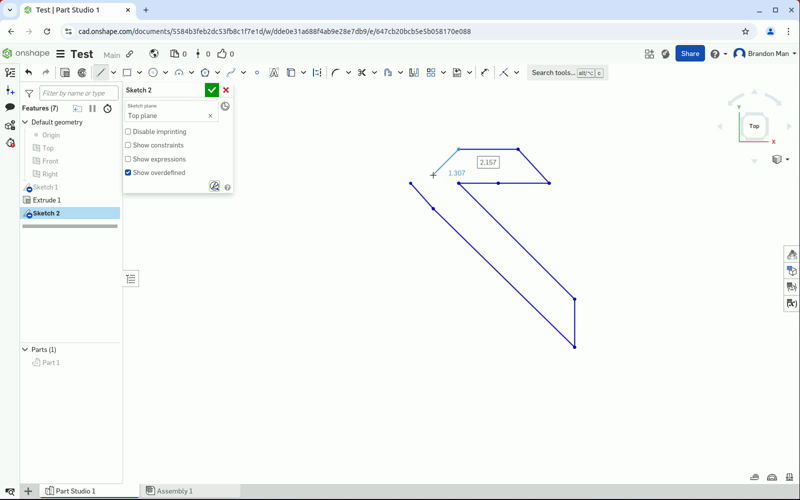
scroll(6)
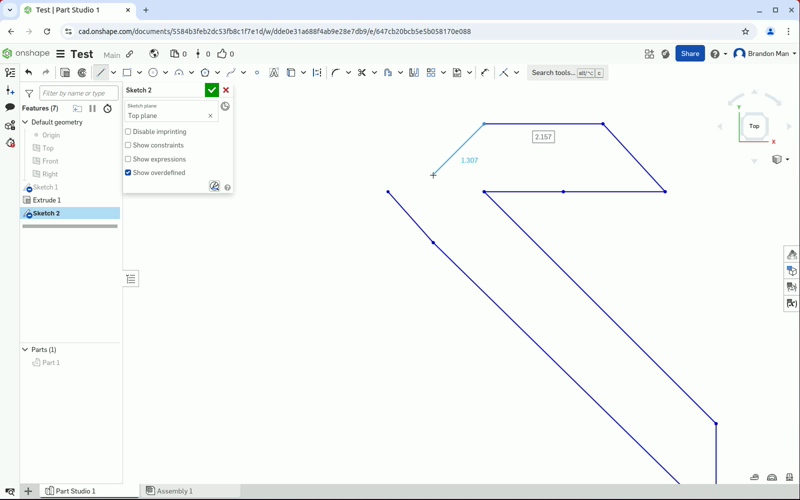
click(433, 174)
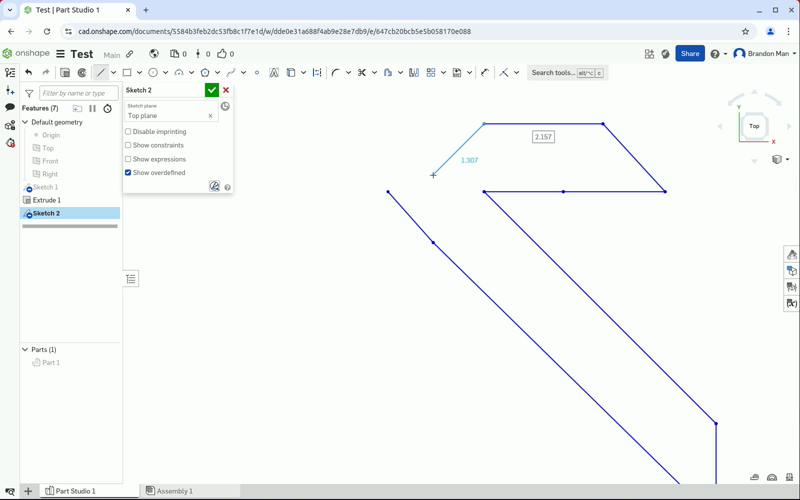
scroll(-6)
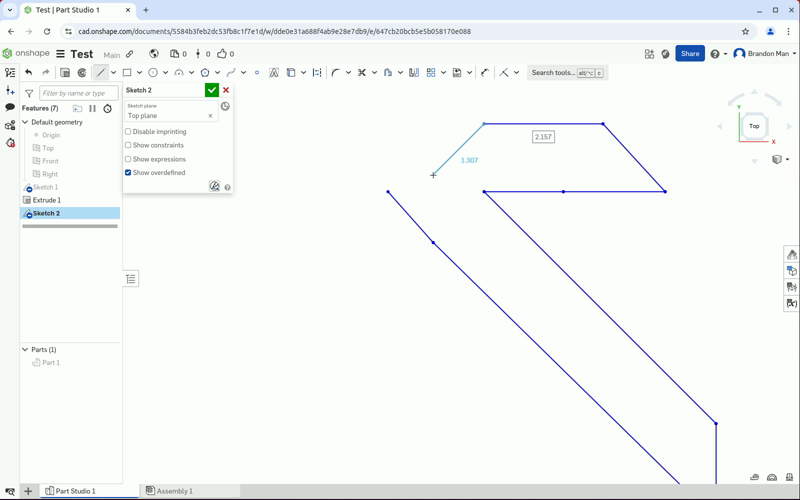
scroll(-6)
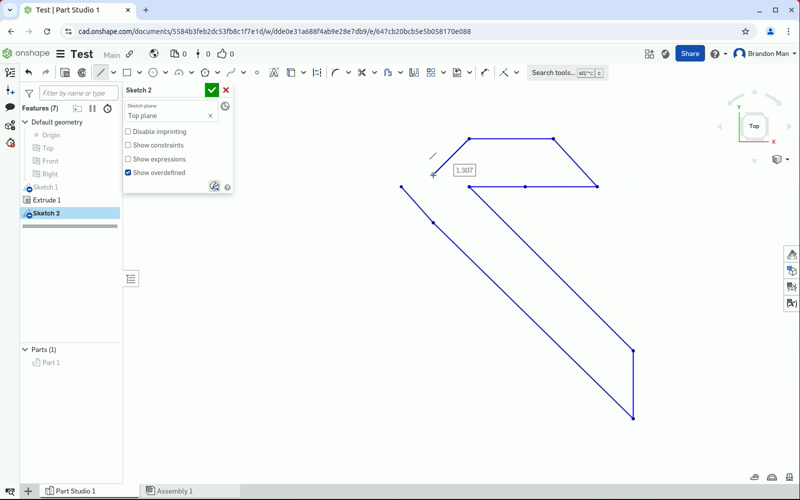
scroll(-6)
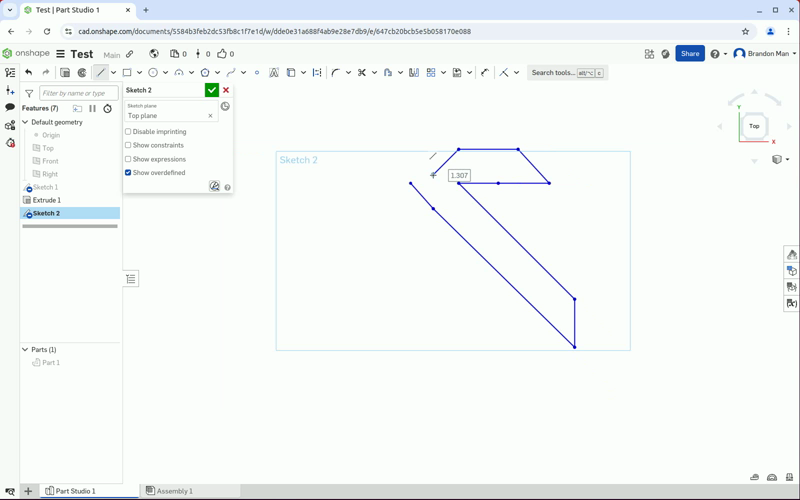
scroll(-6)
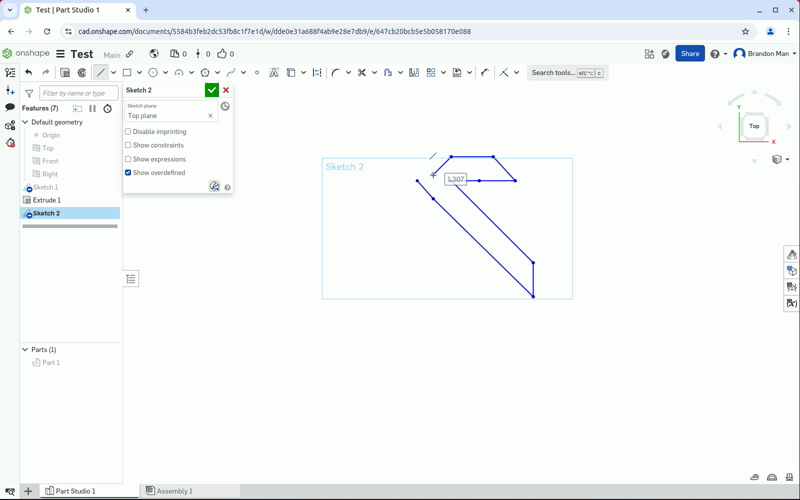
scroll(-6)
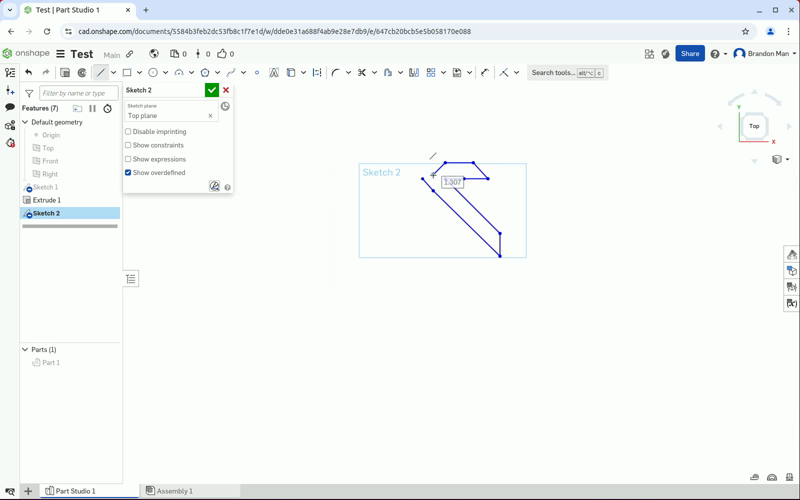
scroll(-6)
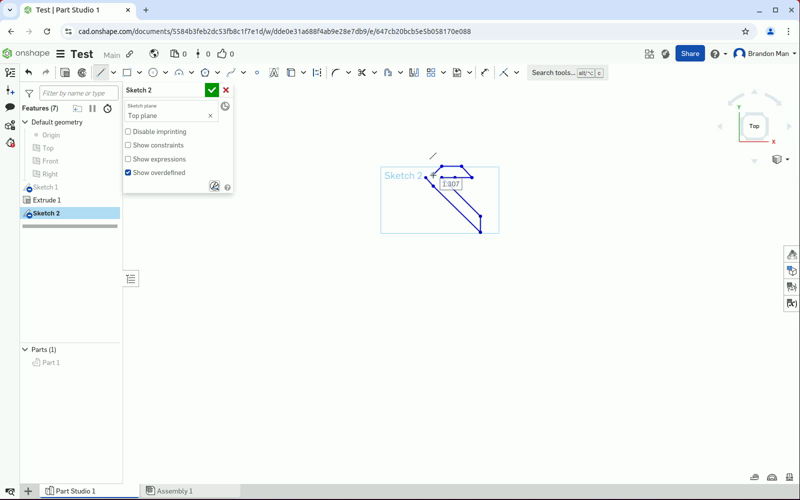
scroll(-6)
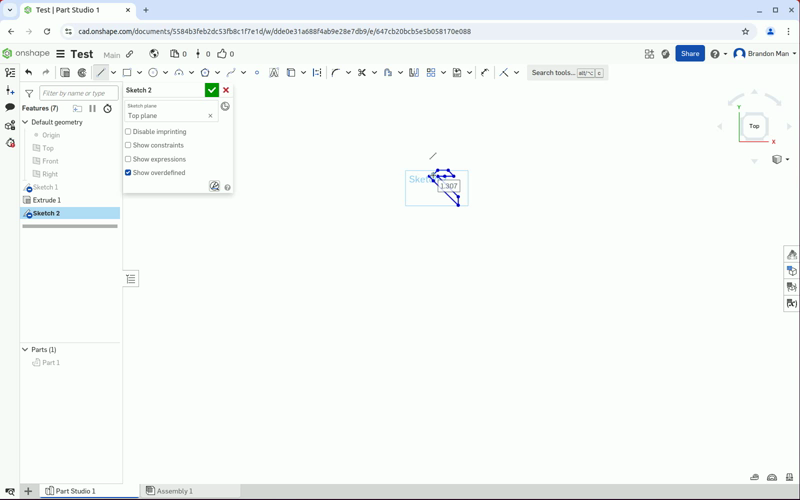
key_up(shift)
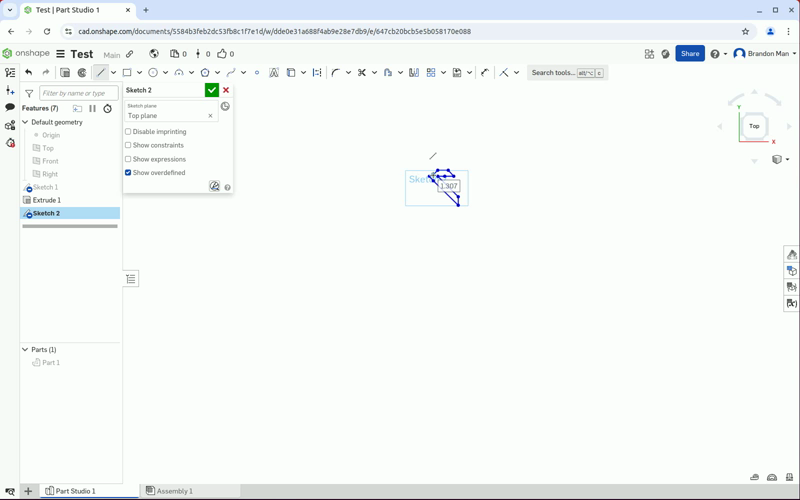
key_down(shift)
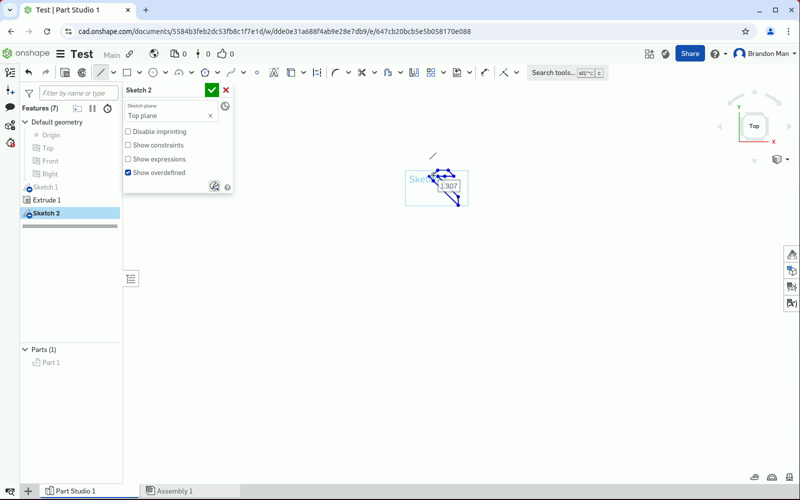
mouse_move(463, 174)
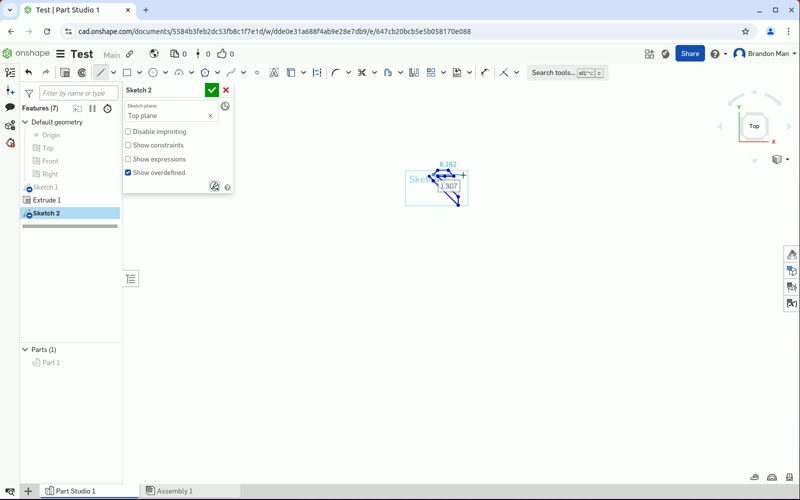
mouse_move(429, 170)
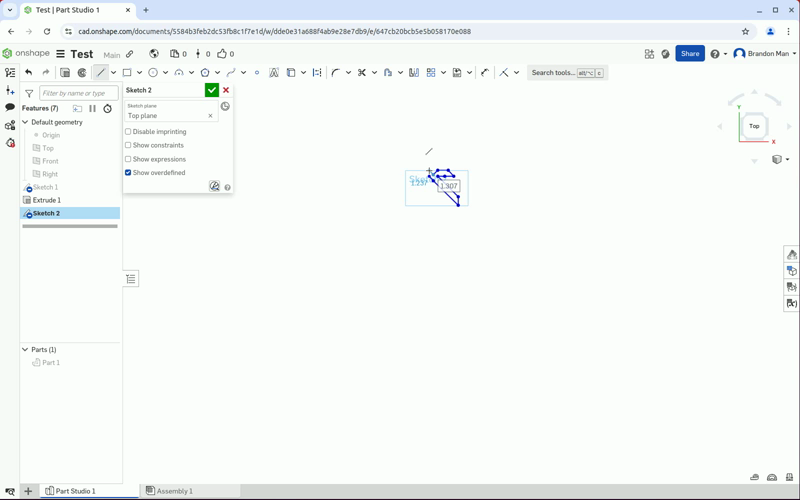
scroll(6)
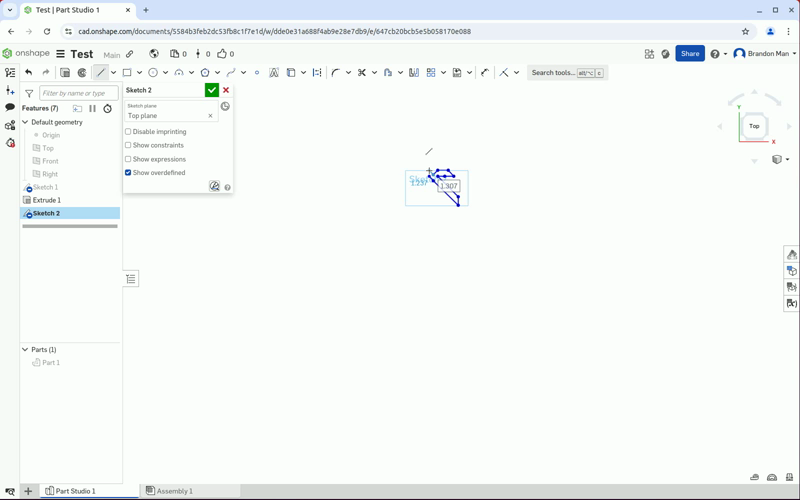
scroll(6)
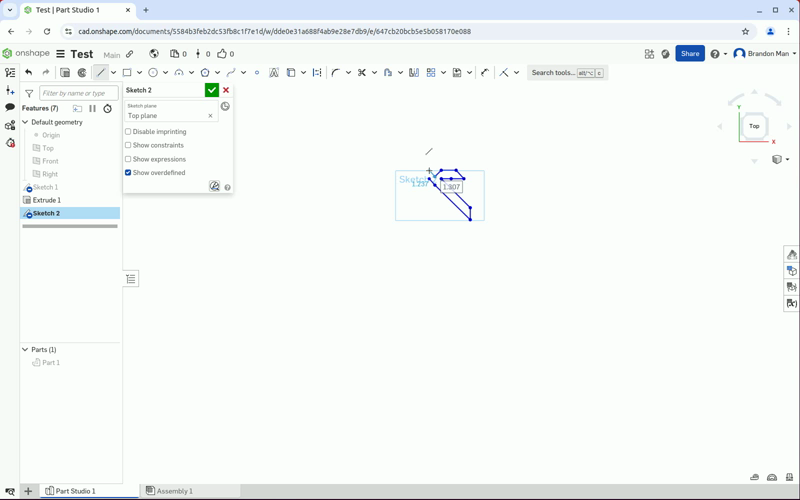
scroll(6)
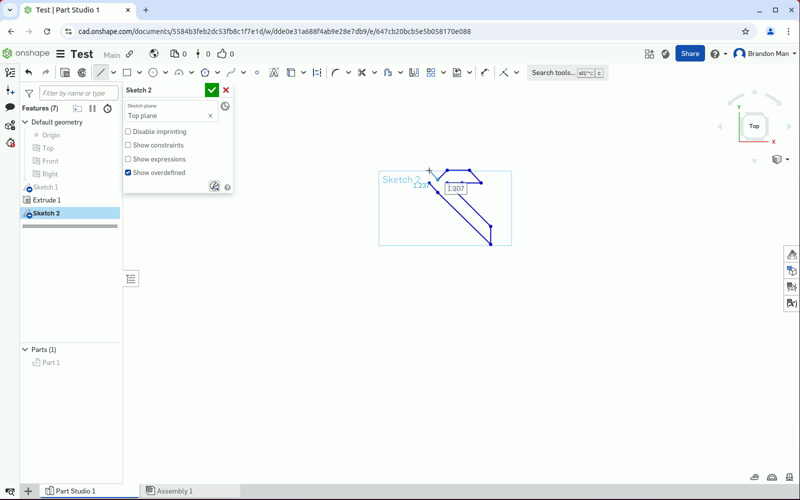
scroll(6)
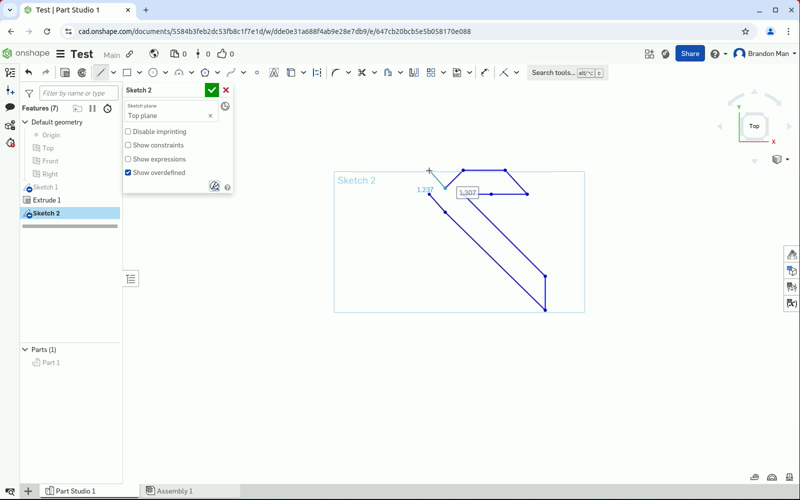
scroll(6)
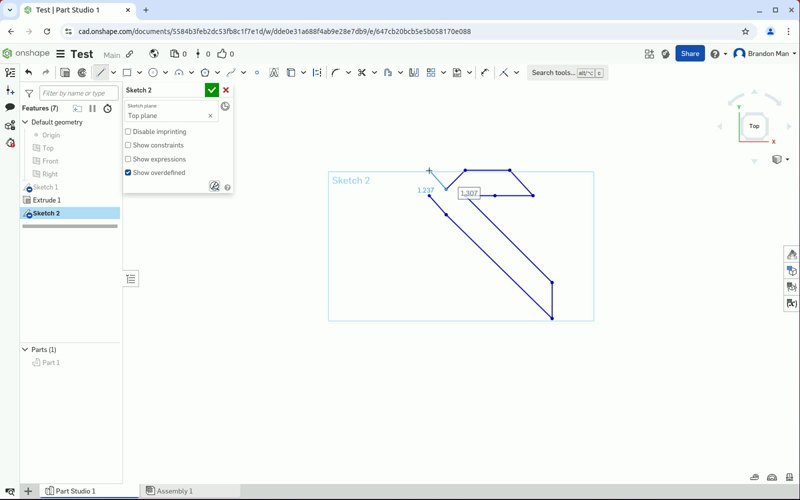
scroll(6)
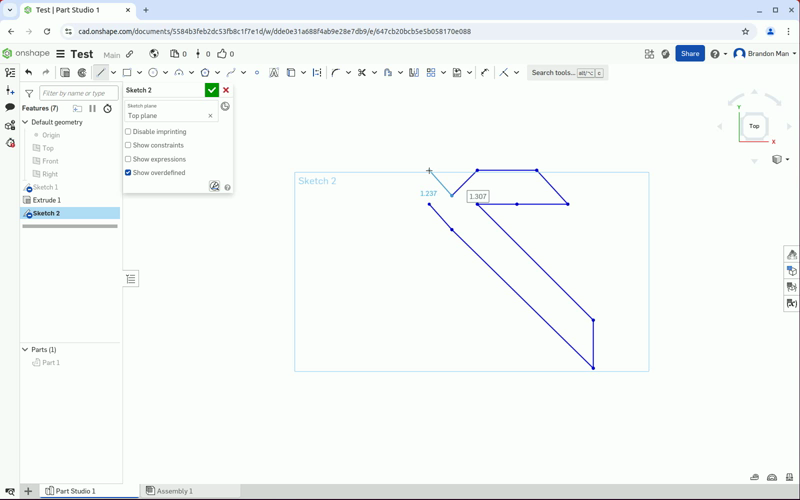
scroll(6)
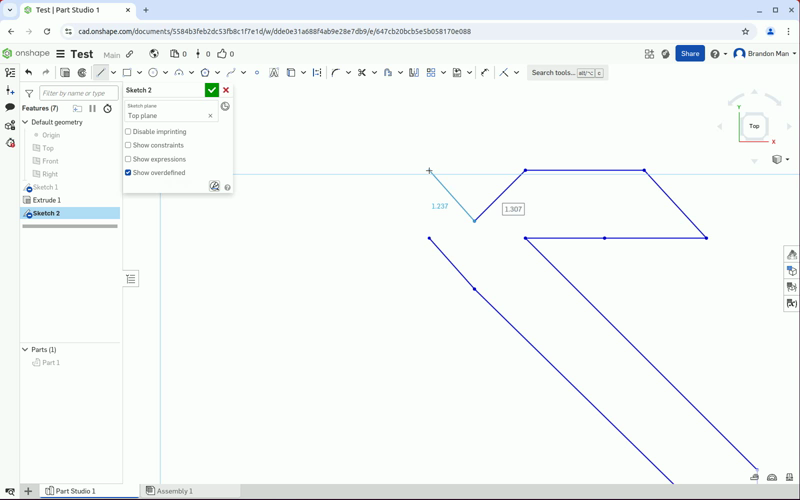
click(429, 170)
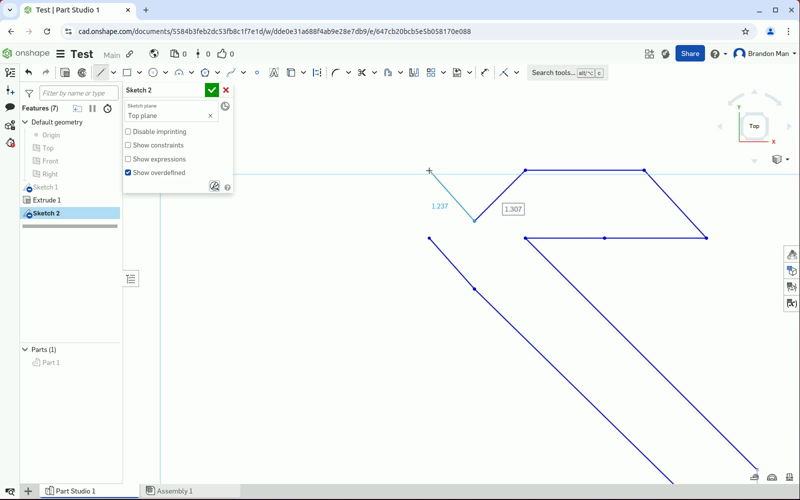
scroll(-6)
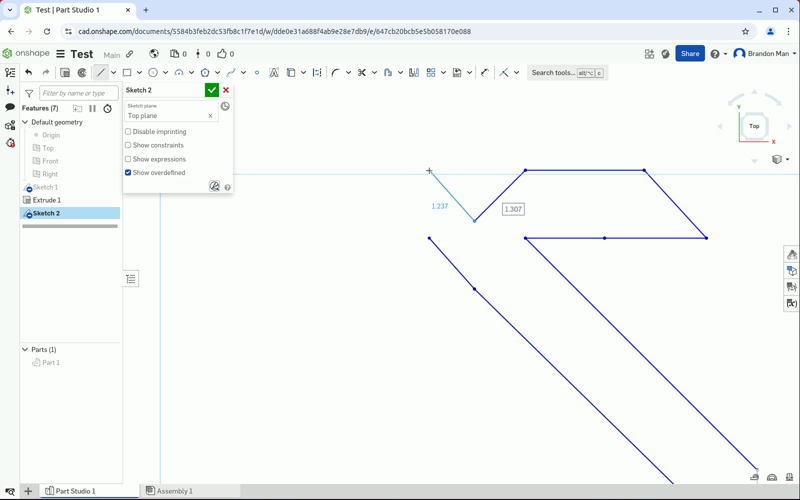
scroll(-6)
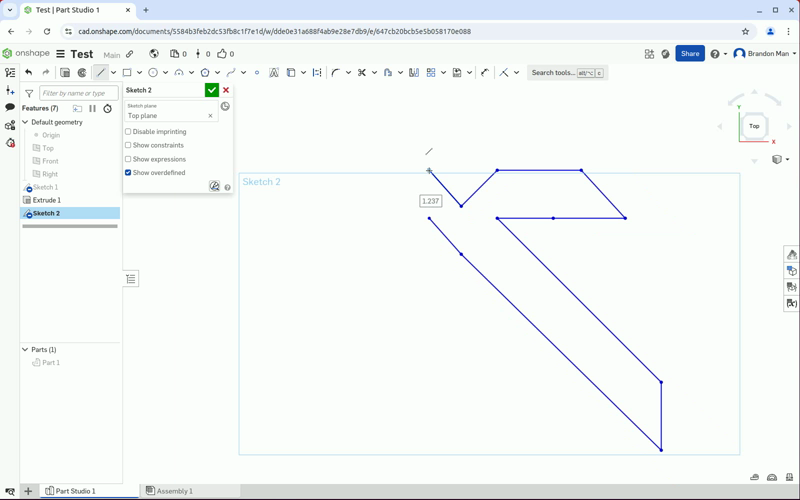
scroll(-6)
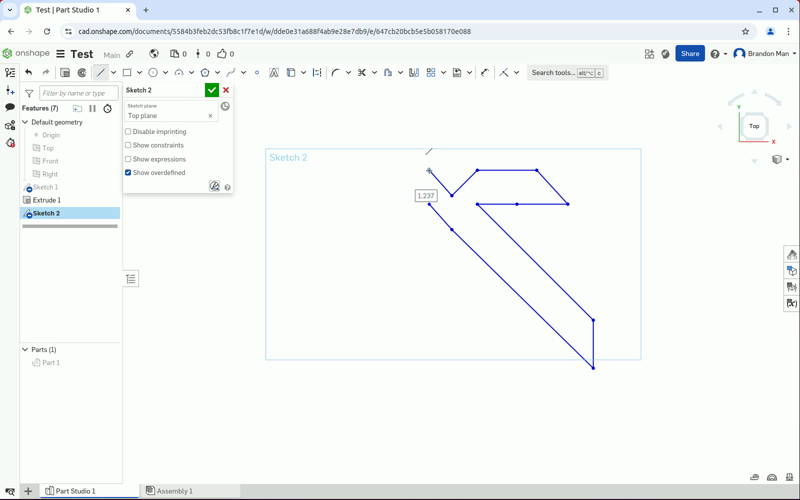
scroll(-6)
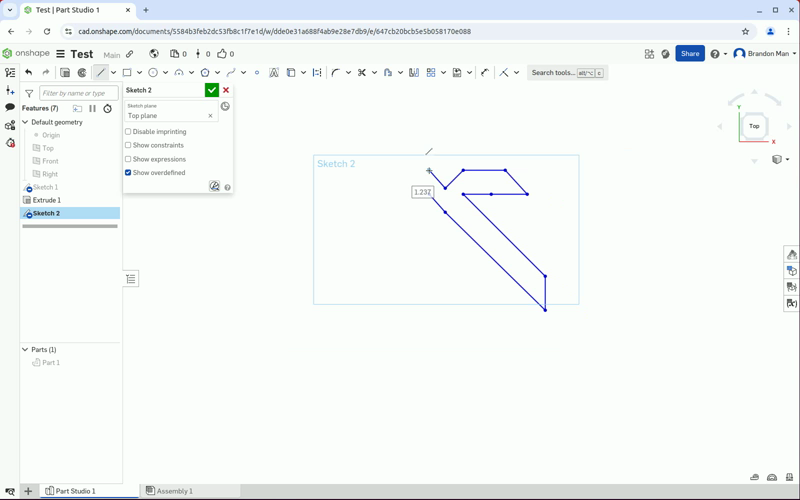
scroll(-6)
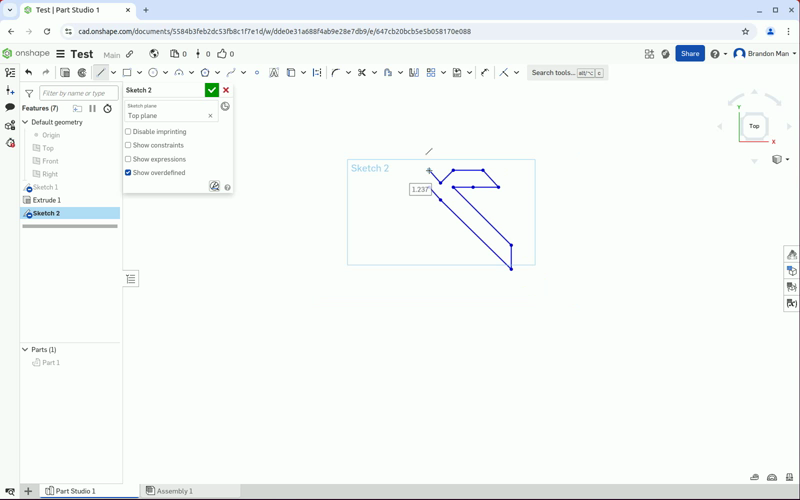
scroll(-6)
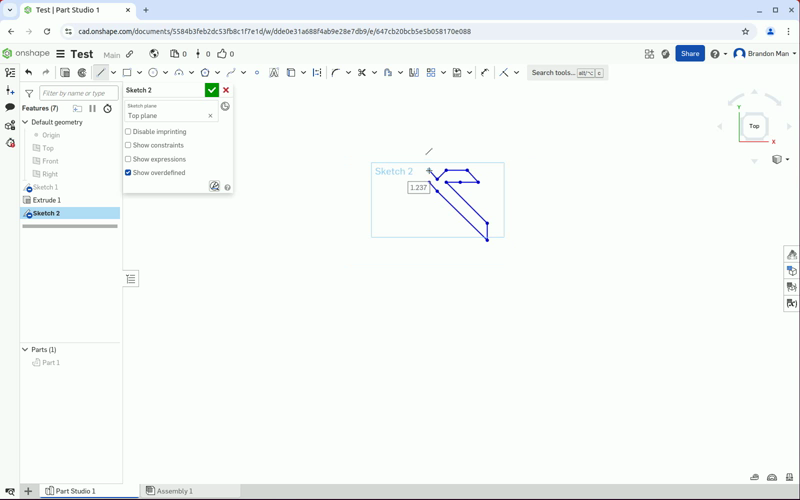
scroll(-6)
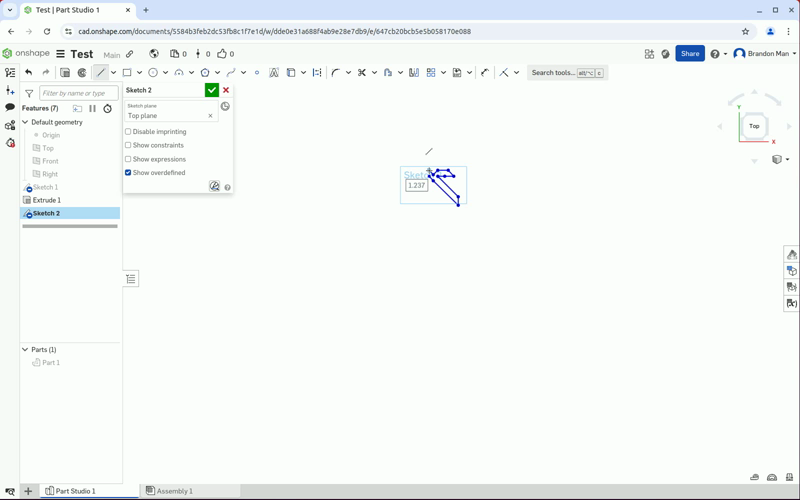
key_up(shift)
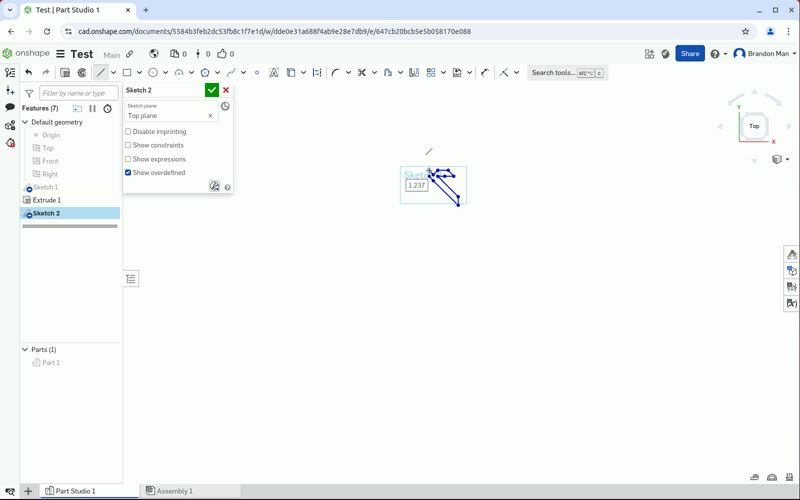
mouse_move(459, 170)
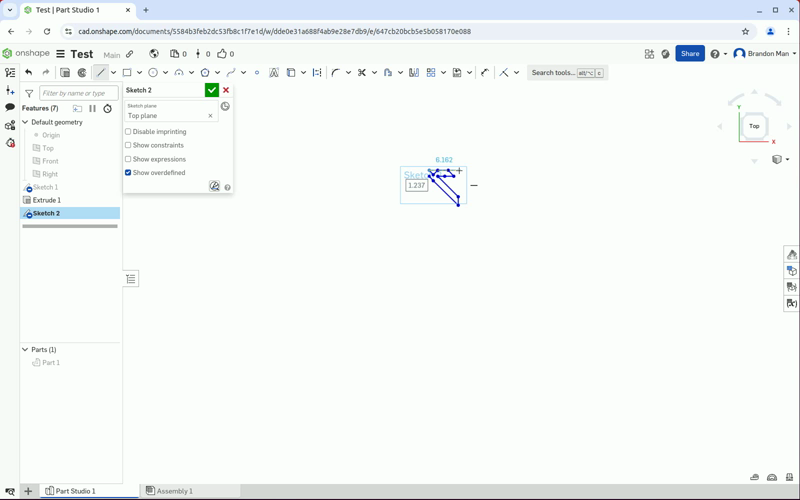
key_down(shift)
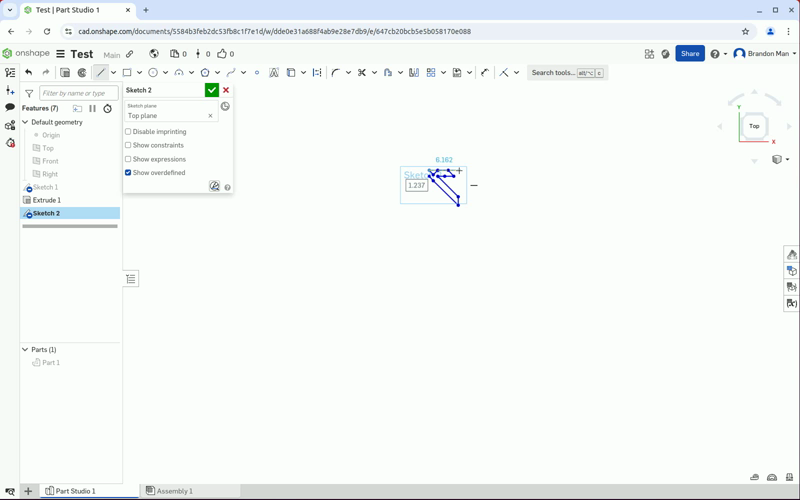
mouse_move(429, 176)
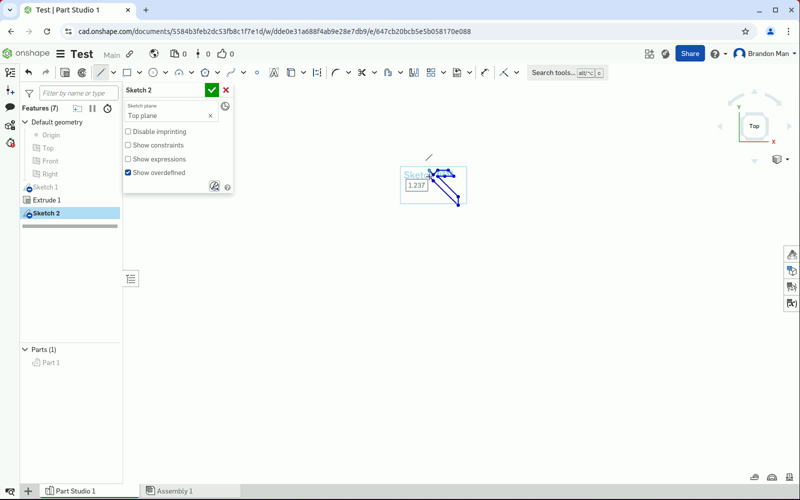
scroll(6)
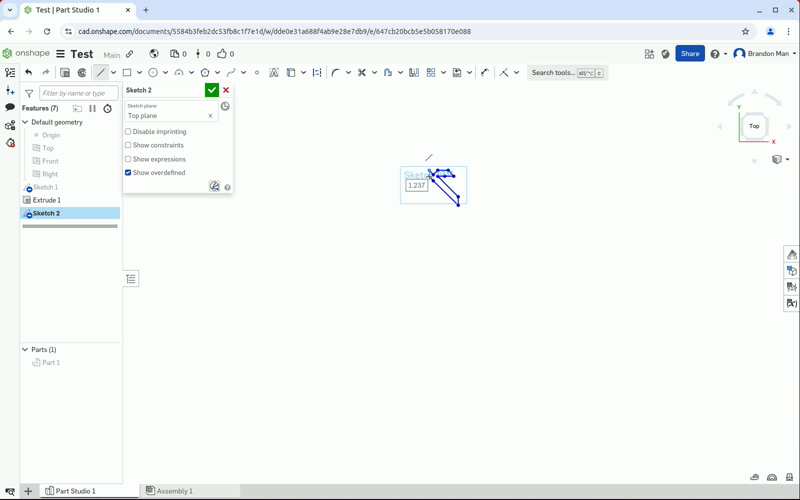
scroll(6)
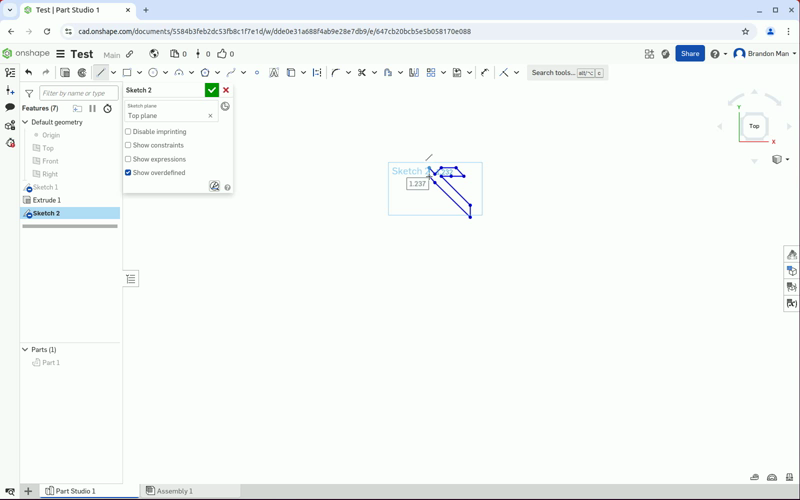
scroll(6)
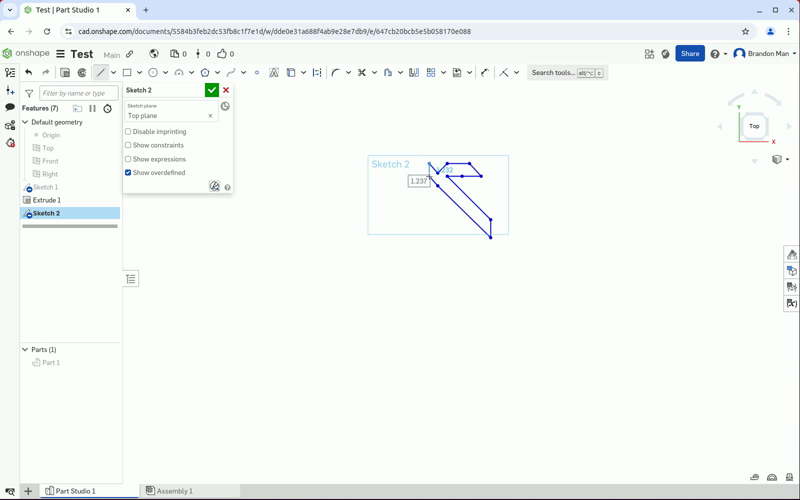
scroll(6)
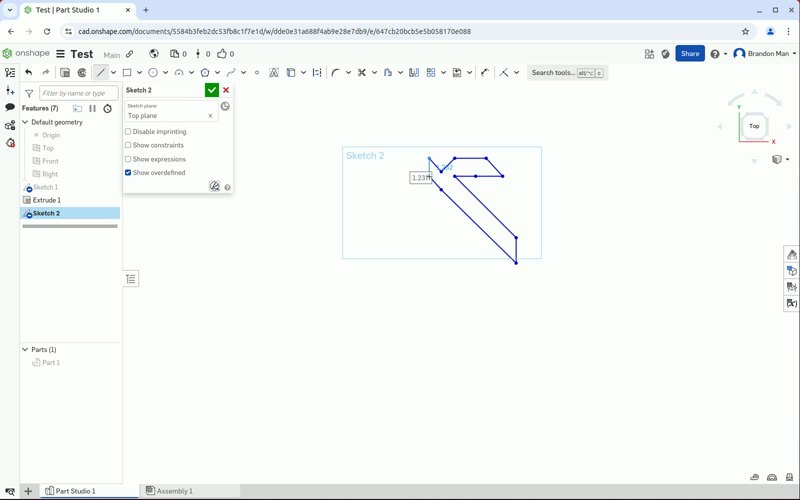
scroll(6)
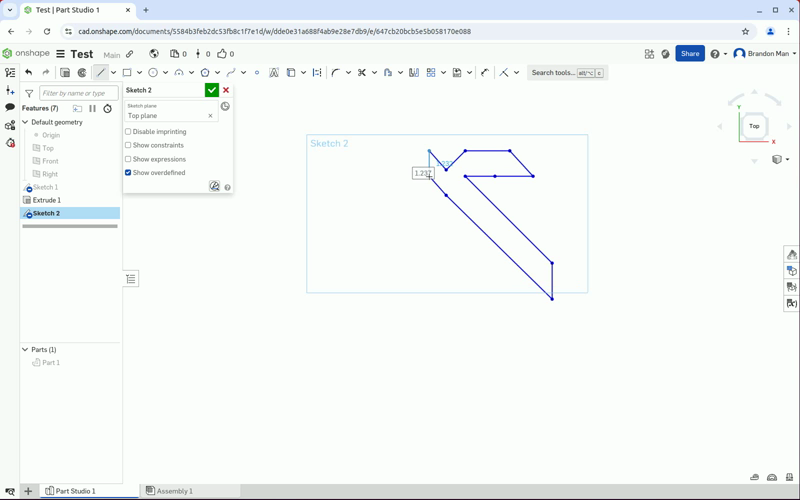
scroll(6)
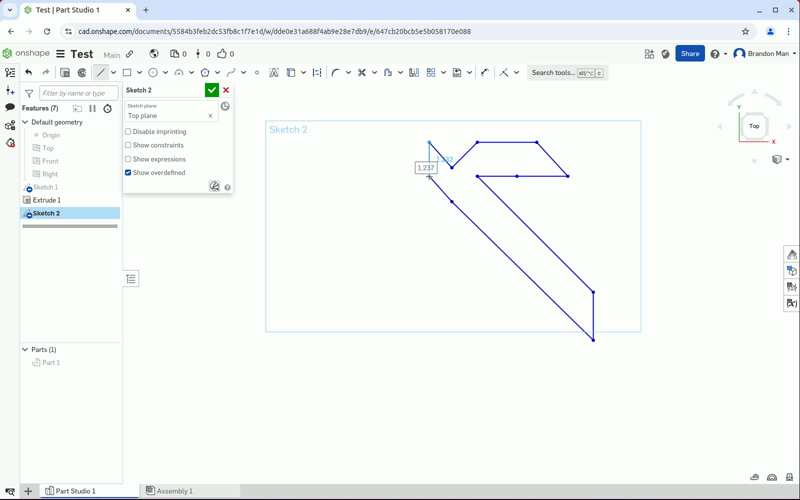
scroll(6)
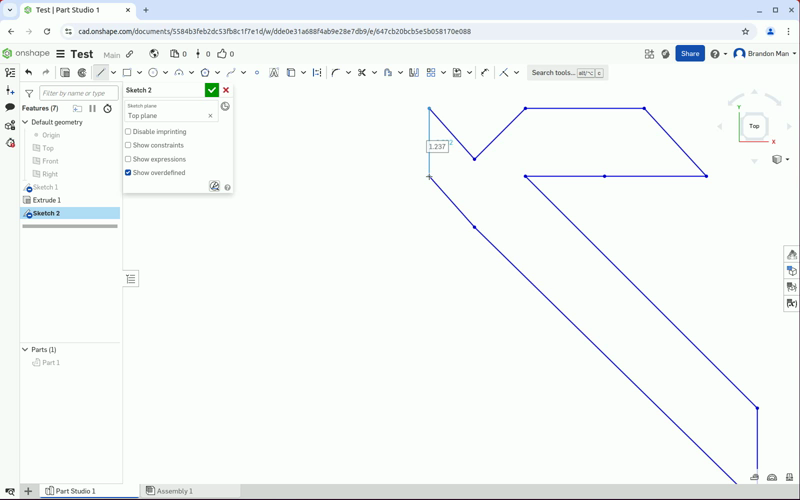
key_up(shift)
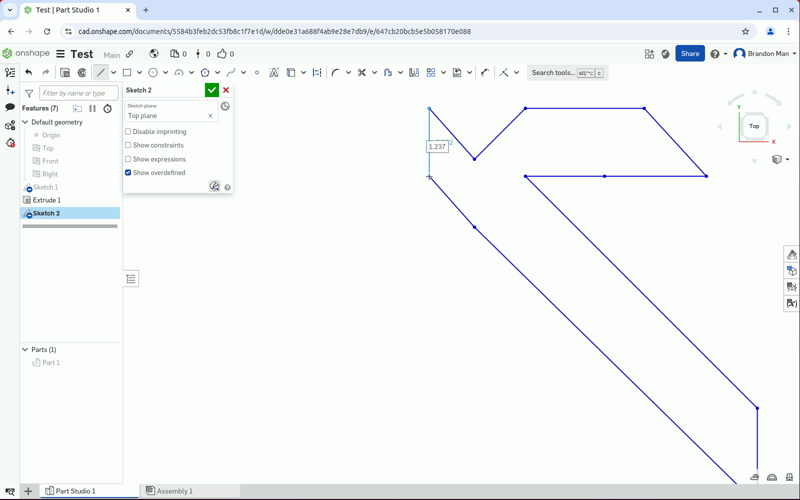
click(429, 176)
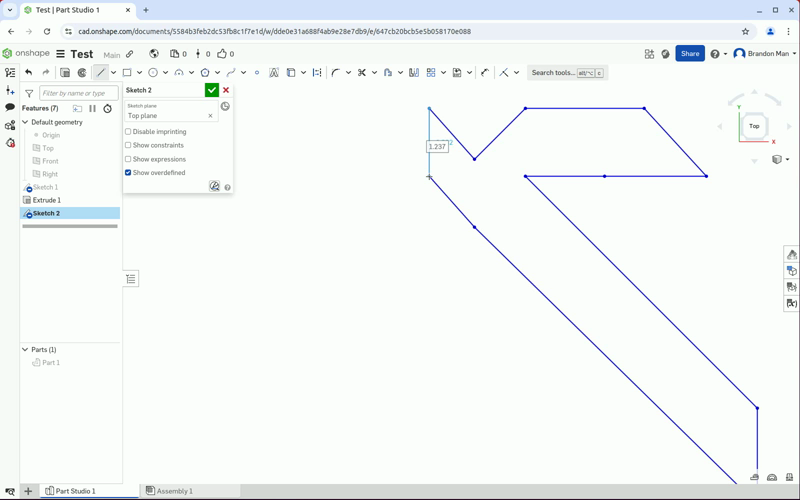
scroll(-6)
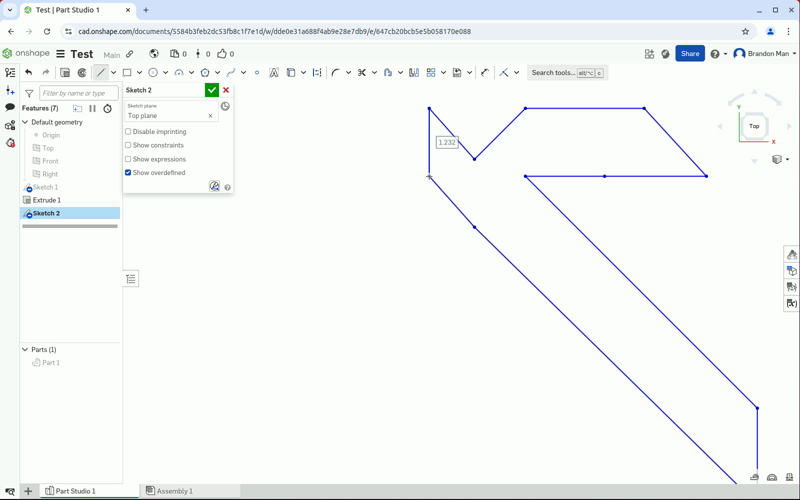
scroll(-6)
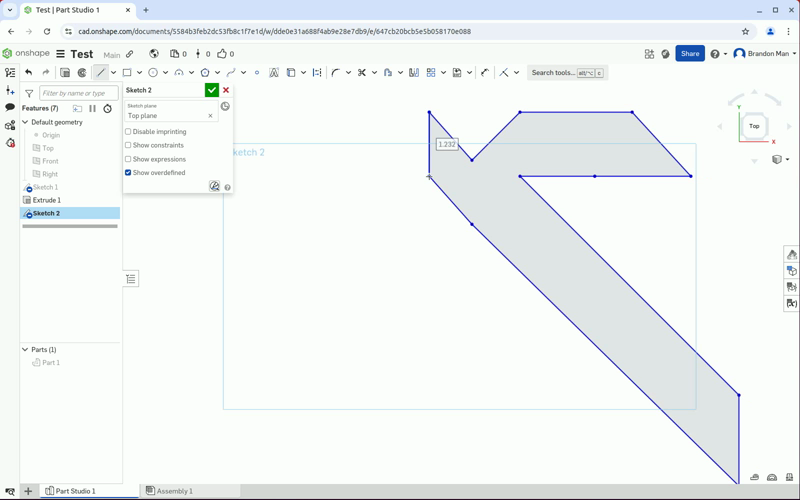
scroll(-6)
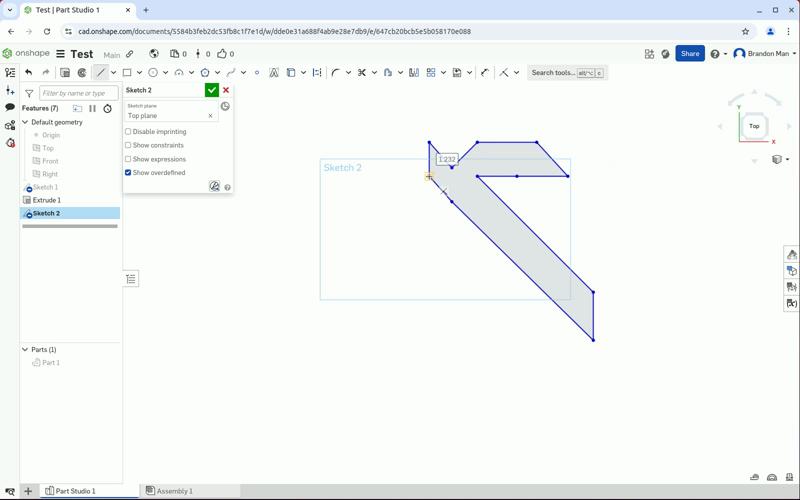
scroll(-6)
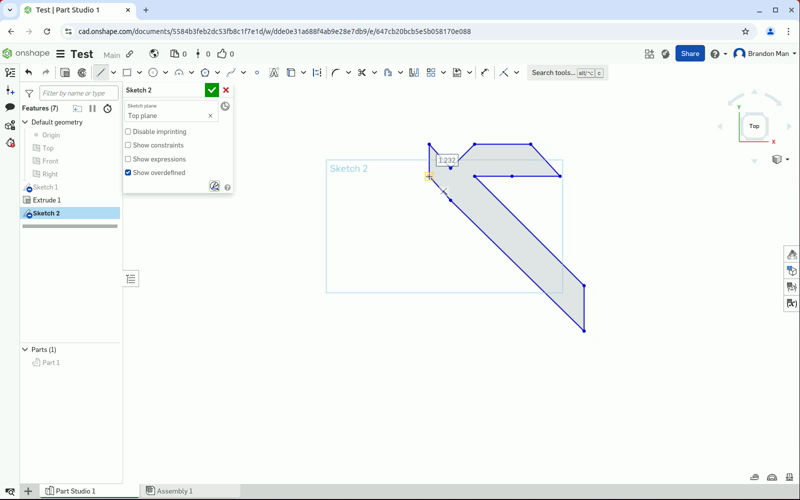
scroll(-6)
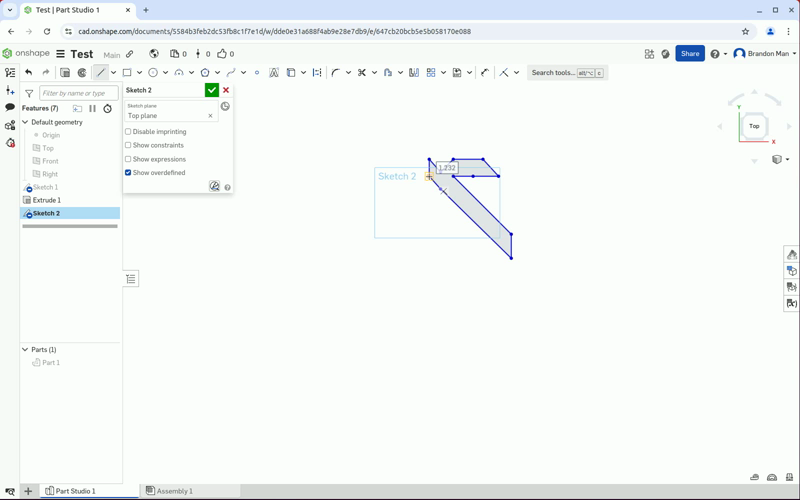
scroll(-6)
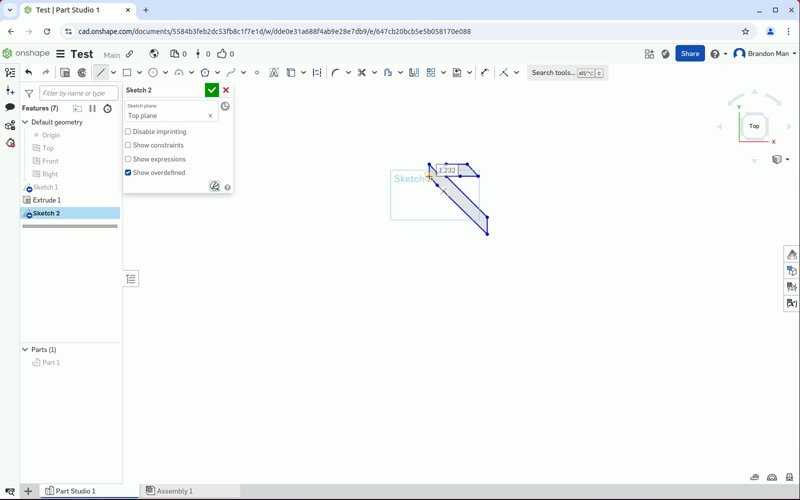
scroll(-6)
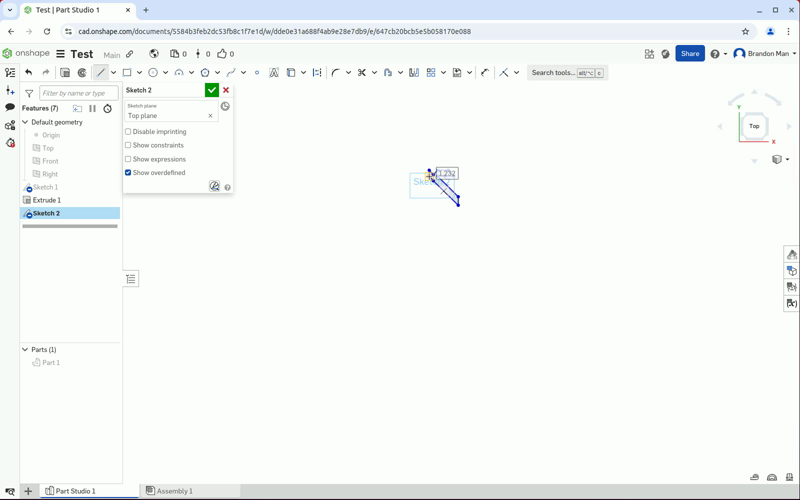
key(esc)
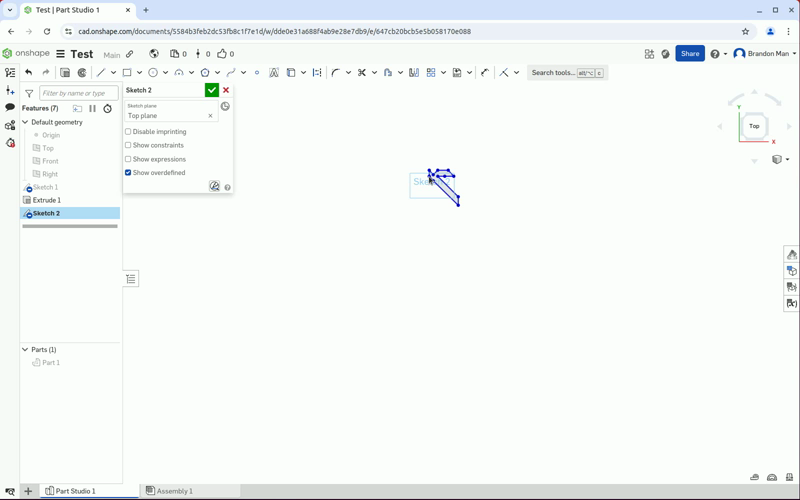
mouse_move(434, 175)
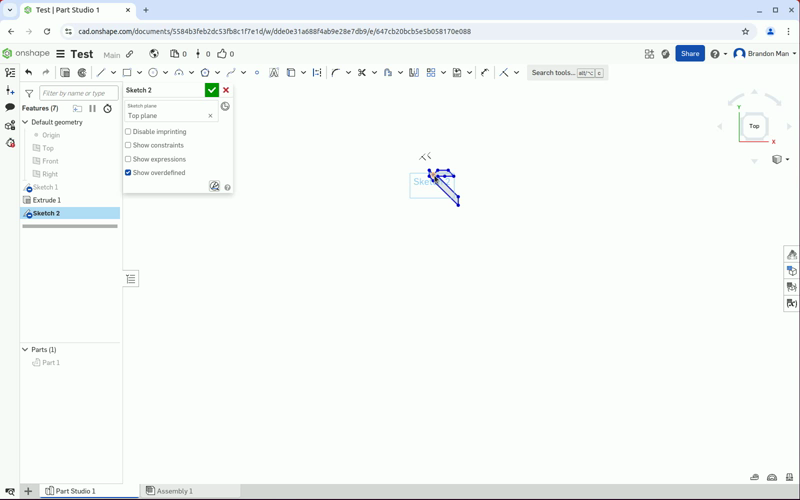
scroll(6)
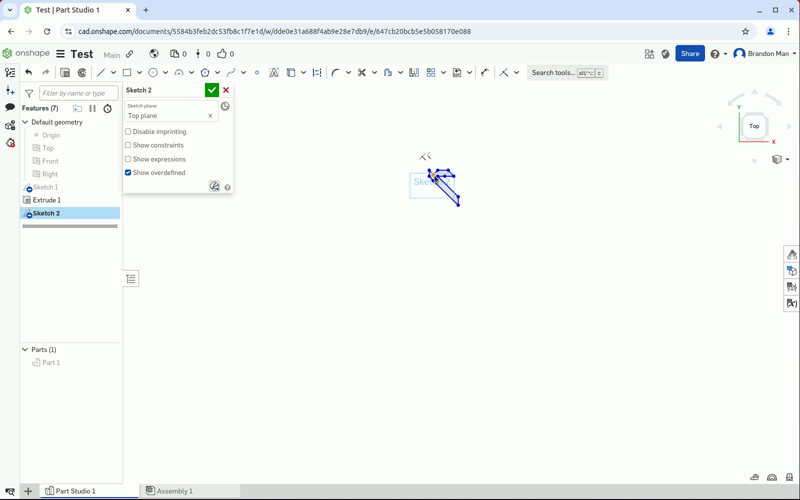
scroll(6)
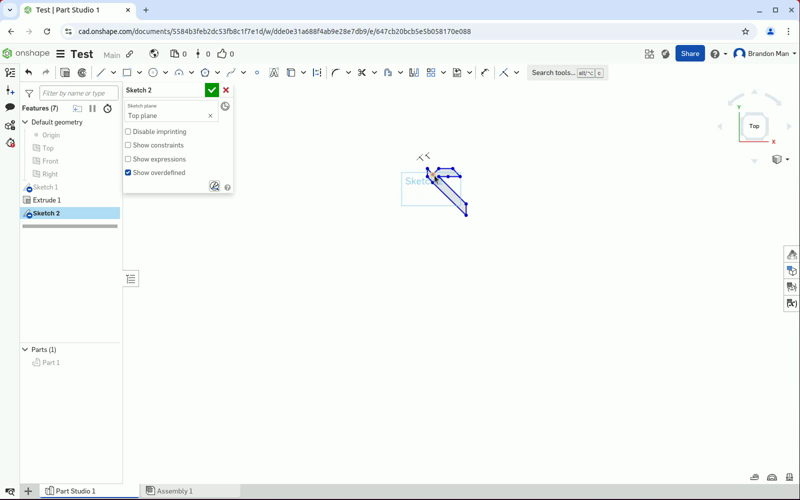
scroll(6)
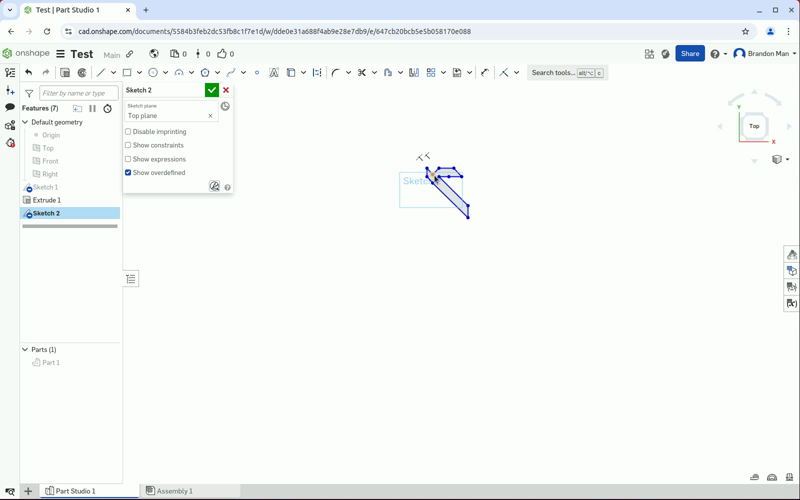
scroll(6)
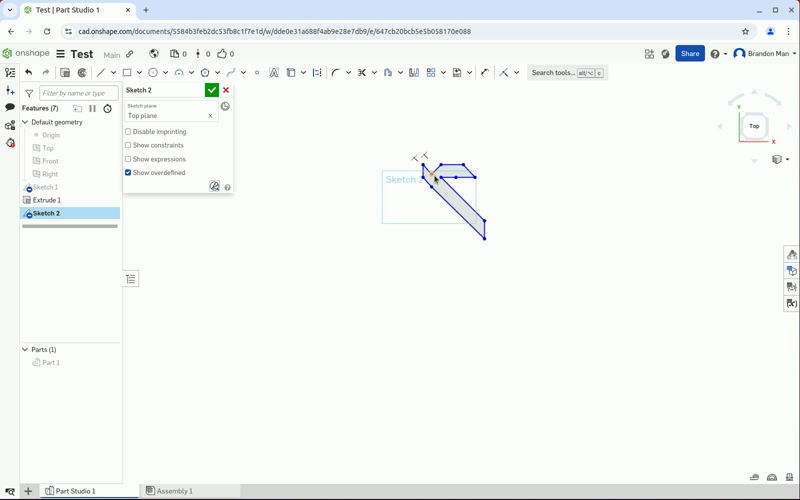
scroll(6)
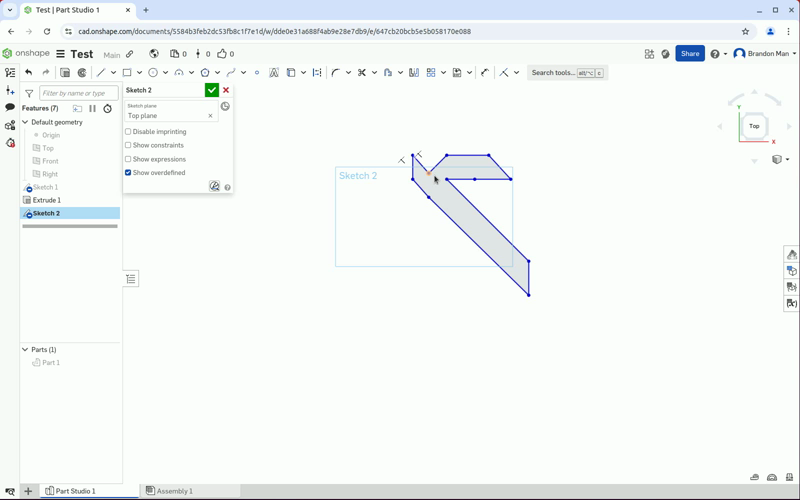
scroll(6)
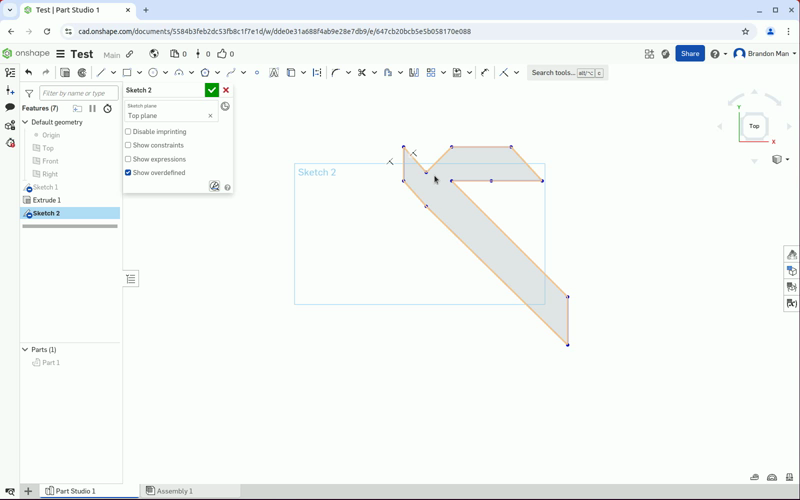
scroll(6)
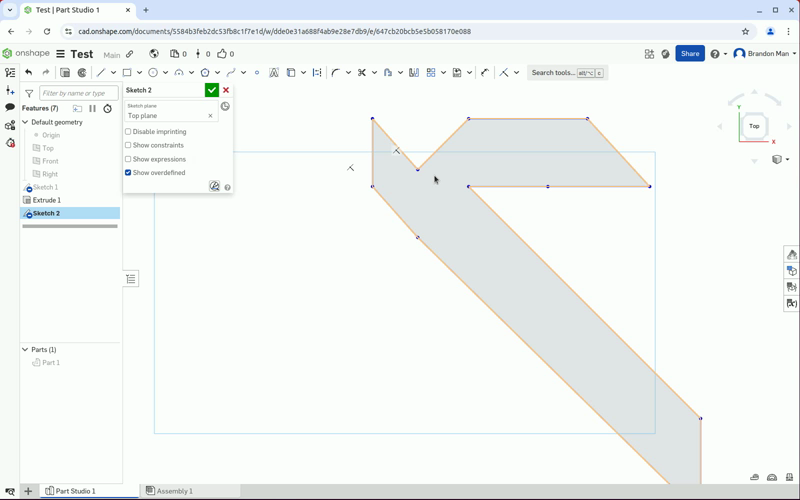
click(434, 175)
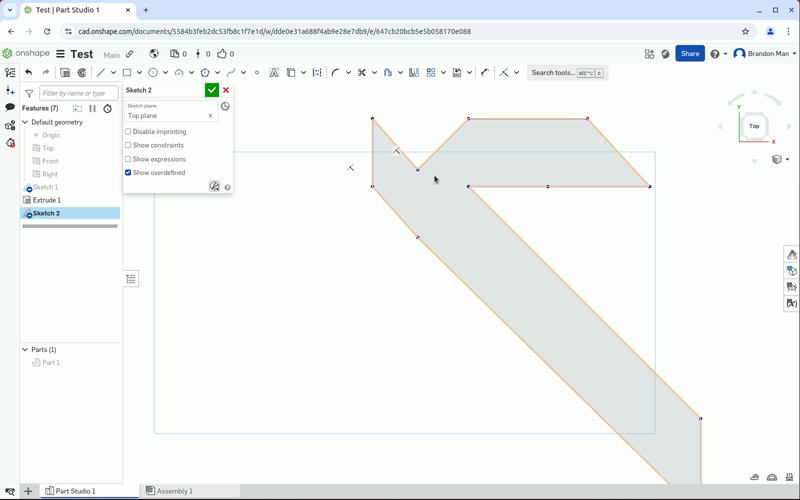
scroll(-6)
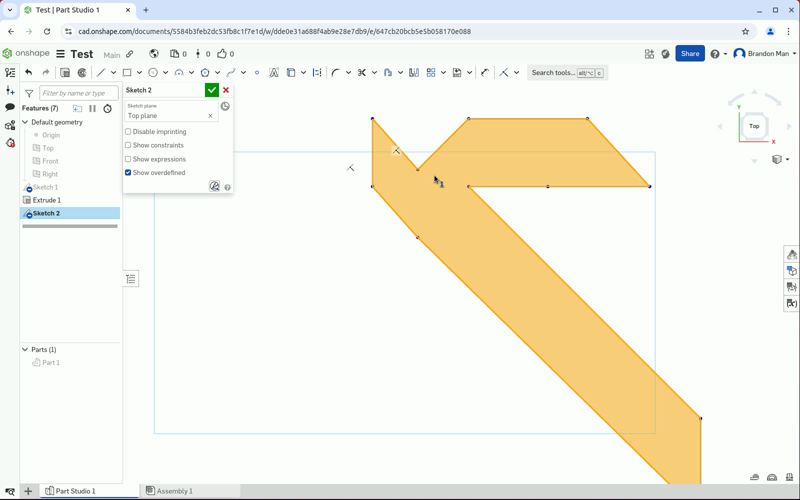
scroll(-6)
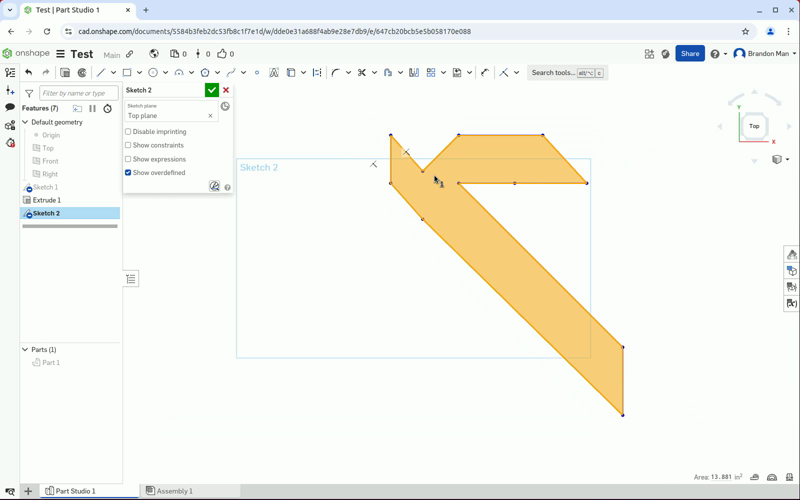
scroll(-6)
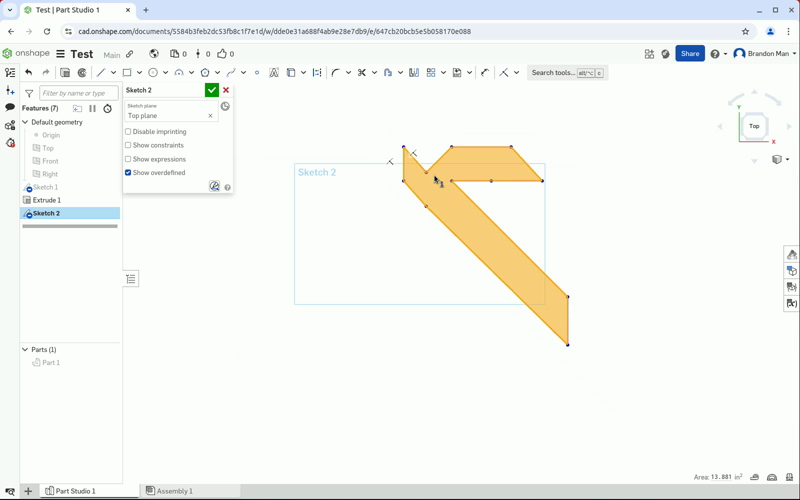
scroll(-6)
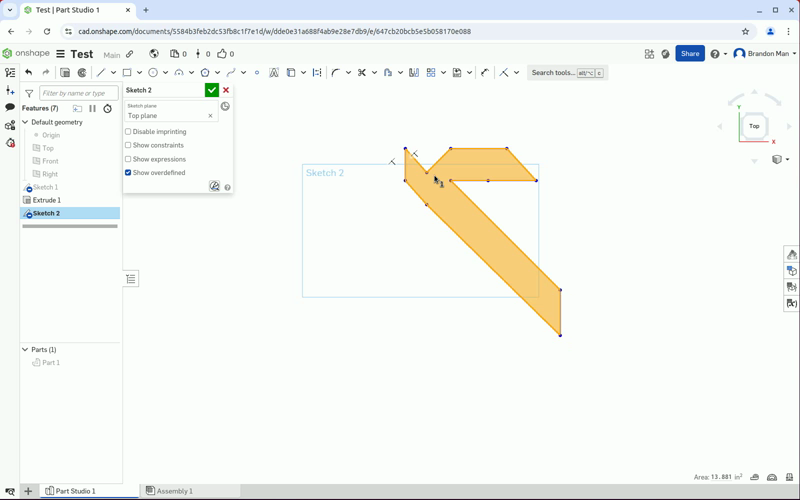
scroll(-6)
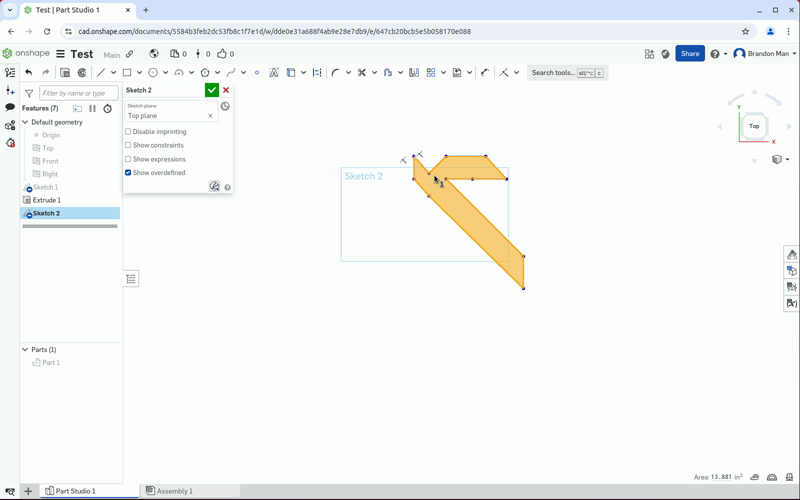
scroll(-6)
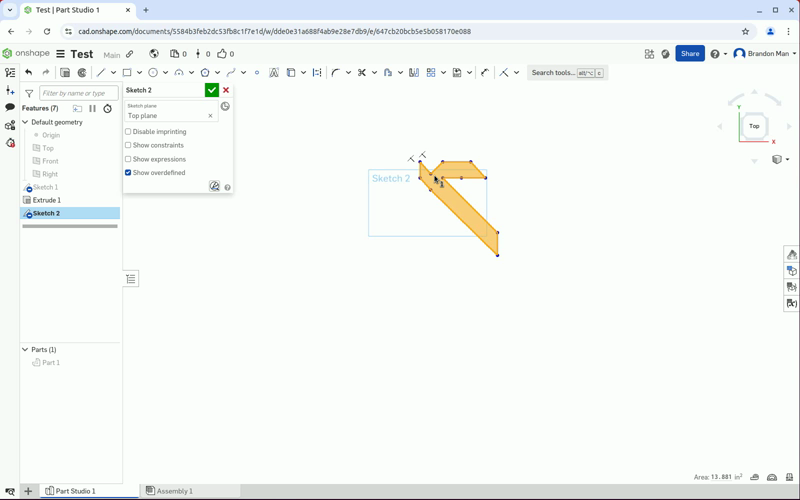
scroll(-6)
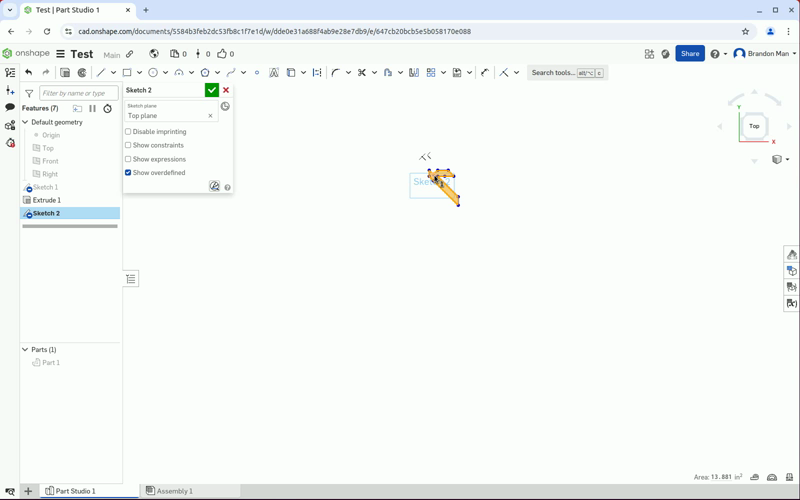
mouse_move(73, 352)
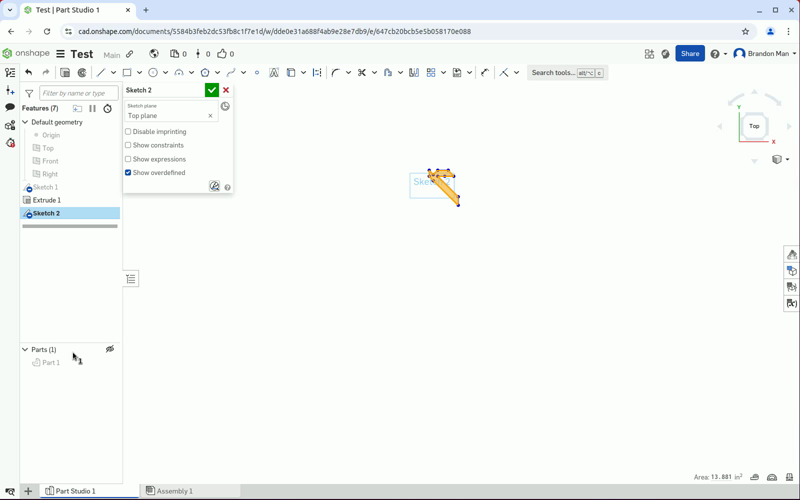
key(shift+y)
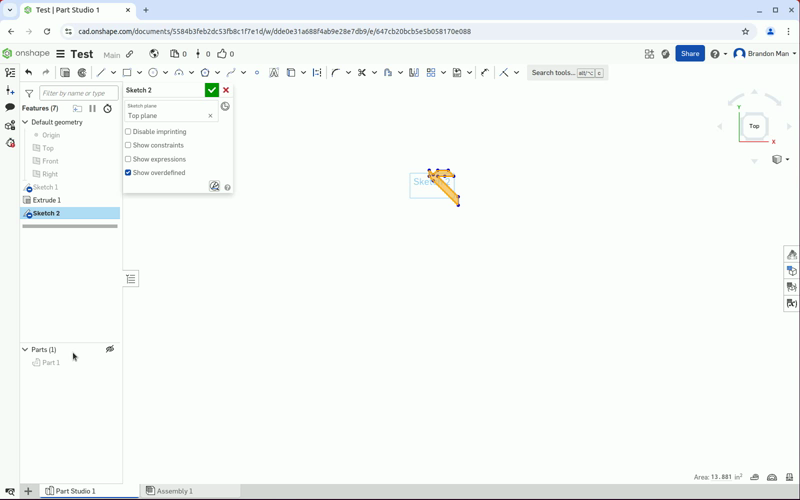
key(shift+e)
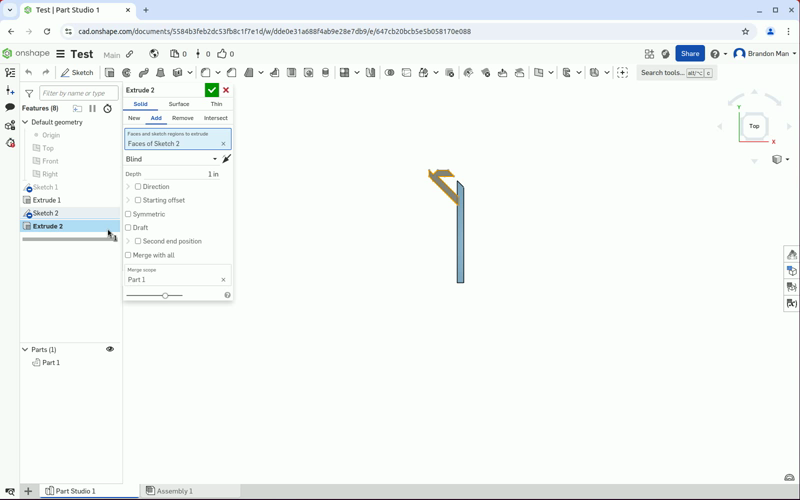
mouse_move(143, 106)
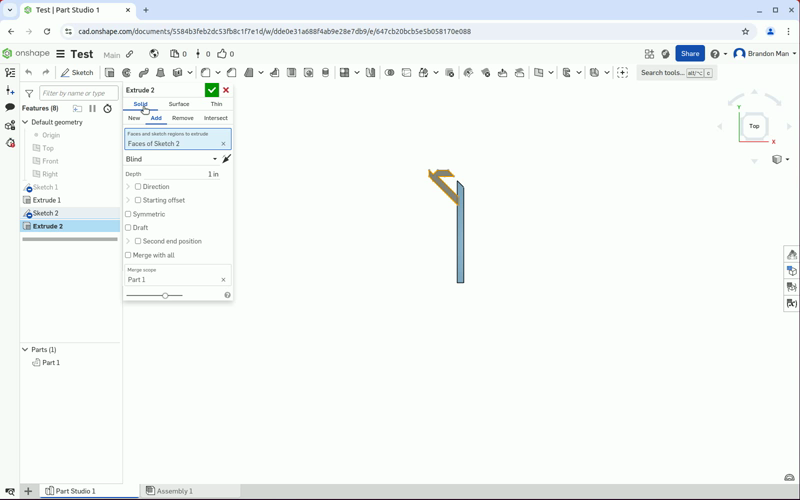
click(143, 106)
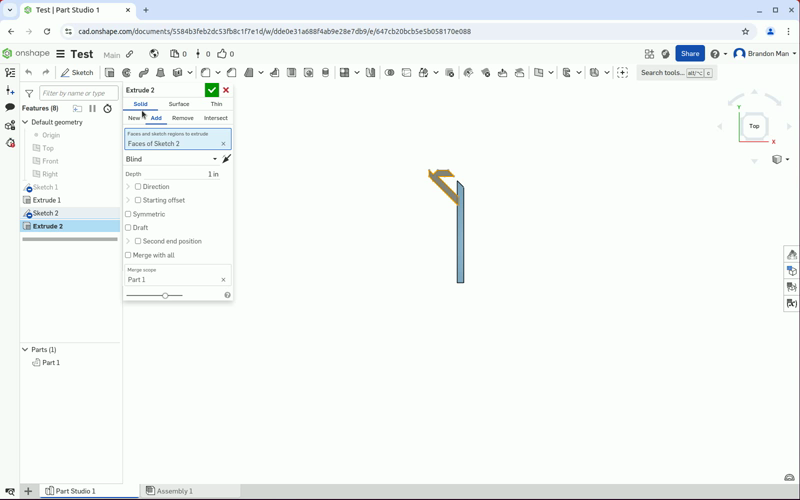
mouse_move(137, 120)
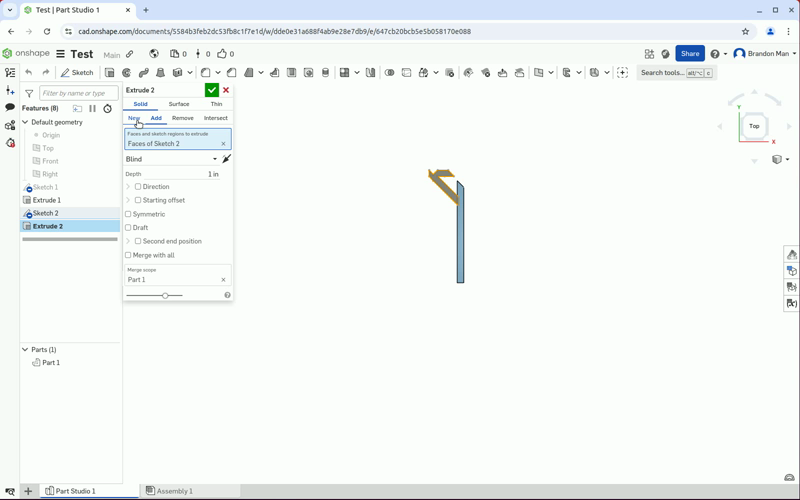
click(137, 120)
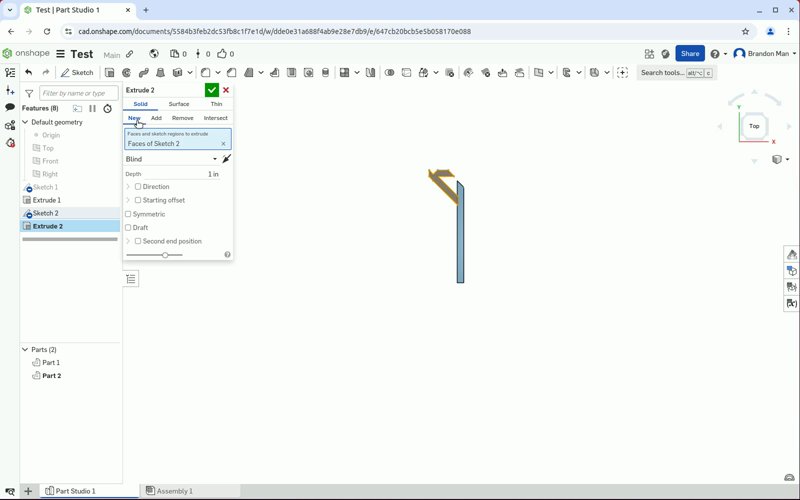
key(tab, 4)
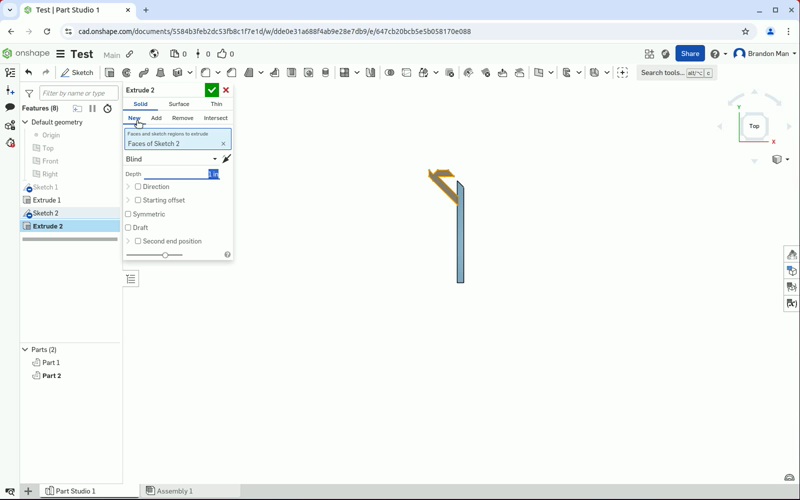
text(0.482)
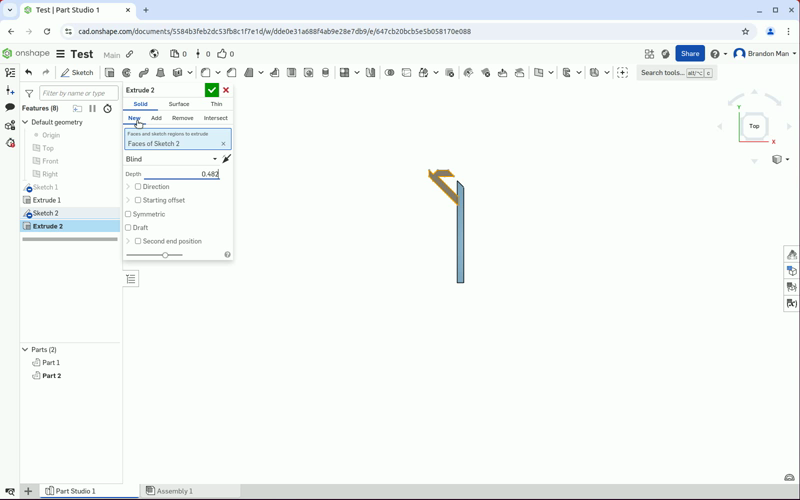
key(tab, 3)
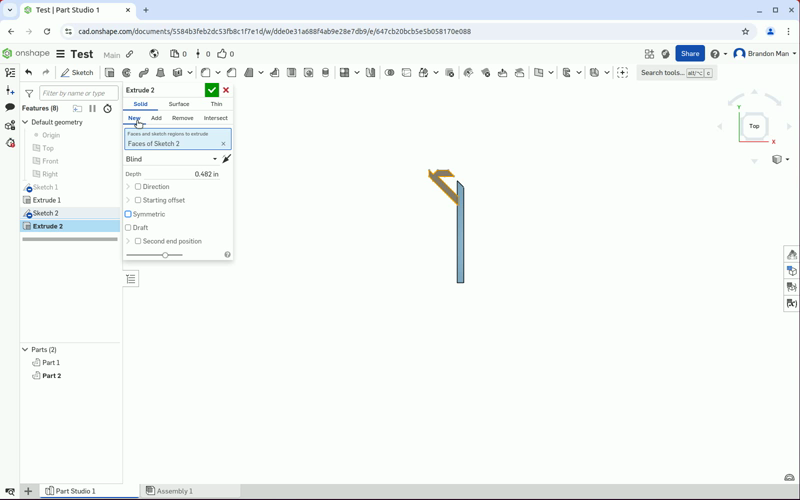
key(space)
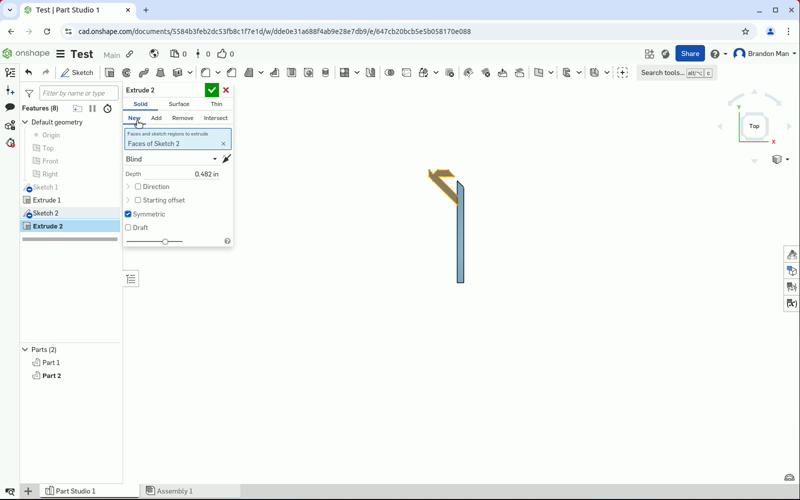
key(enter)
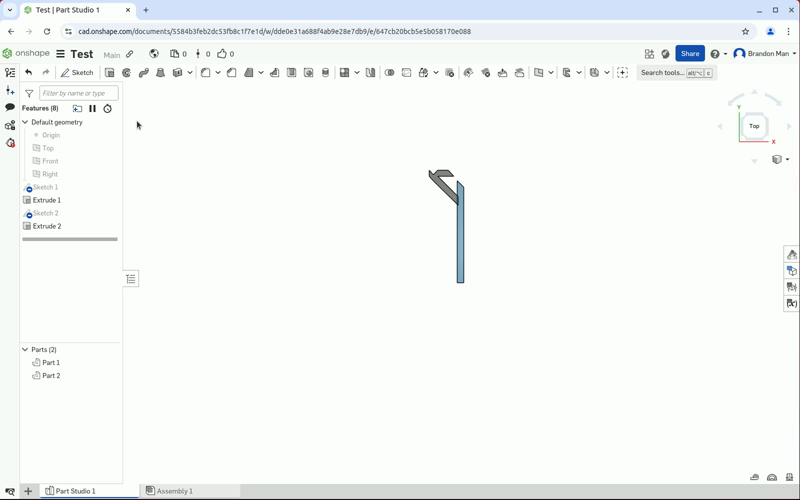
key(shift+h)
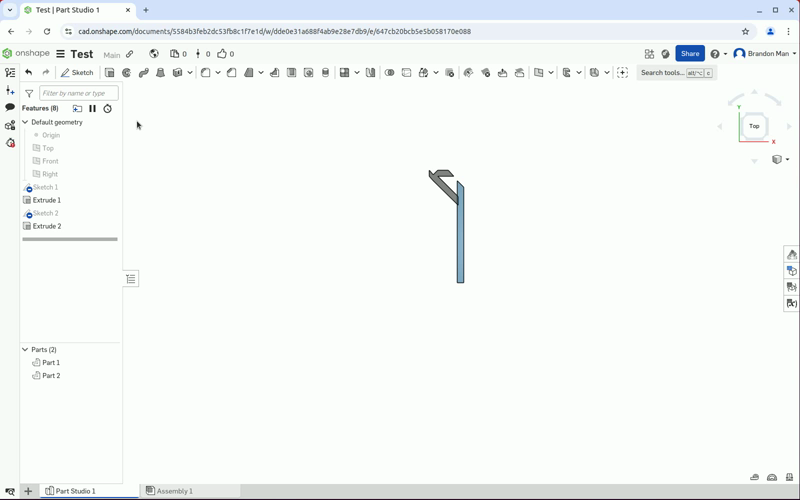
key(shift+h)
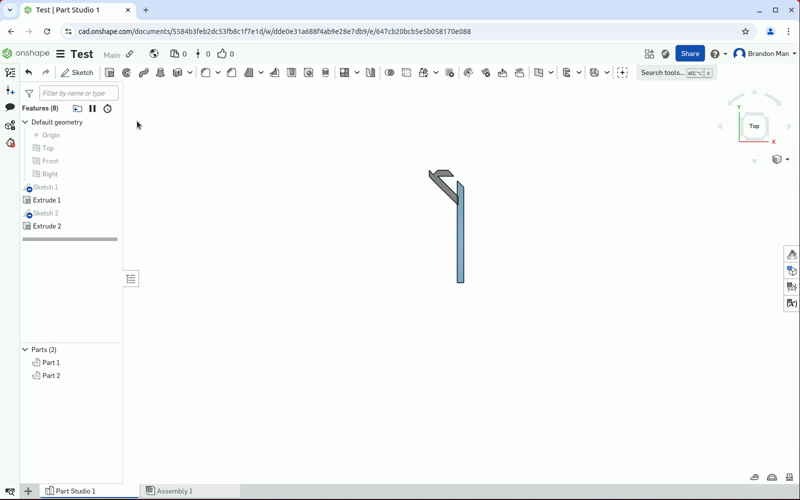
mouse_move(73, 189)
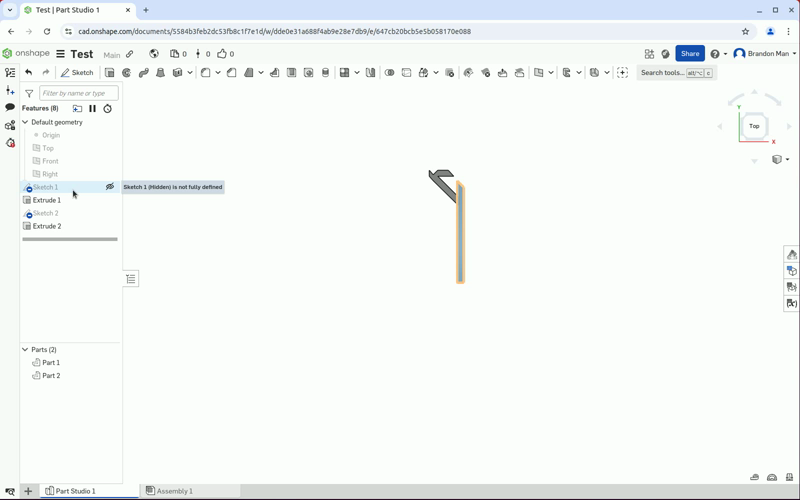
click(73, 189)
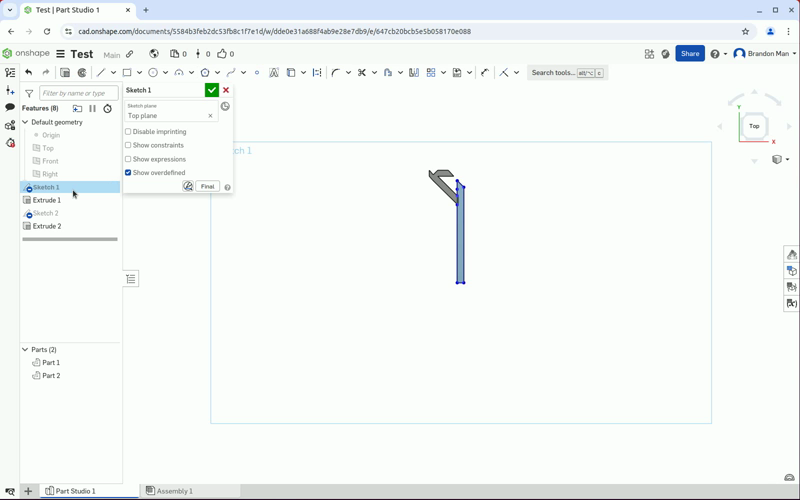
mouse_move(229, 92)
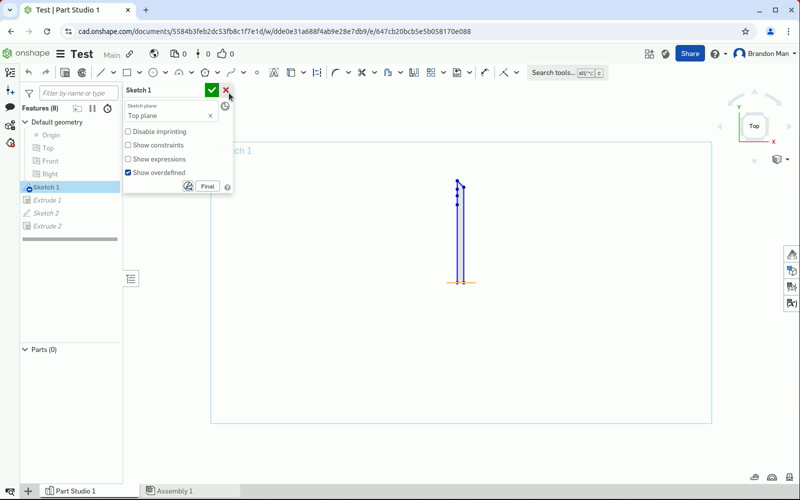
click(229, 92)
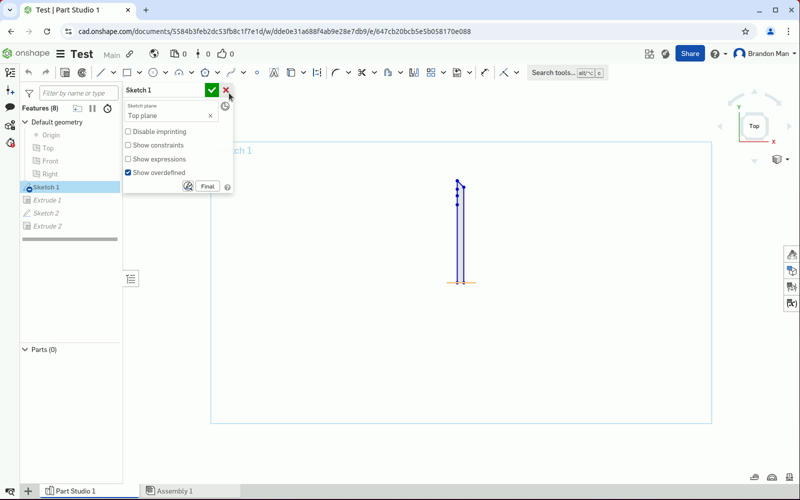
key(shift+s)
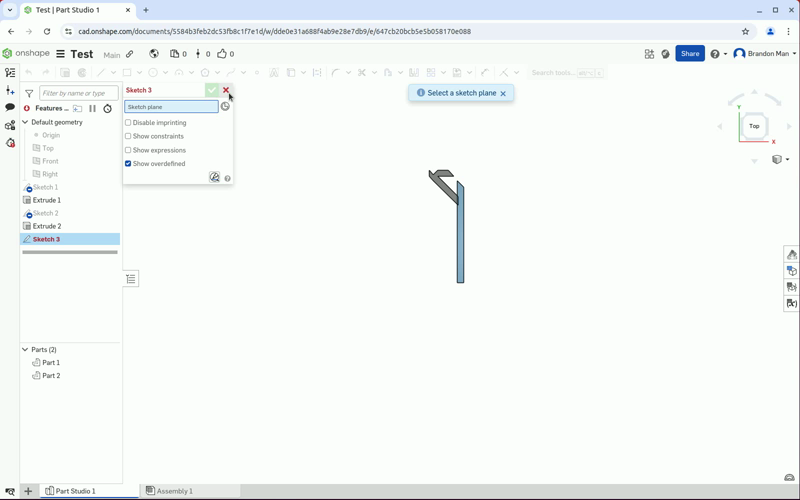
mouse_move(73, 150)
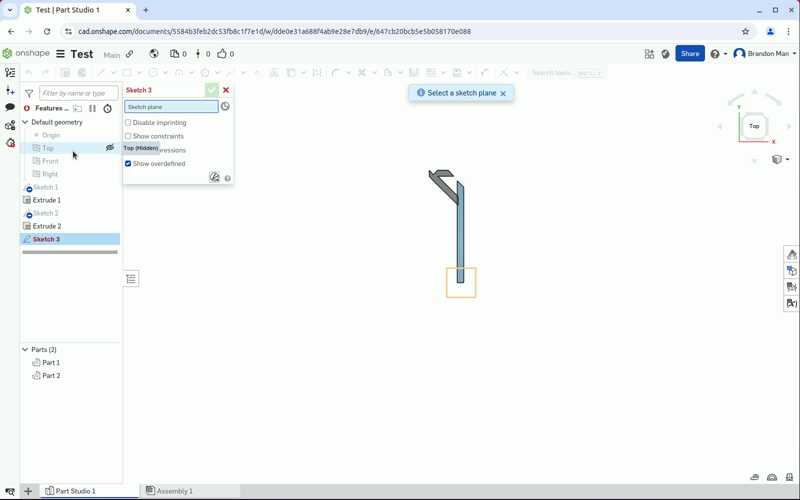
click(73, 150)
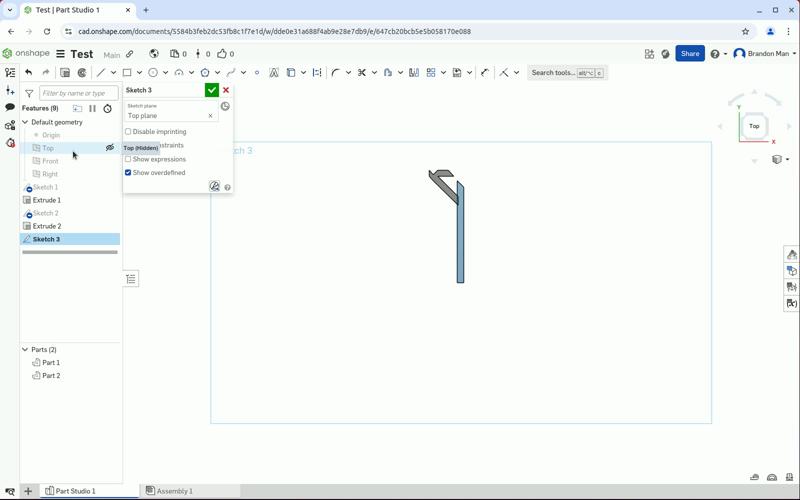
mouse_move(73, 352)
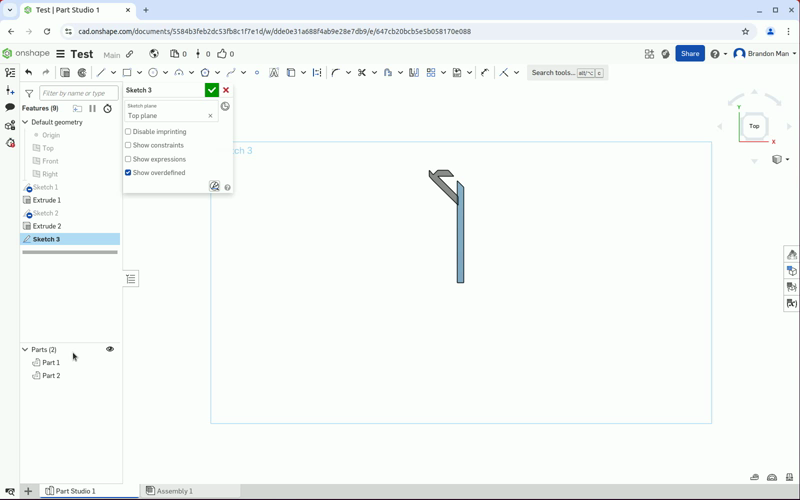
key(y)
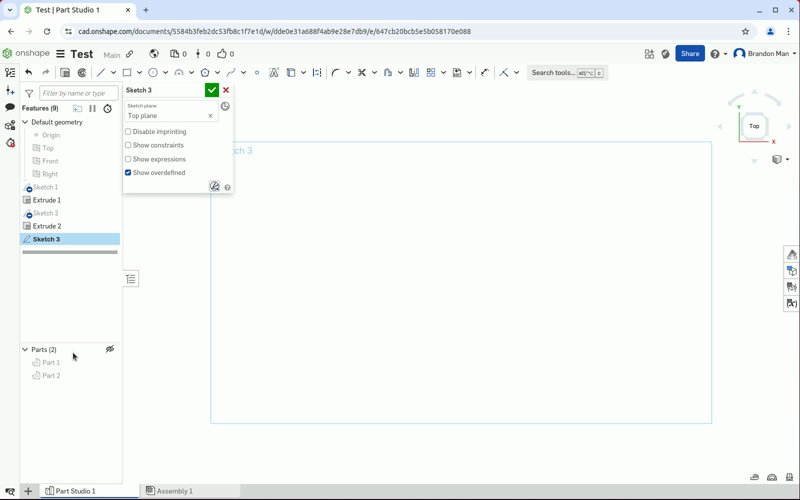
key(l)
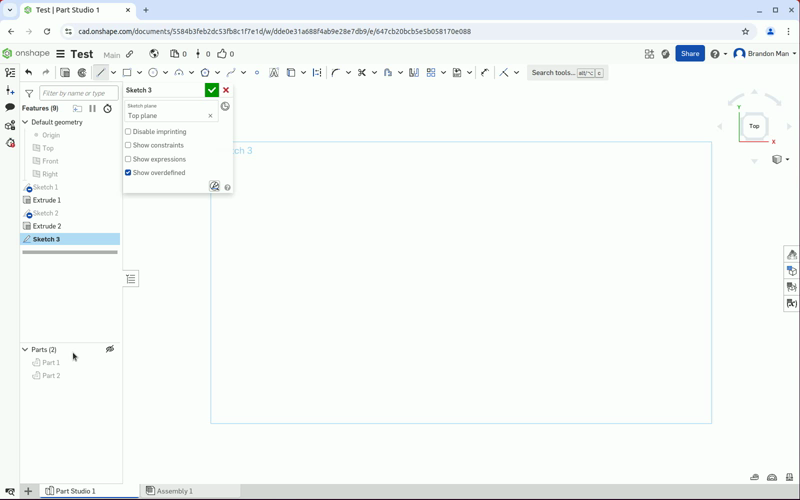
key_down(shift)
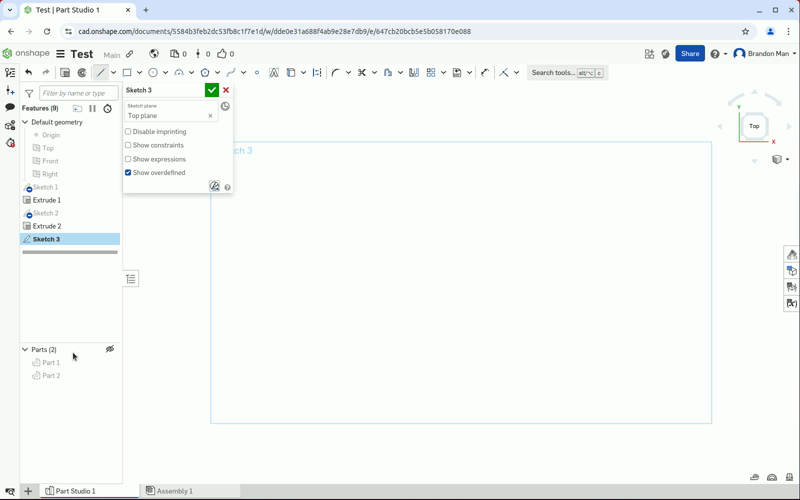
mouse_move(444, 176)
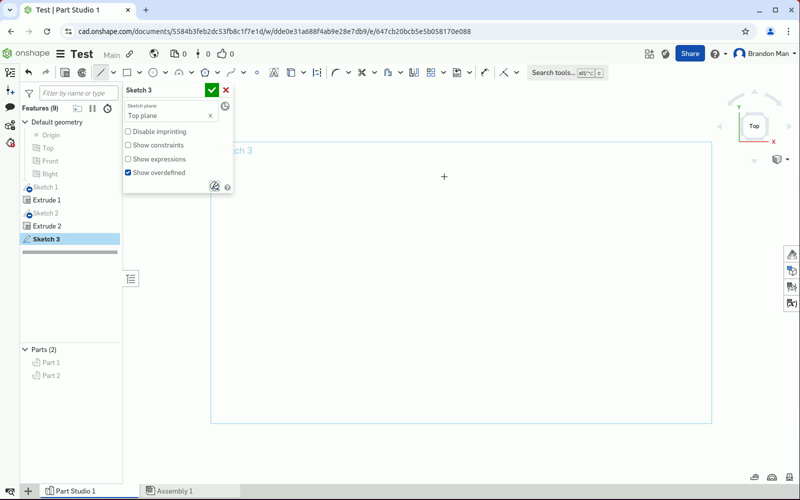
click(444, 176)
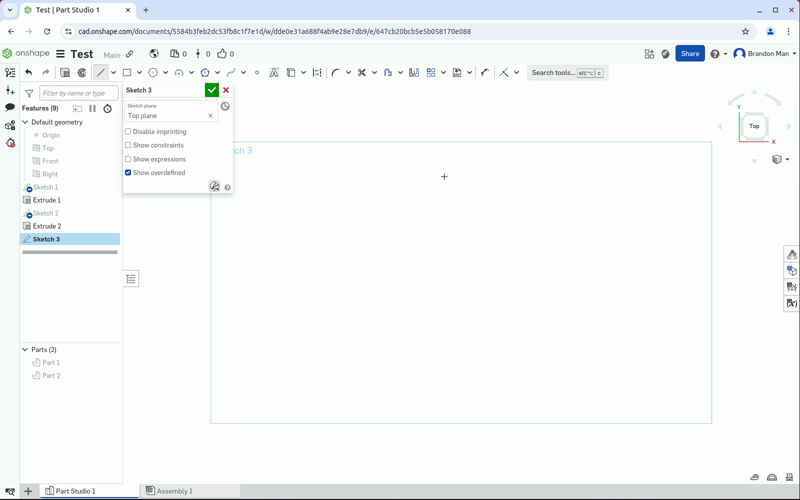
key_up(shift)
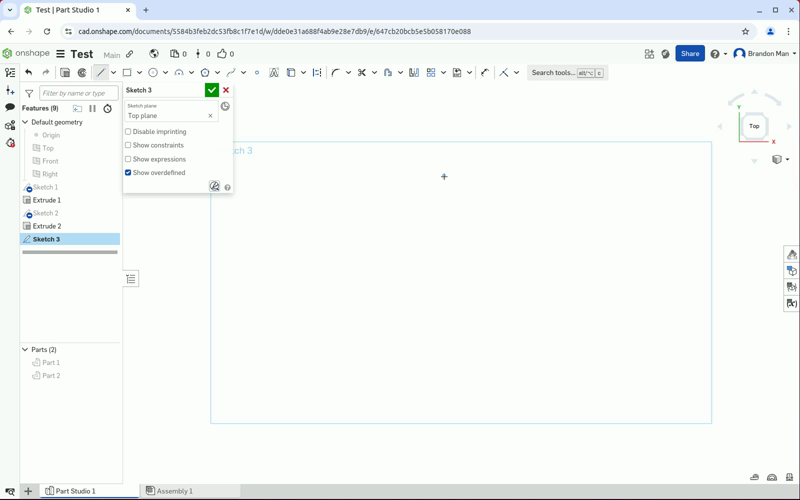
key_down(shift)
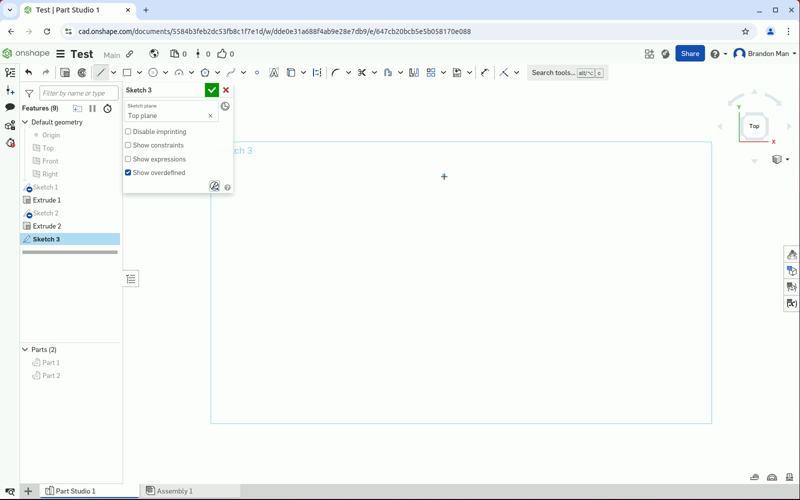
mouse_move(474, 176)
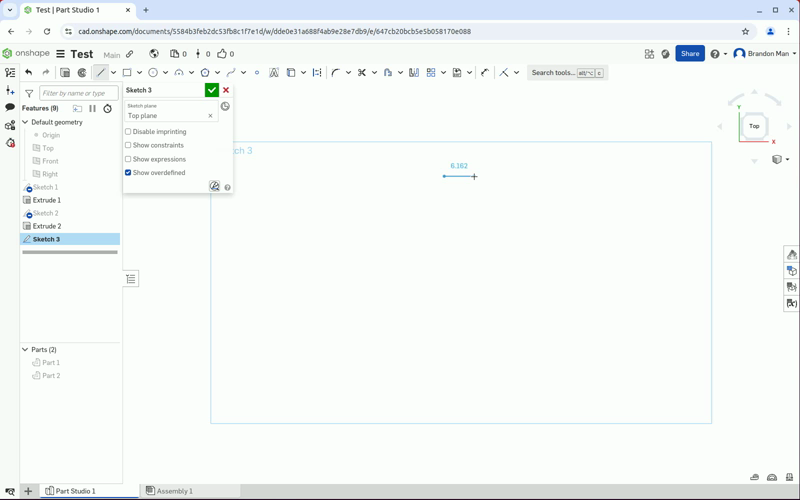
mouse_move(458, 190)
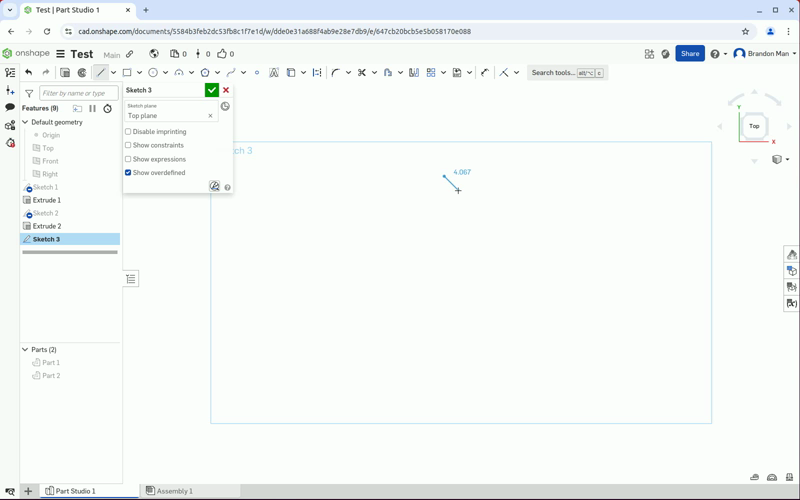
click(458, 190)
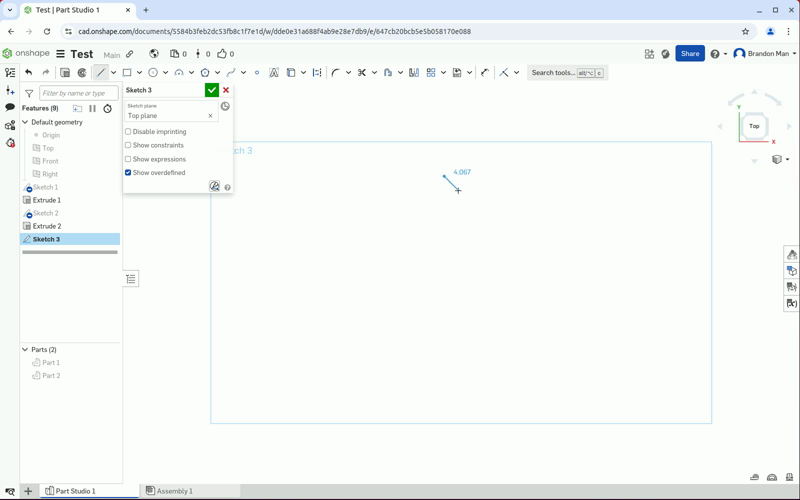
key_up(shift)
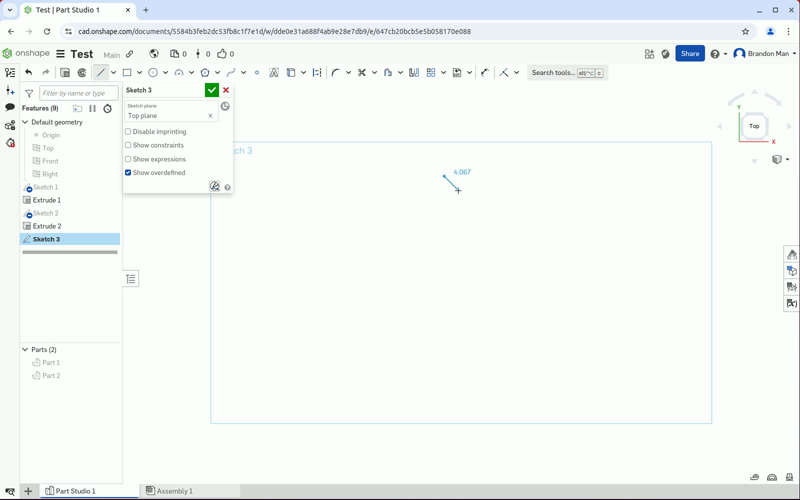
key_down(shift)
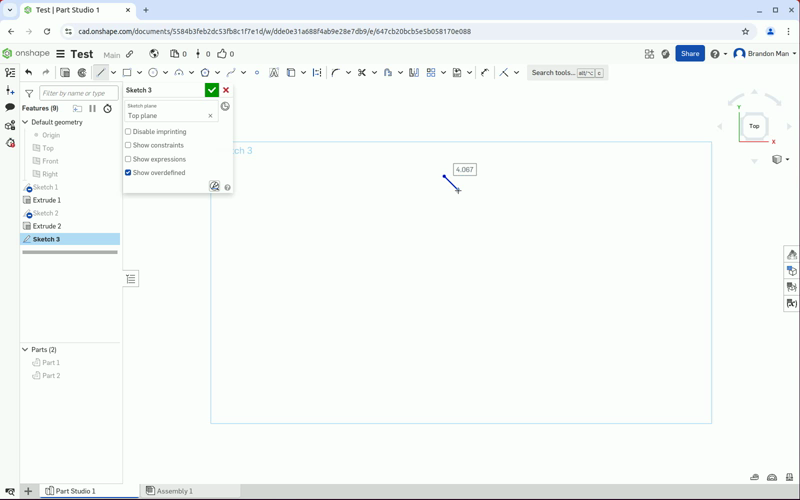
mouse_move(488, 190)
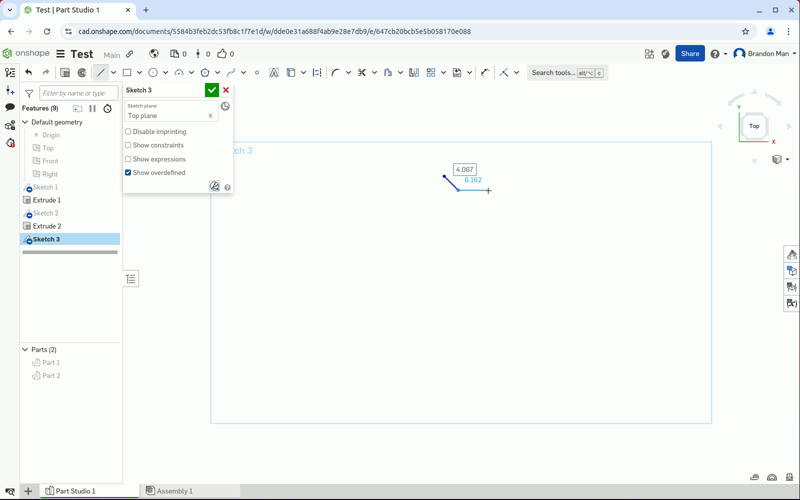
mouse_move(458, 180)
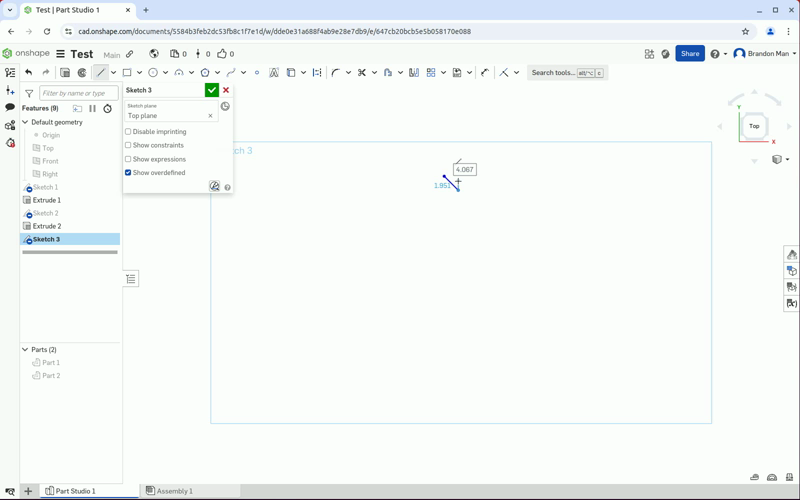
click(458, 180)
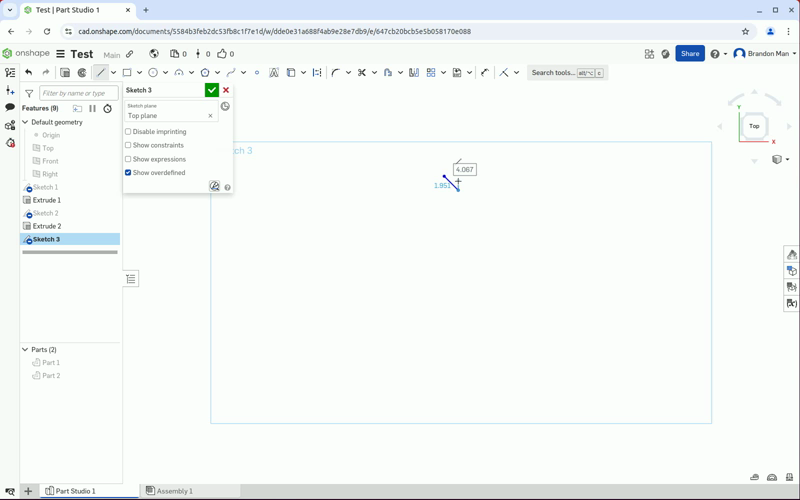
key_up(shift)
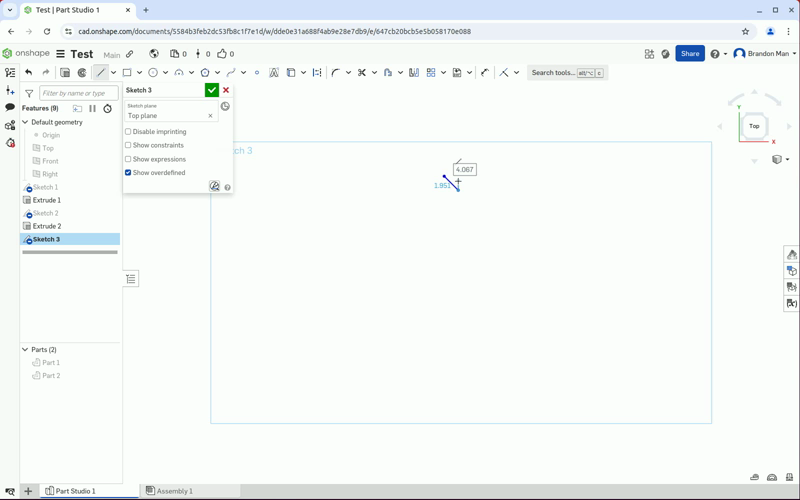
key_down(shift)
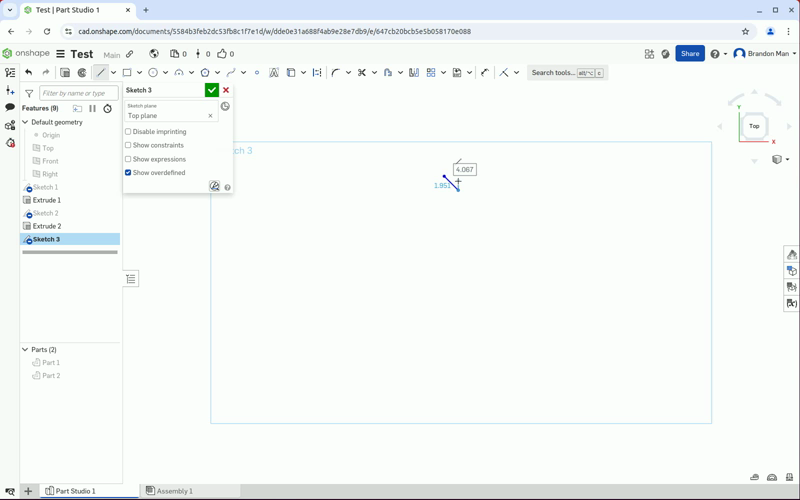
mouse_move(488, 180)
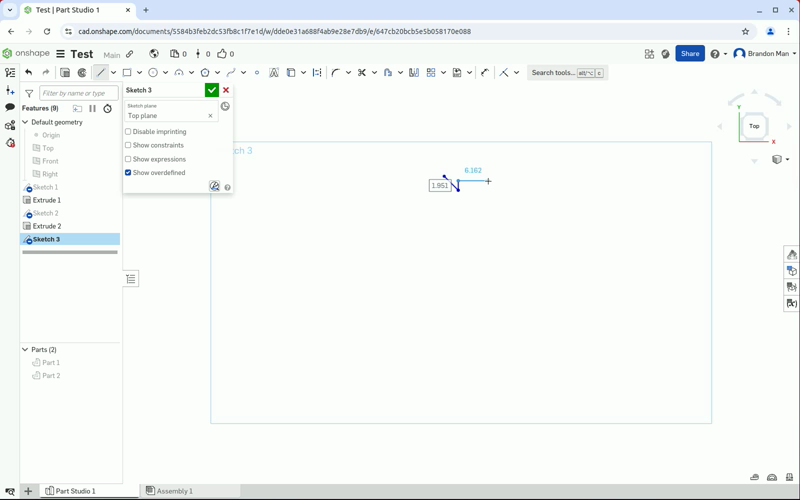
mouse_move(453, 176)
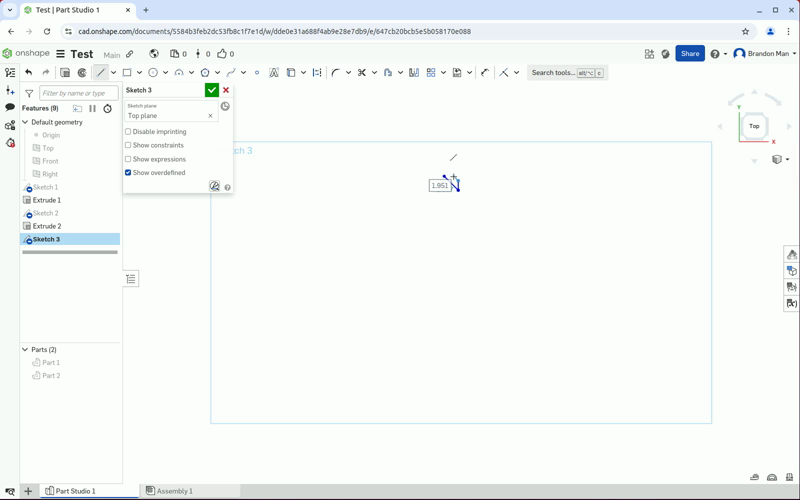
scroll(6)
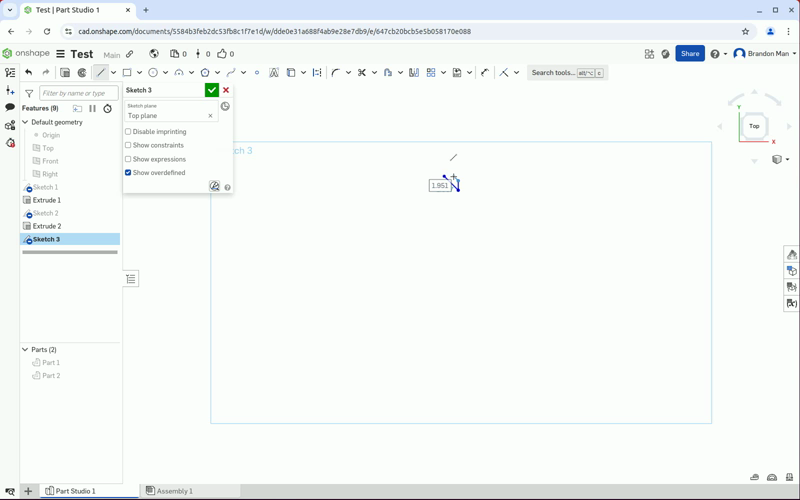
scroll(6)
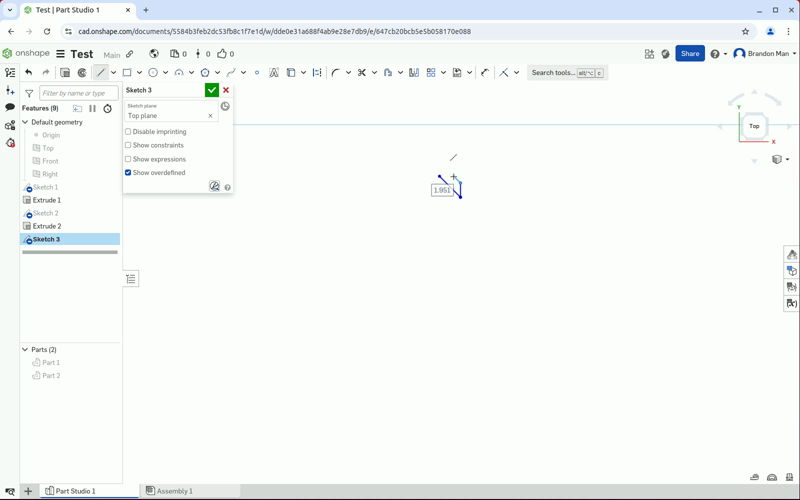
scroll(6)
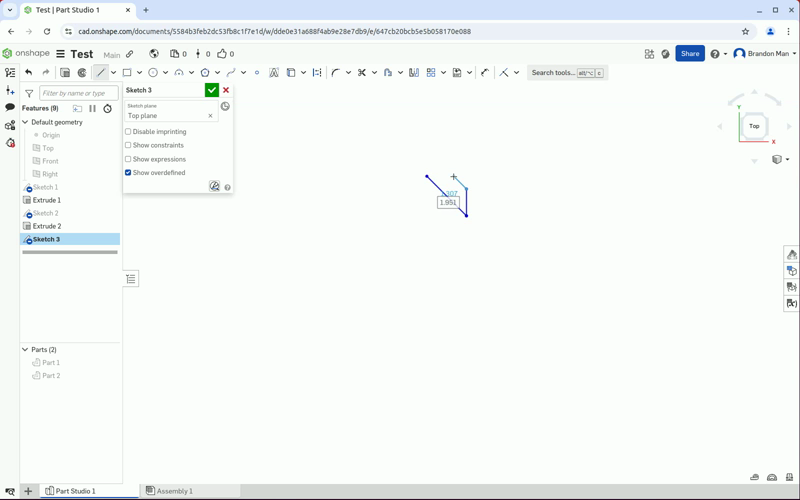
scroll(6)
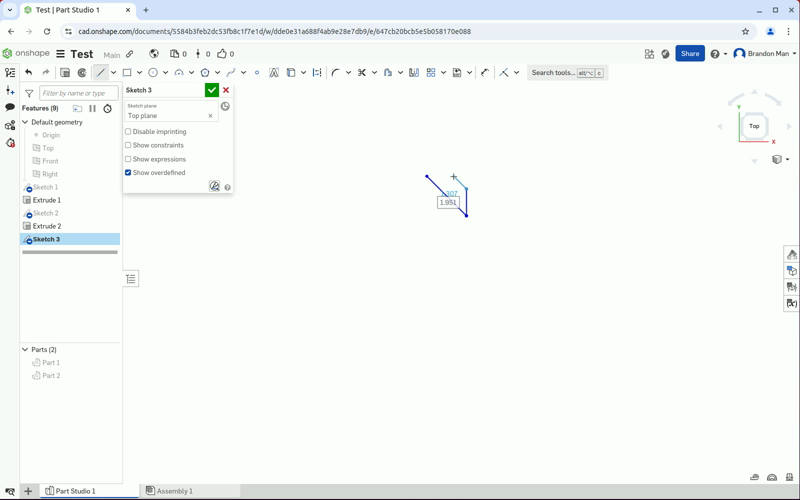
scroll(6)
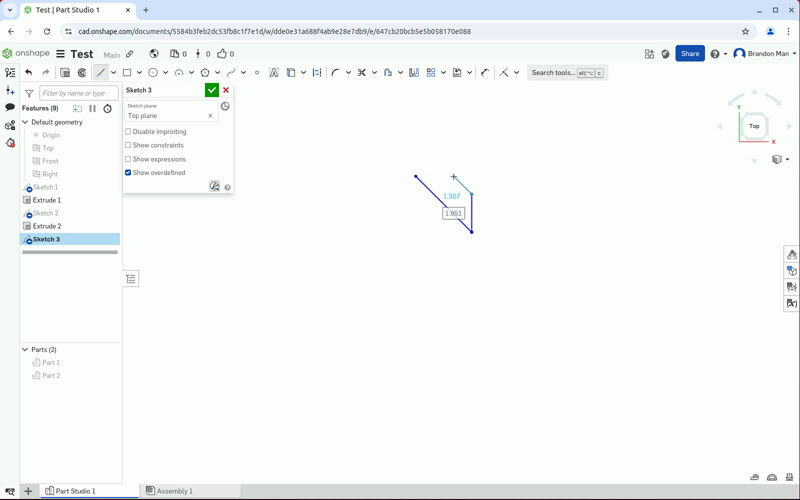
scroll(6)
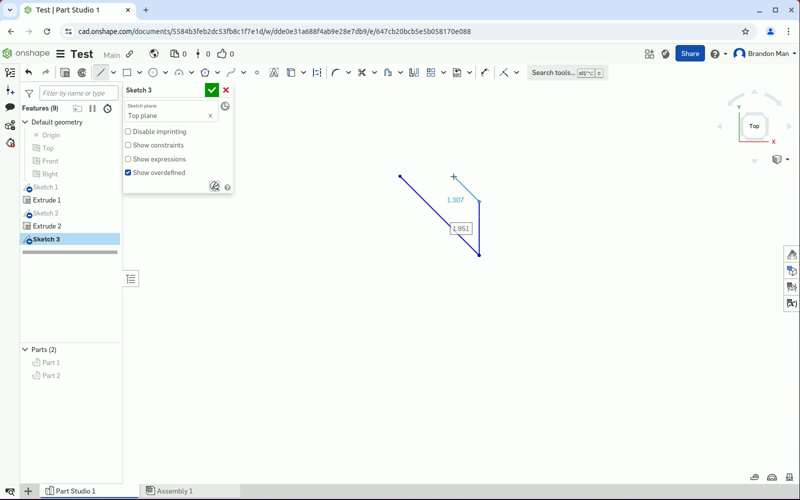
scroll(6)
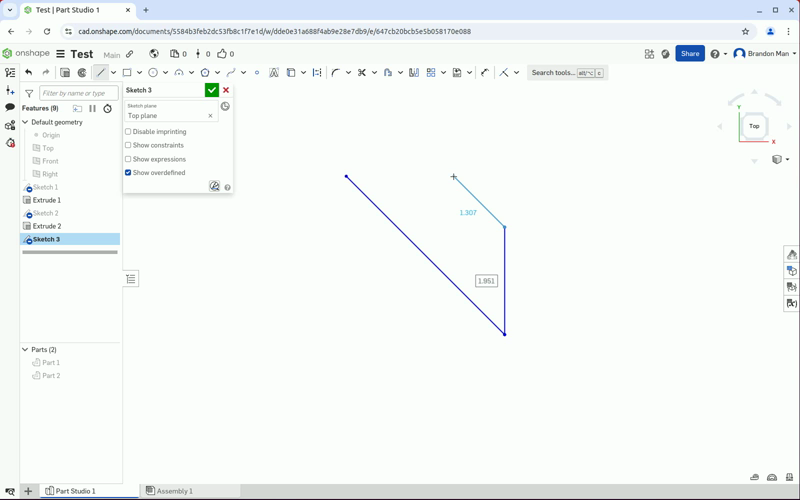
click(453, 176)
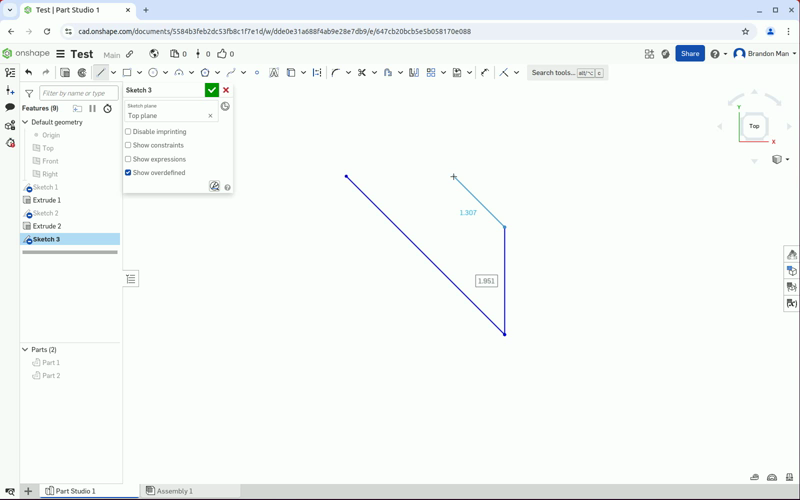
scroll(-6)
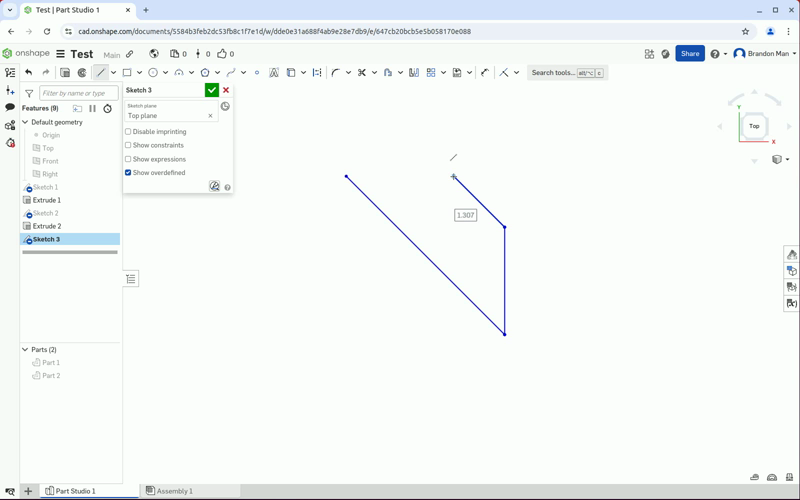
scroll(-6)
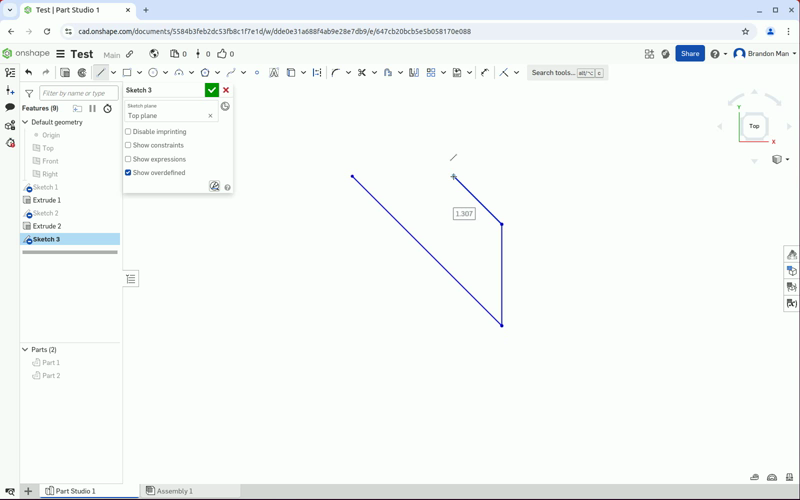
scroll(-6)
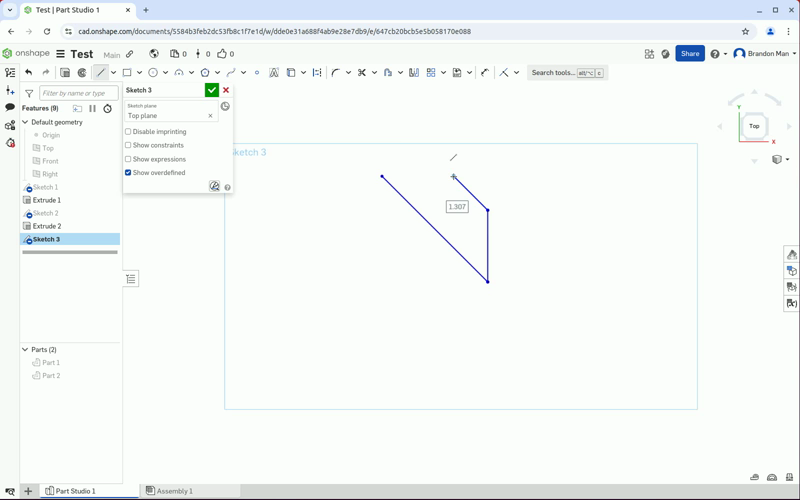
scroll(-6)
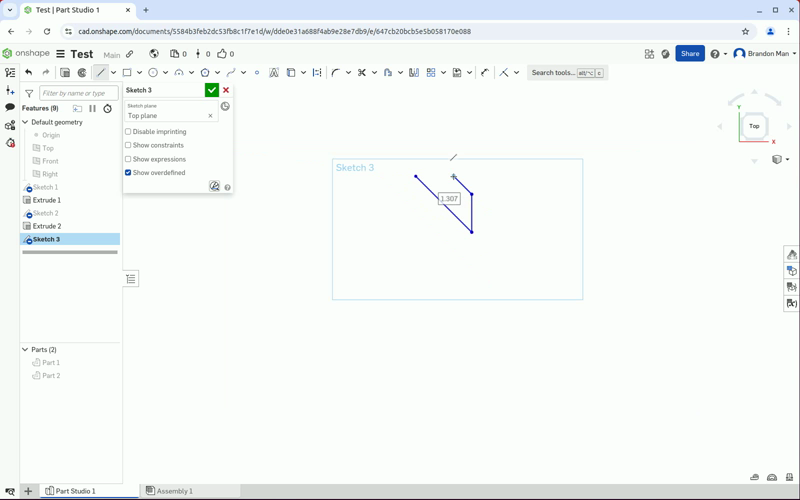
scroll(-6)
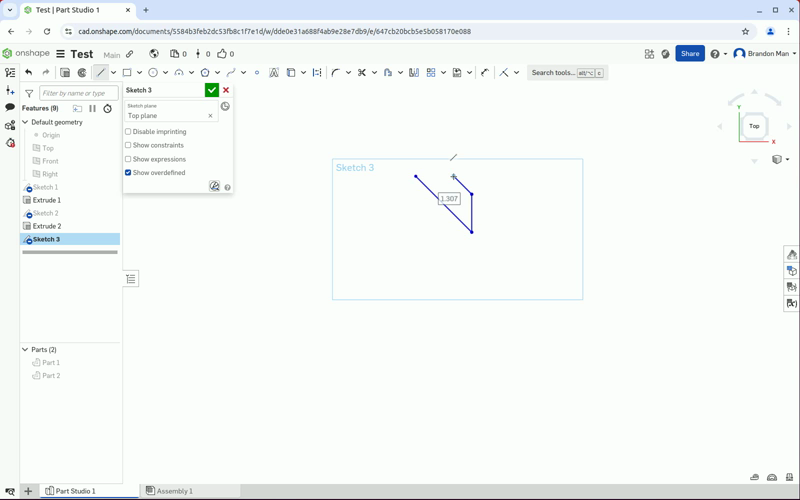
scroll(-6)
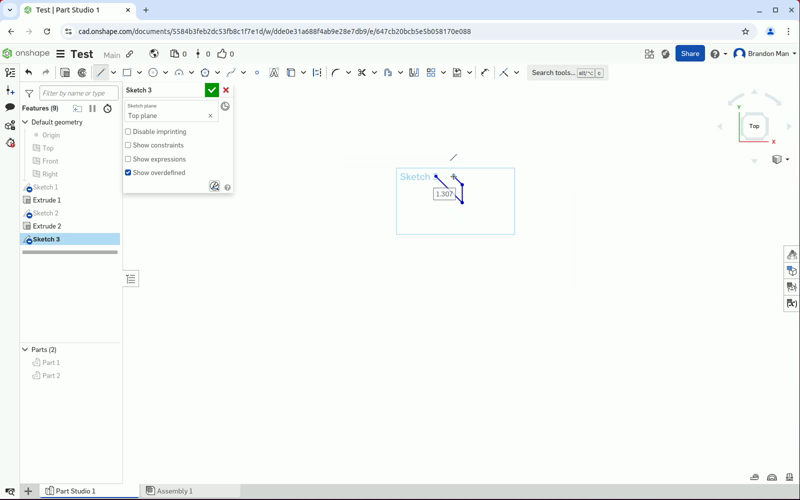
scroll(-6)
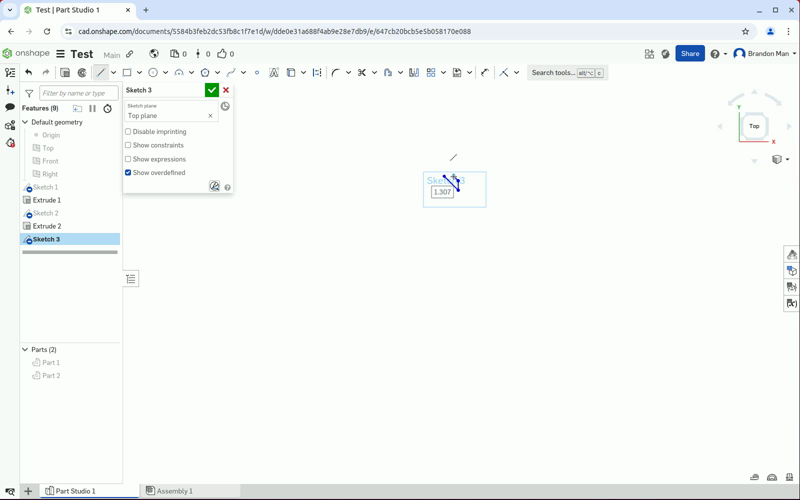
key_up(shift)
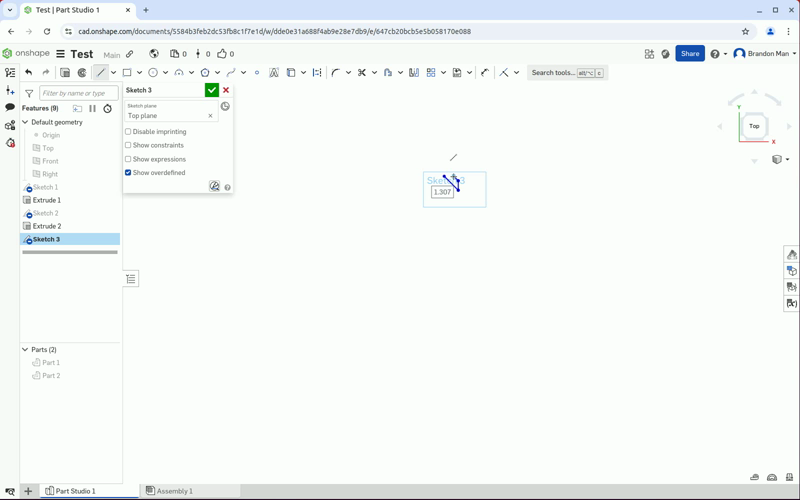
mouse_move(483, 176)
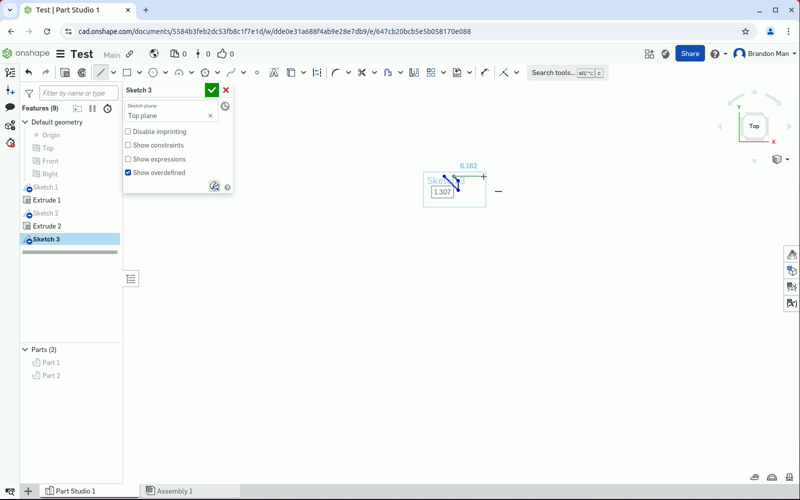
key_down(shift)
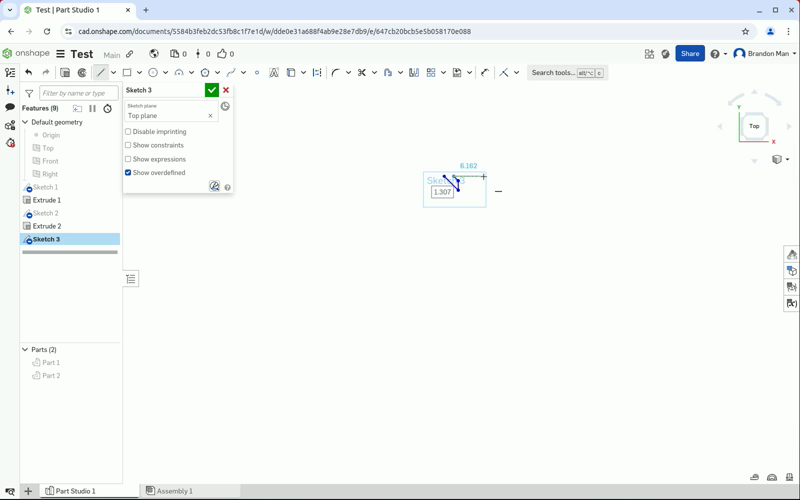
mouse_move(444, 176)
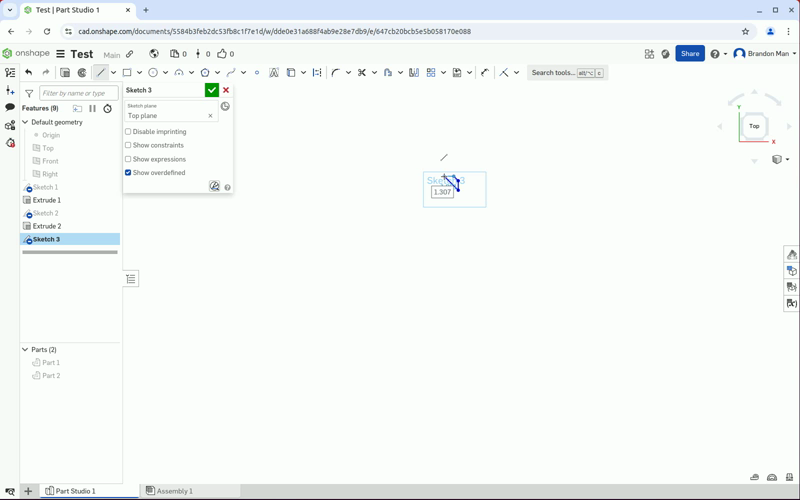
key_up(shift)
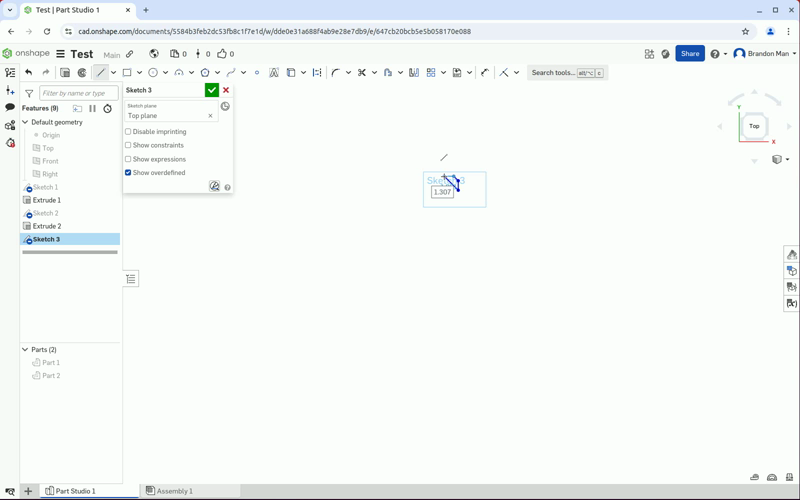
click(444, 176)
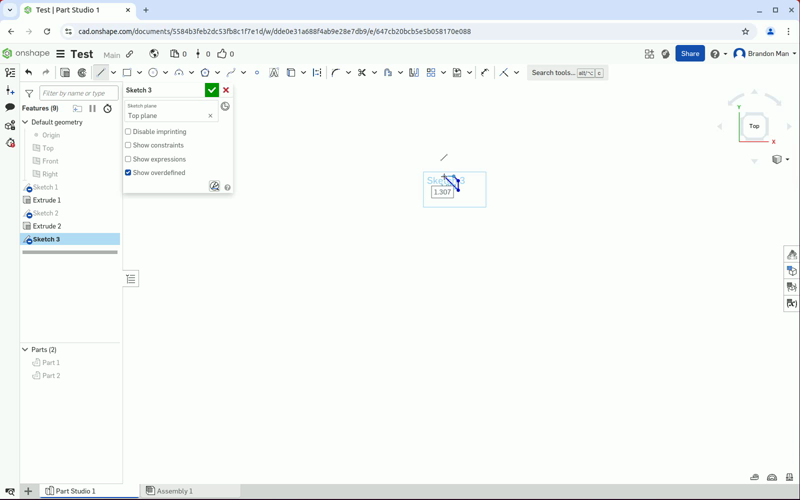
key(esc)
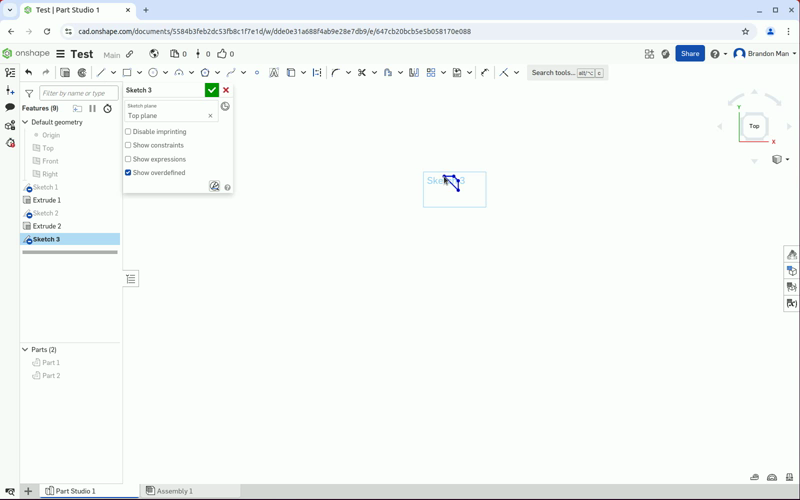
mouse_move(458, 189)
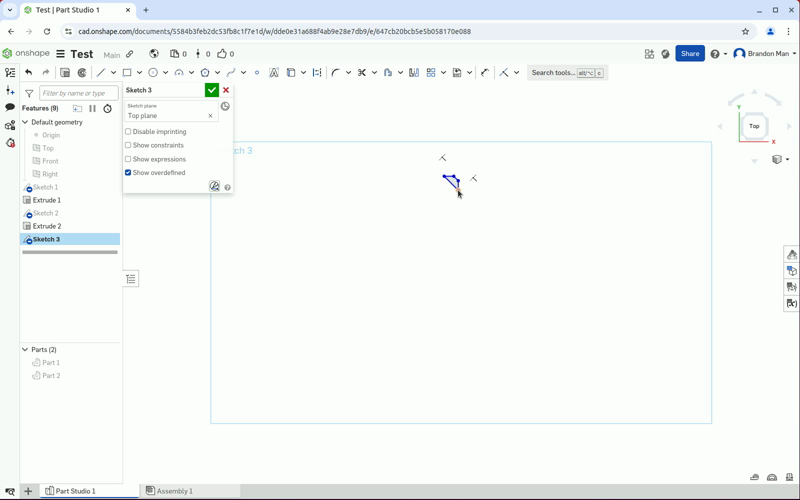
scroll(6)
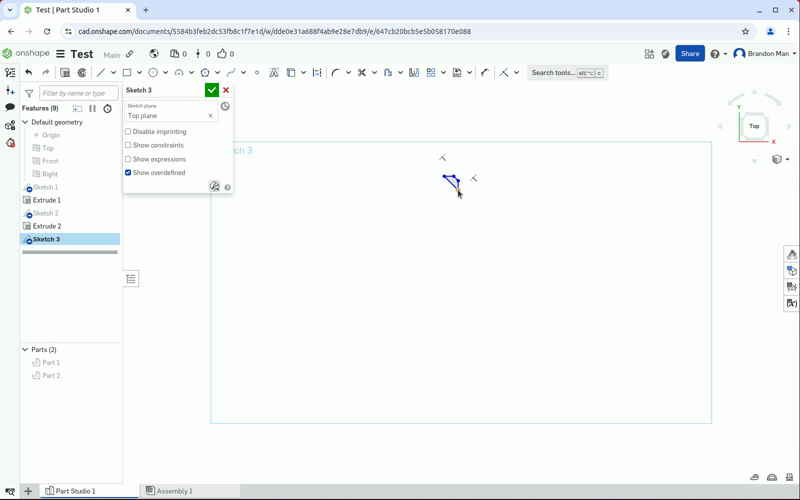
scroll(6)
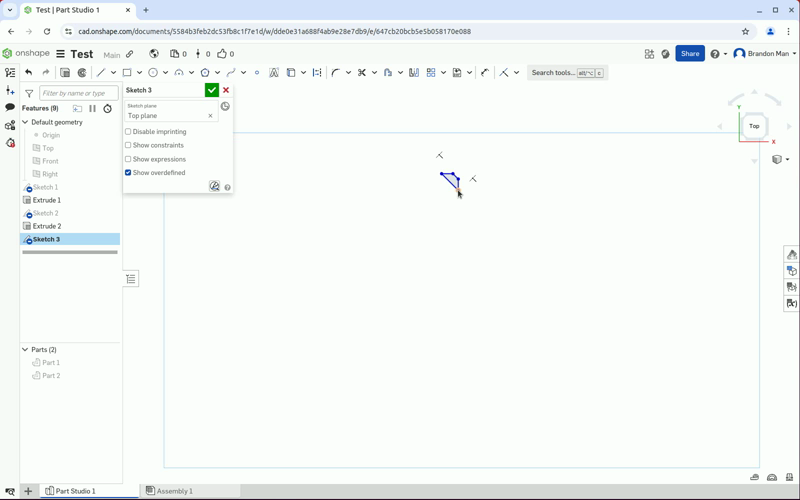
scroll(6)
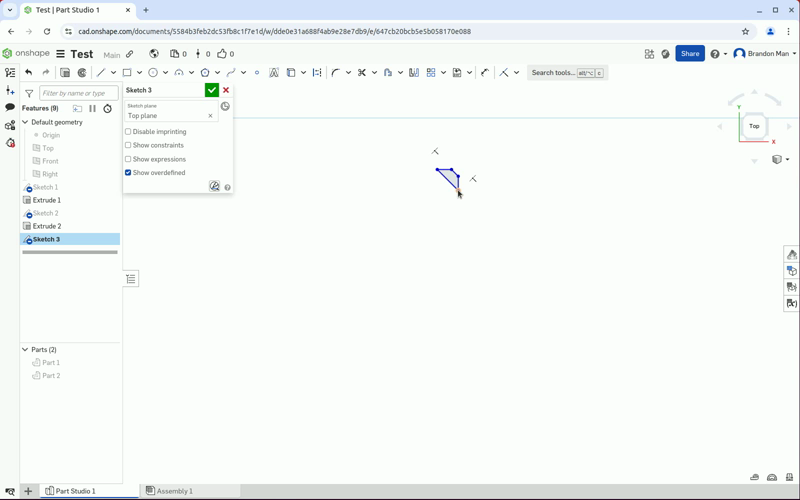
scroll(6)
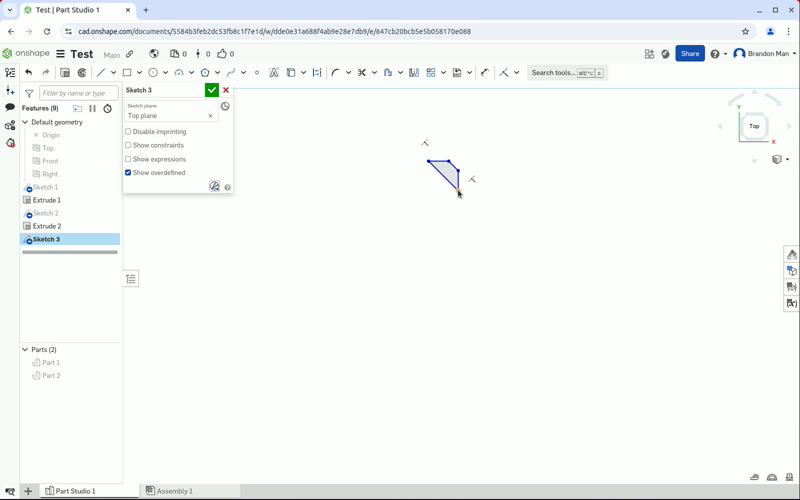
scroll(6)
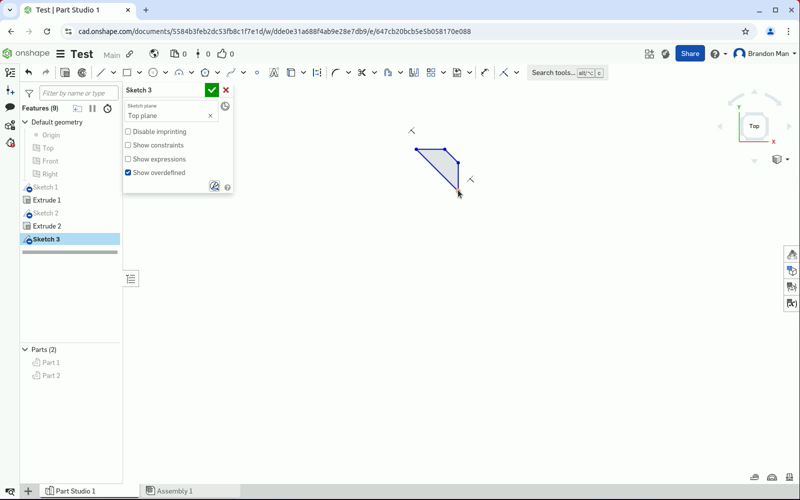
scroll(6)
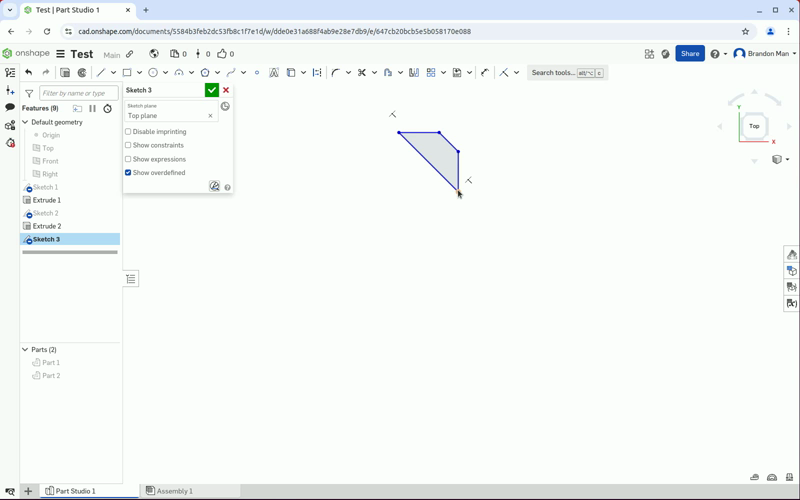
scroll(6)
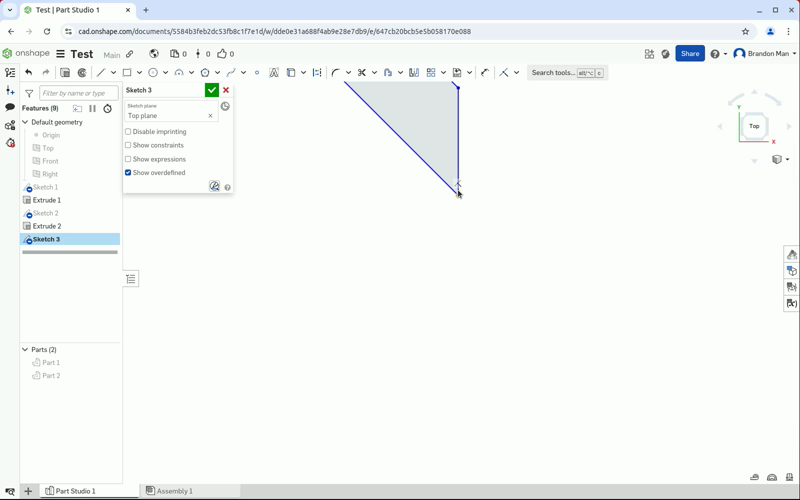
click(458, 189)
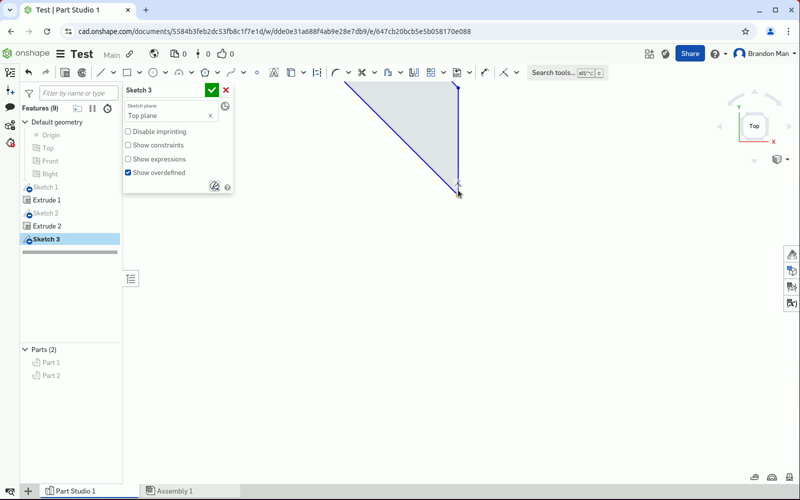
scroll(-6)
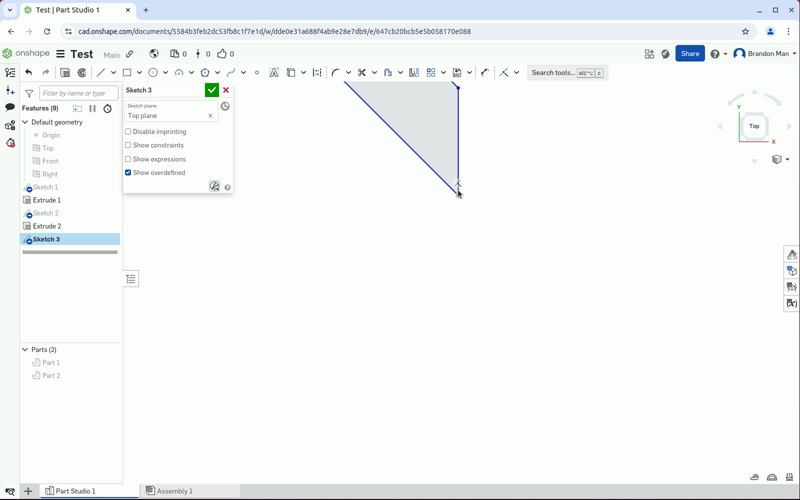
scroll(-6)
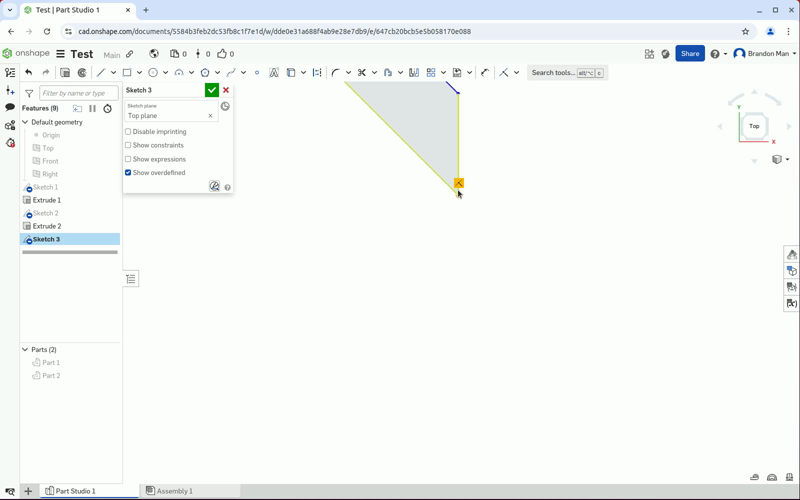
scroll(-6)
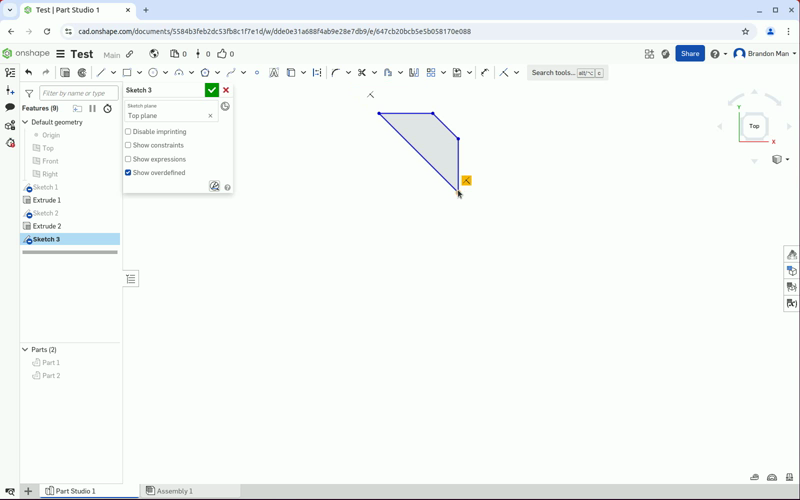
scroll(-6)
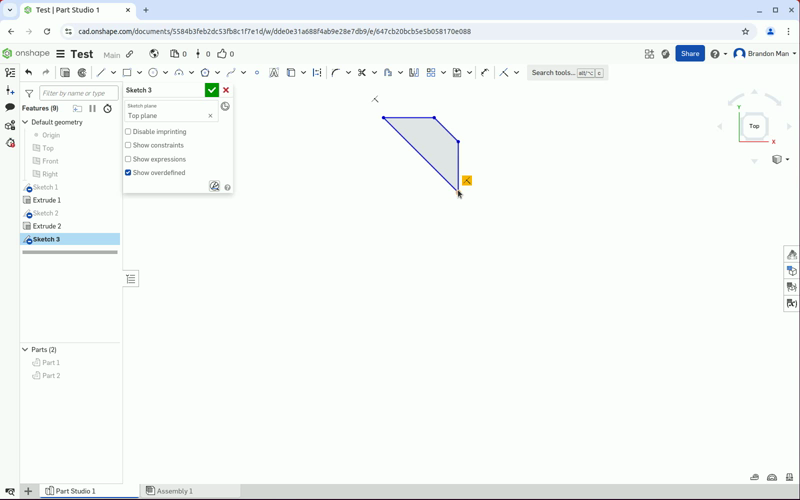
scroll(-6)
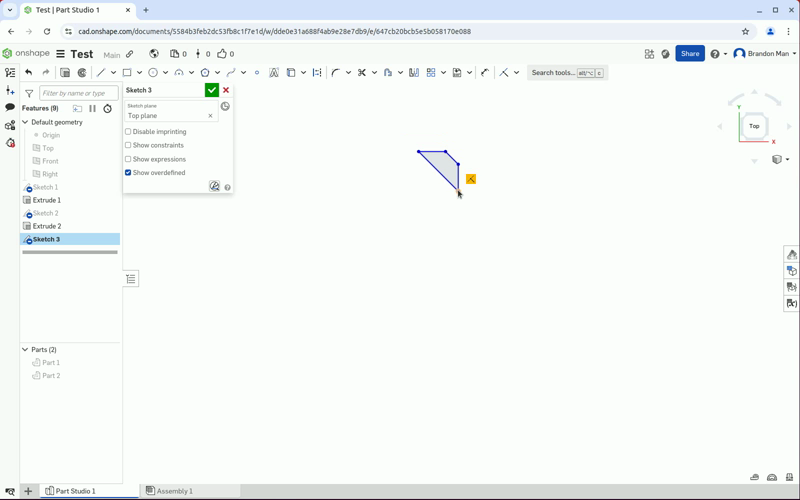
scroll(-6)
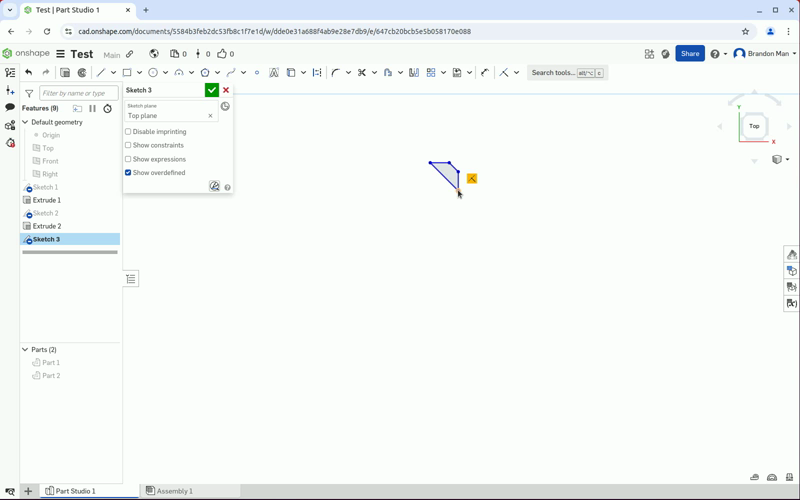
scroll(-6)
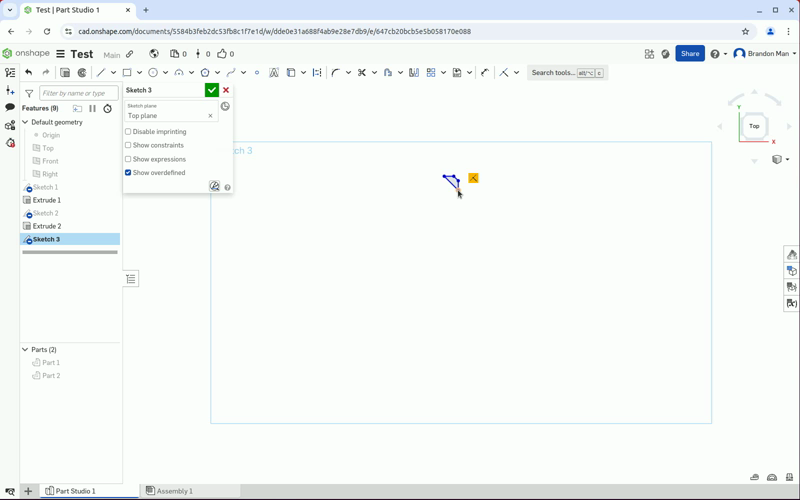
mouse_move(73, 352)
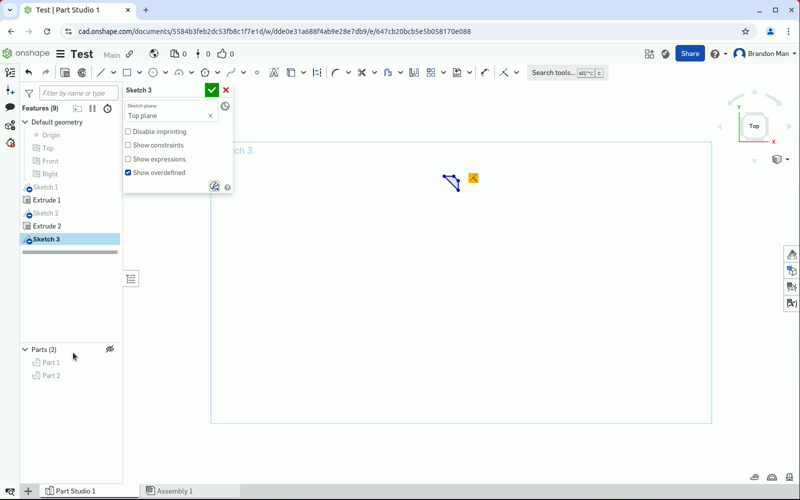
key(shift+y)
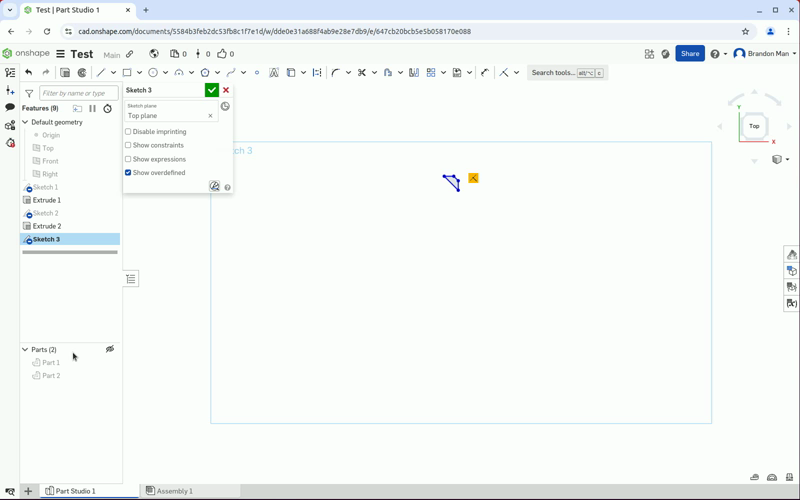
key(shift+e)
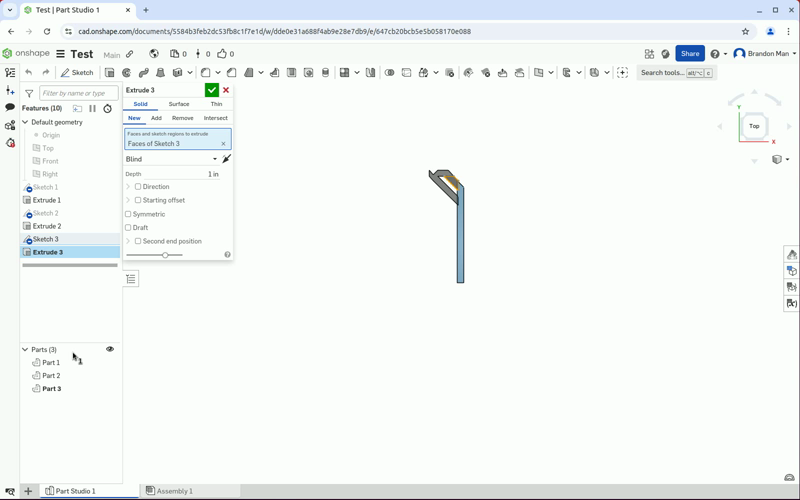
mouse_move(143, 106)
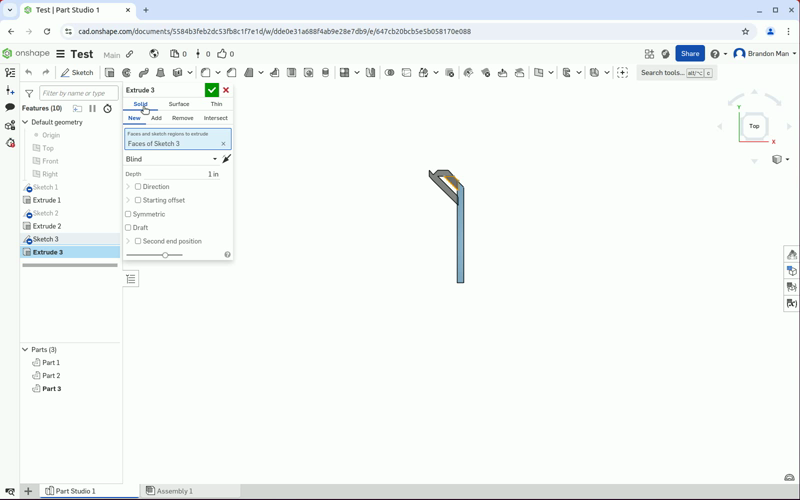
click(143, 106)
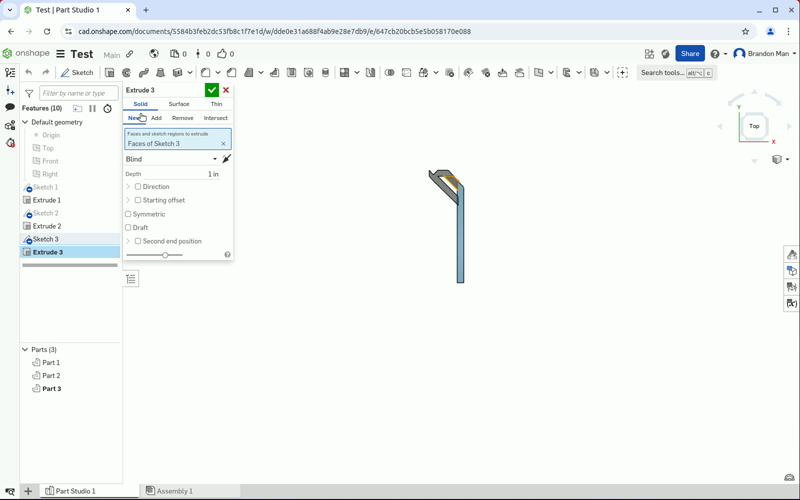
mouse_move(137, 120)
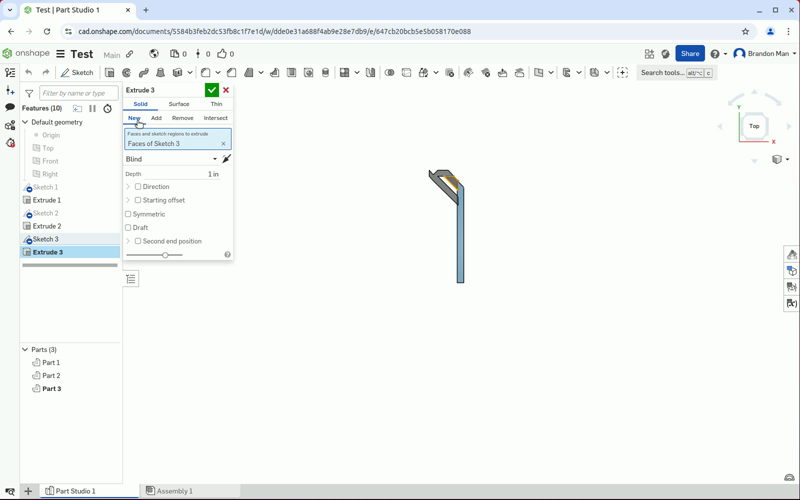
click(137, 120)
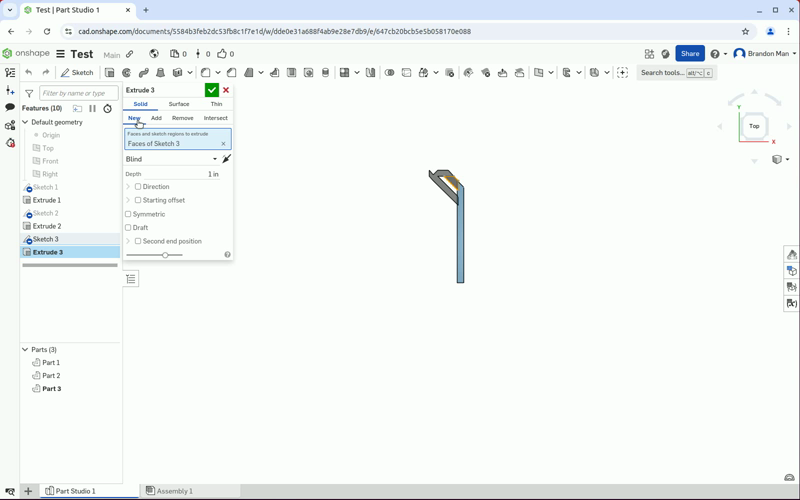
key(tab, 4)
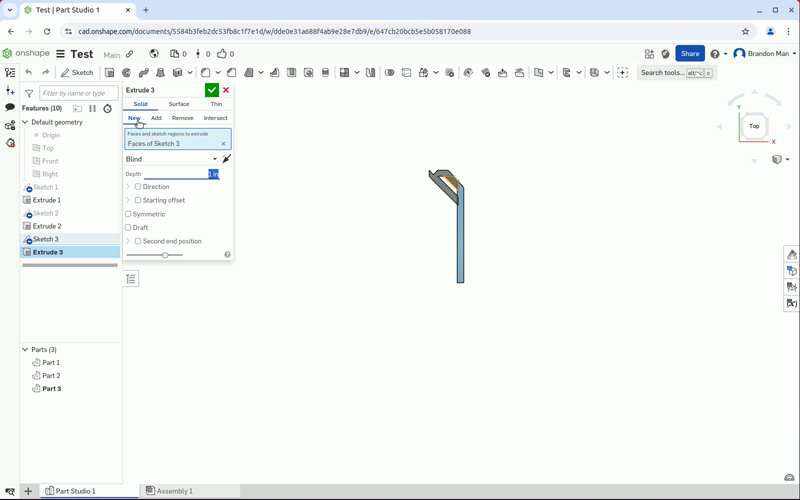
text(0.482)
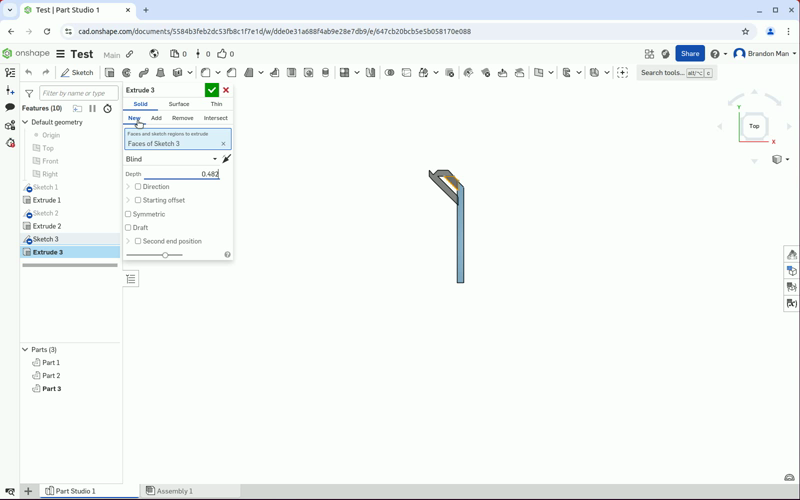
key(tab, 3)
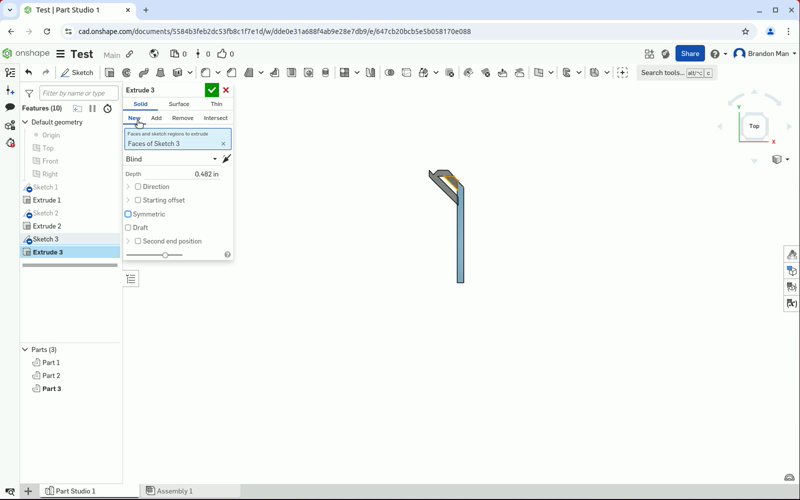
key(space)
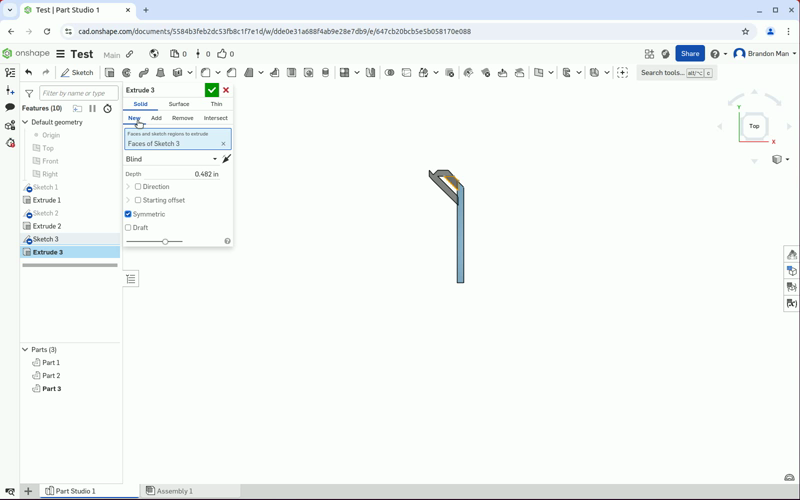
key(enter)
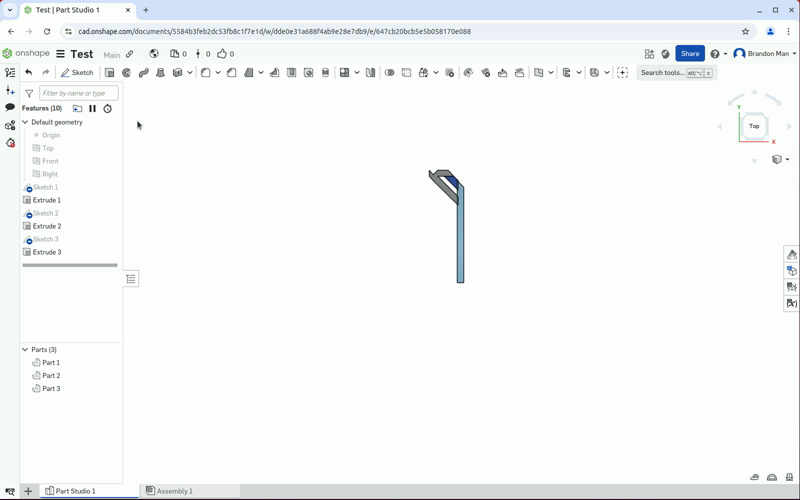
key(shift+h)
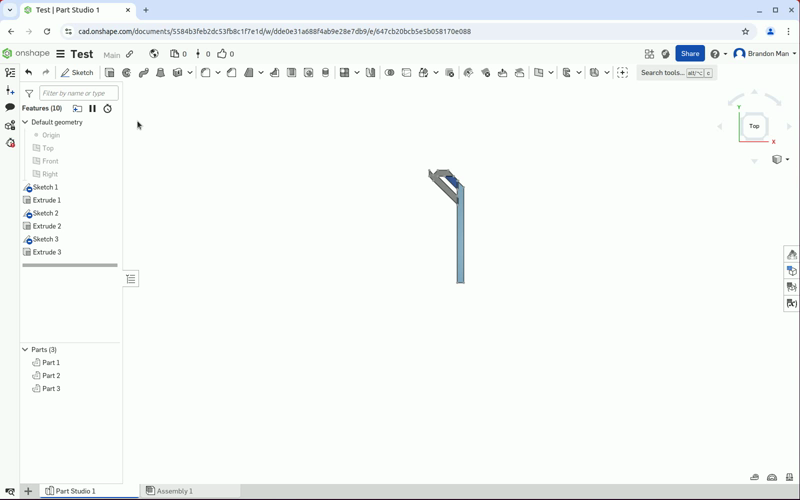
key(shift+h)
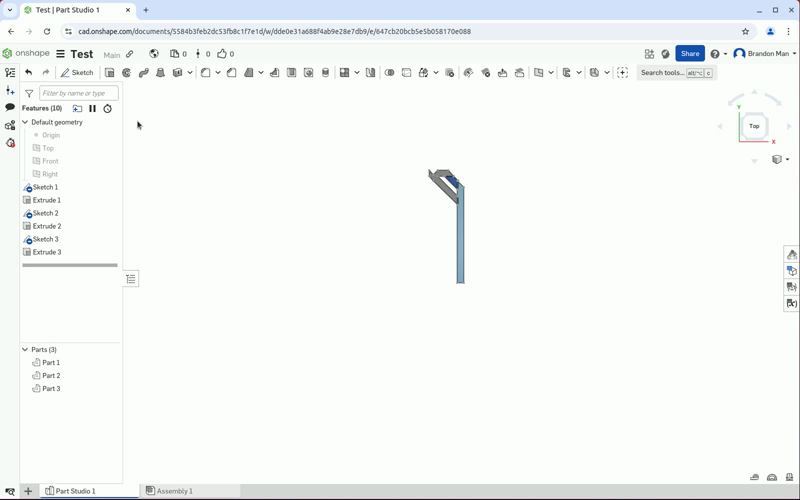
key(shift+7)
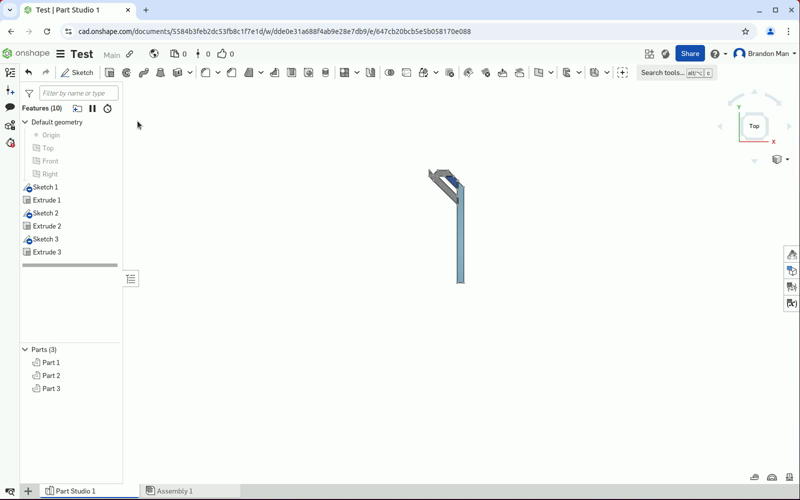
key(up, 3)
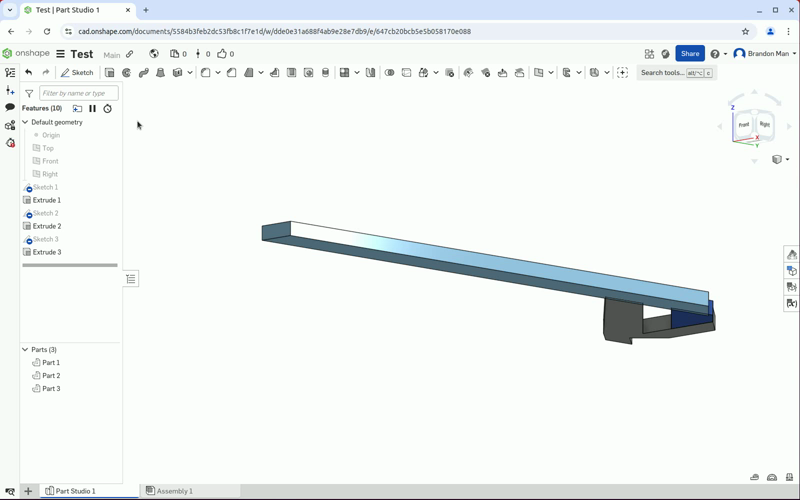
key(left, 3)
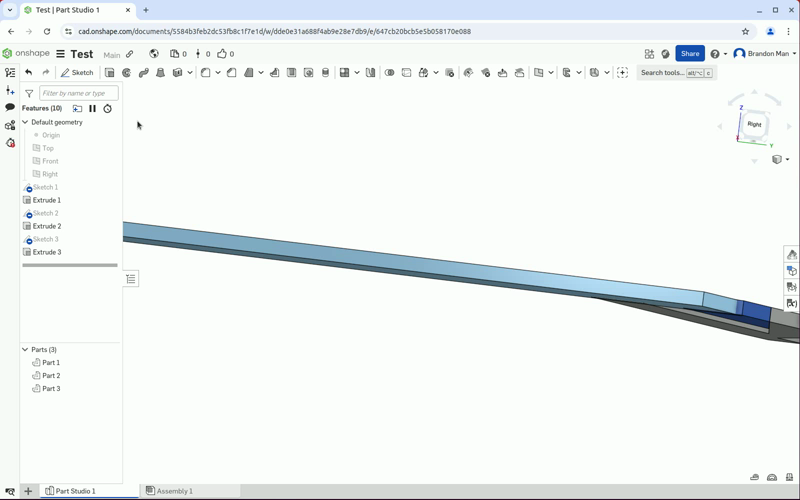
key(right, 3)
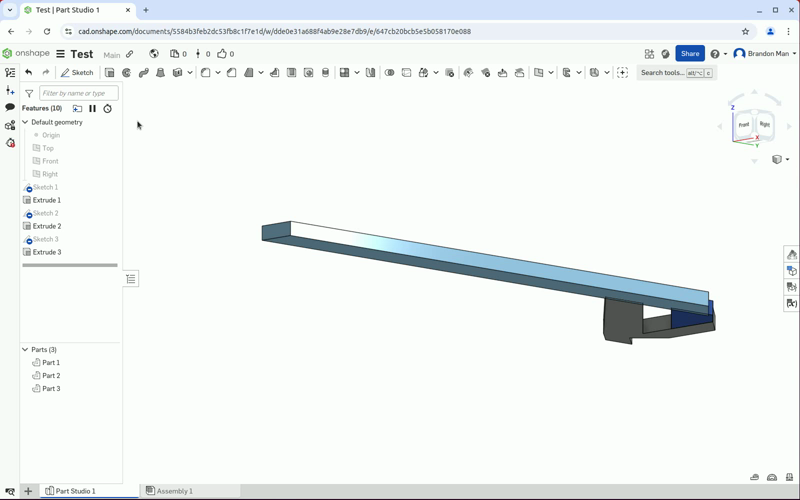
key(down, 3)
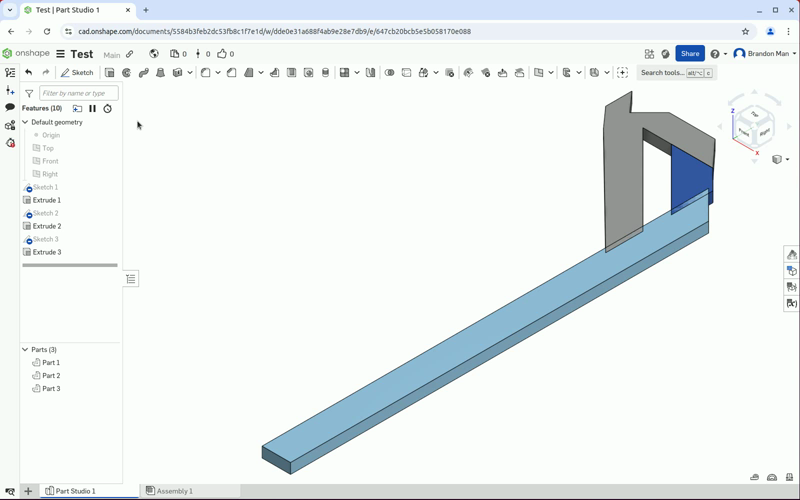
mouse_move(73, 189)
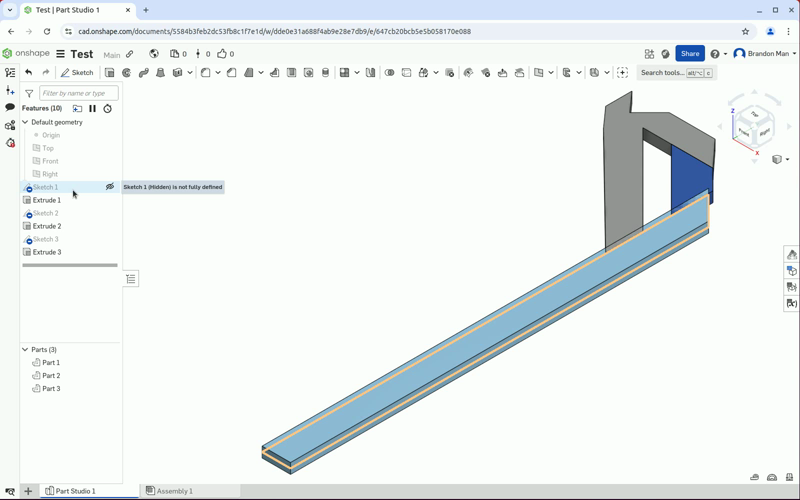
click(73, 189)